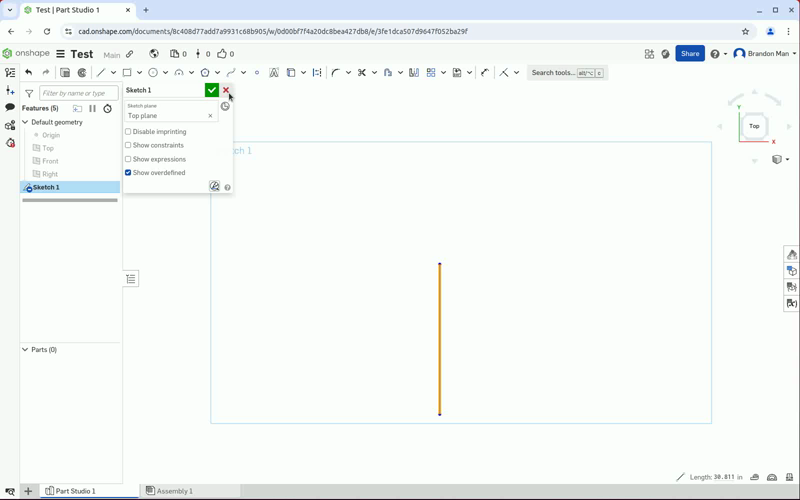
key(shift+h)
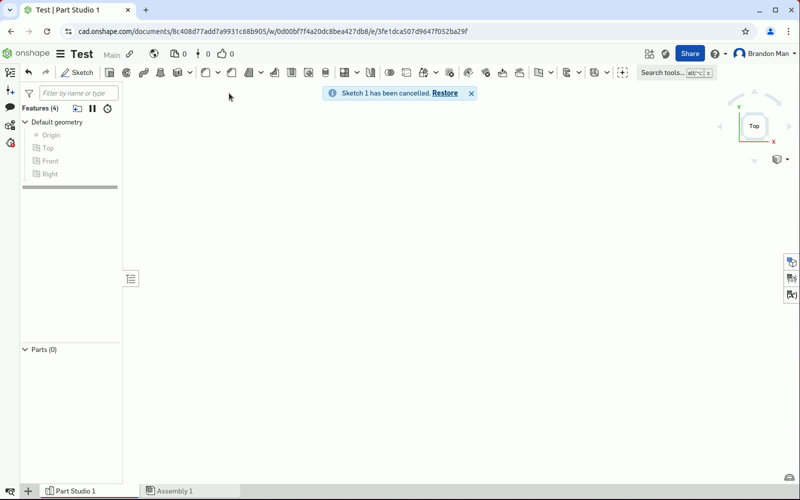
mouse_move(73, 352)
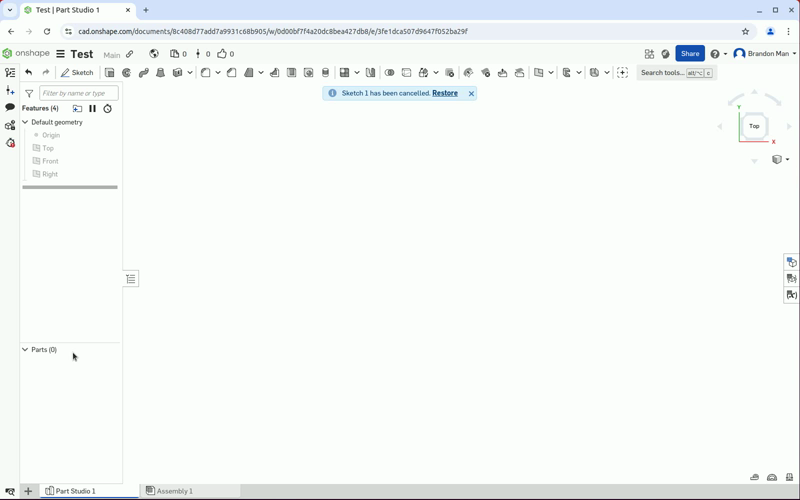
key(y)
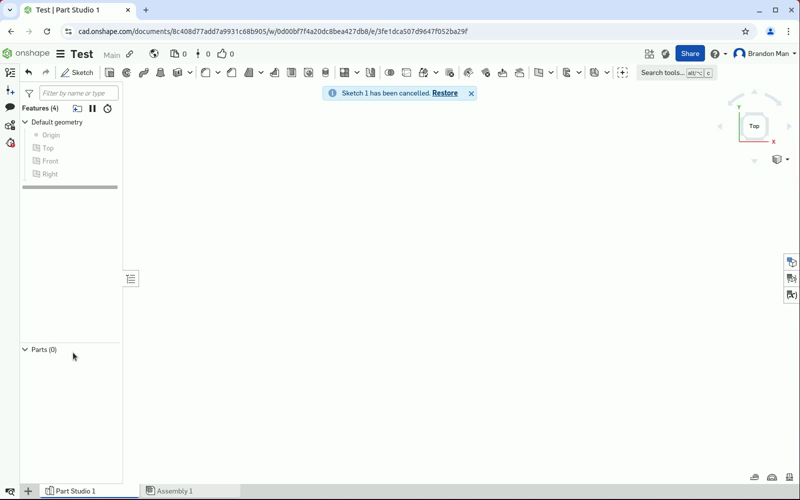
key(shift+p)
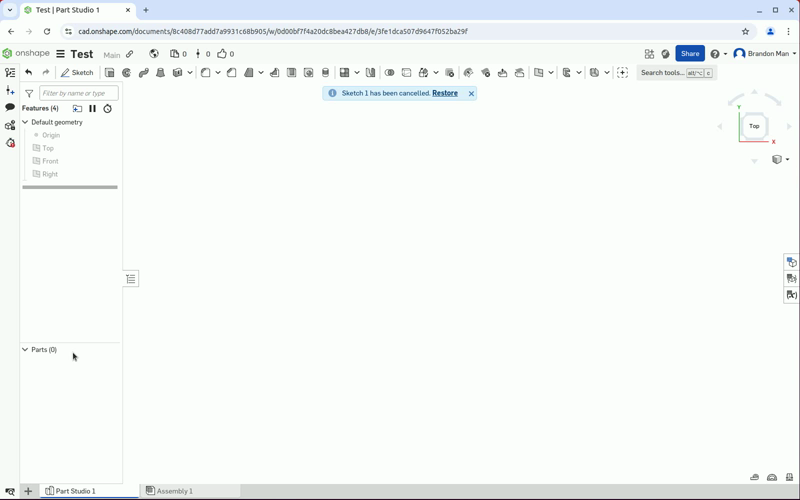
key(space)
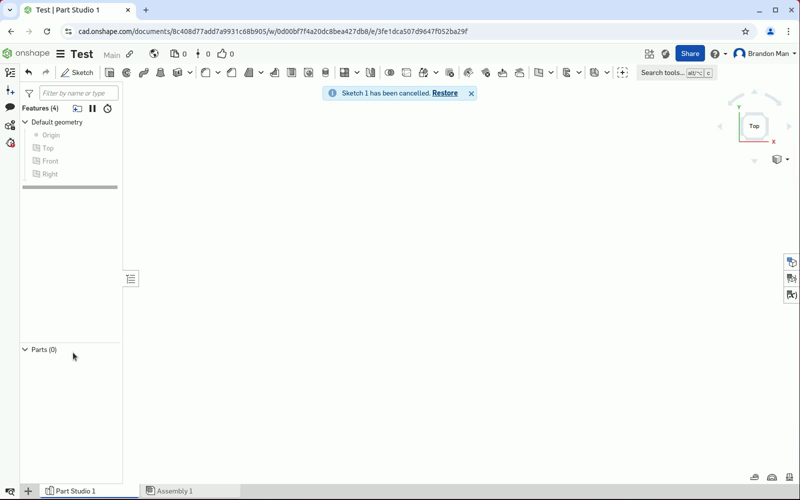
key_down(shift)
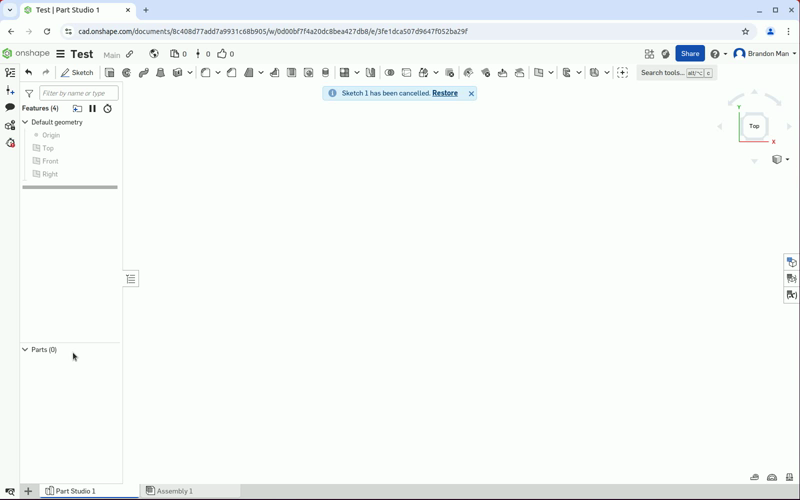
key(up)
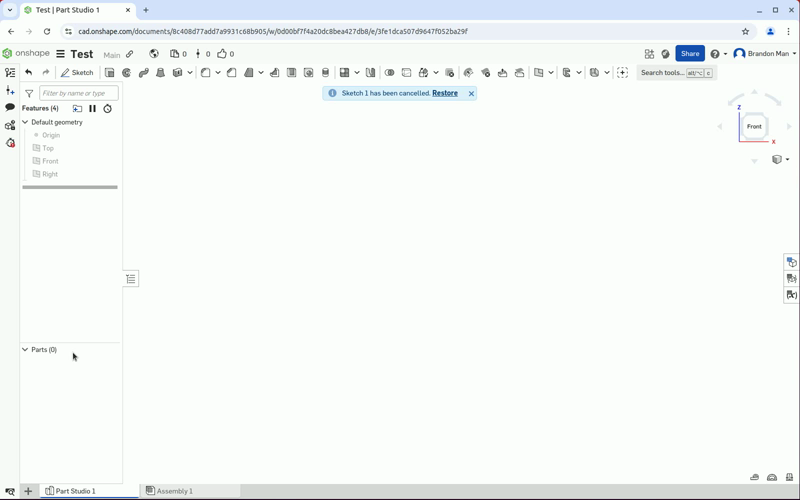
key_up(shift)
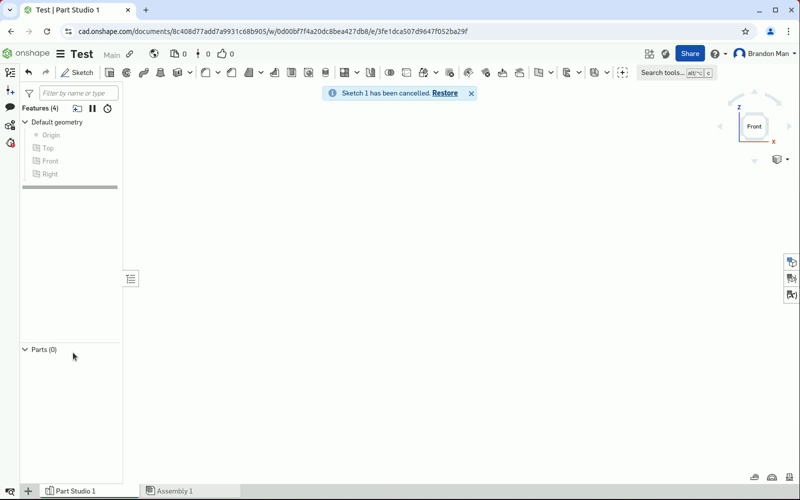
mouse_move(73, 352)
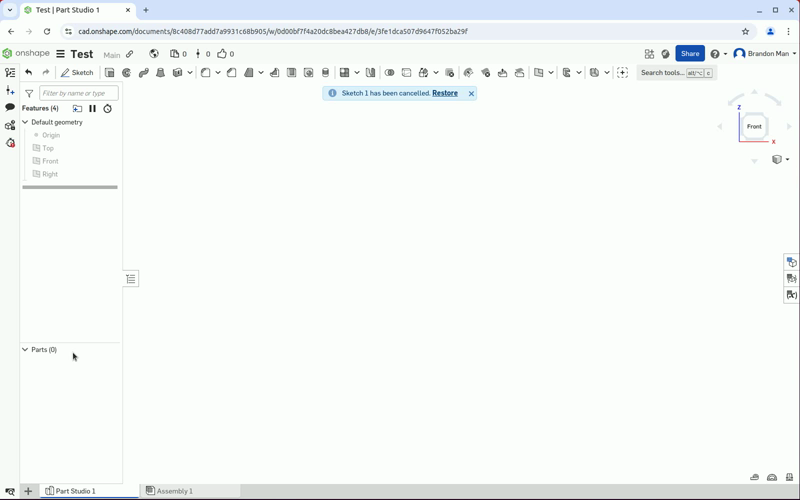
key(shift+y)
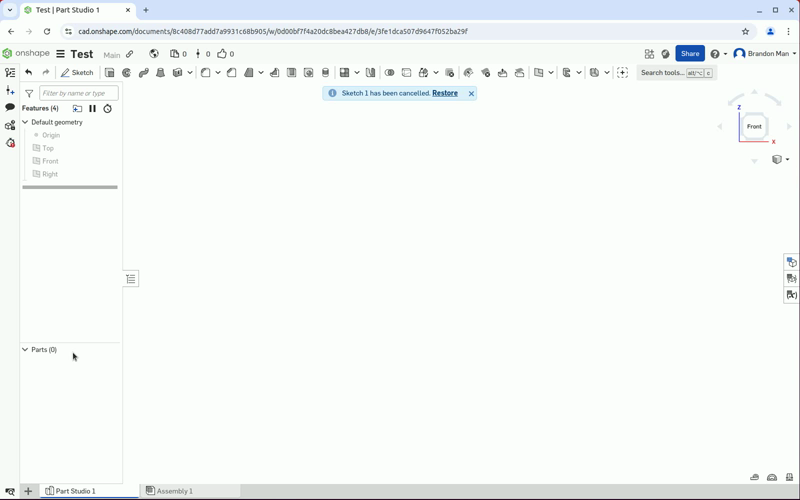
key(shift+s)
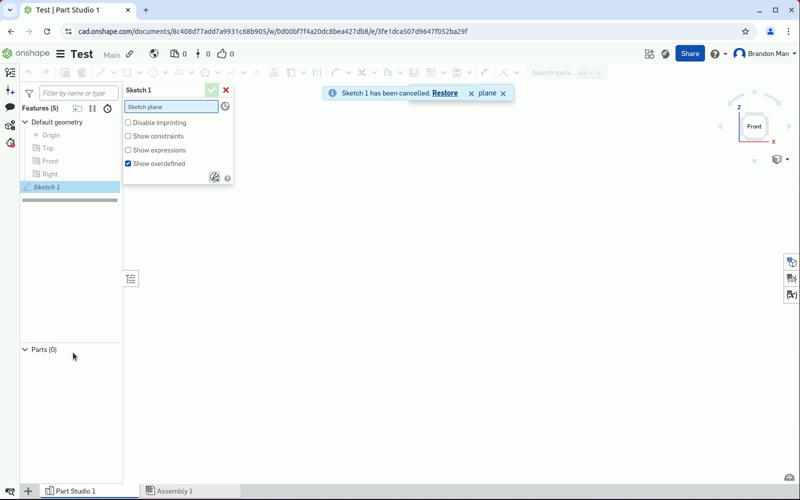
mouse_move(73, 163)
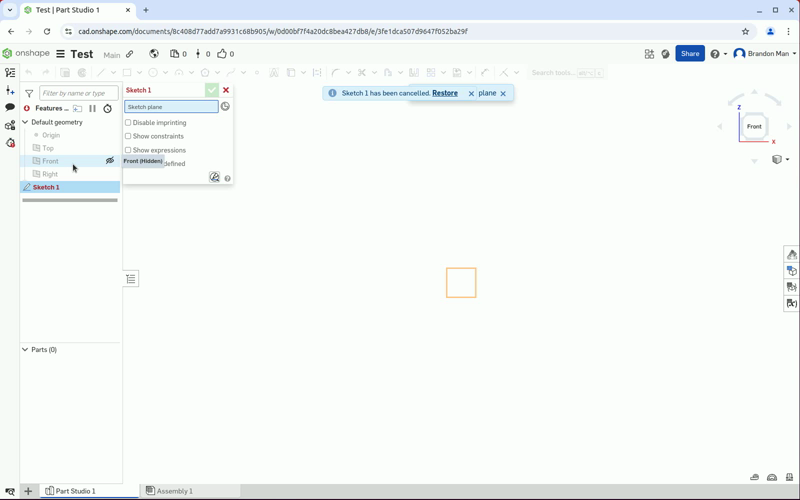
click(73, 163)
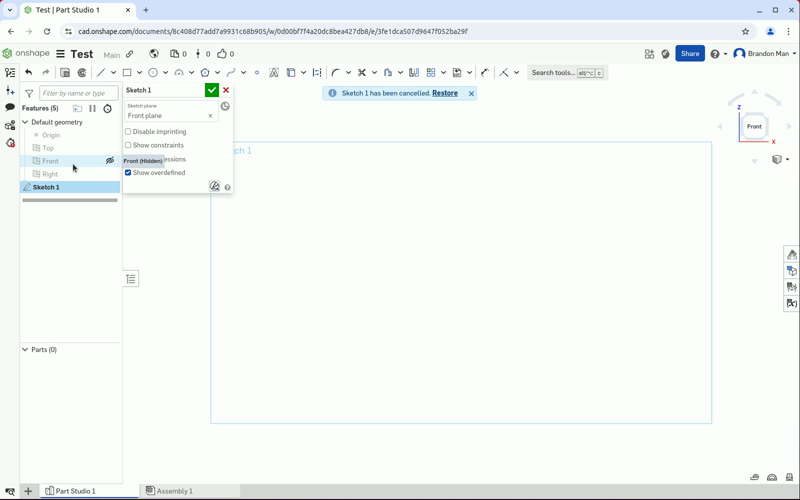
mouse_move(73, 352)
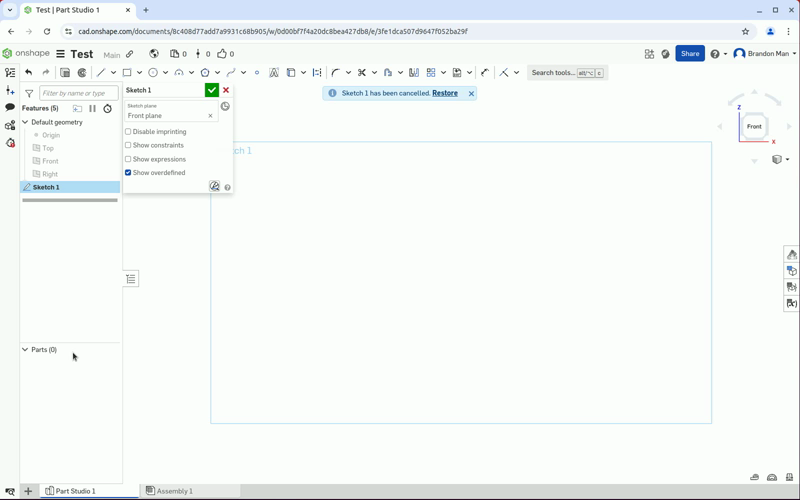
key(y)
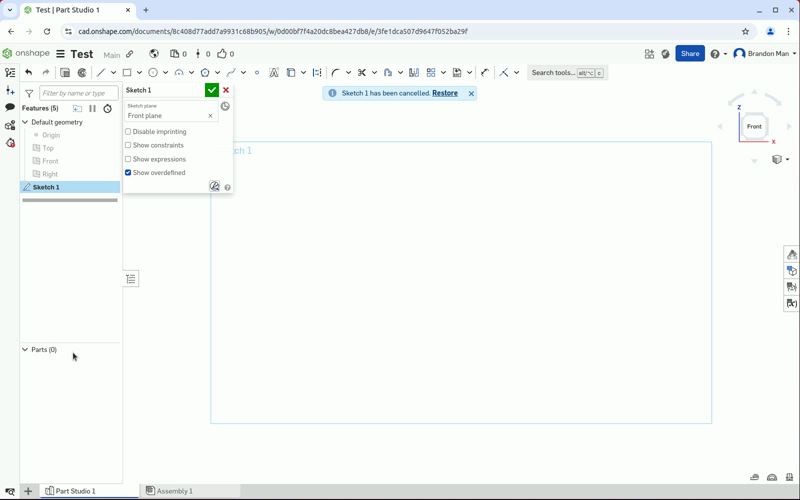
key(l)
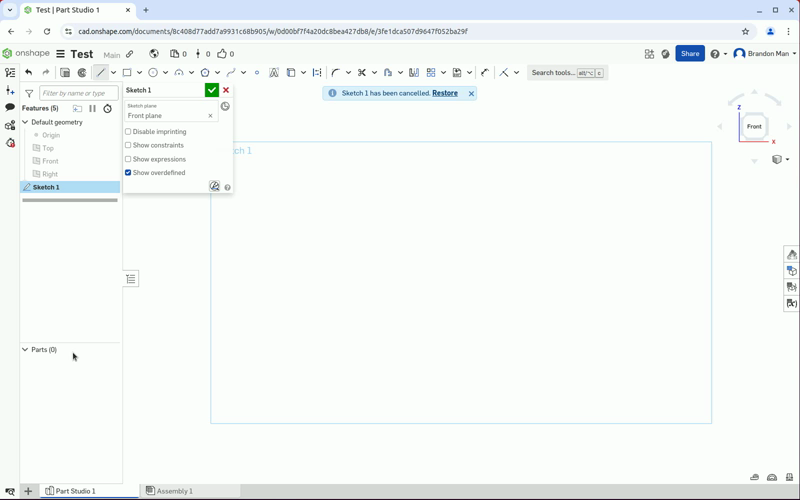
key_down(shift)
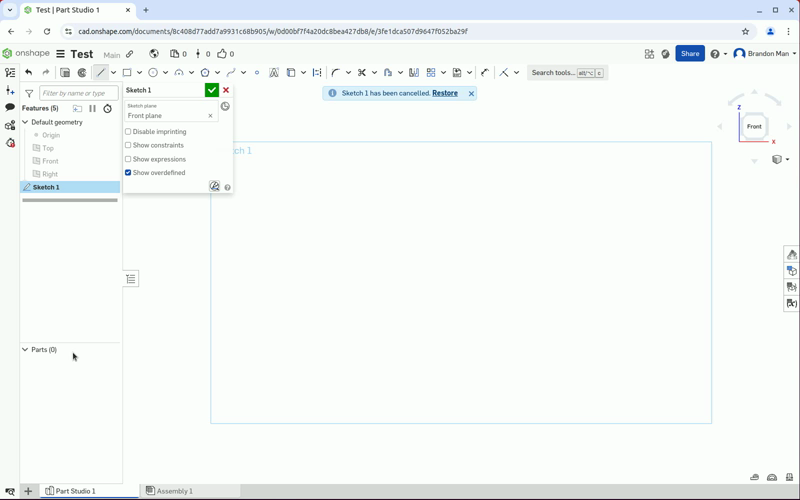
mouse_move(377, 378)
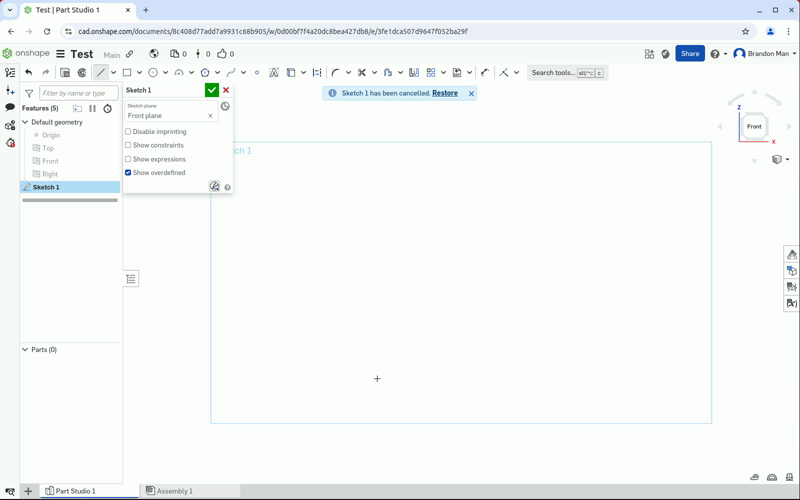
click(377, 378)
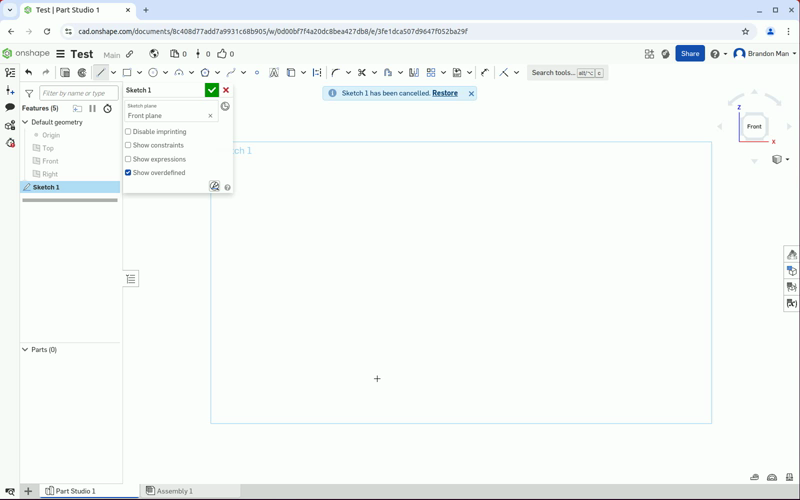
key_up(shift)
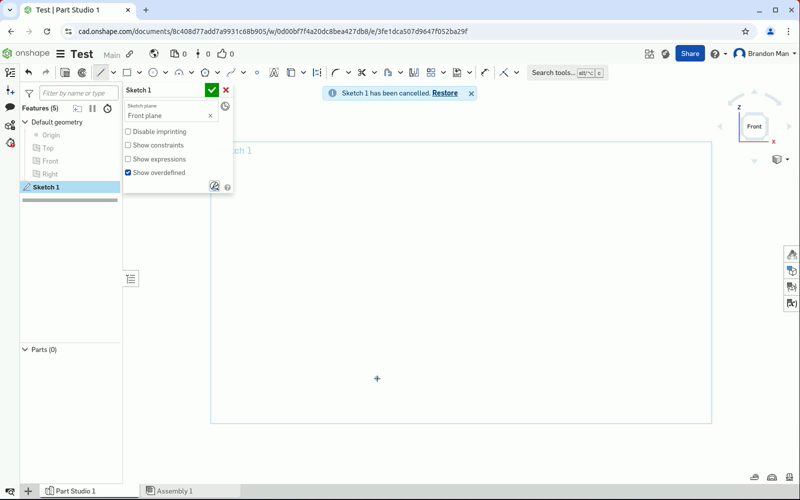
key_down(shift)
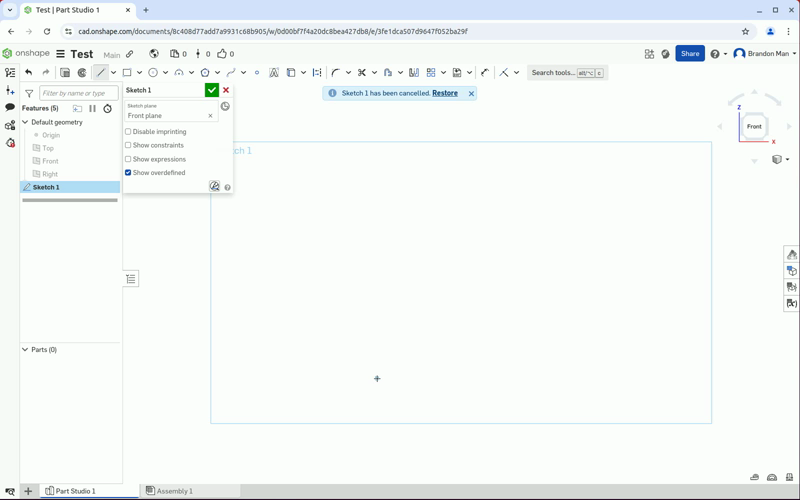
mouse_move(526, 378)
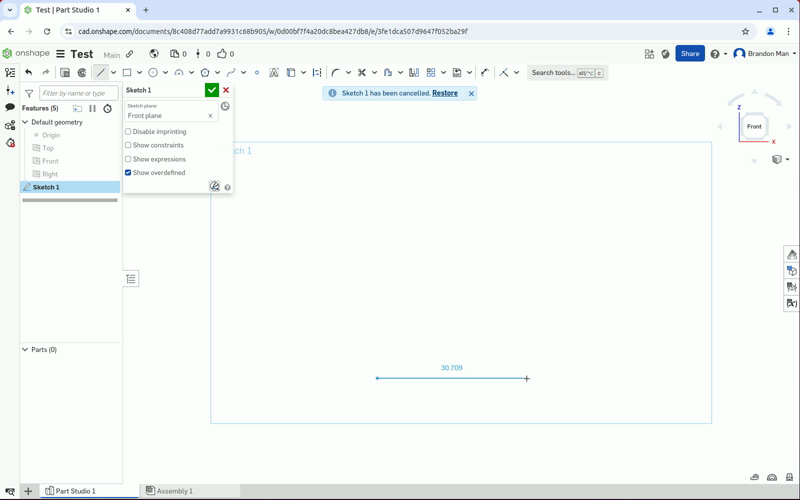
click(526, 378)
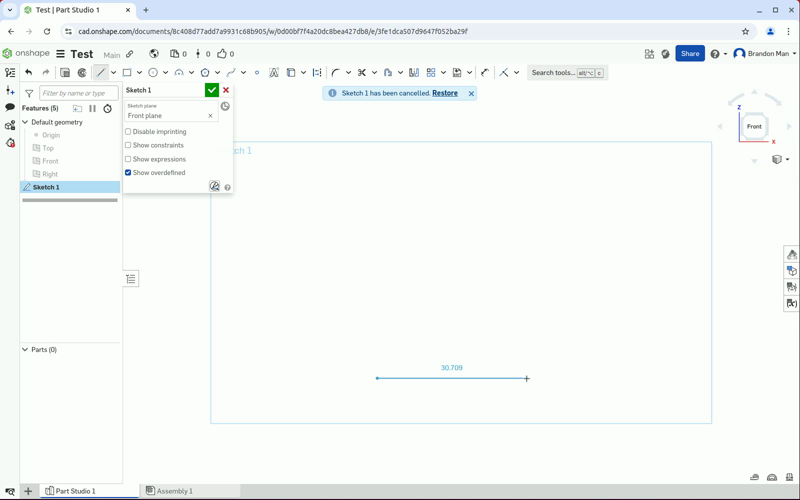
key_up(shift)
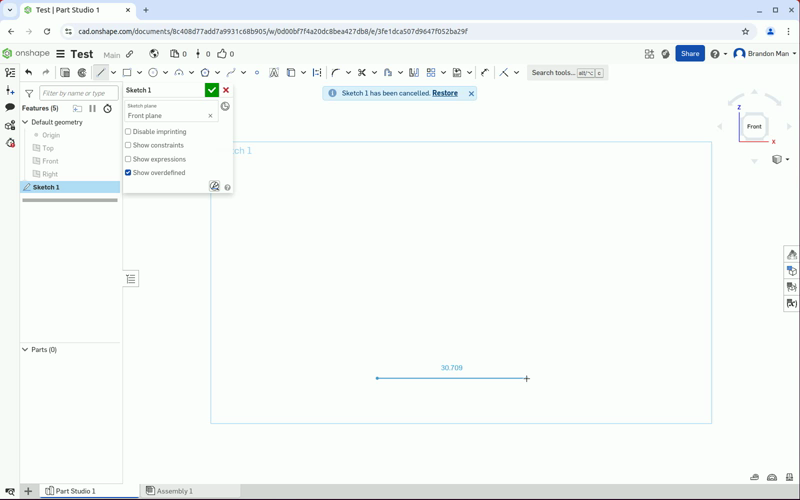
key_down(shift)
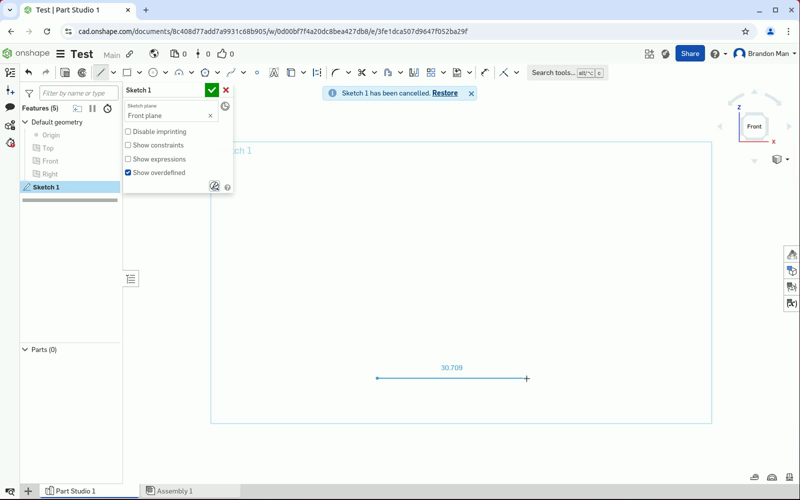
mouse_move(526, 191)
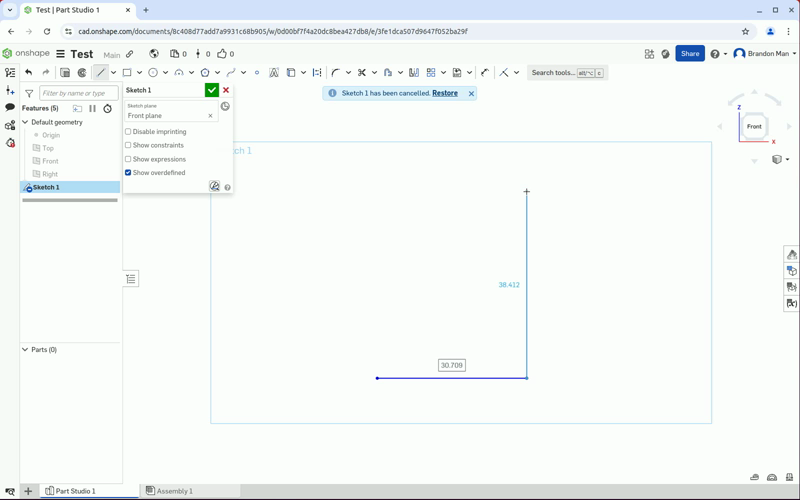
click(526, 191)
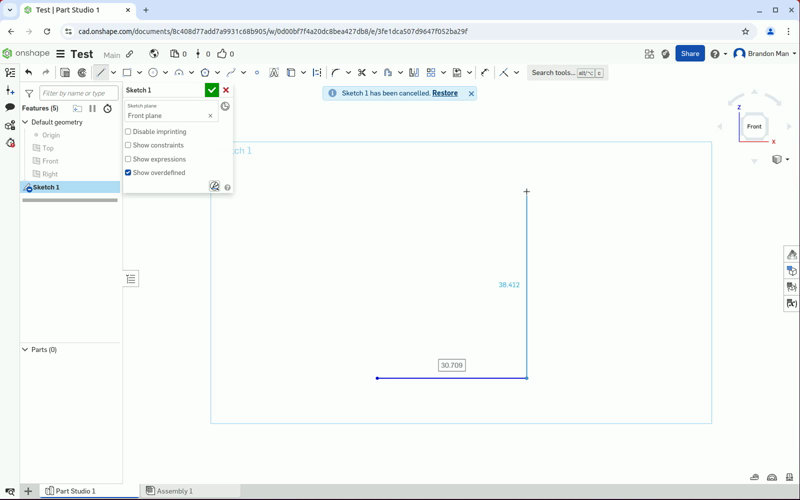
key_up(shift)
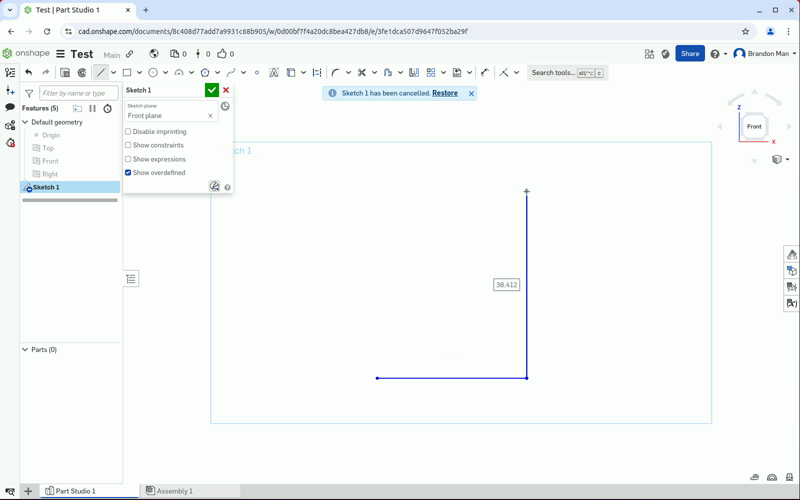
key_down(shift)
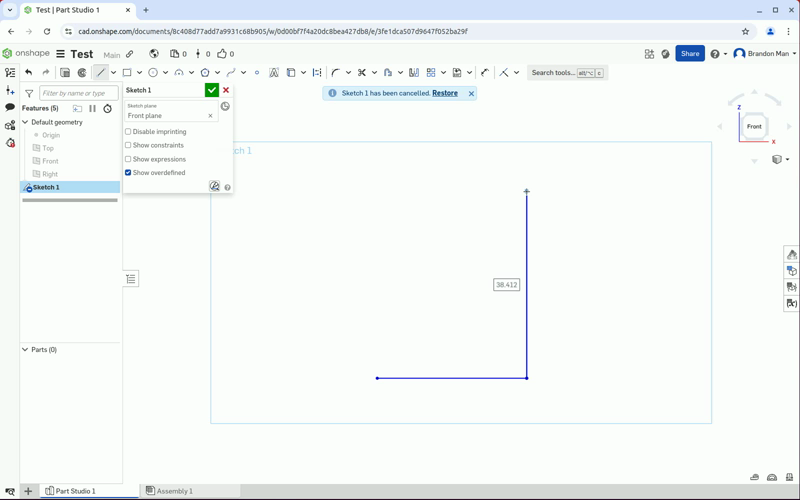
mouse_move(556, 191)
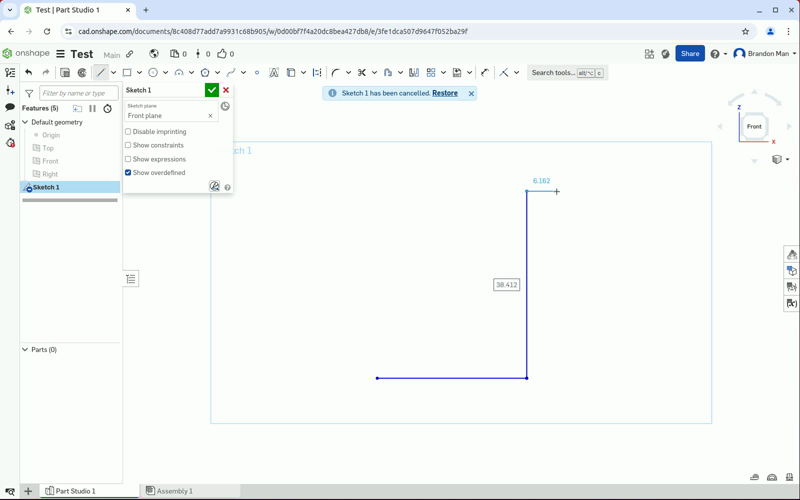
mouse_move(519, 191)
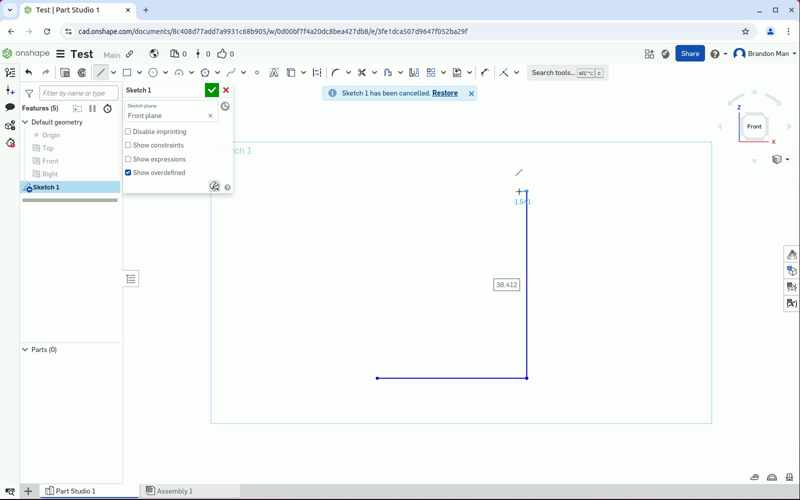
click(519, 191)
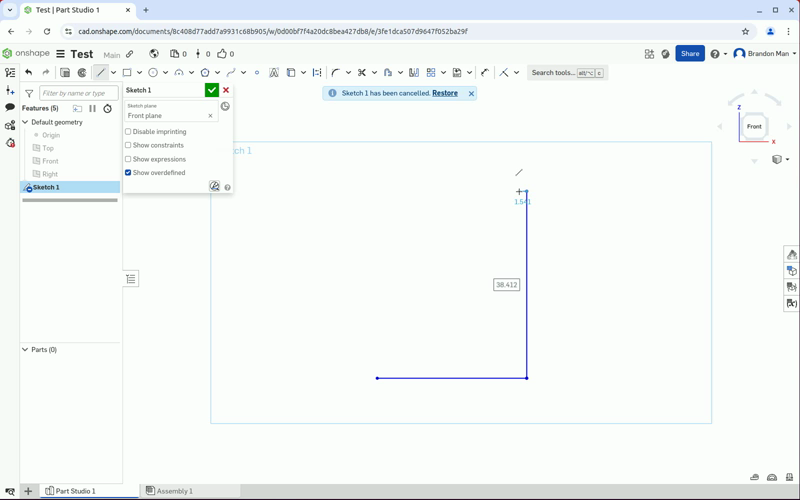
key_up(shift)
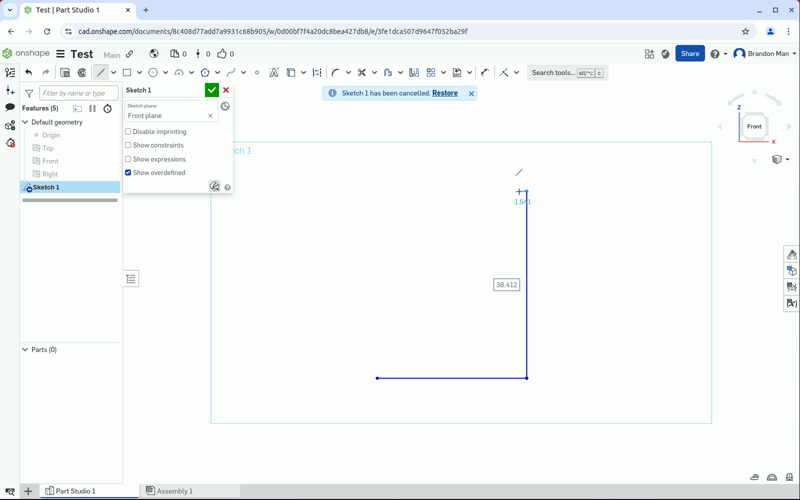
key_down(shift)
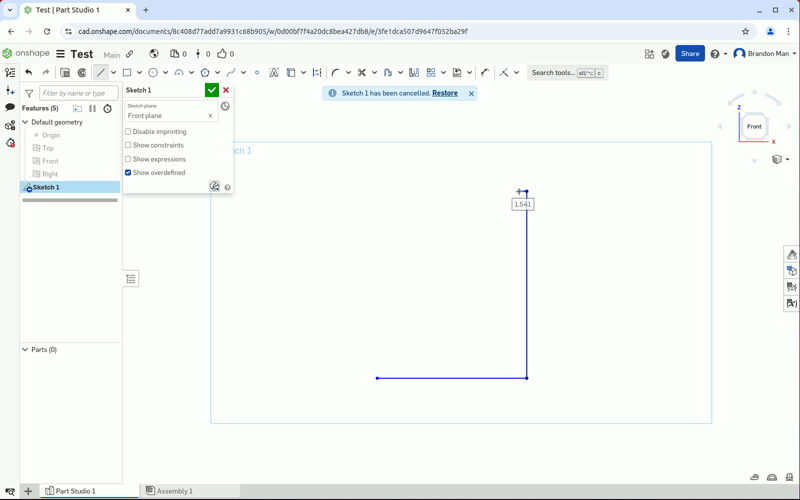
mouse_move(549, 191)
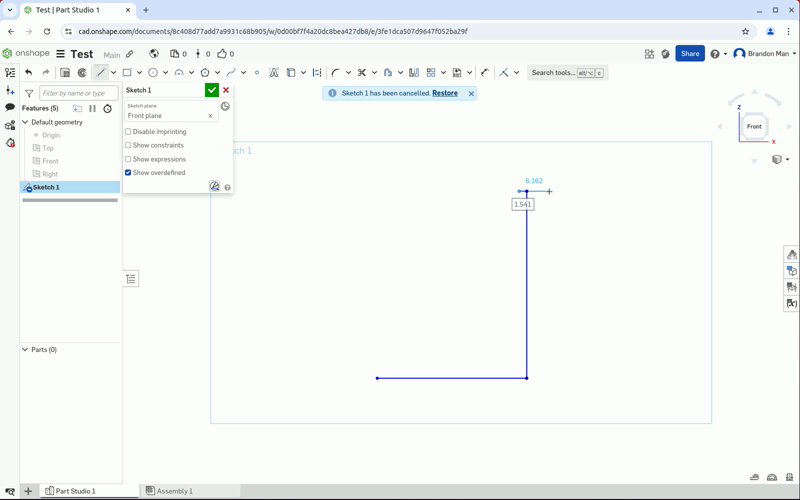
mouse_move(519, 193)
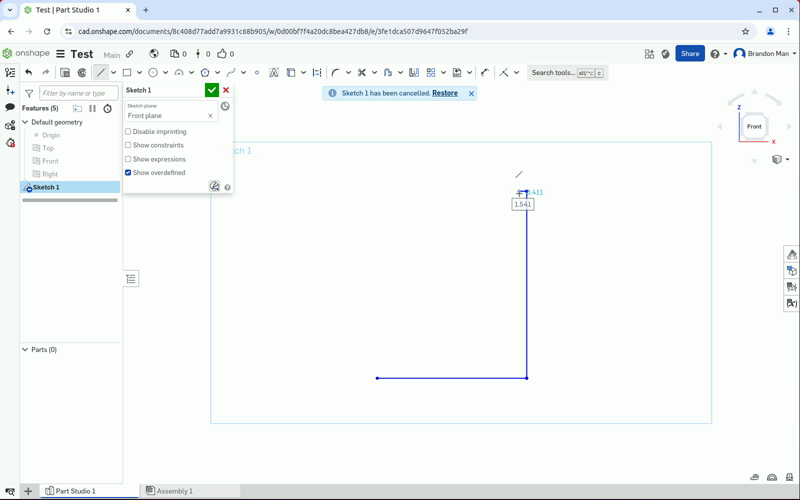
scroll(6)
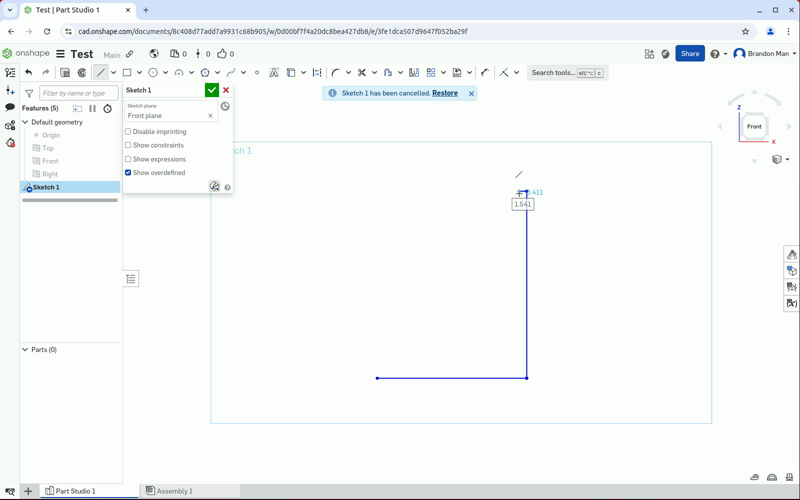
scroll(6)
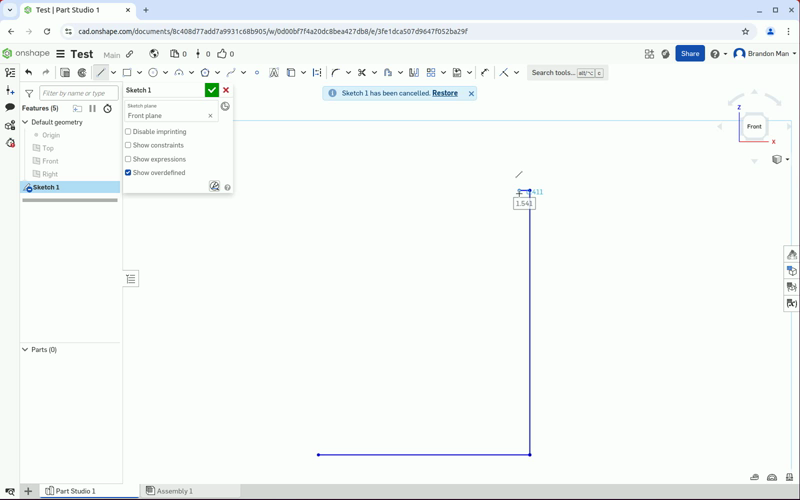
scroll(6)
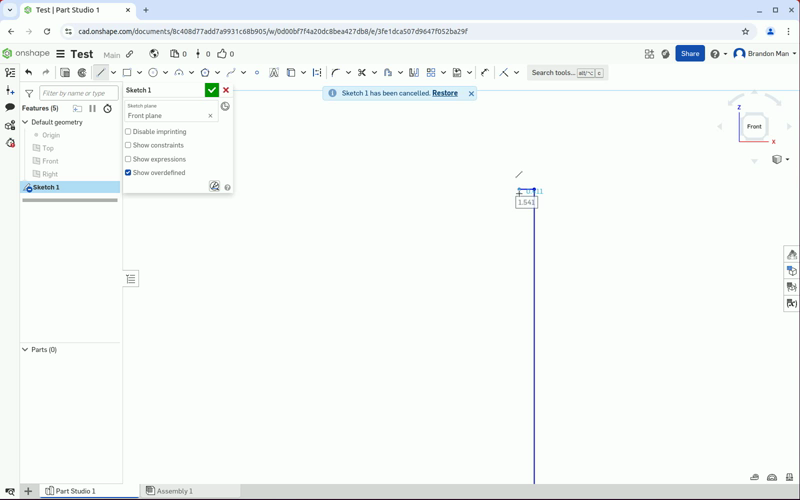
scroll(6)
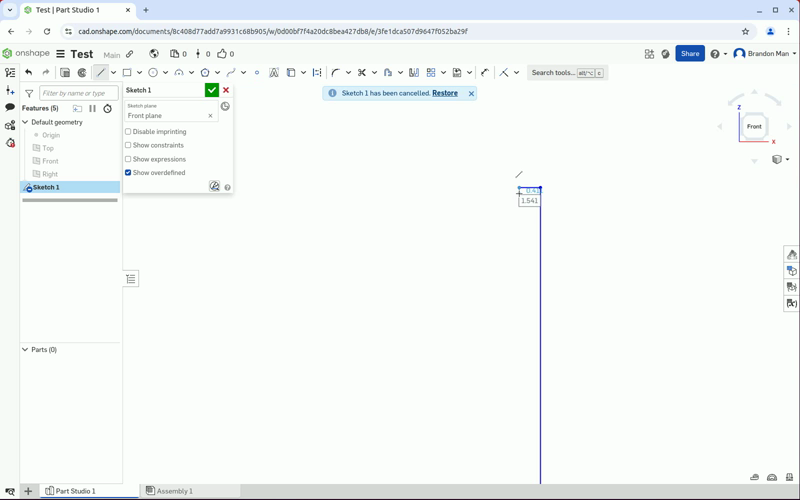
scroll(6)
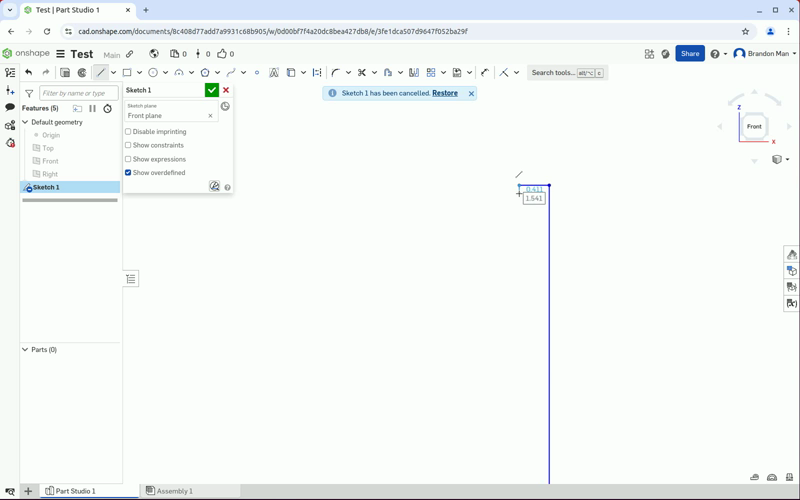
scroll(6)
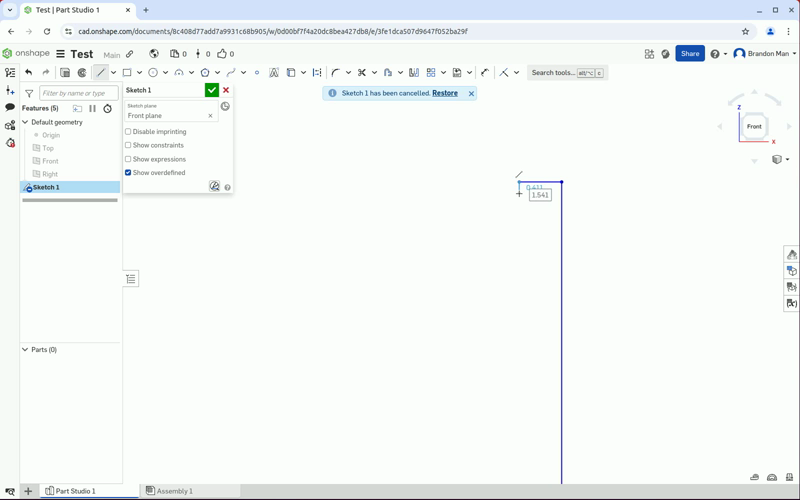
scroll(6)
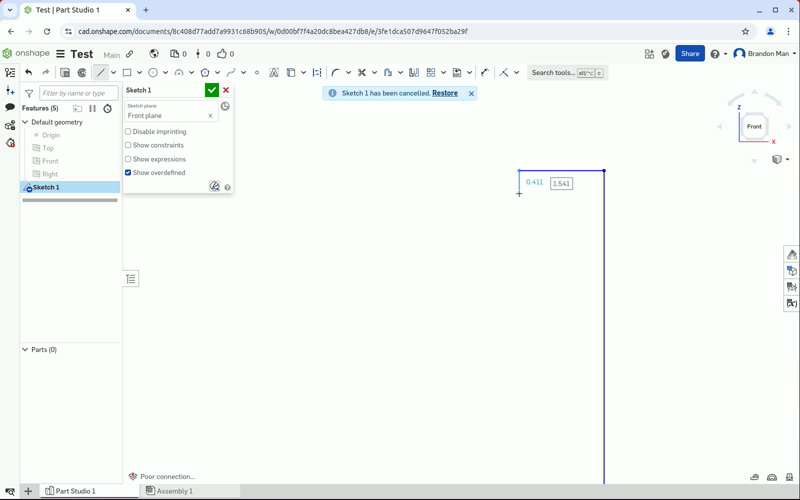
click(519, 193)
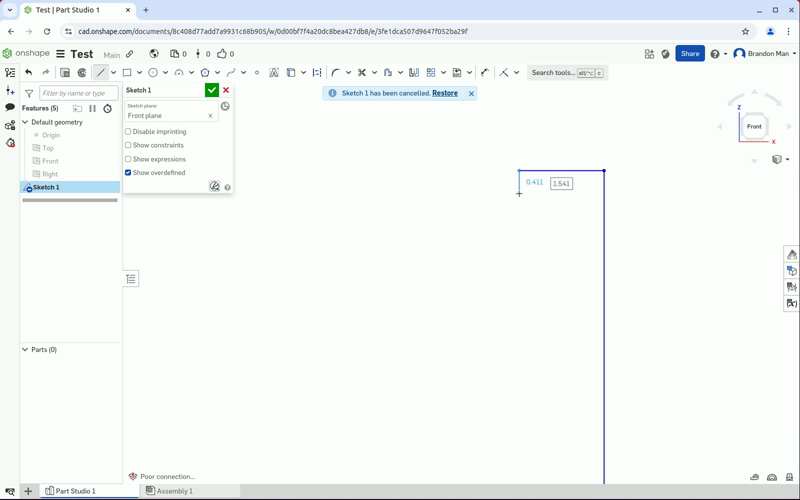
scroll(-6)
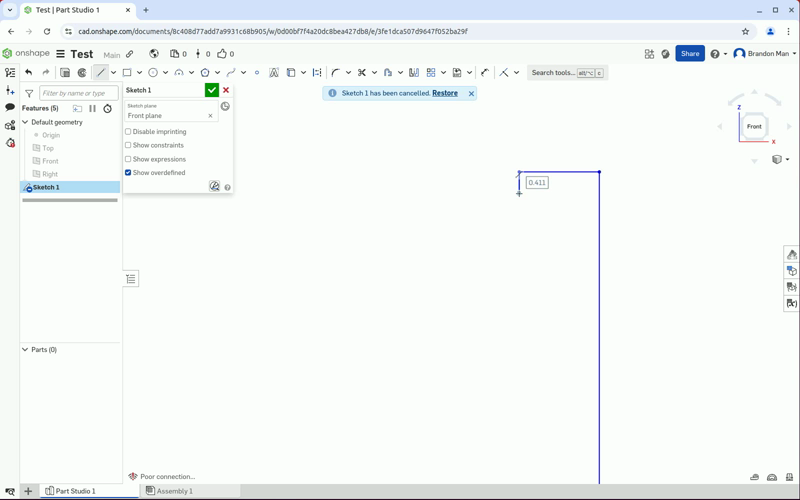
scroll(-6)
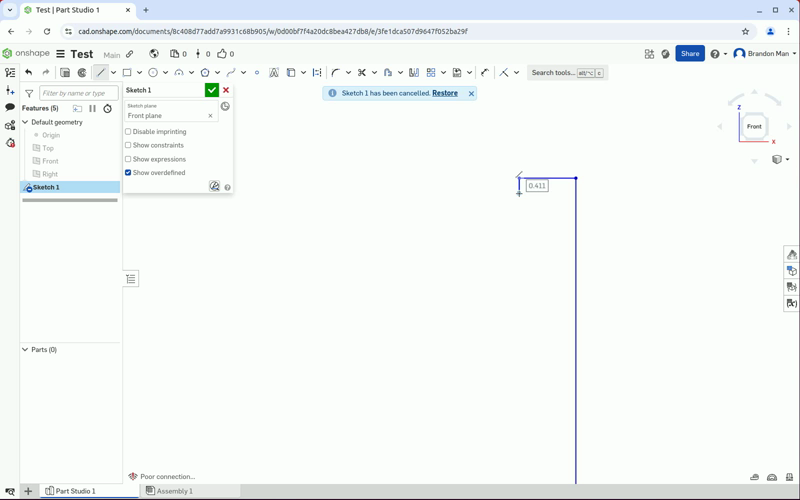
scroll(-6)
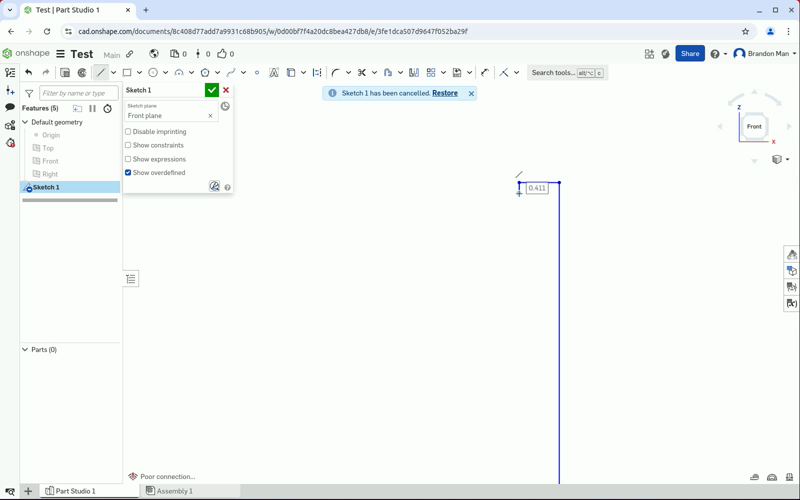
scroll(-6)
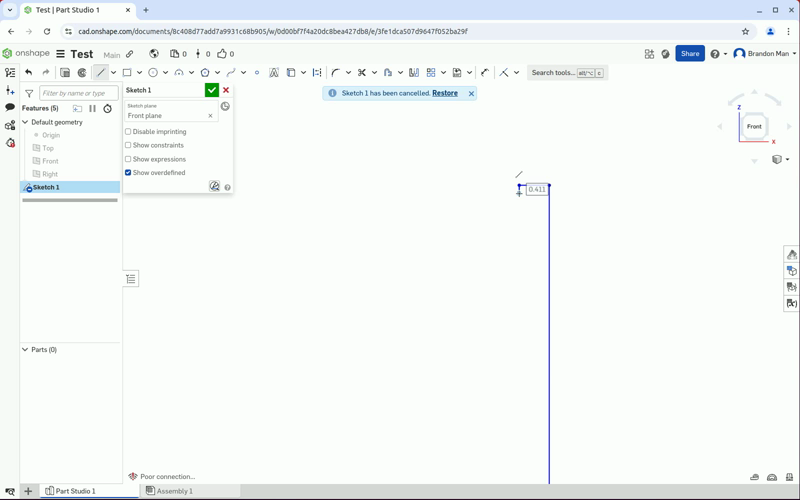
scroll(-6)
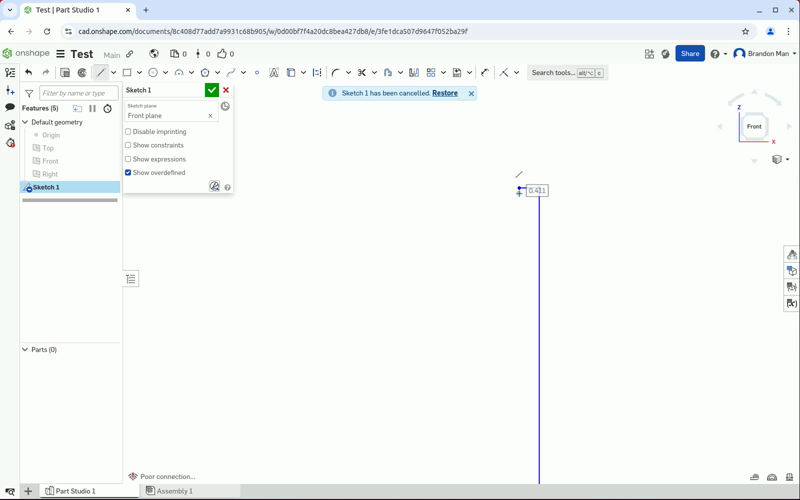
scroll(-6)
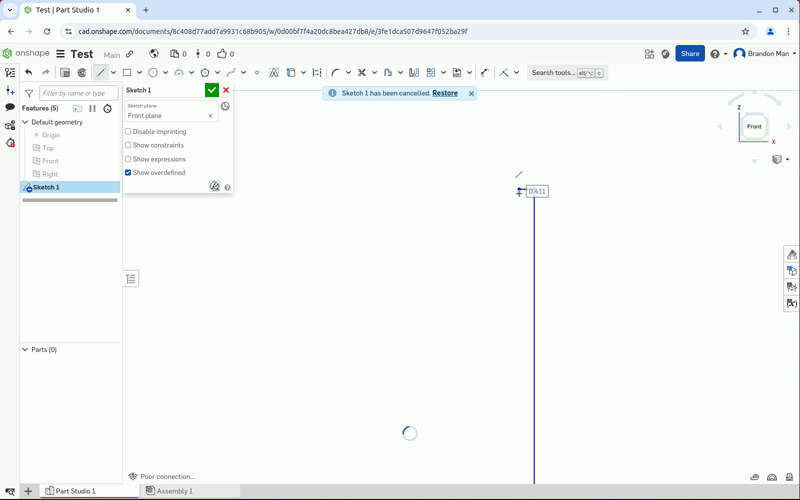
scroll(-6)
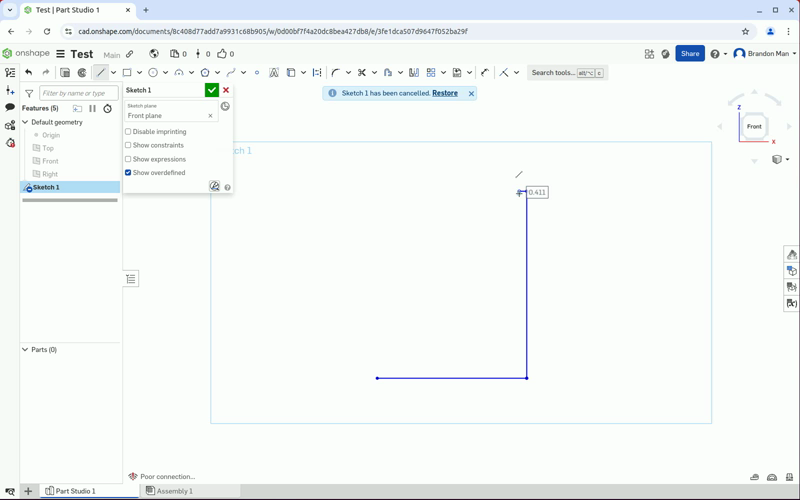
key_up(shift)
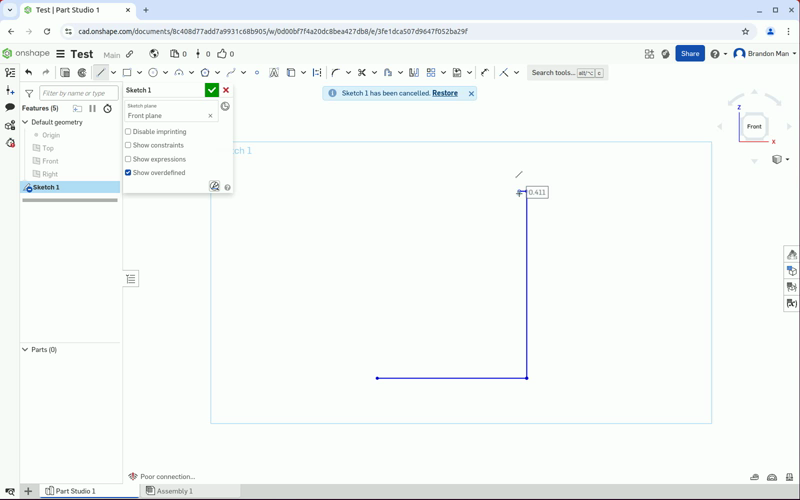
key_down(shift)
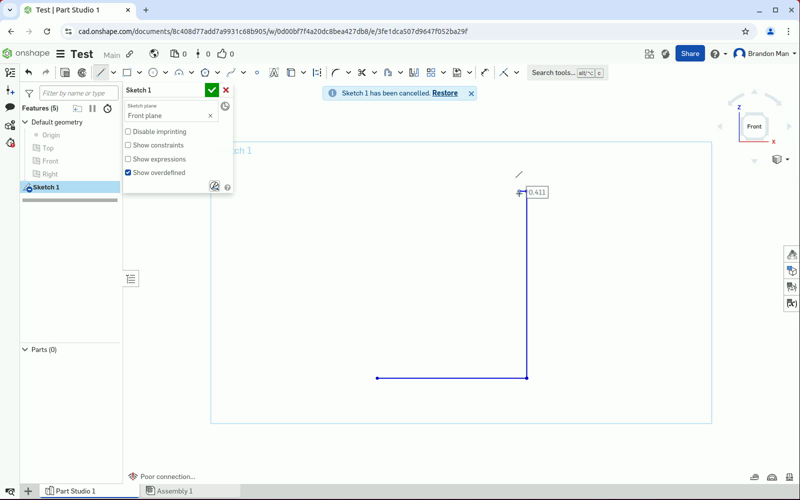
mouse_move(549, 193)
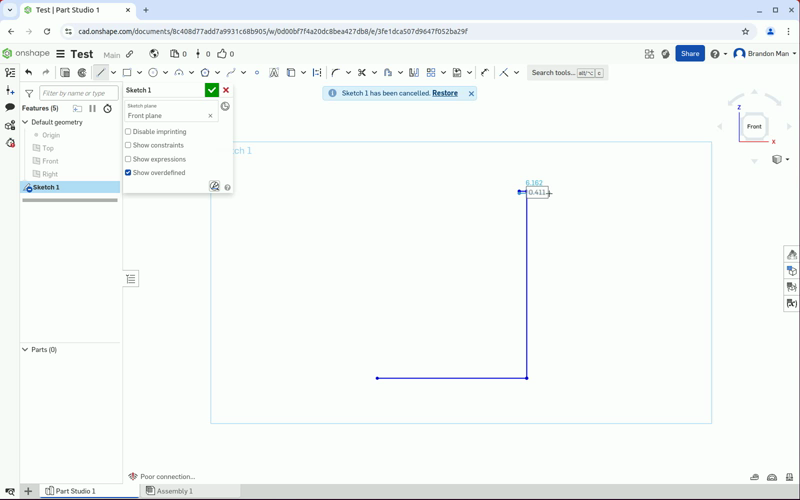
mouse_move(525, 193)
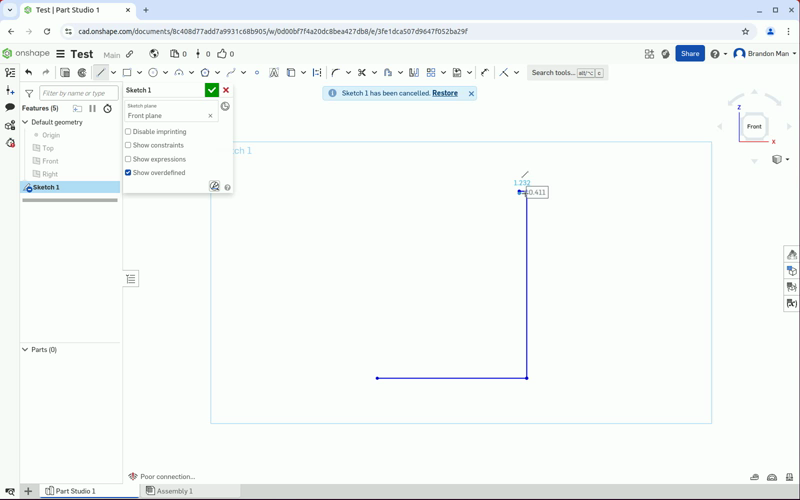
scroll(6)
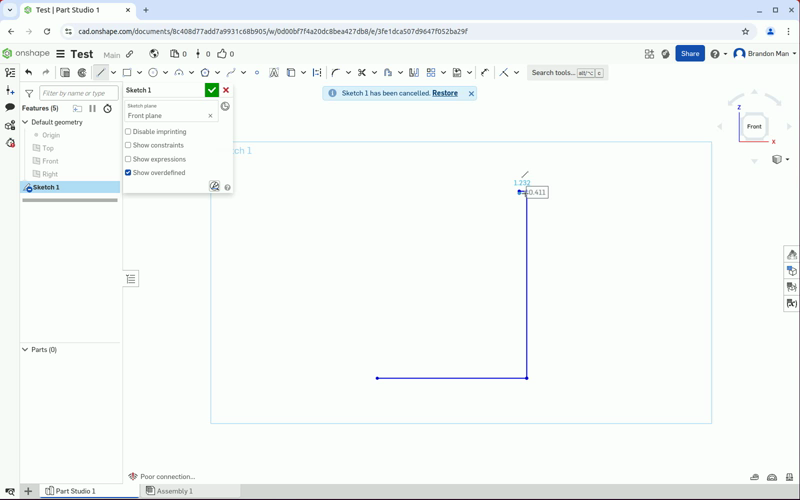
scroll(6)
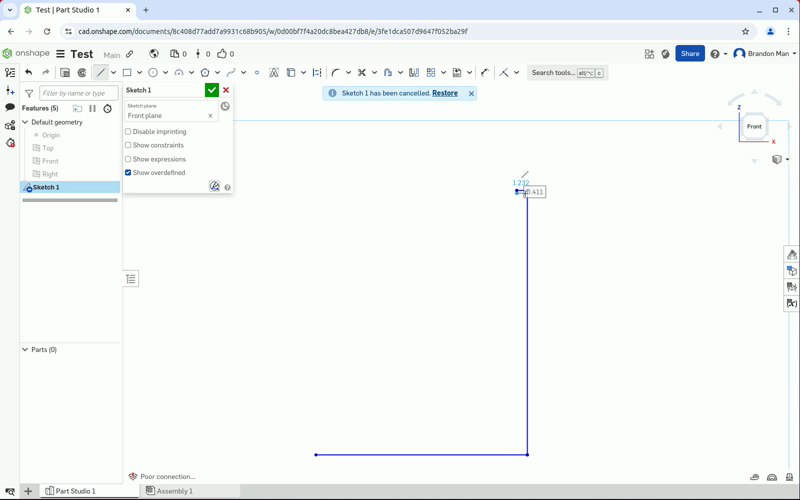
scroll(6)
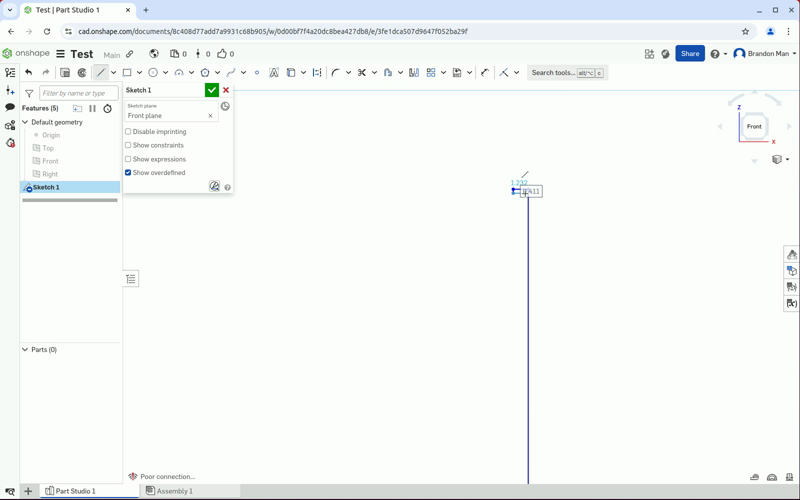
scroll(6)
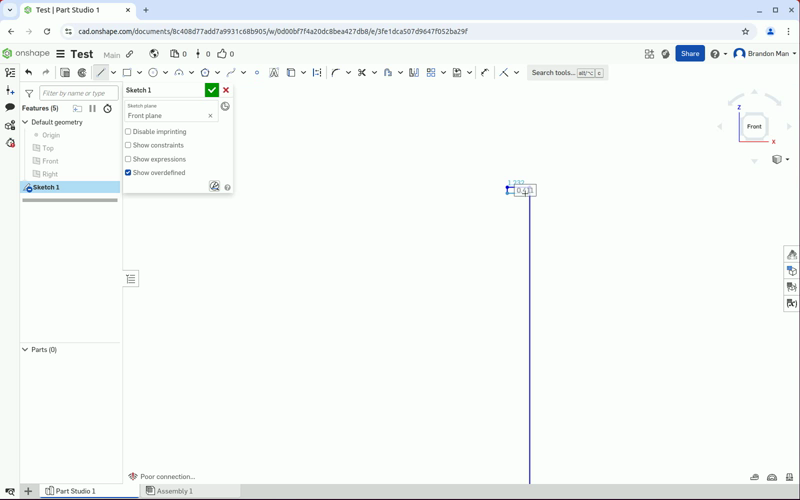
scroll(6)
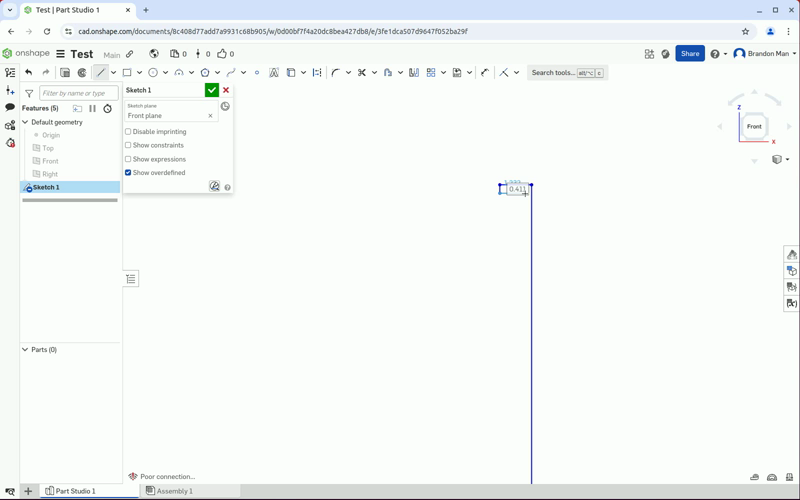
scroll(6)
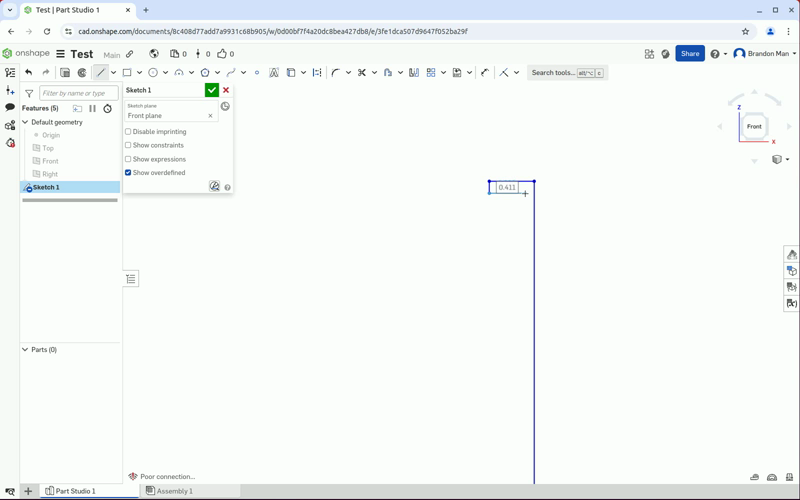
scroll(6)
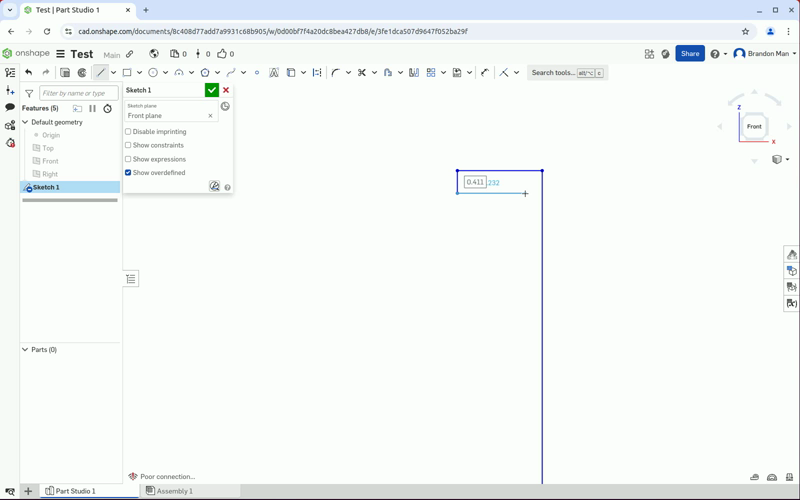
click(525, 193)
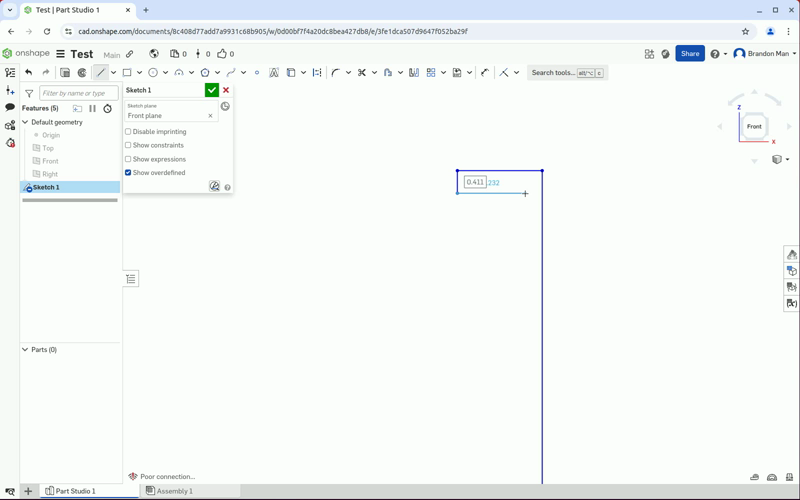
scroll(-6)
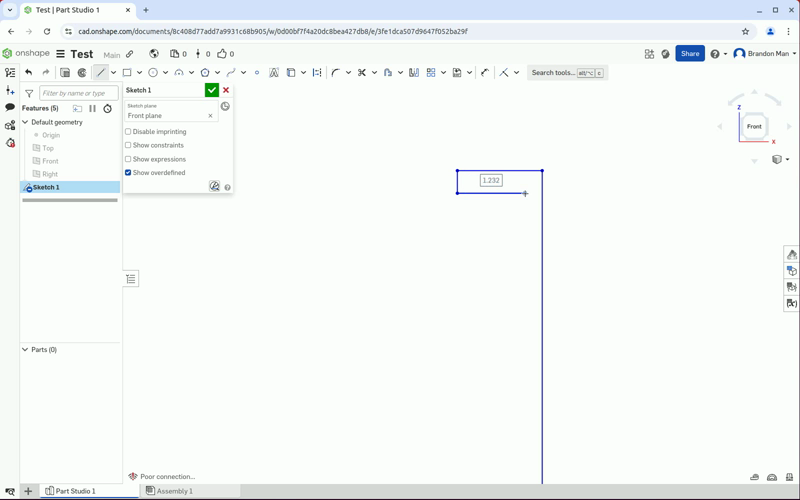
scroll(-6)
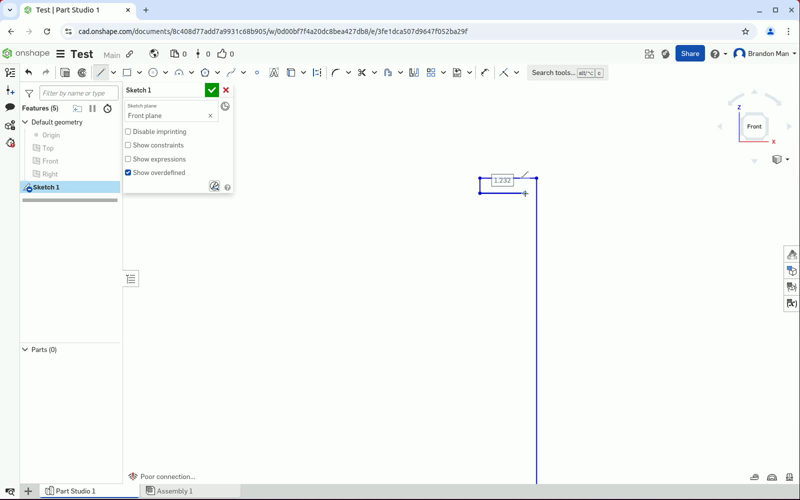
scroll(-6)
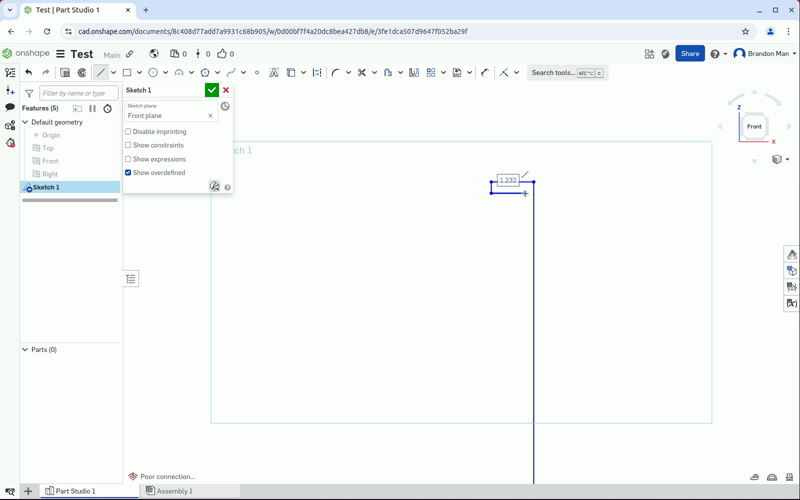
scroll(-6)
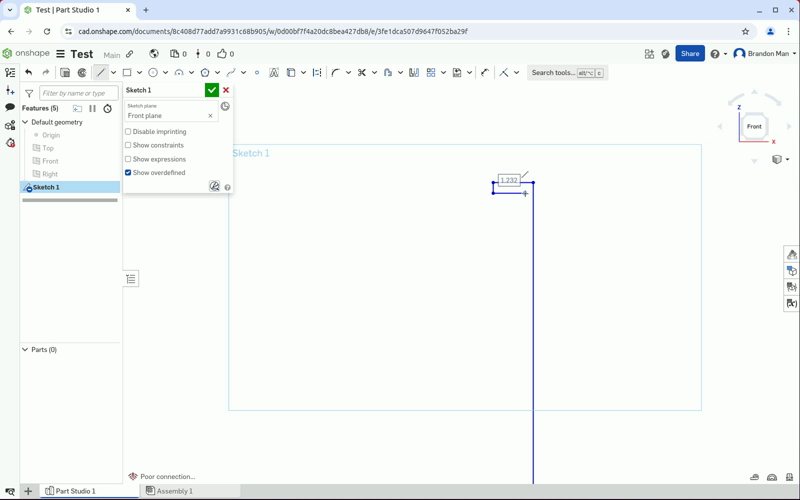
scroll(-6)
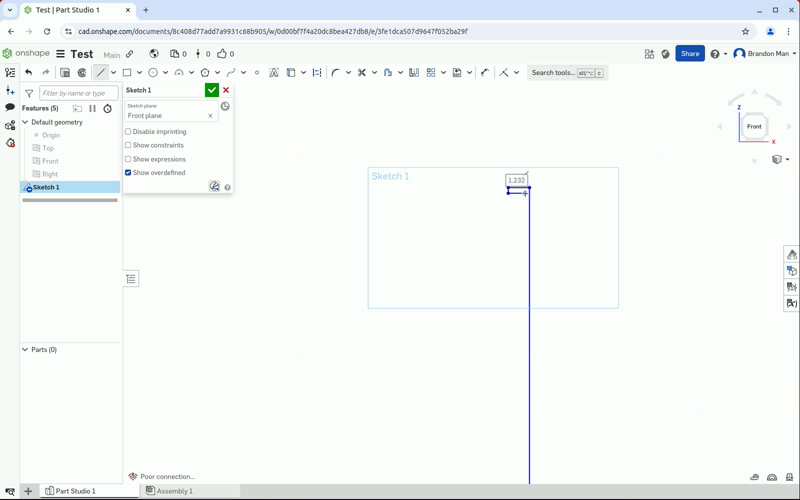
scroll(-6)
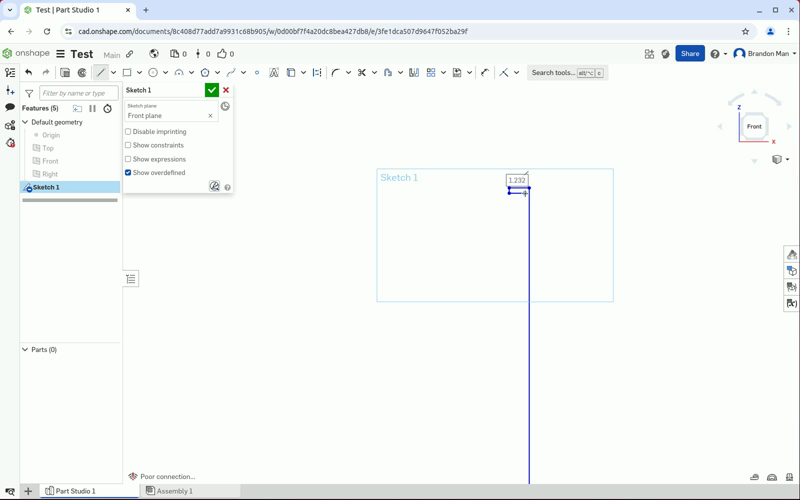
scroll(-6)
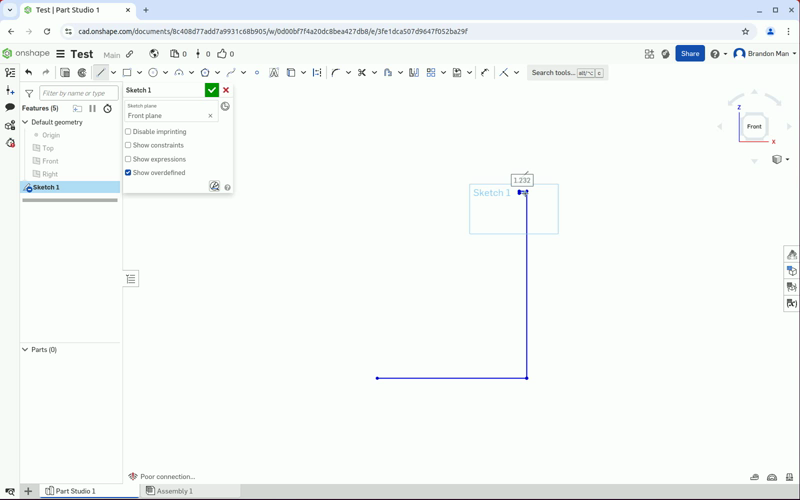
key_up(shift)
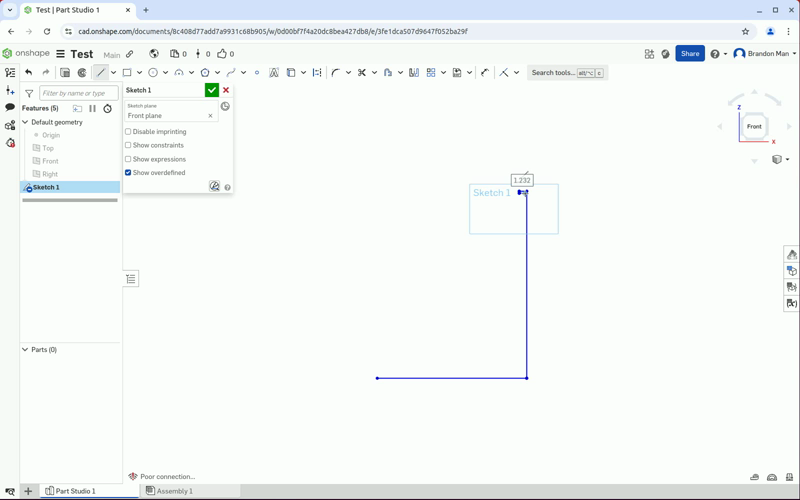
key_down(shift)
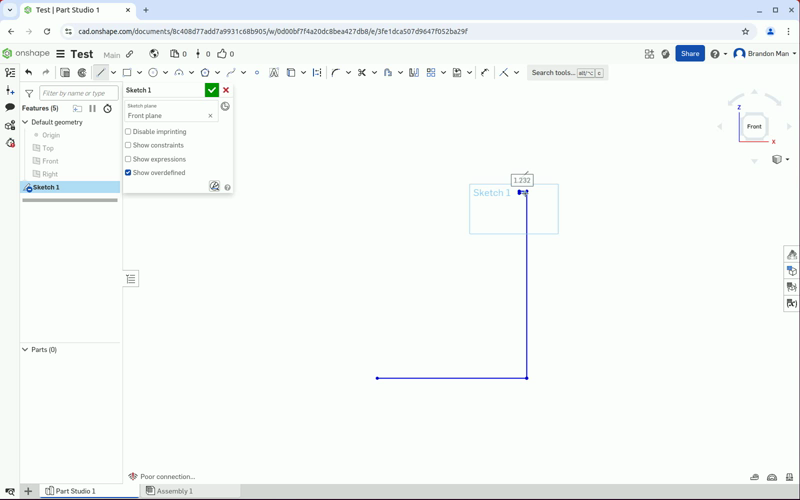
mouse_move(525, 375)
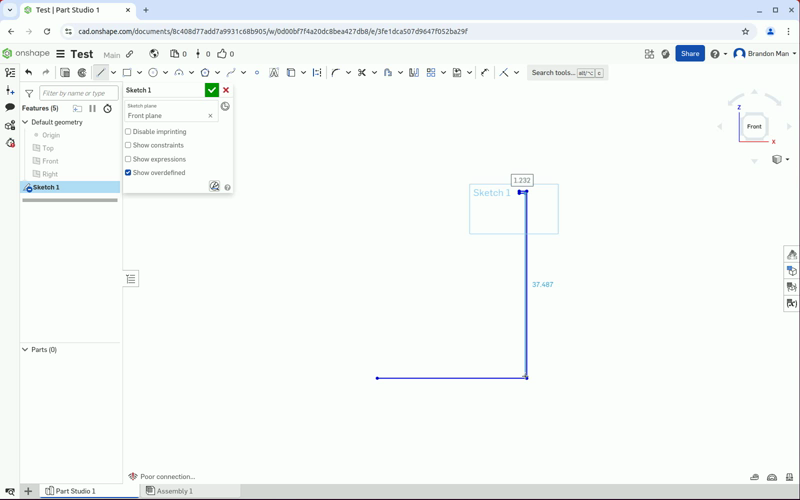
scroll(6)
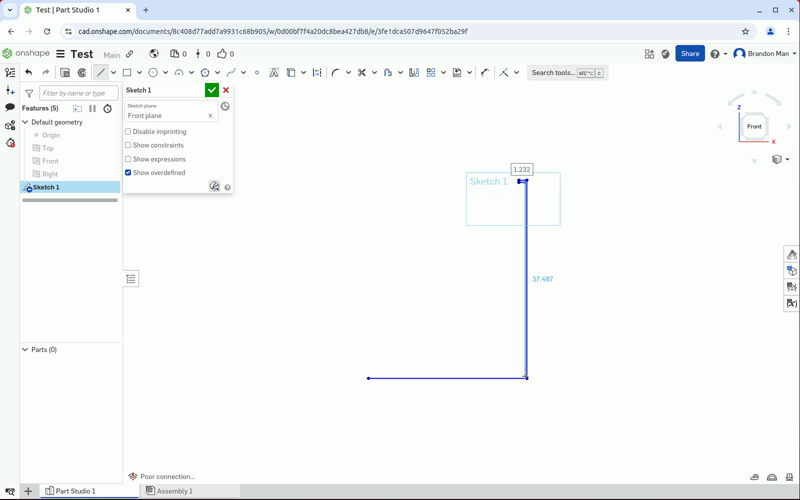
scroll(6)
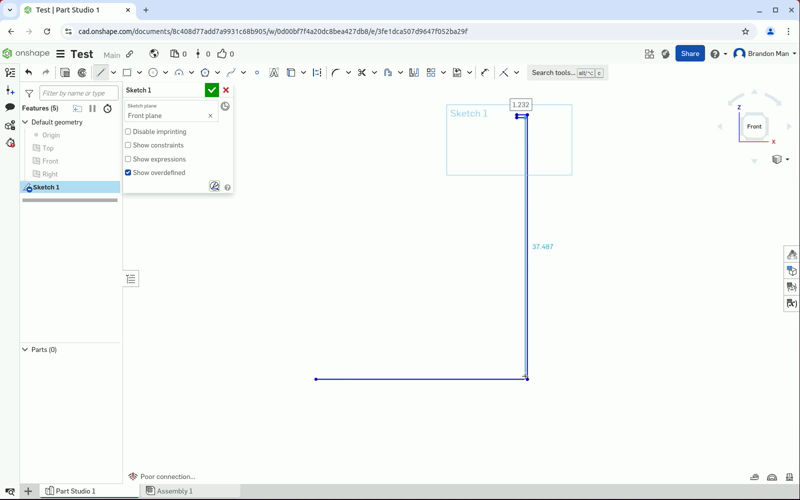
scroll(6)
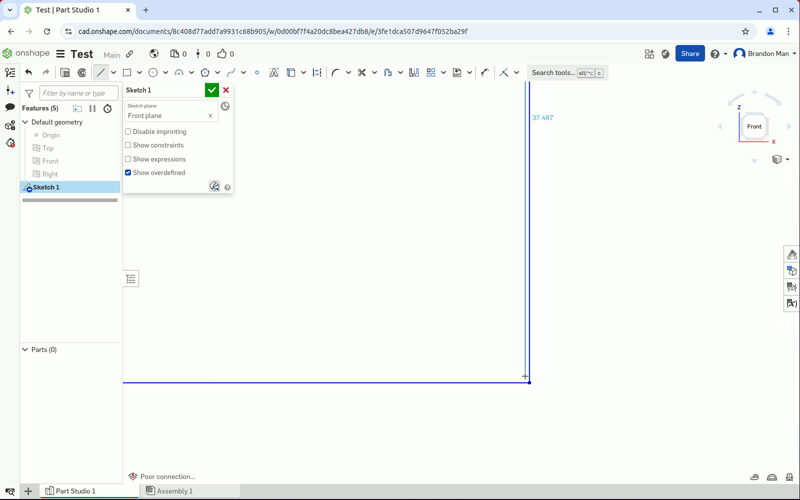
scroll(6)
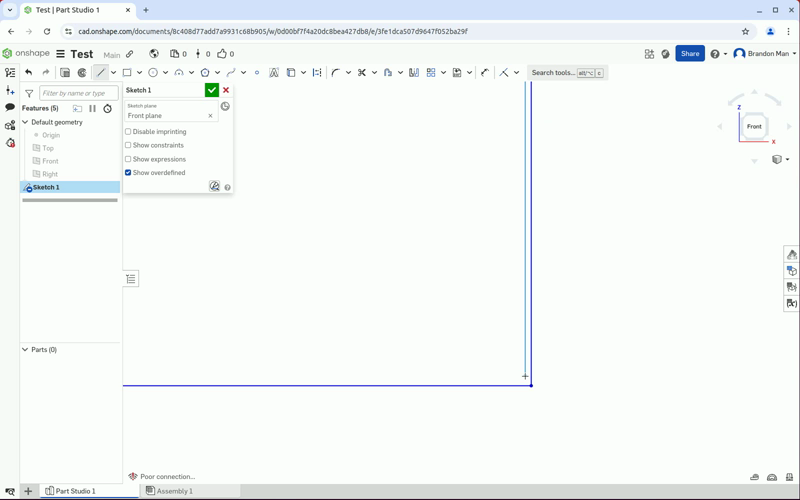
scroll(6)
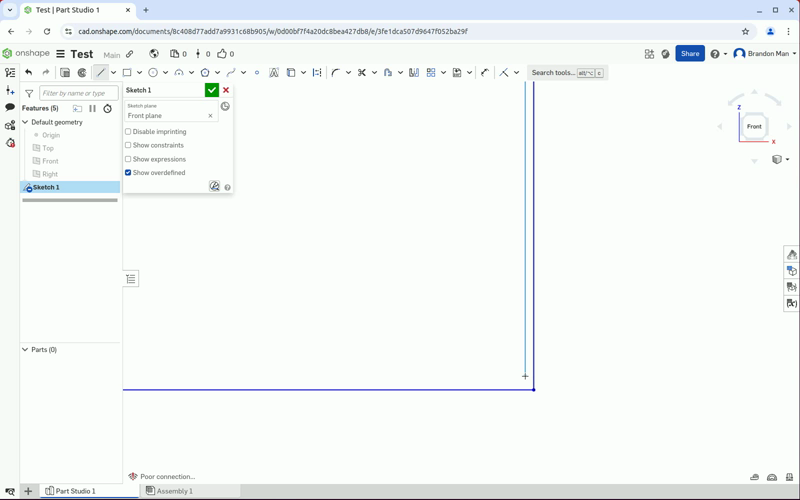
scroll(6)
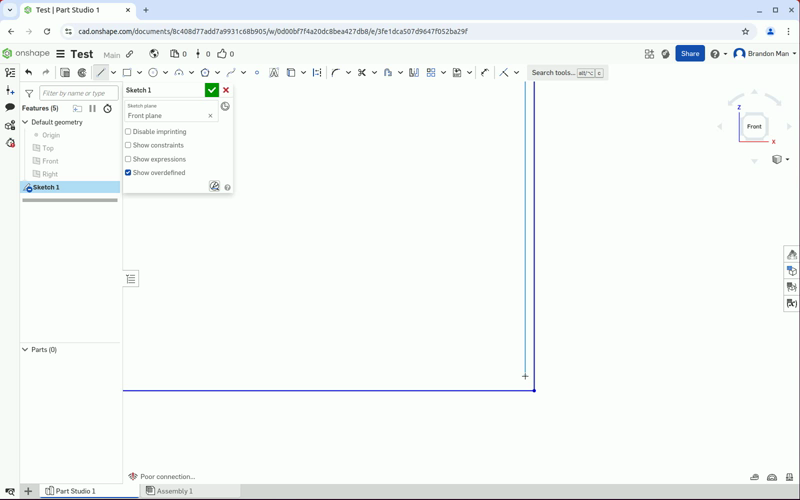
scroll(6)
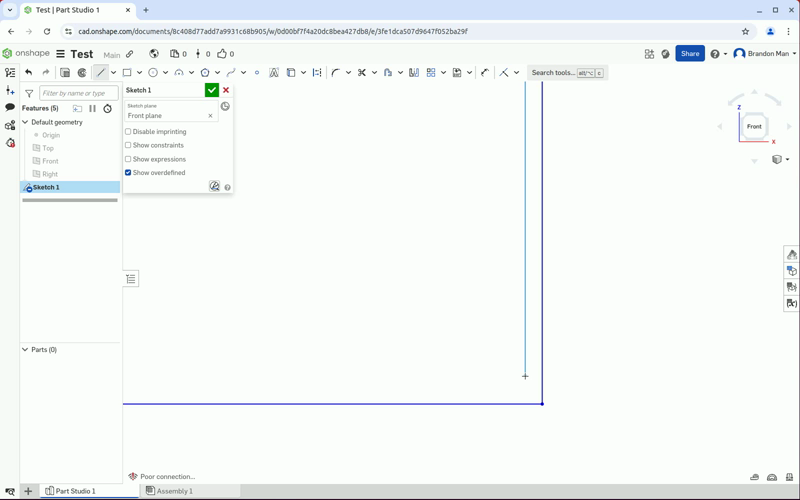
click(525, 375)
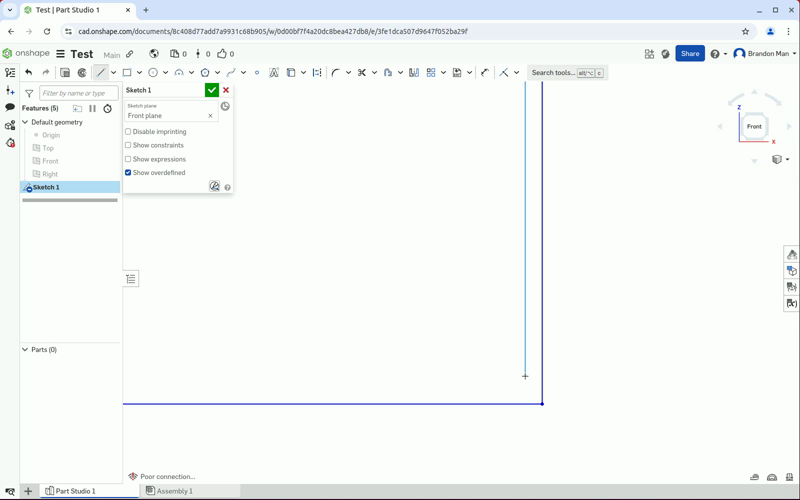
scroll(-6)
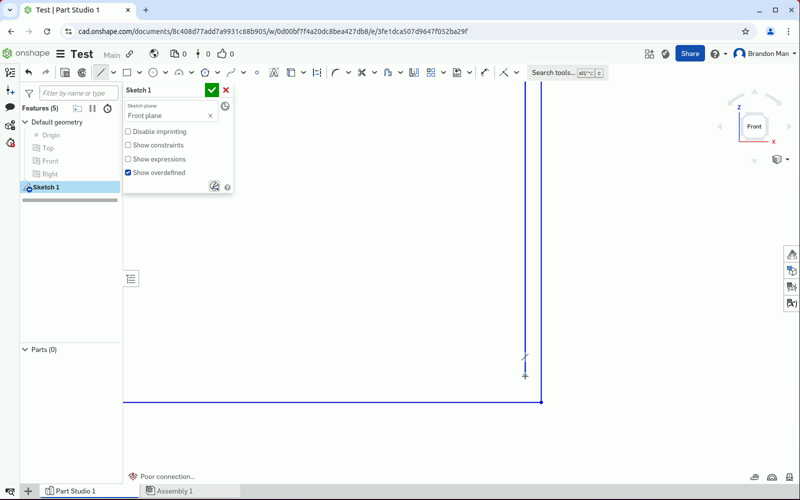
scroll(-6)
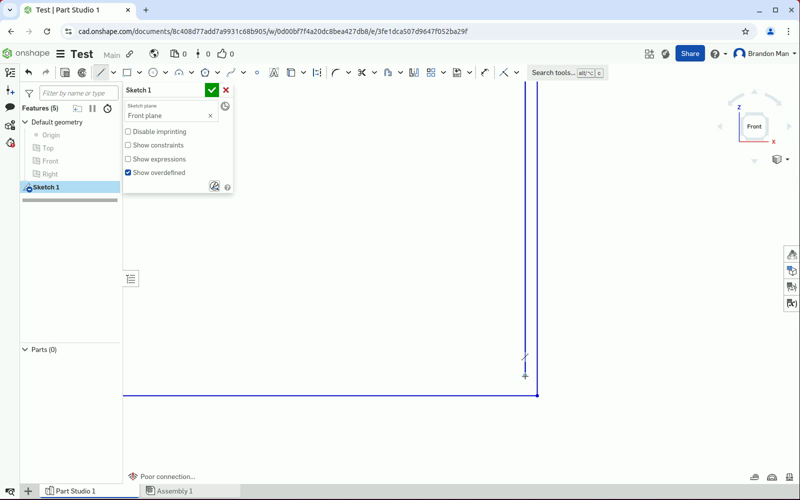
scroll(-6)
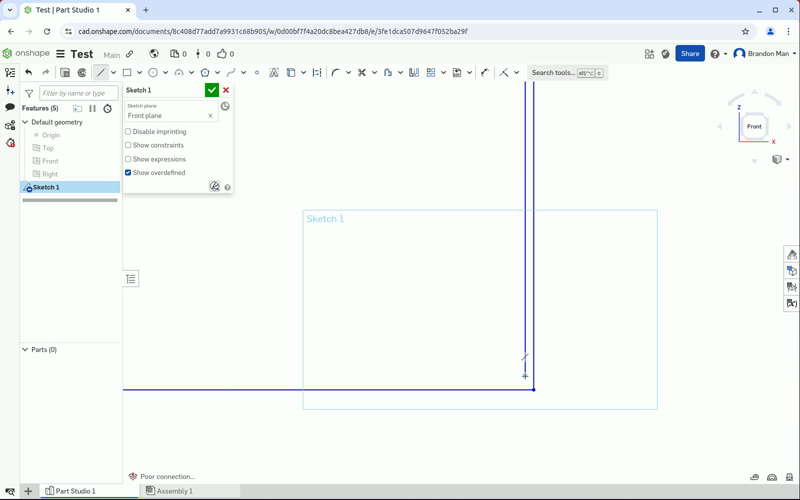
scroll(-6)
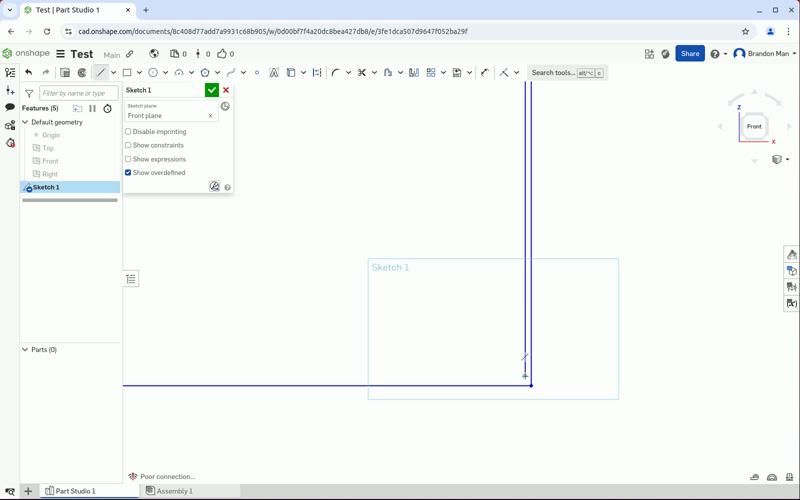
scroll(-6)
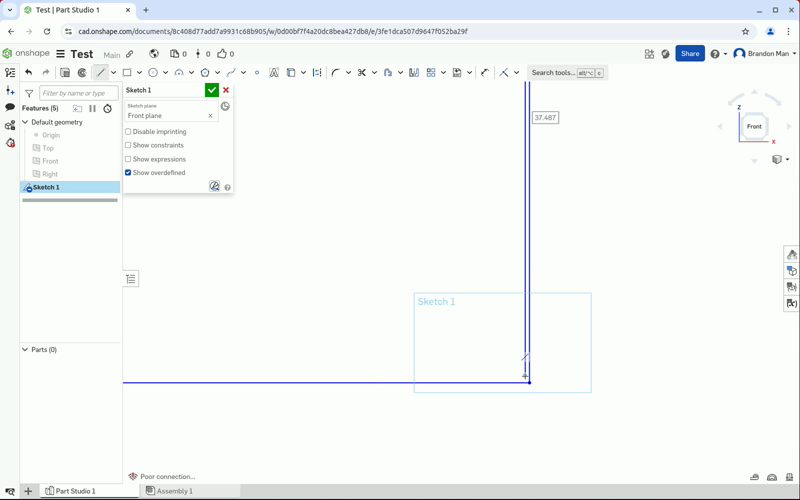
scroll(-6)
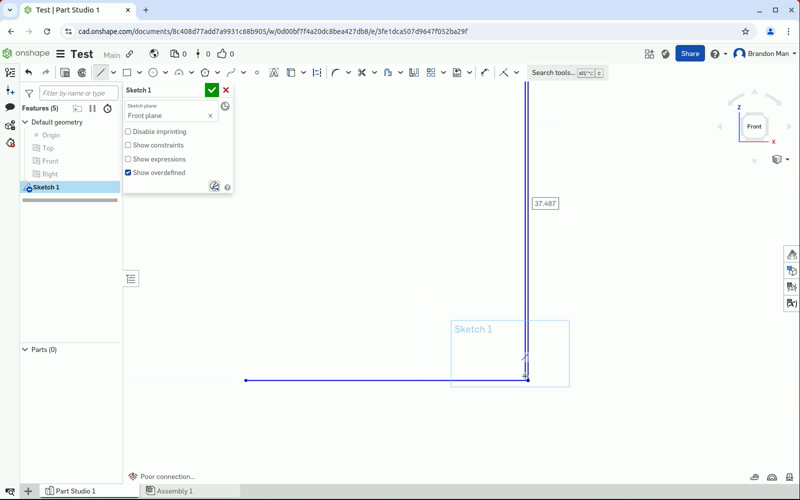
scroll(-6)
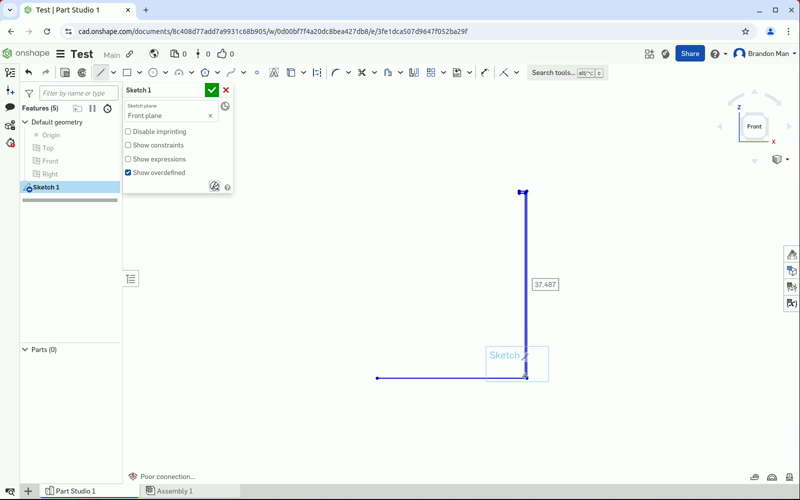
key_up(shift)
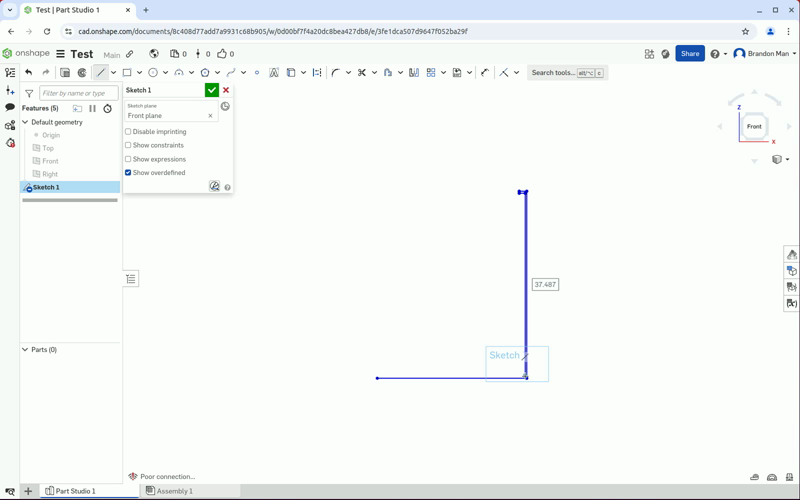
key_down(shift)
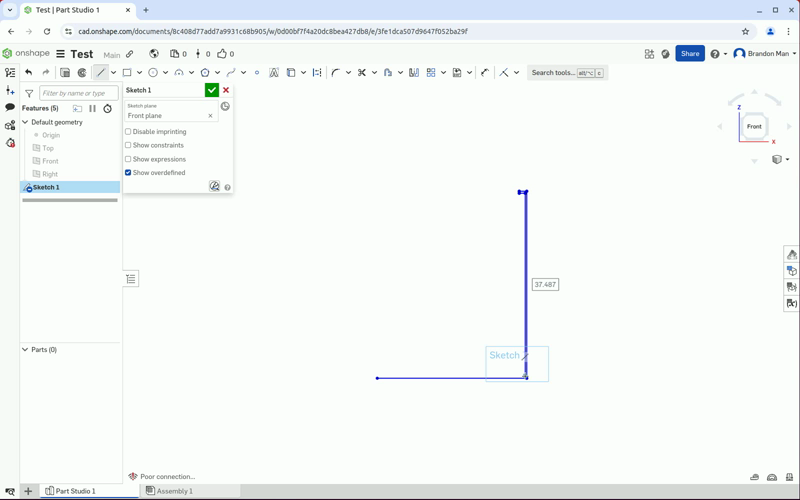
mouse_move(379, 375)
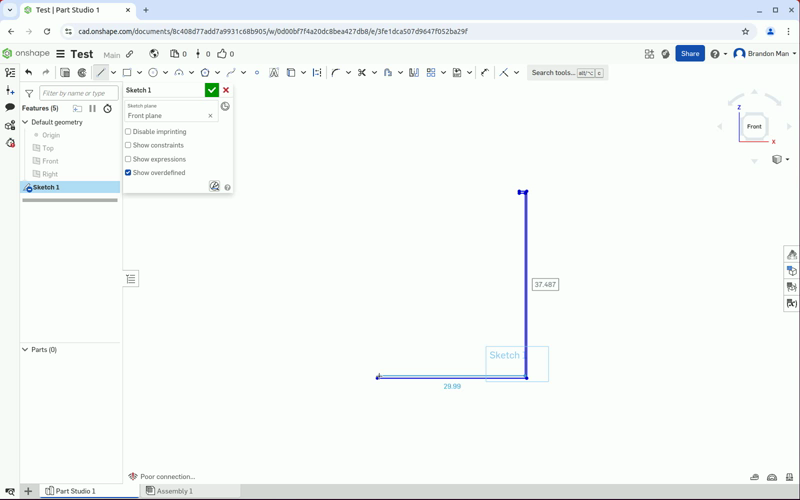
scroll(6)
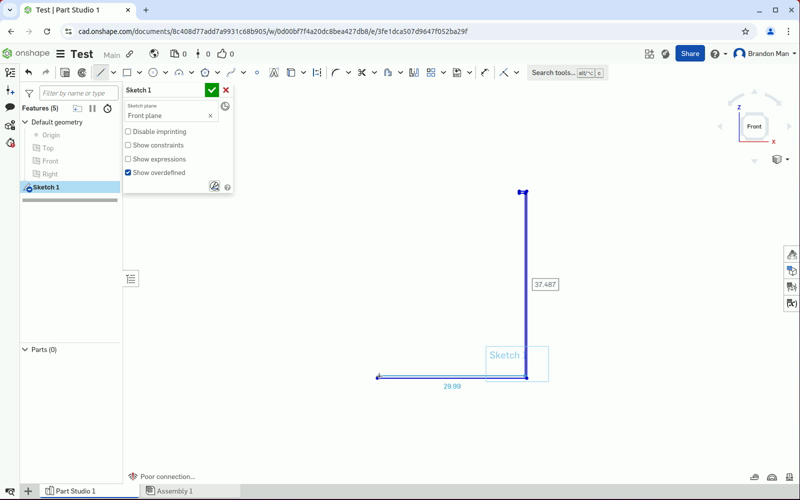
scroll(6)
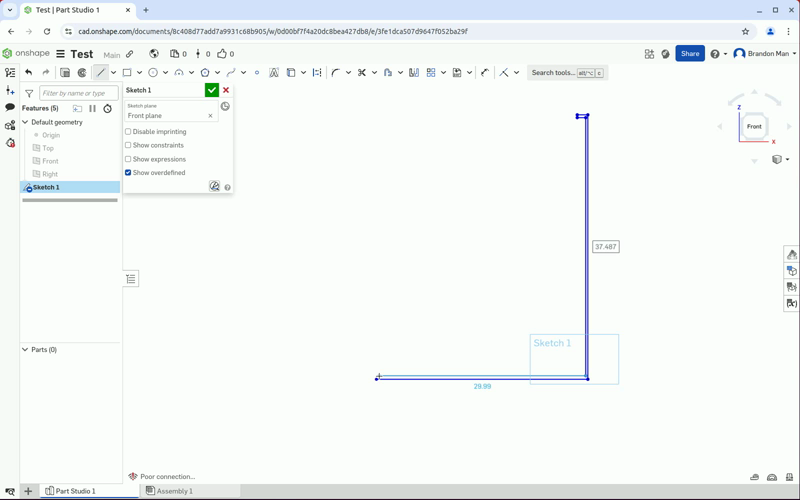
scroll(6)
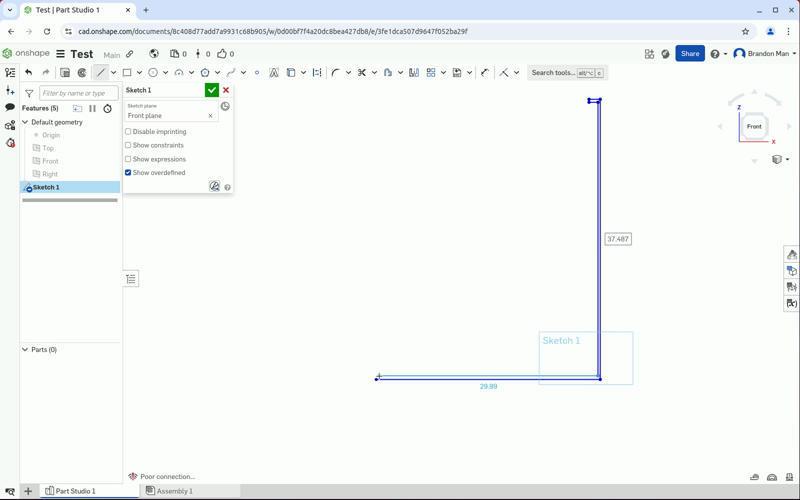
scroll(6)
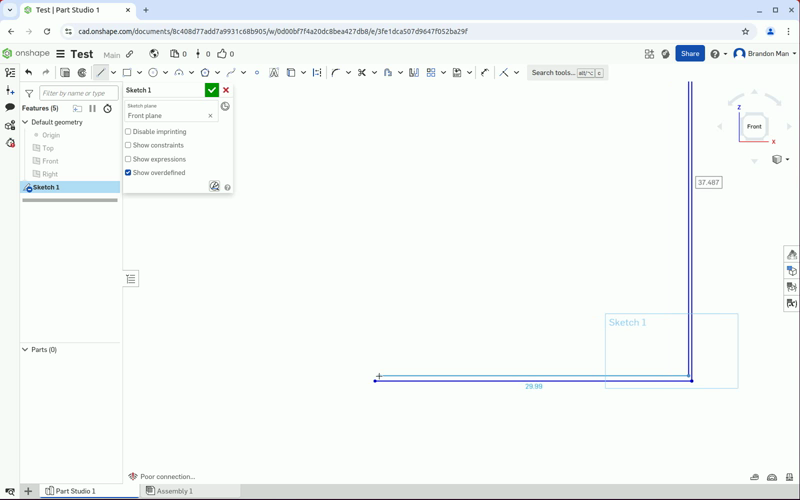
scroll(6)
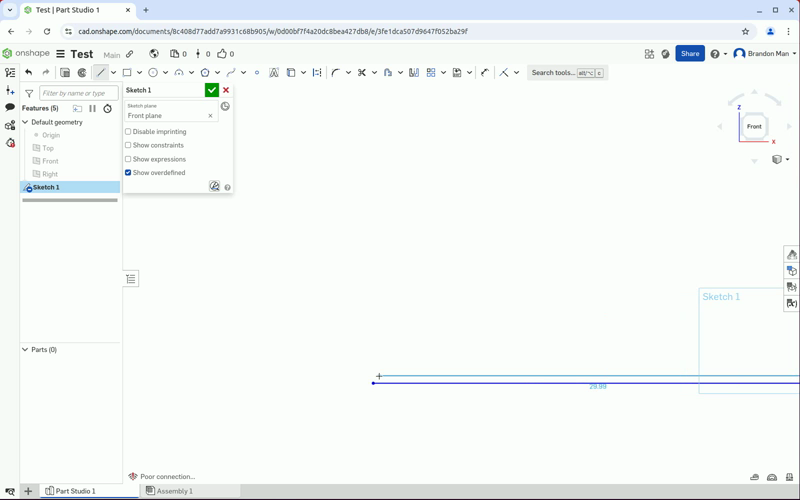
scroll(6)
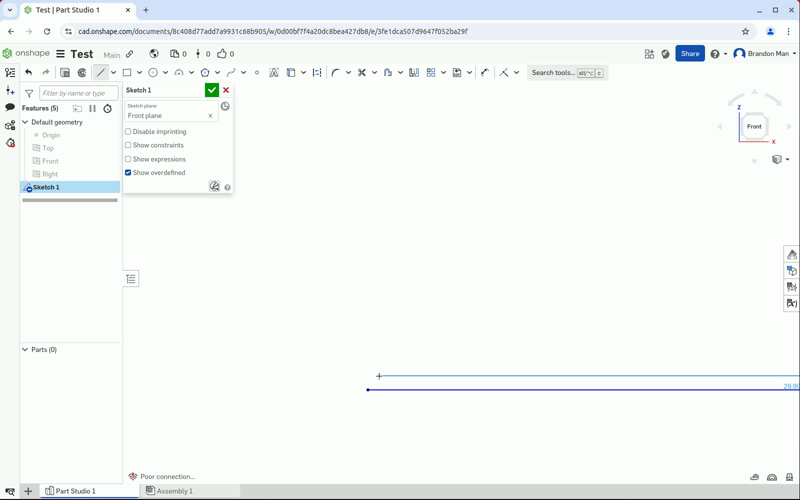
scroll(6)
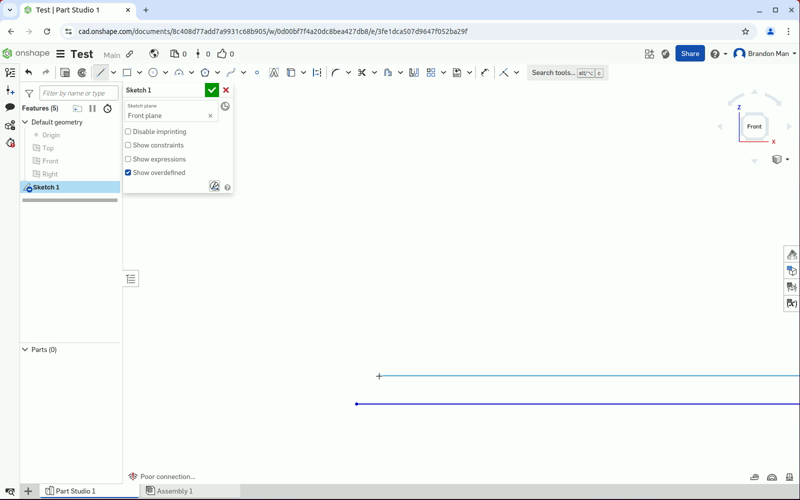
click(379, 375)
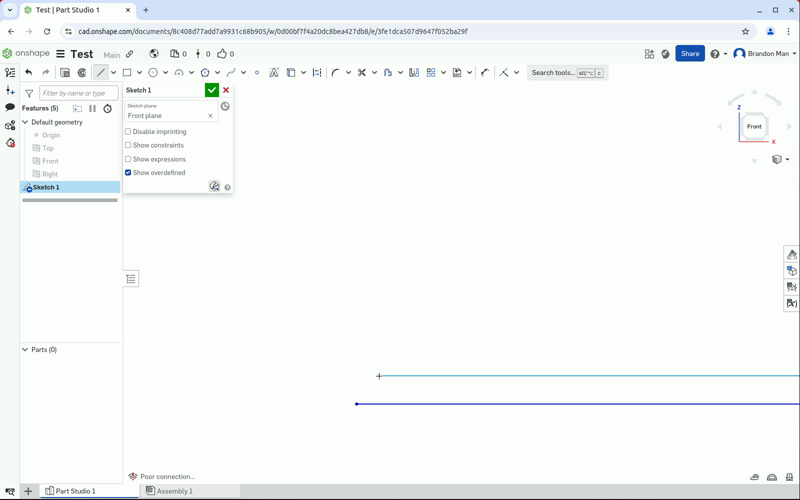
scroll(-6)
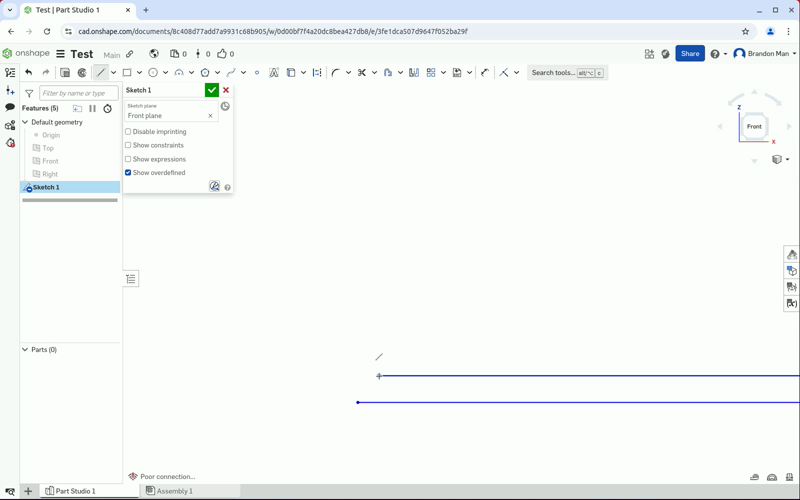
scroll(-6)
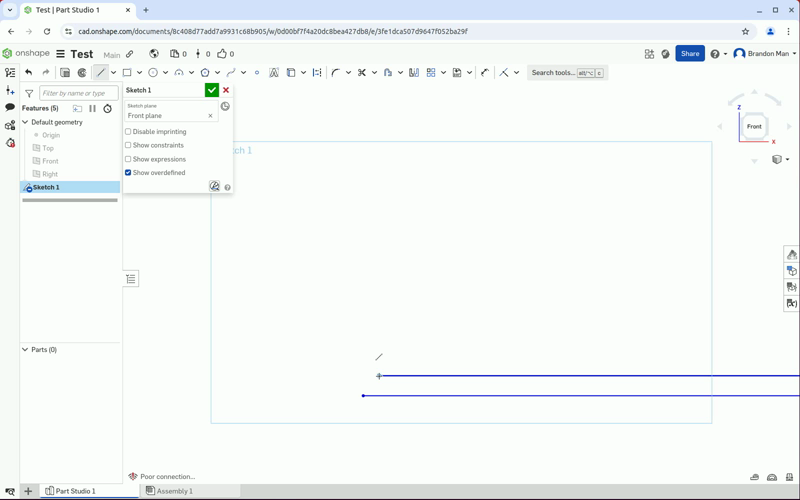
scroll(-6)
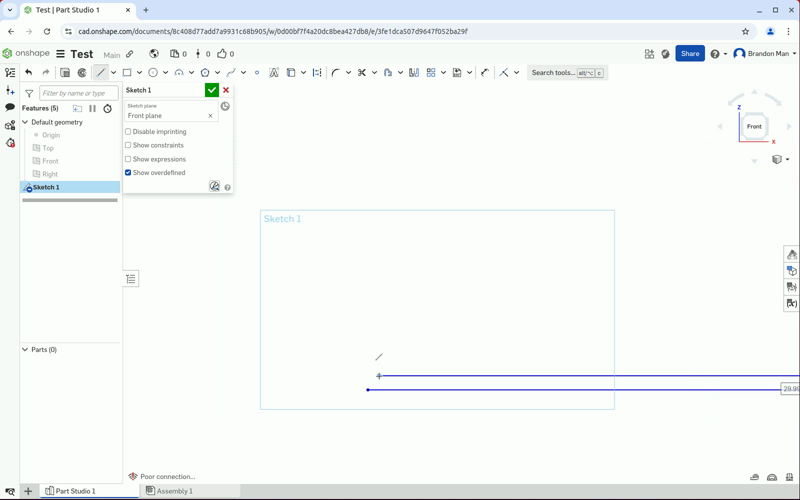
scroll(-6)
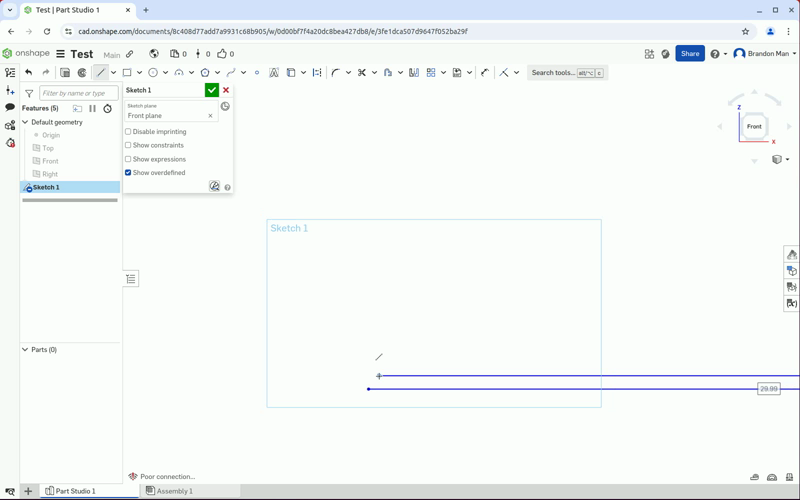
scroll(-6)
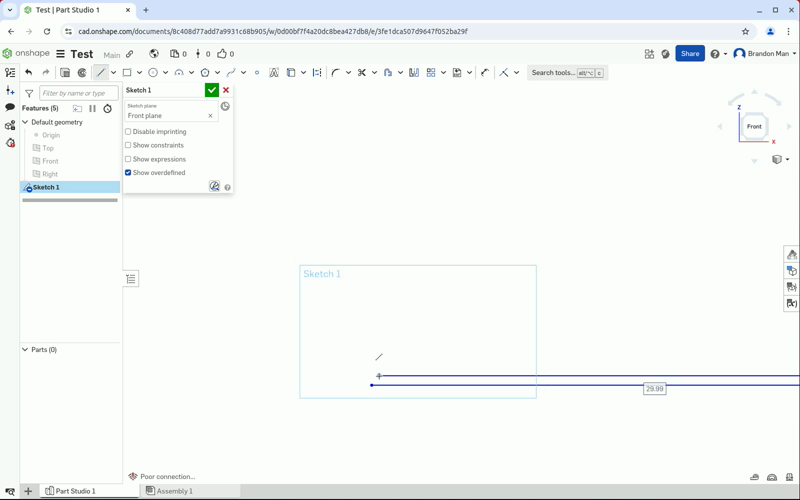
scroll(-6)
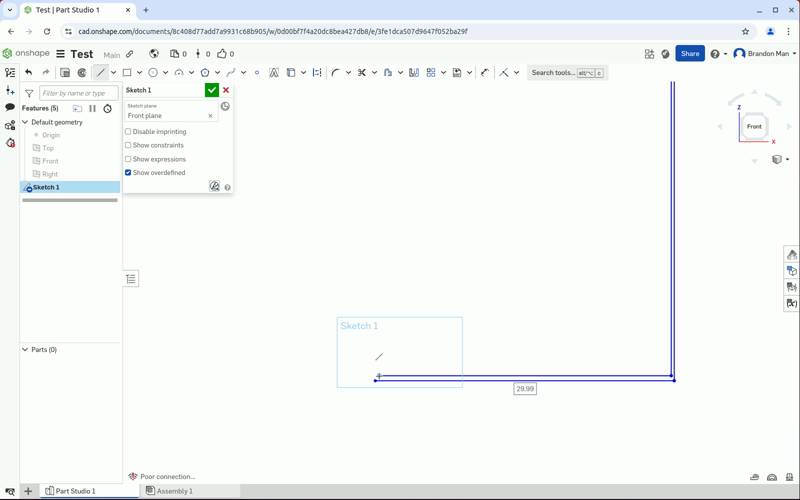
scroll(-6)
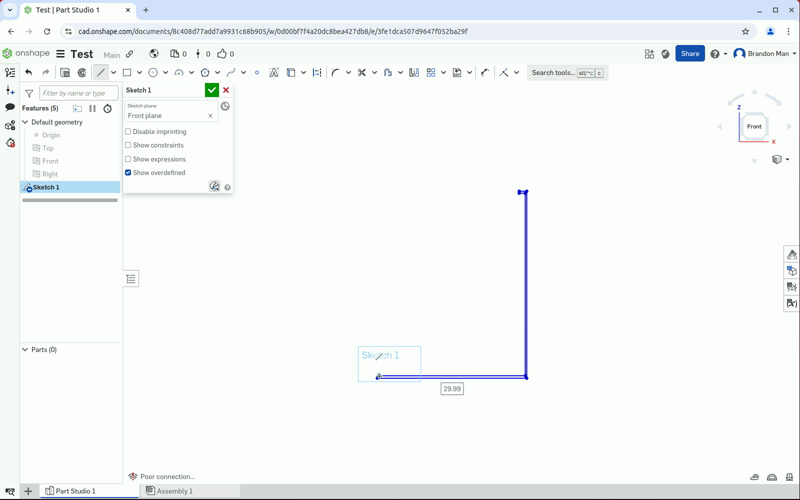
key_up(shift)
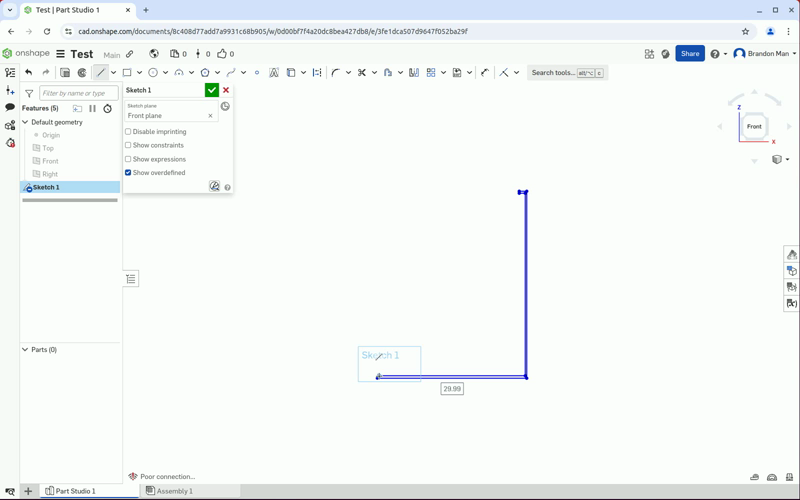
key_down(shift)
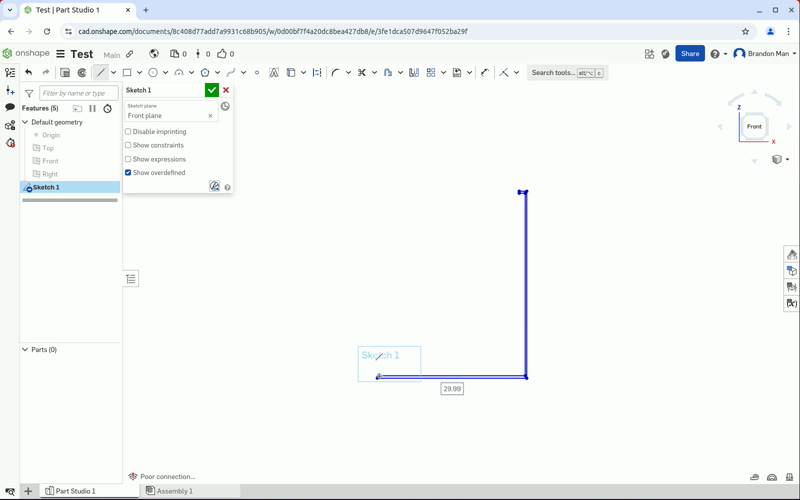
mouse_move(379, 193)
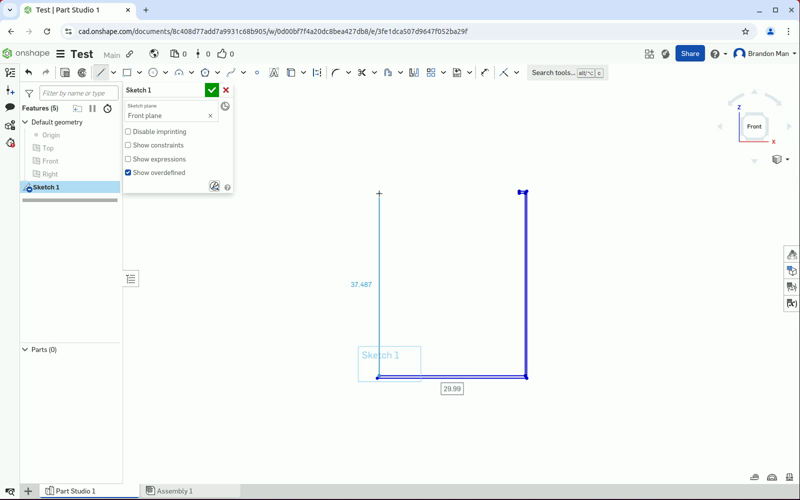
click(379, 193)
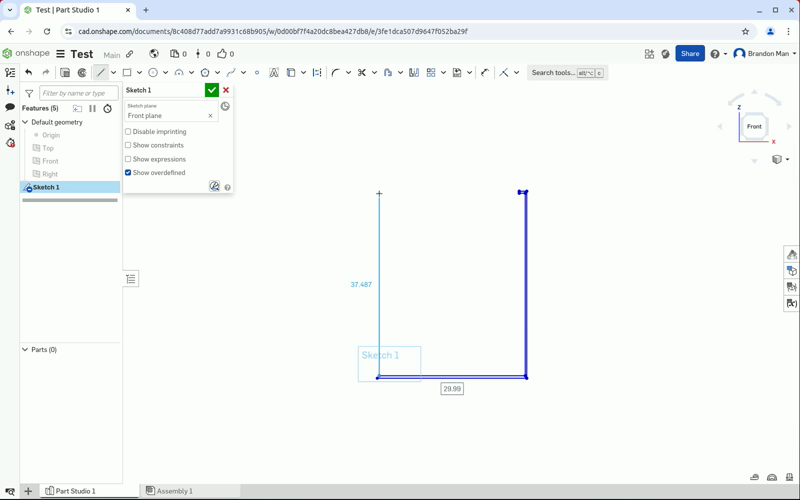
key_up(shift)
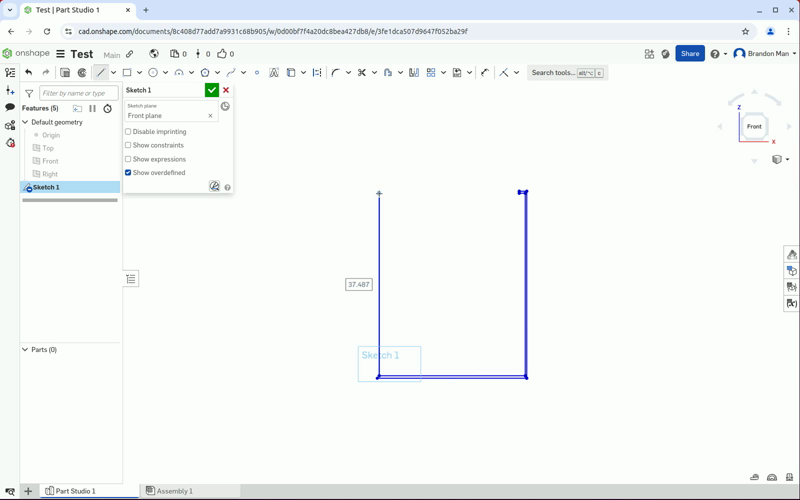
key_down(shift)
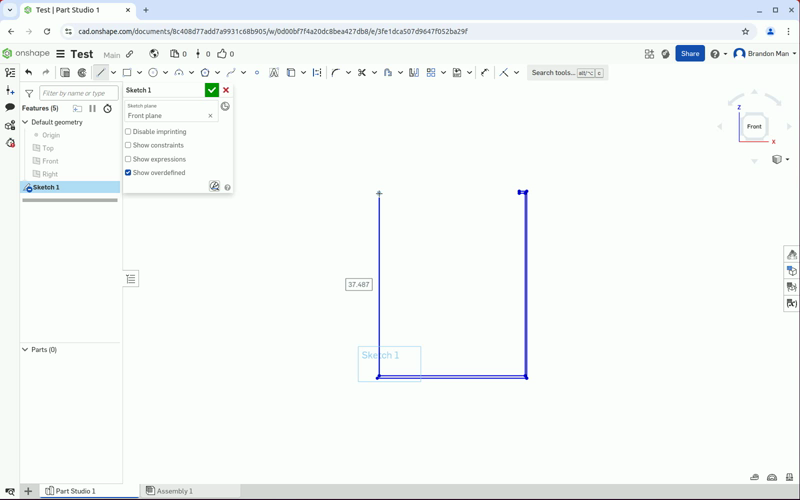
mouse_move(409, 193)
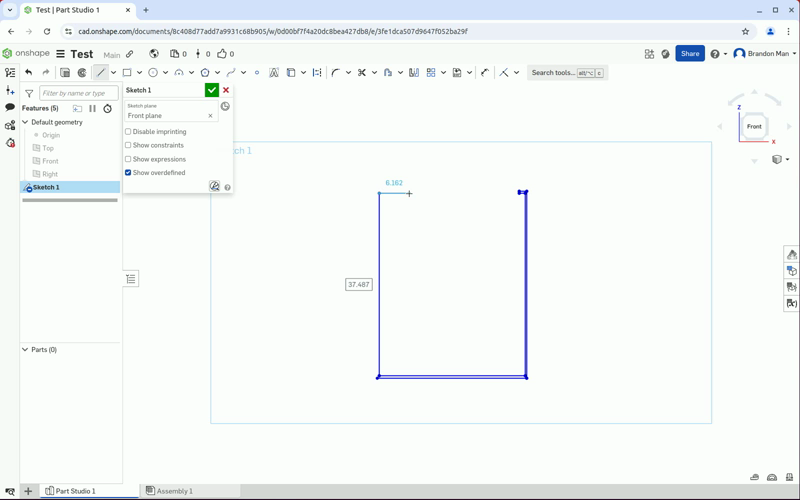
mouse_move(391, 193)
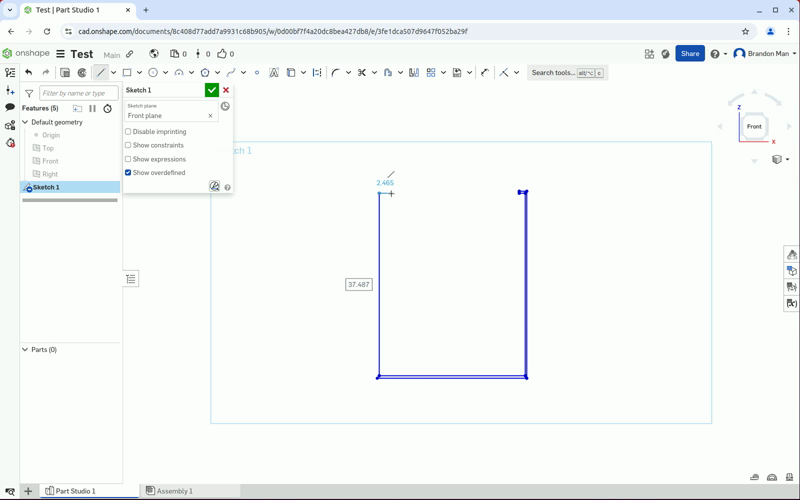
click(391, 193)
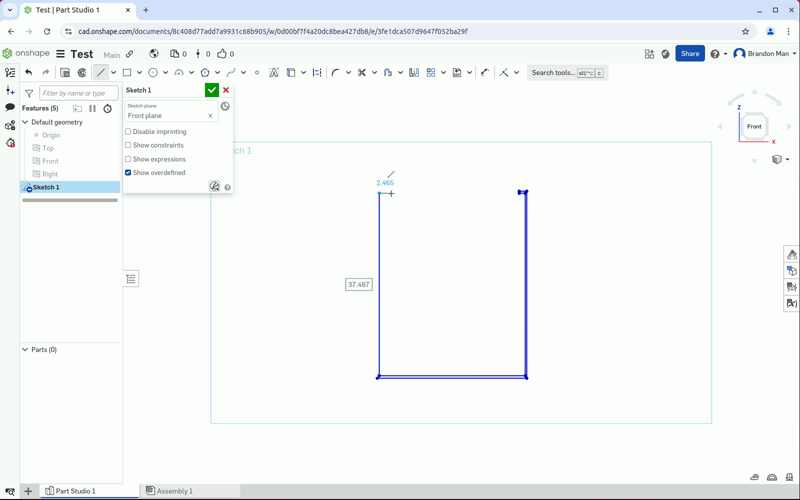
key_up(shift)
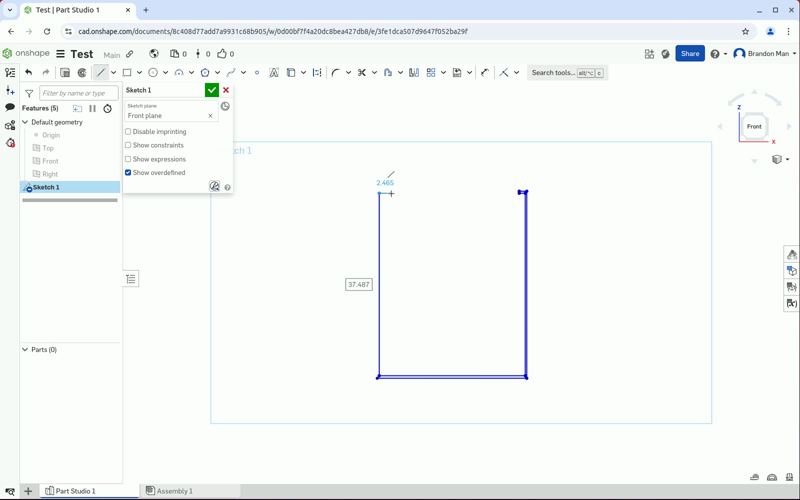
key_down(shift)
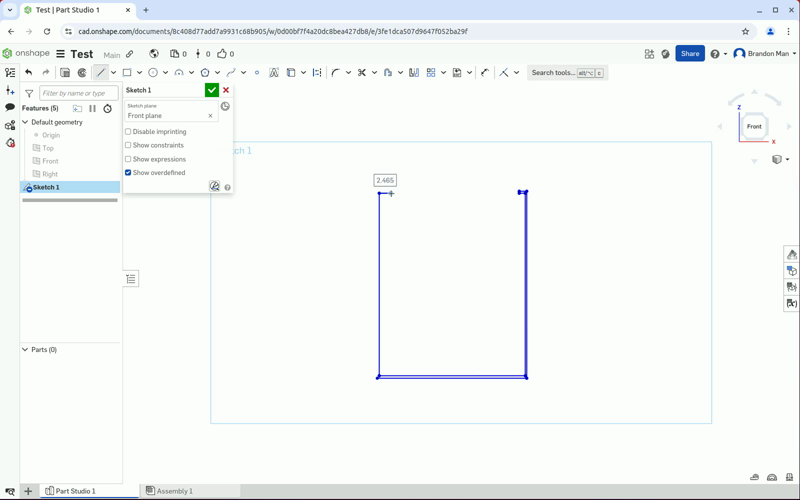
mouse_move(421, 193)
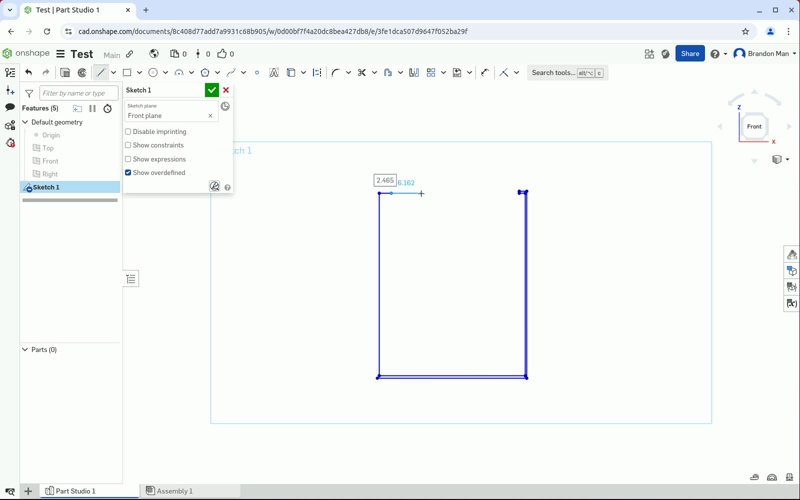
mouse_move(391, 191)
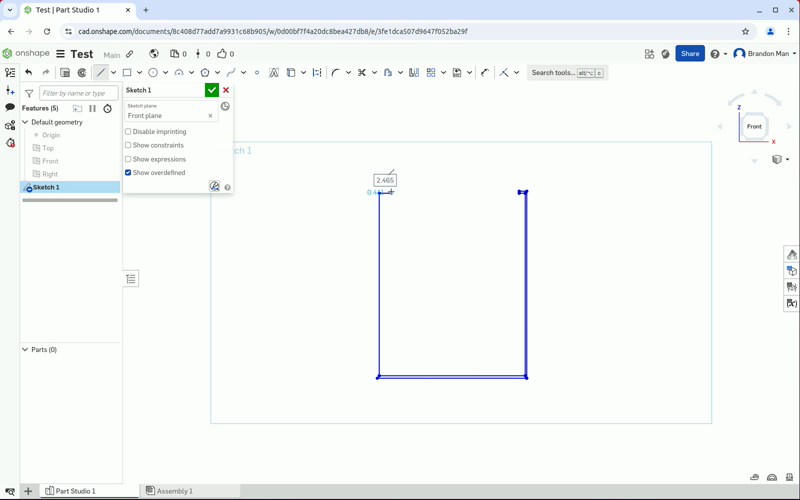
scroll(6)
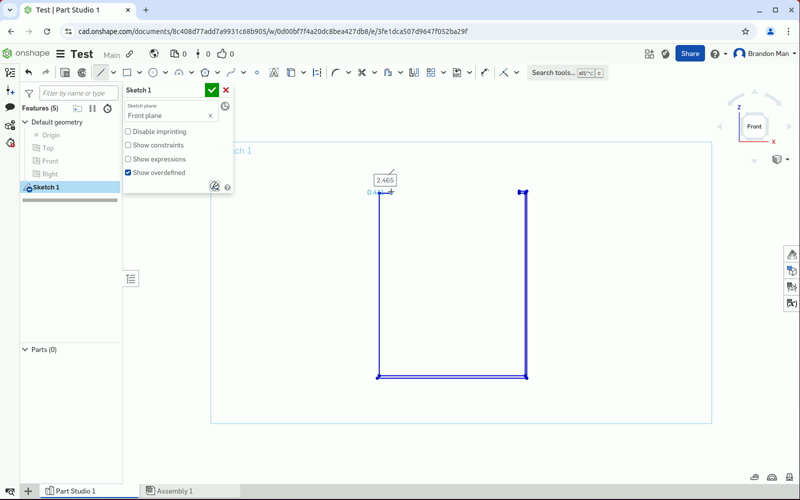
scroll(6)
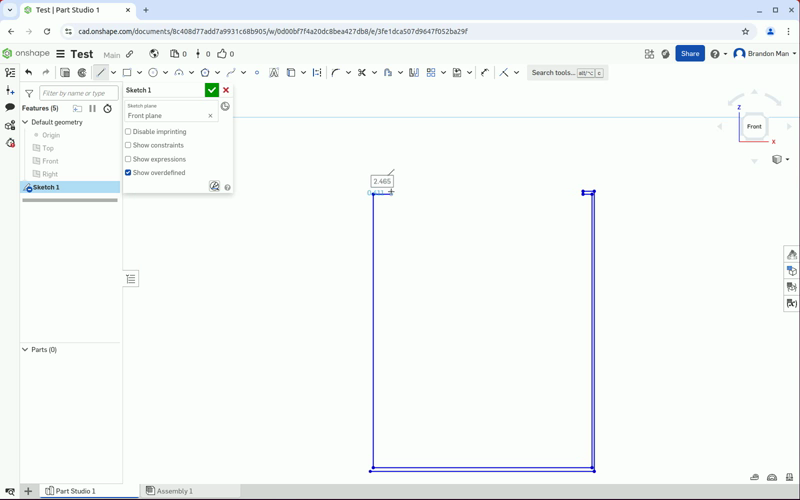
scroll(6)
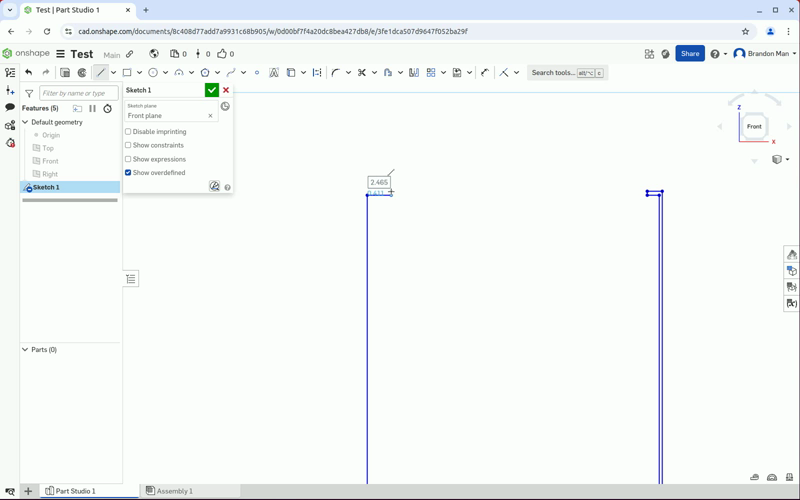
scroll(6)
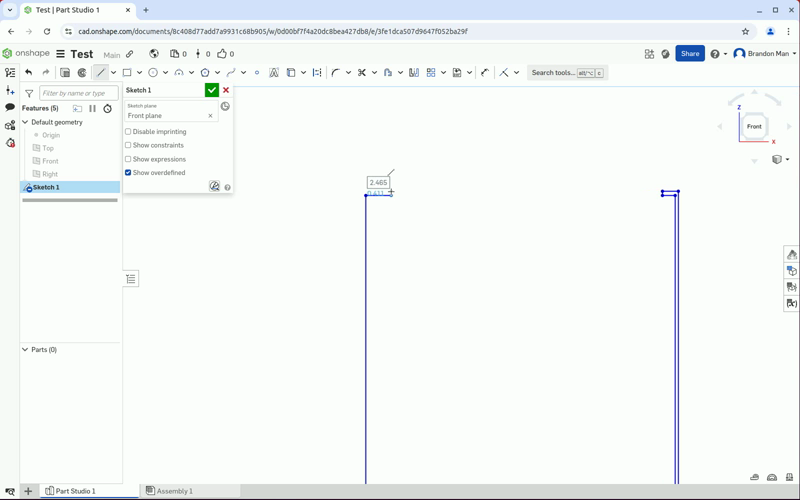
scroll(6)
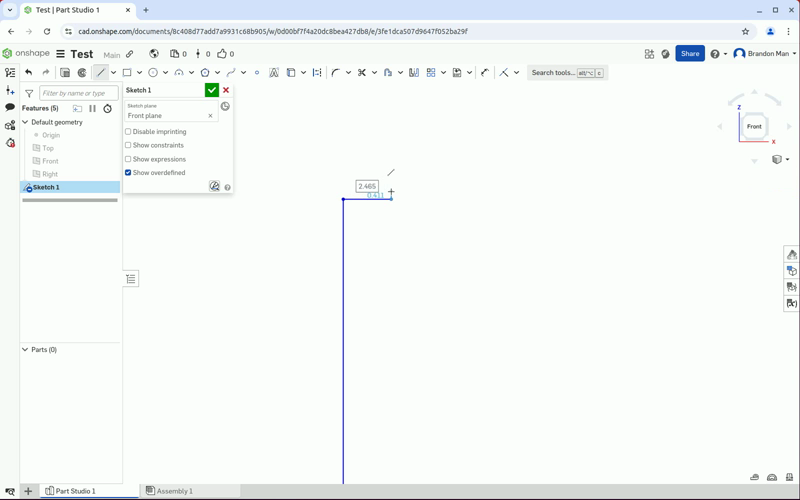
scroll(6)
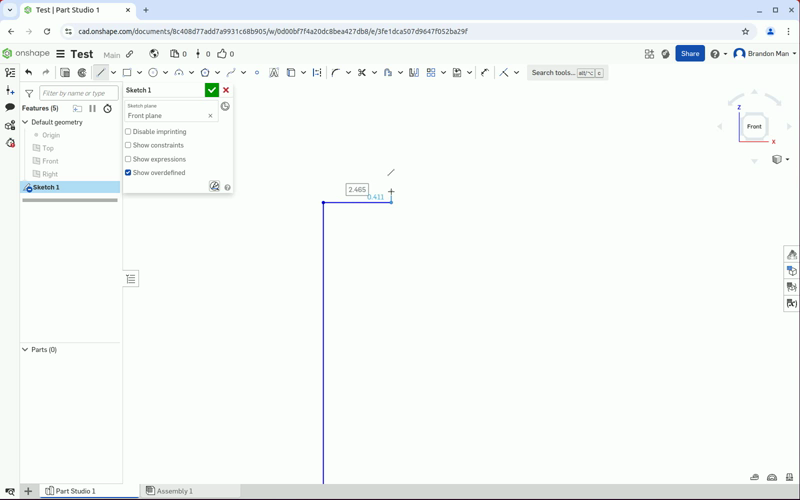
scroll(6)
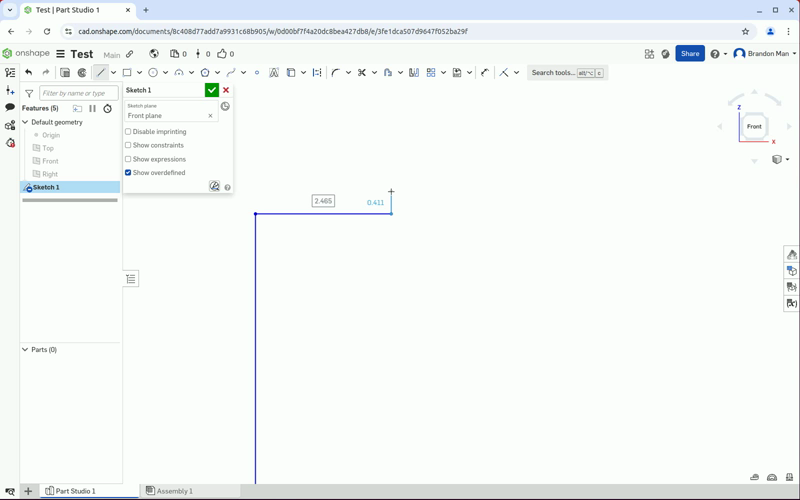
click(391, 191)
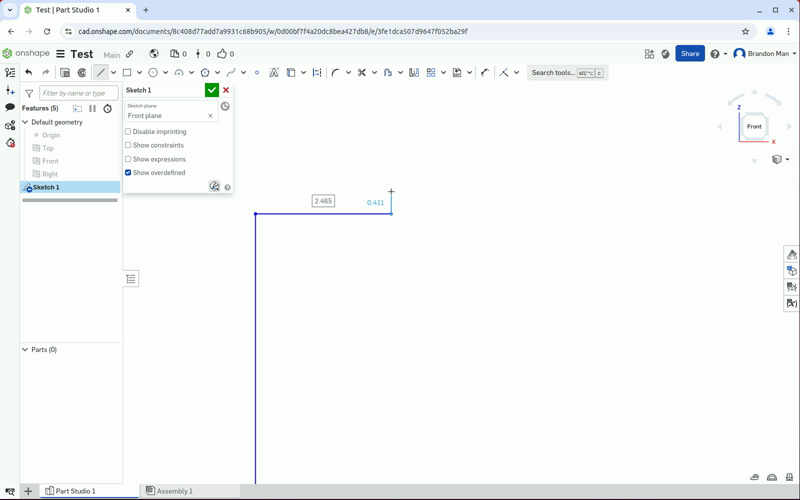
scroll(-6)
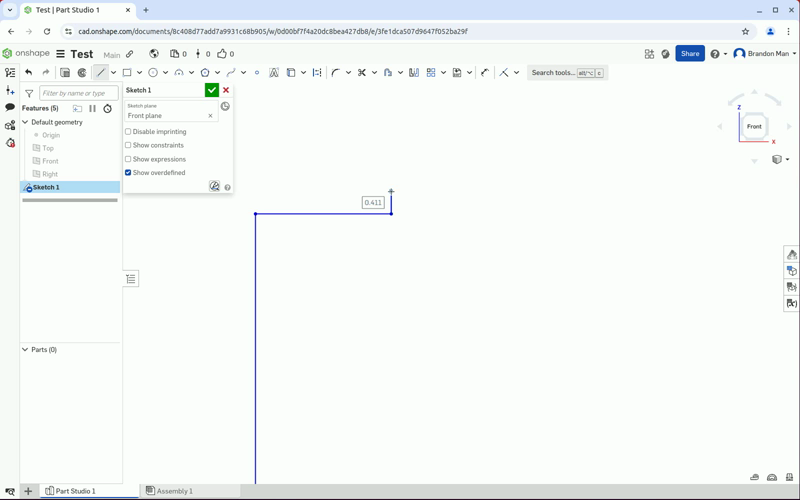
scroll(-6)
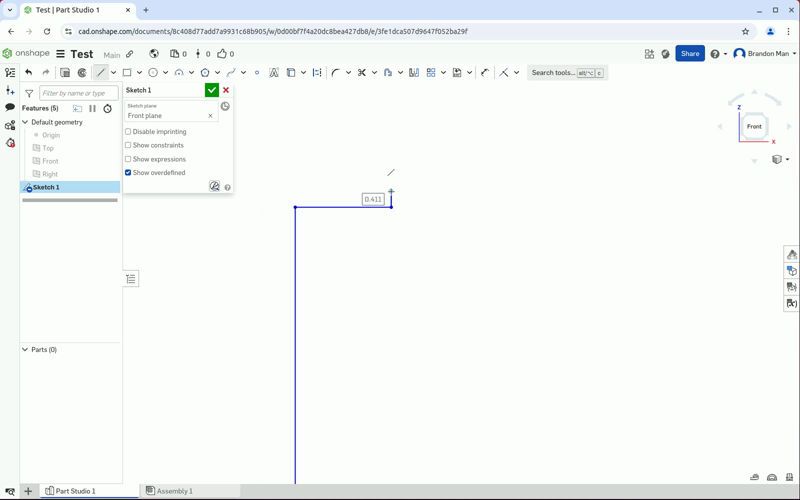
scroll(-6)
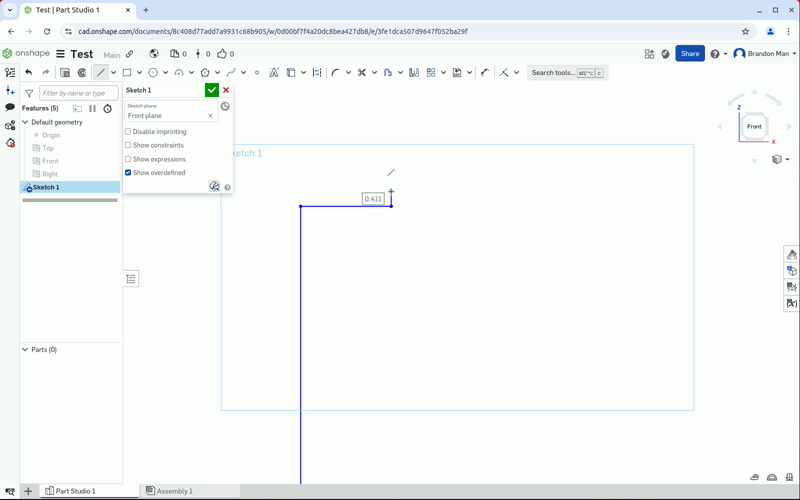
scroll(-6)
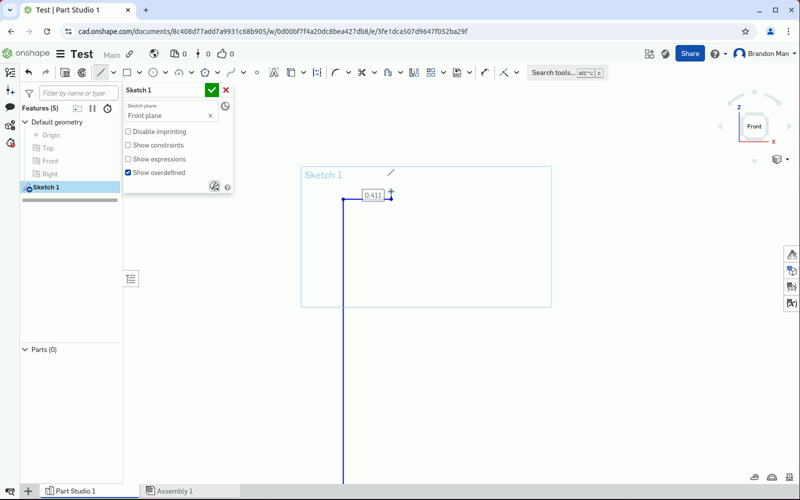
scroll(-6)
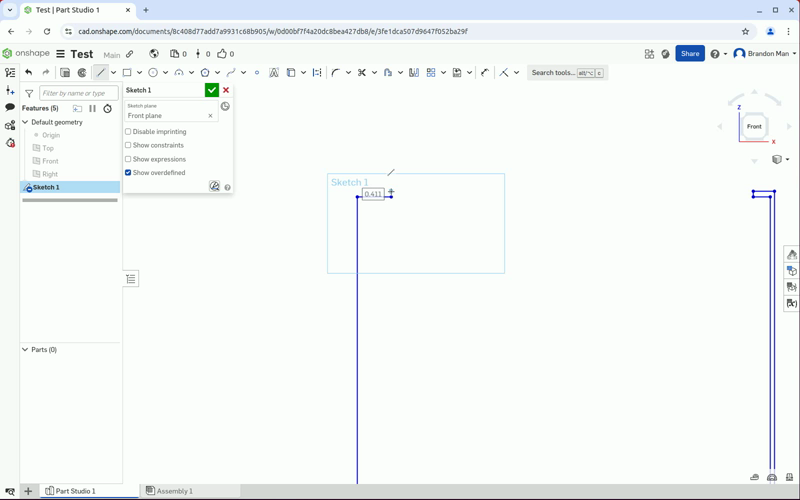
scroll(-6)
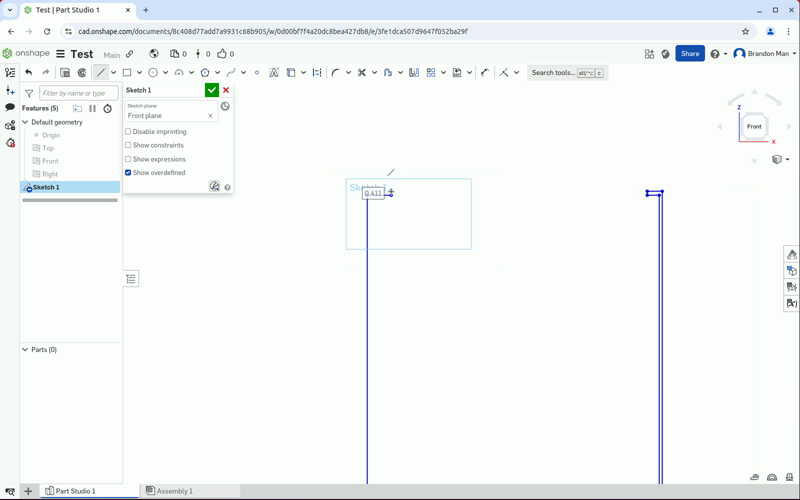
scroll(-6)
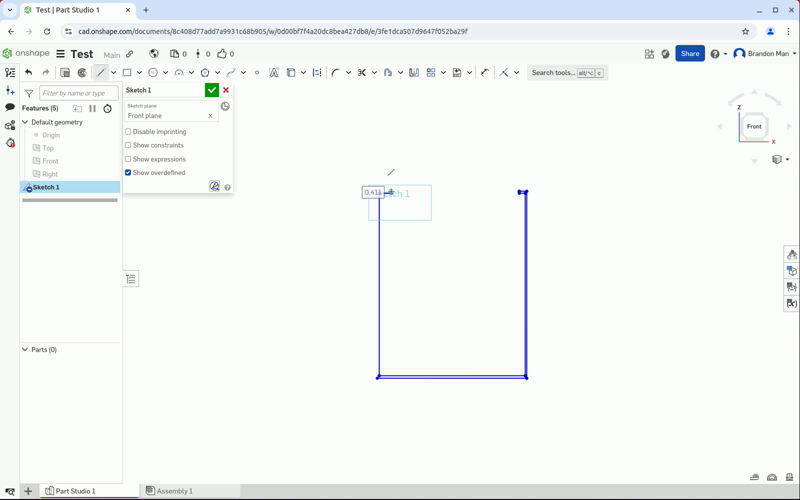
key_up(shift)
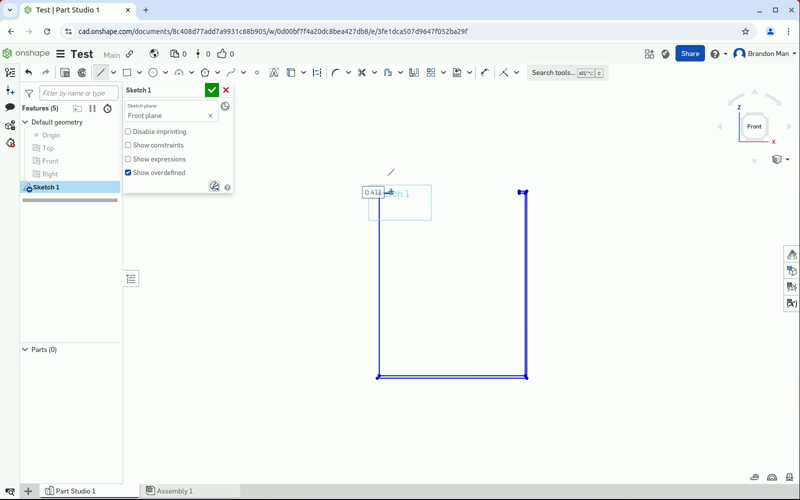
key_down(shift)
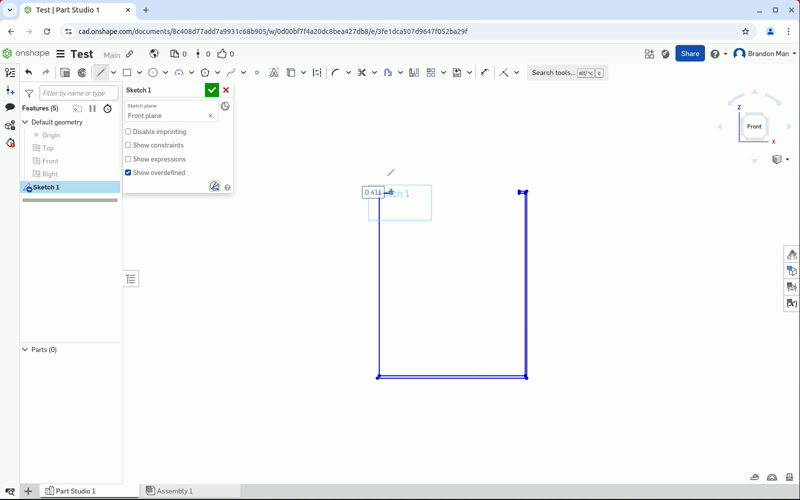
mouse_move(421, 191)
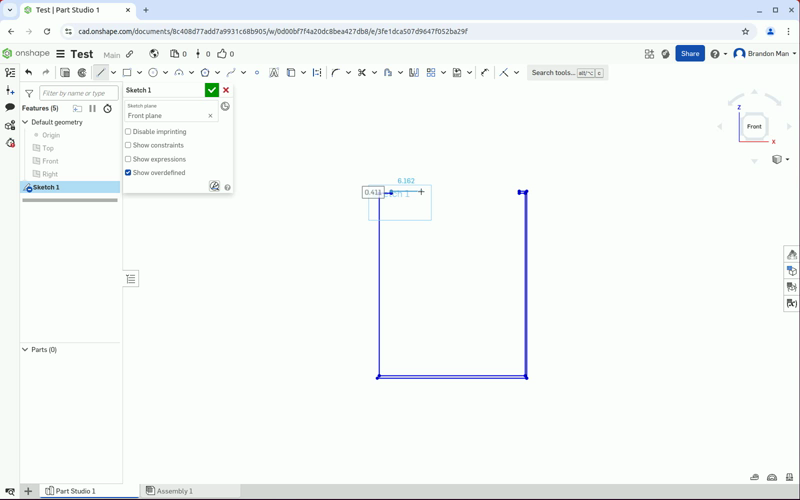
mouse_move(377, 191)
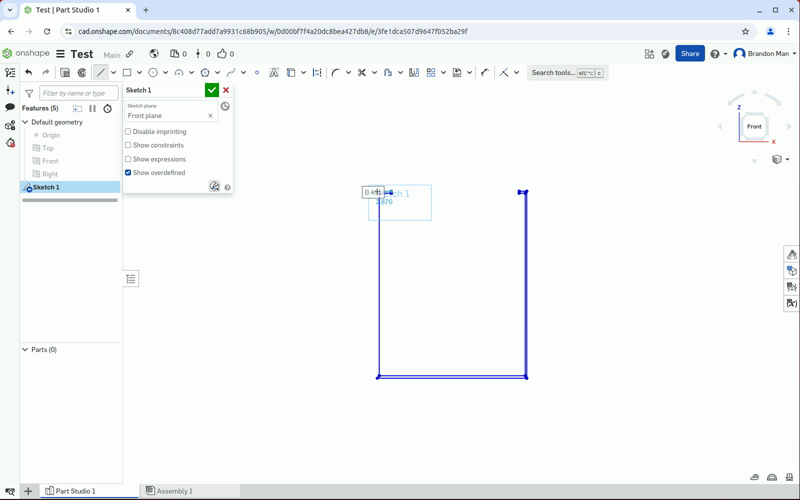
scroll(6)
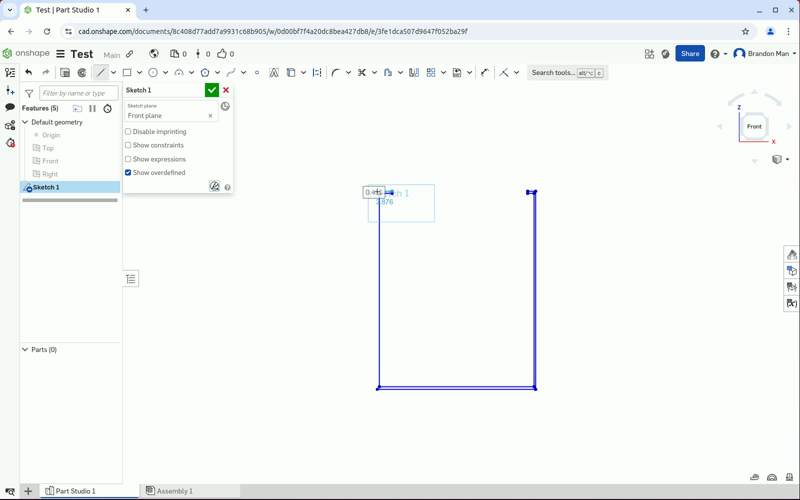
scroll(6)
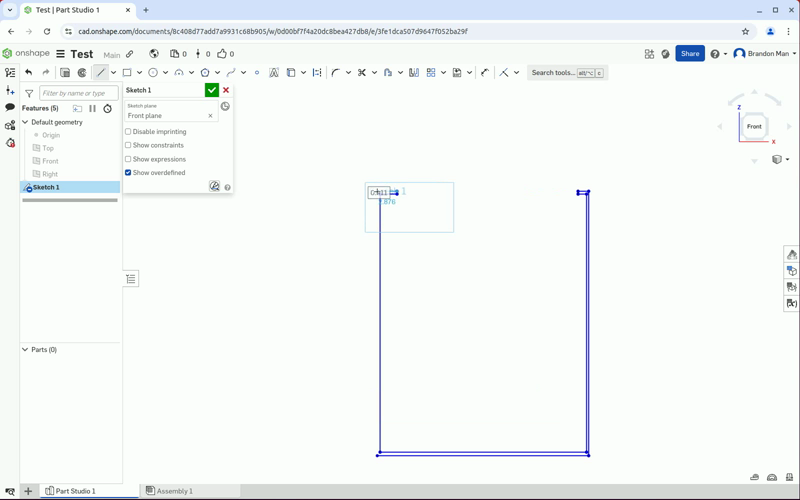
scroll(6)
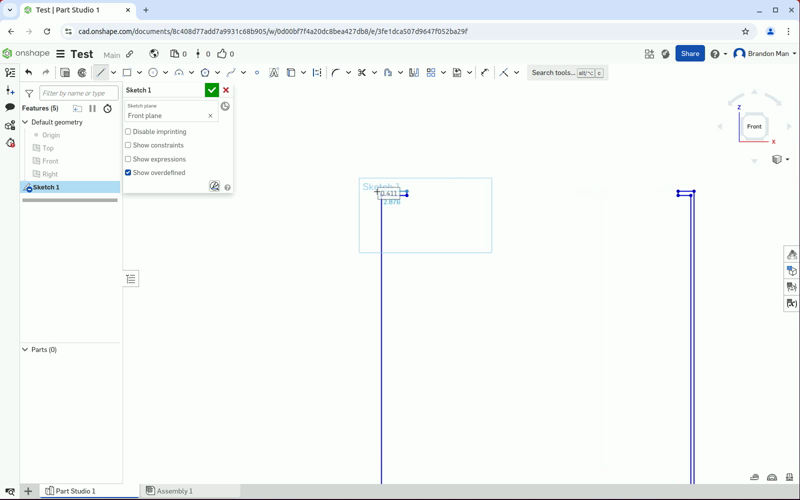
scroll(6)
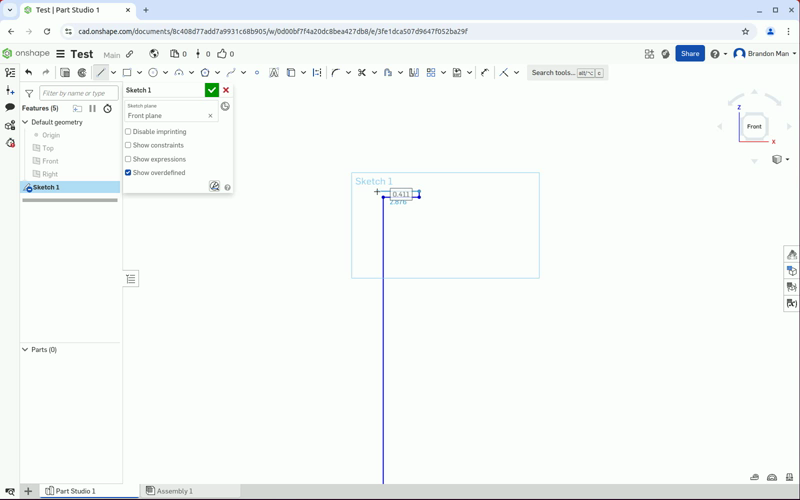
scroll(6)
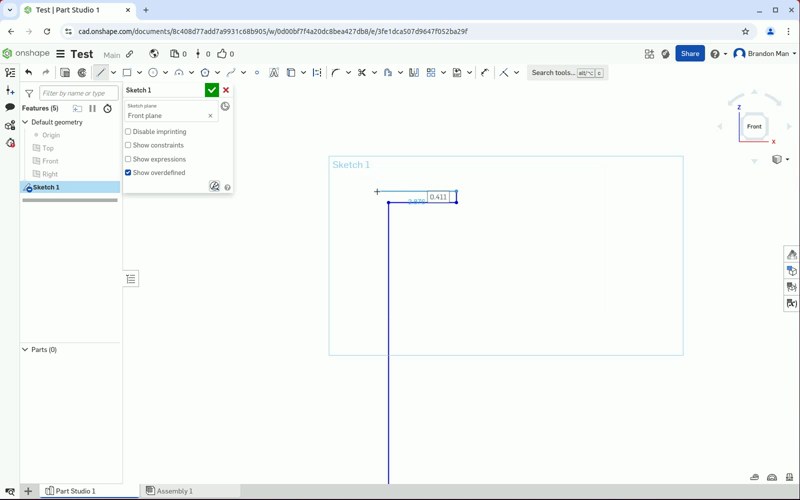
scroll(6)
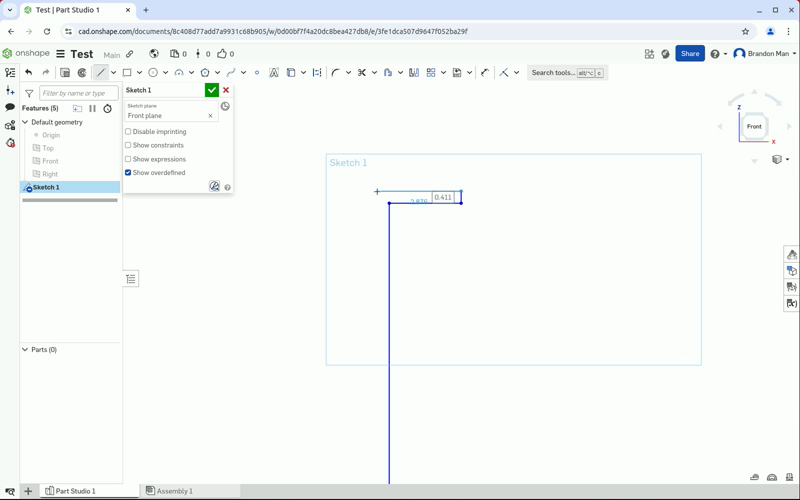
scroll(6)
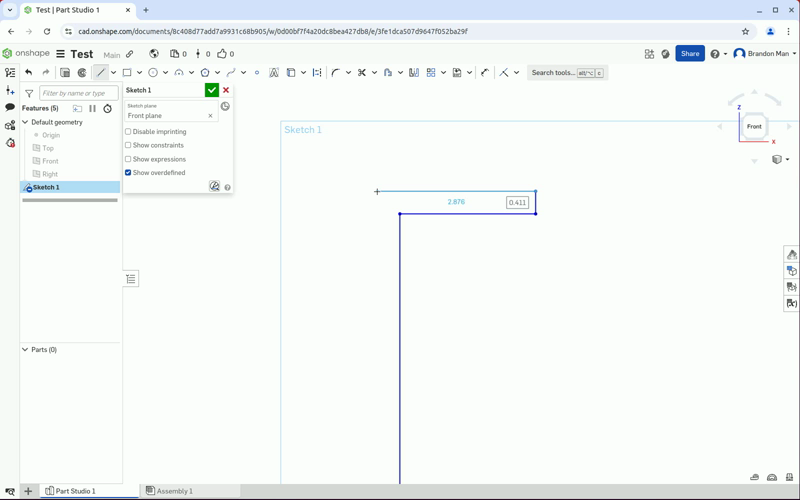
click(377, 191)
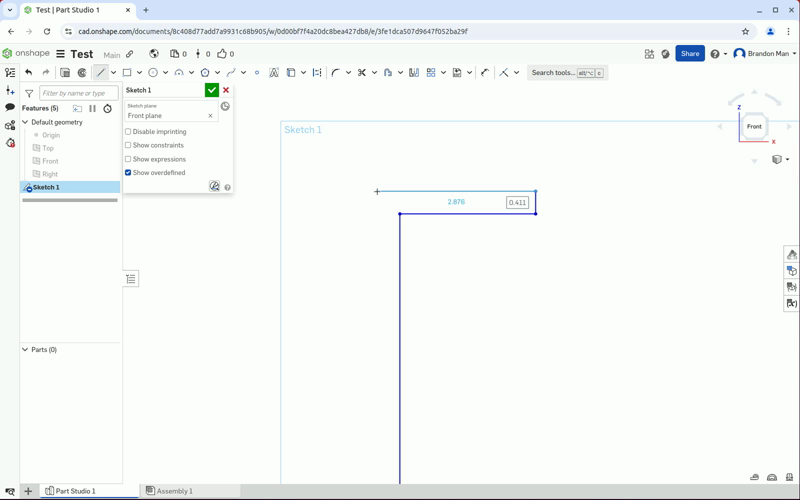
scroll(-6)
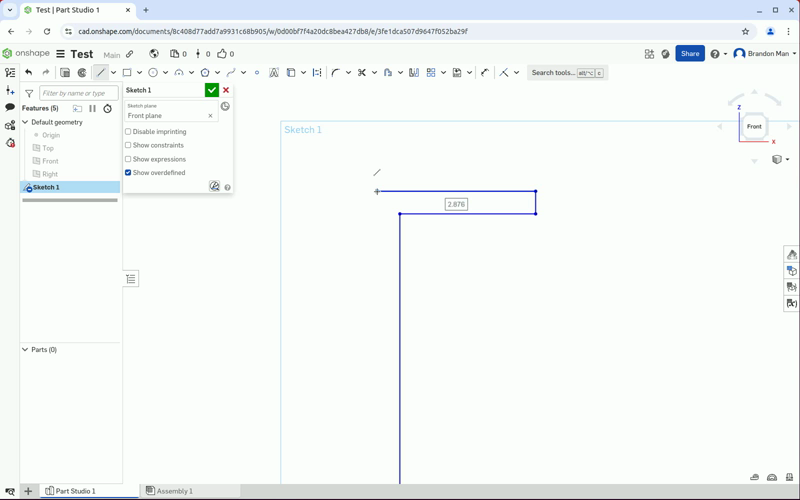
scroll(-6)
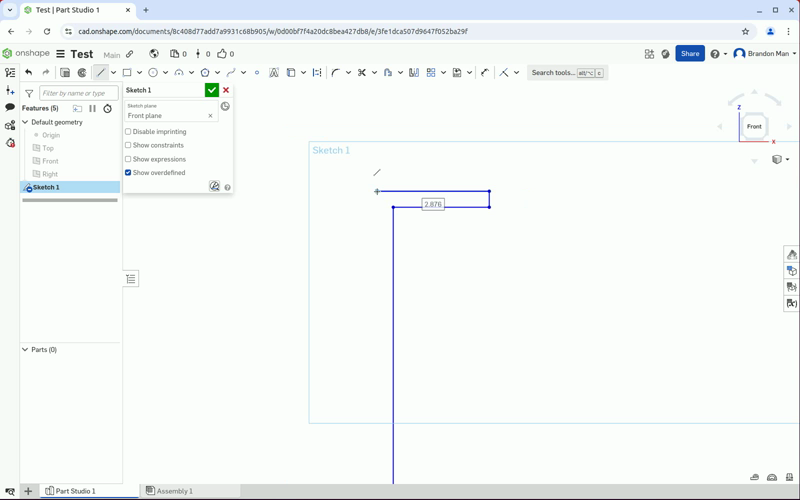
scroll(-6)
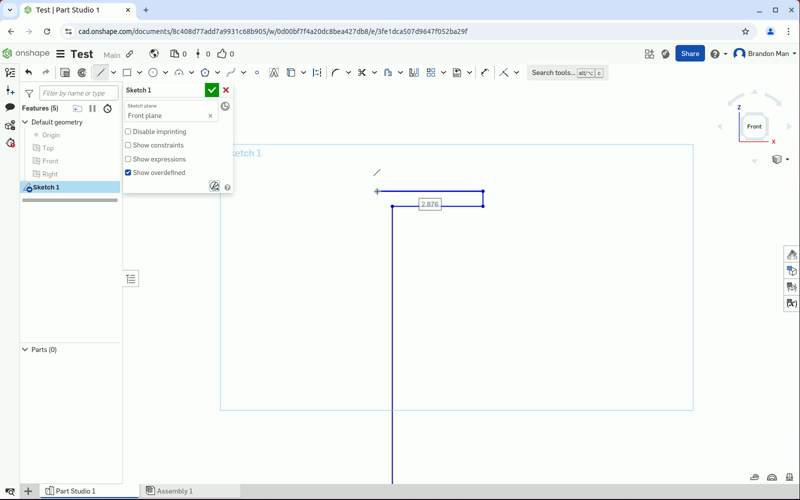
scroll(-6)
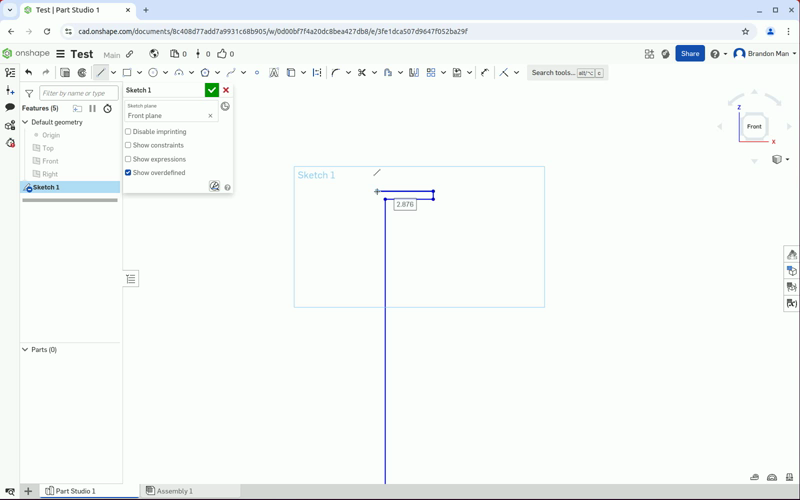
scroll(-6)
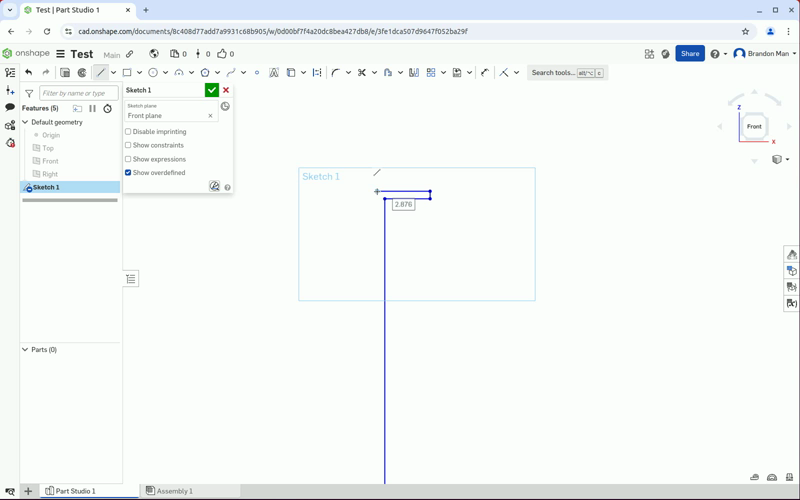
scroll(-6)
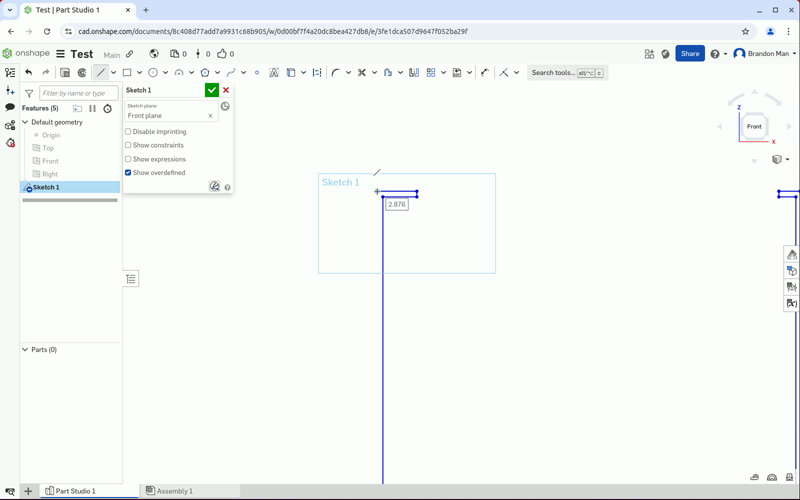
scroll(-6)
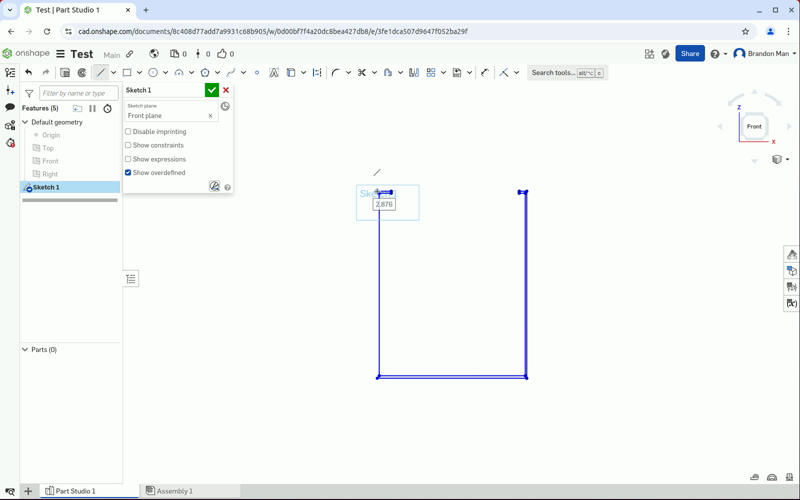
key_up(shift)
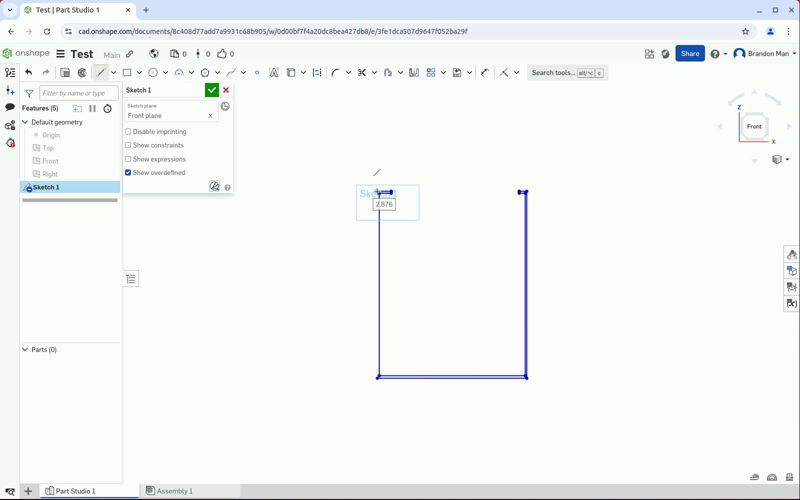
key_down(shift)
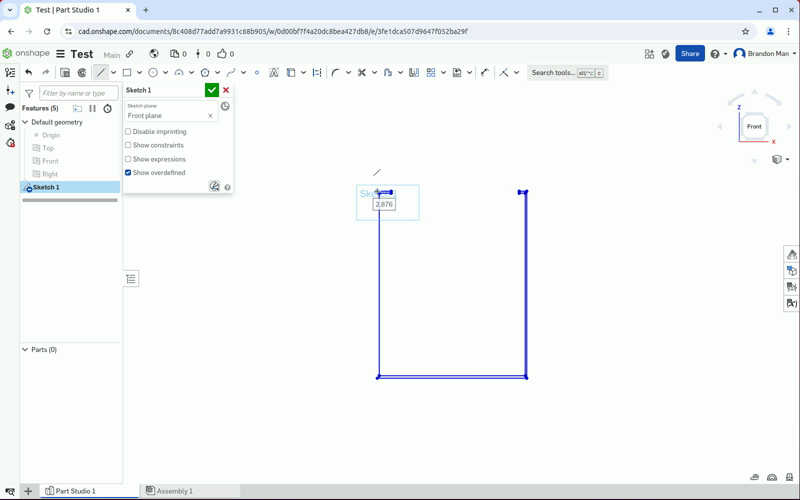
mouse_move(377, 378)
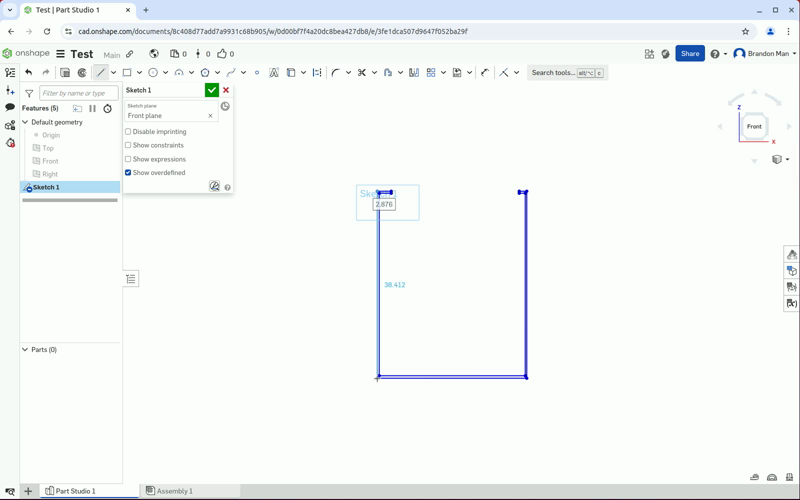
scroll(6)
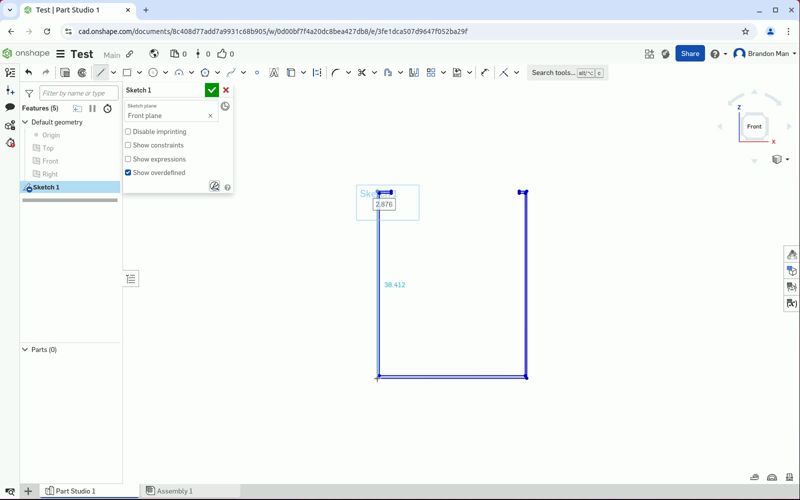
scroll(6)
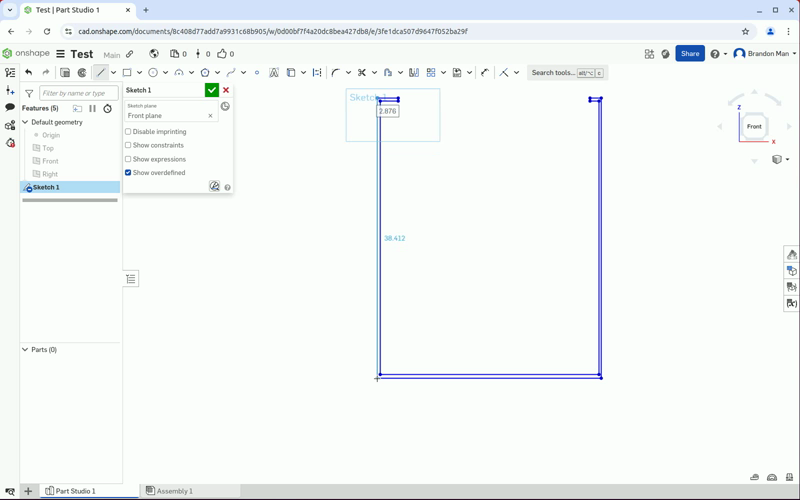
scroll(6)
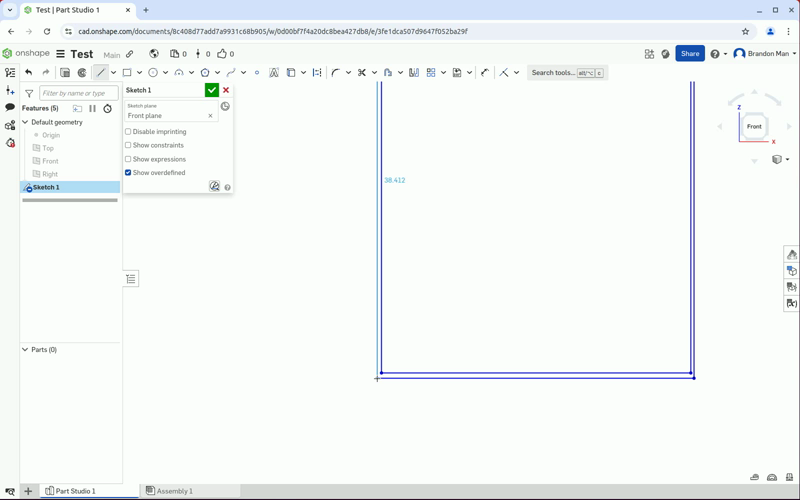
scroll(6)
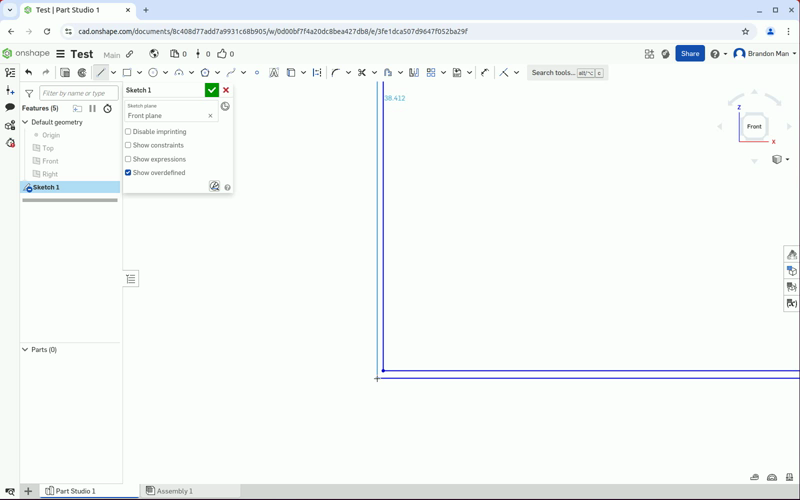
scroll(6)
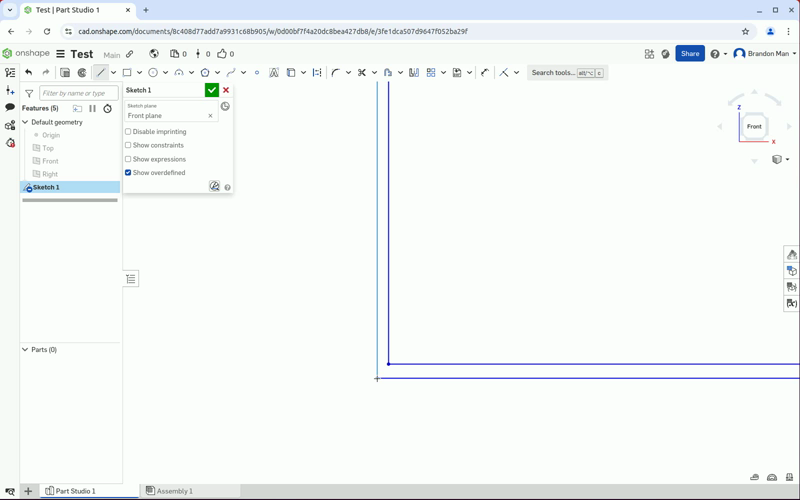
scroll(6)
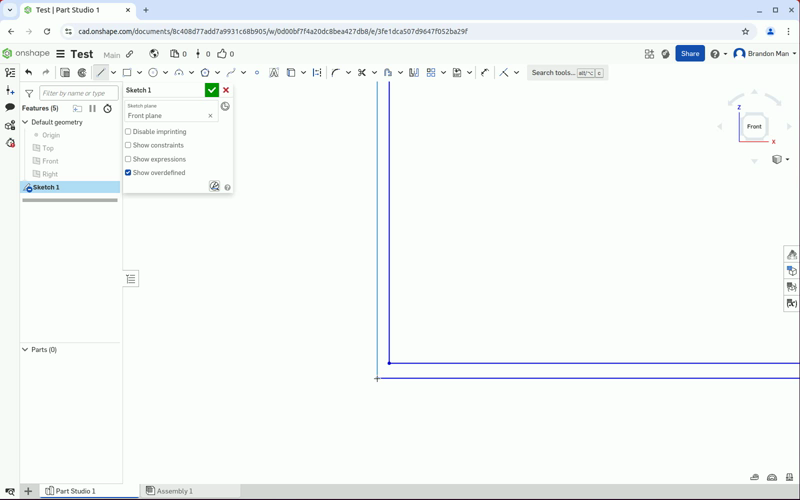
scroll(6)
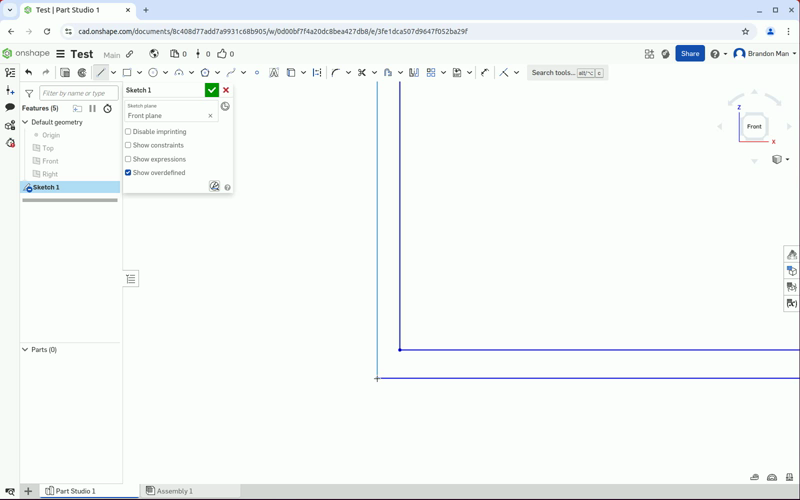
key_up(shift)
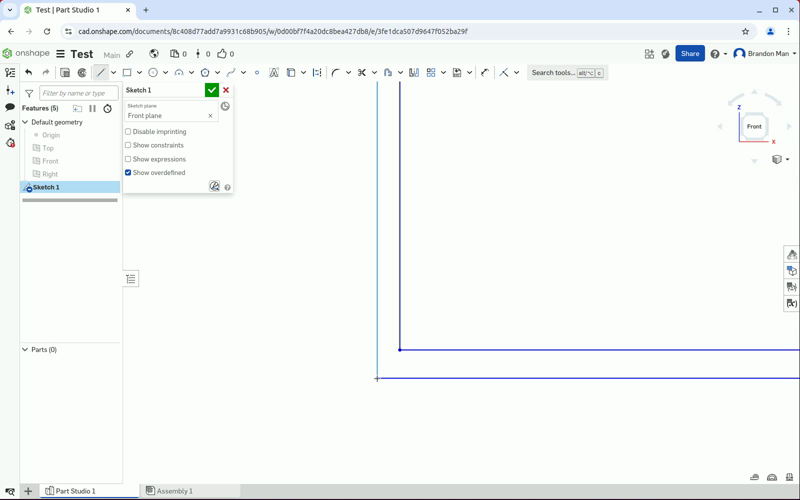
click(377, 378)
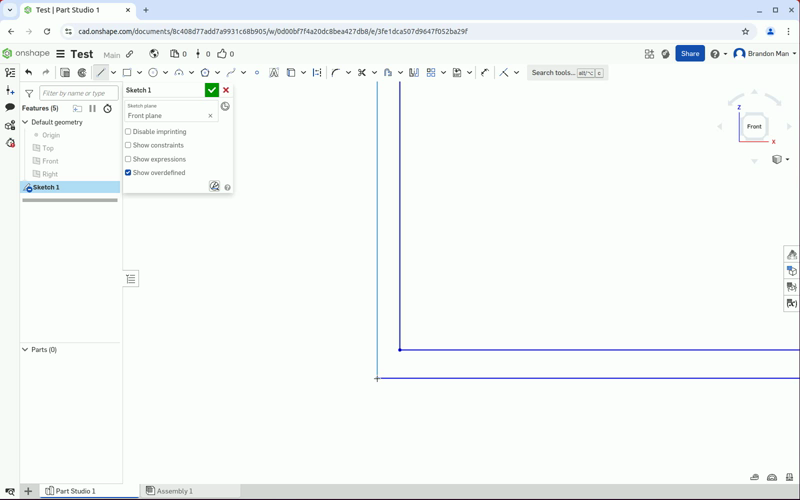
scroll(-6)
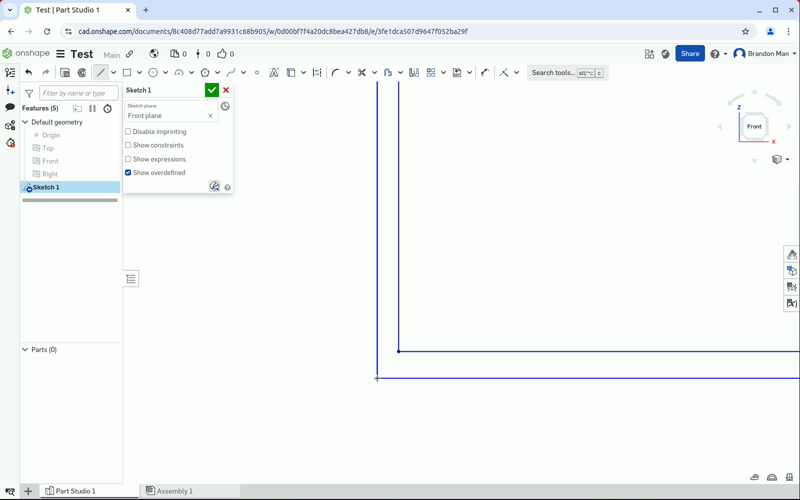
scroll(-6)
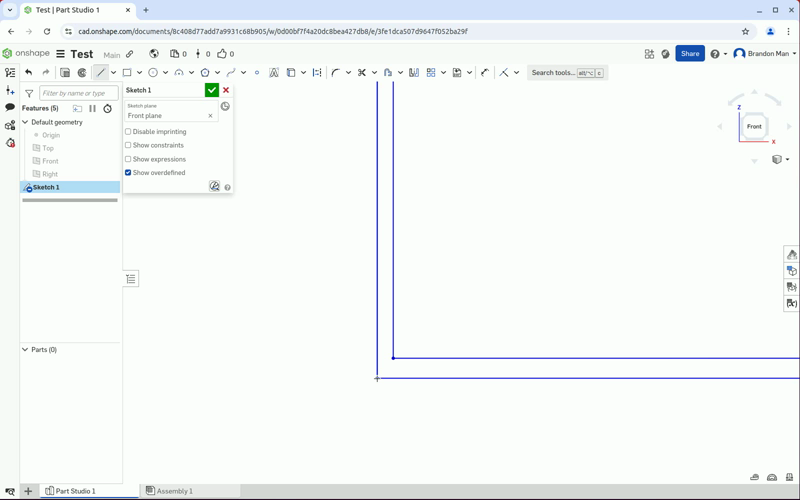
scroll(-6)
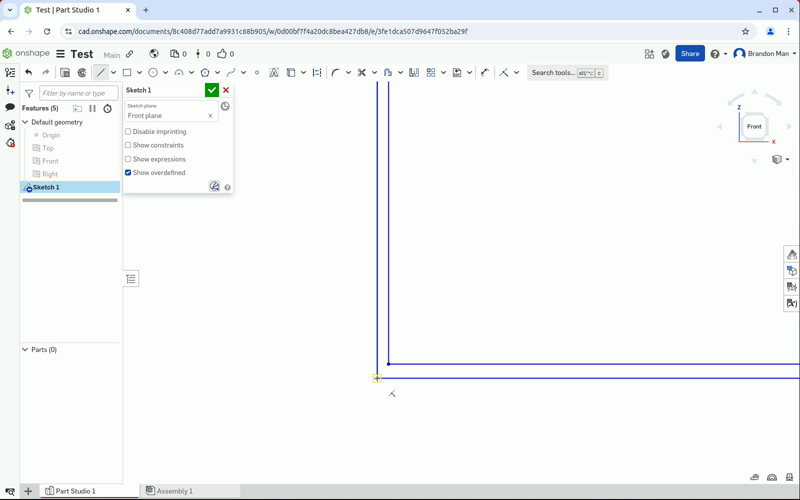
scroll(-6)
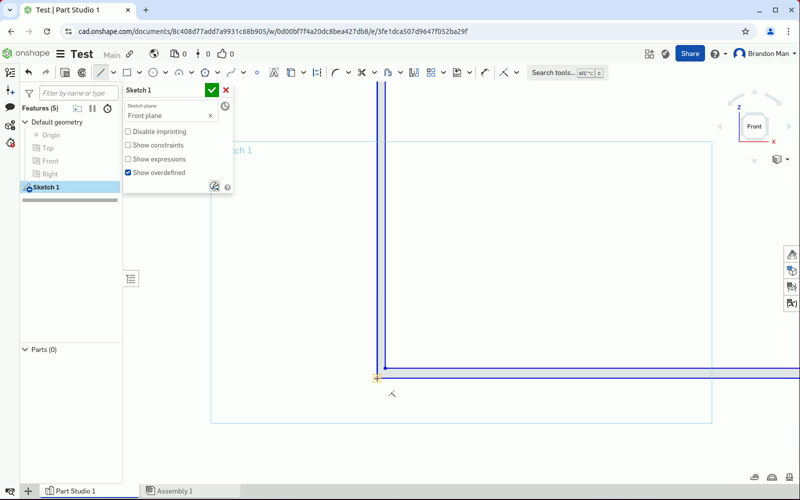
scroll(-6)
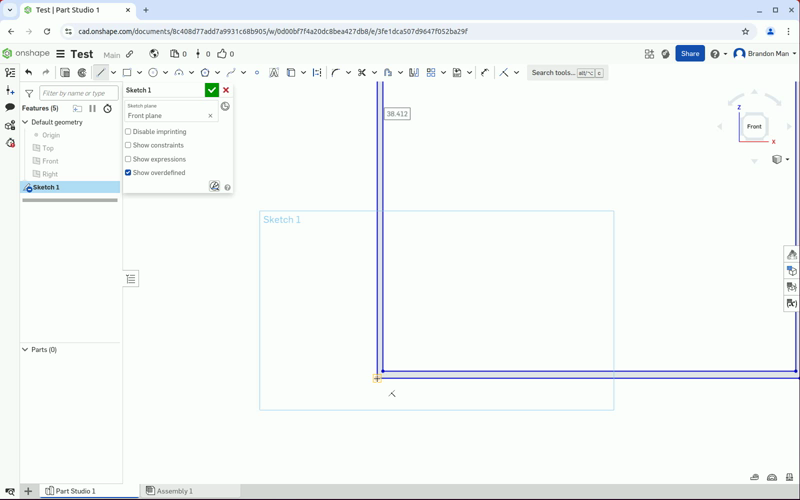
scroll(-6)
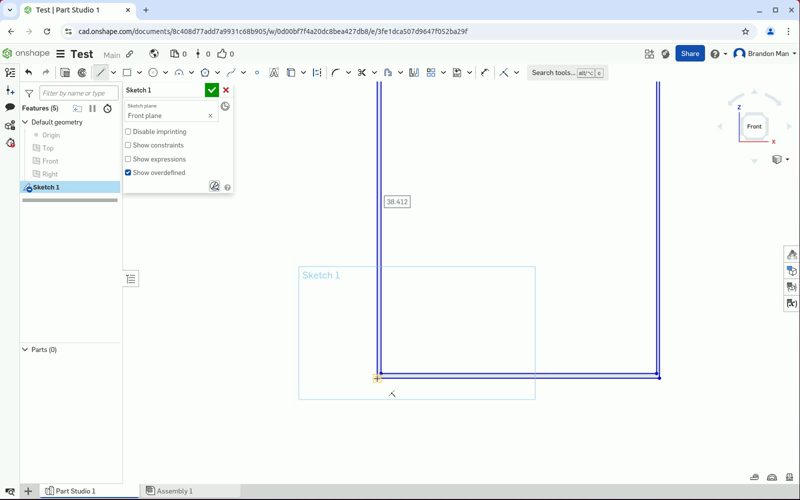
scroll(-6)
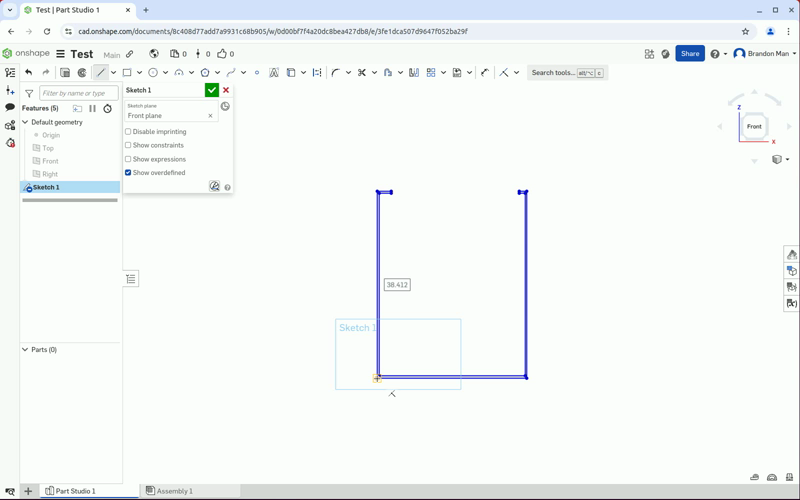
key(esc)
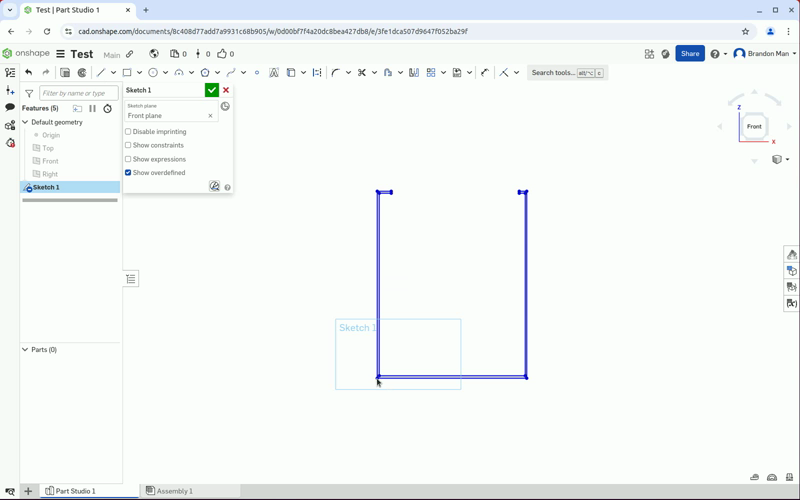
mouse_move(378, 239)
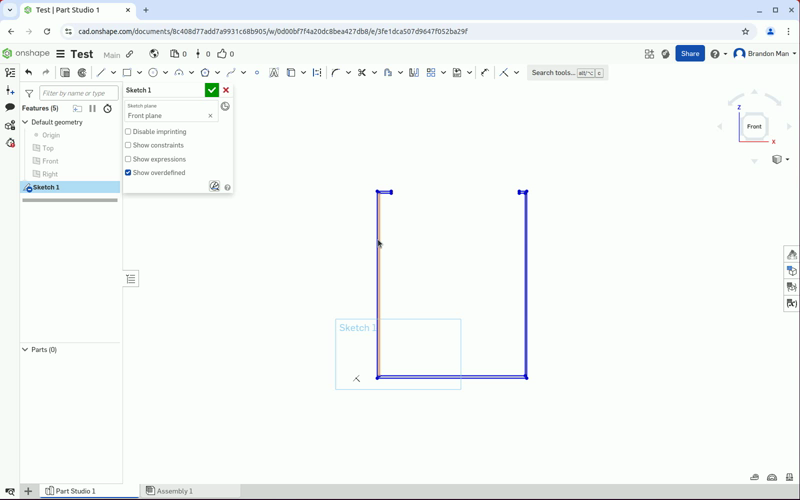
scroll(6)
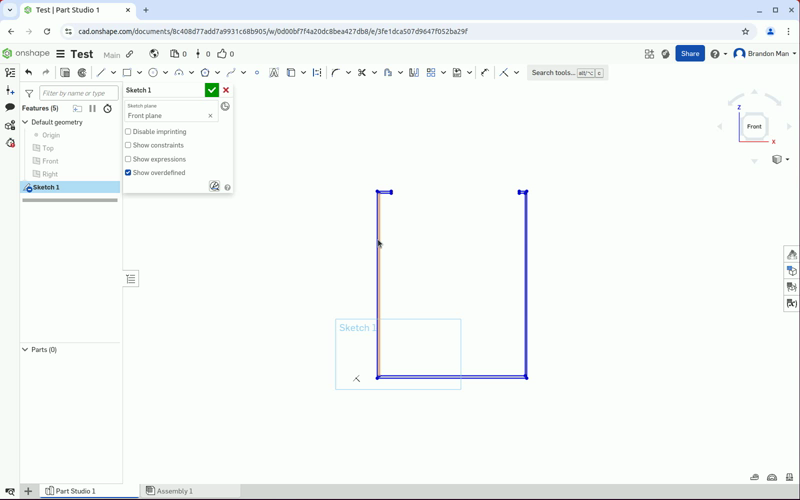
scroll(6)
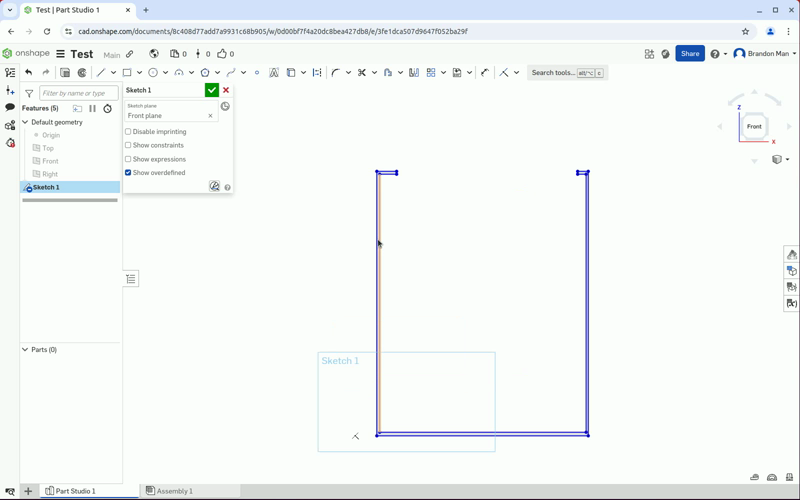
scroll(6)
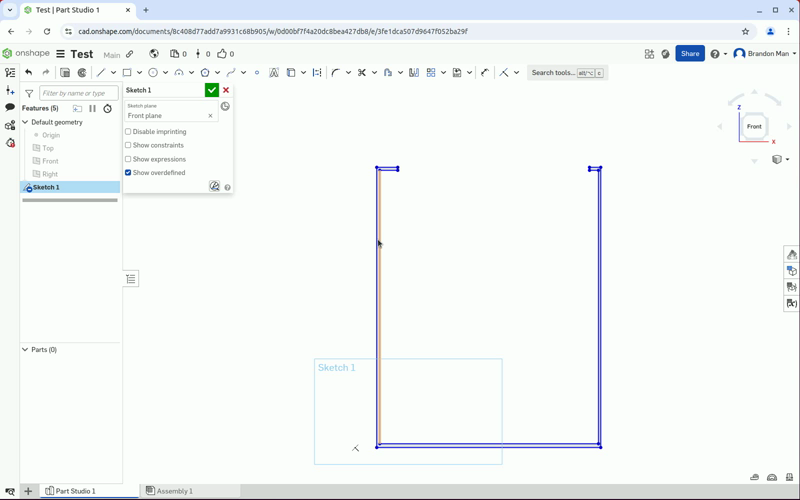
scroll(6)
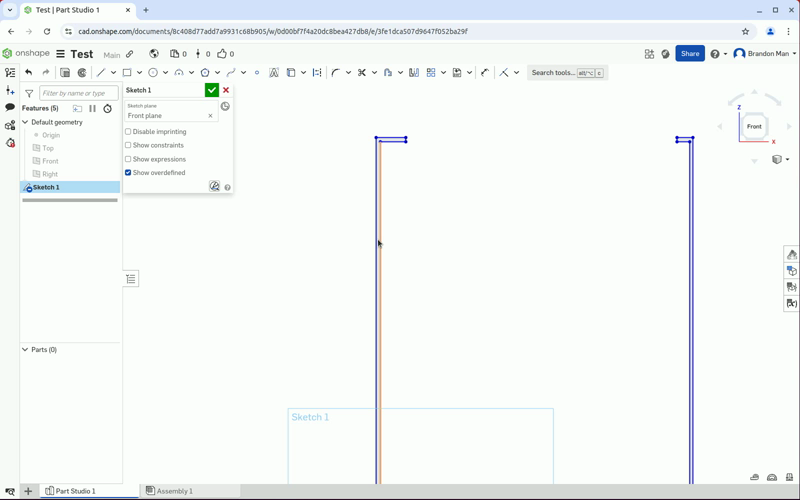
scroll(6)
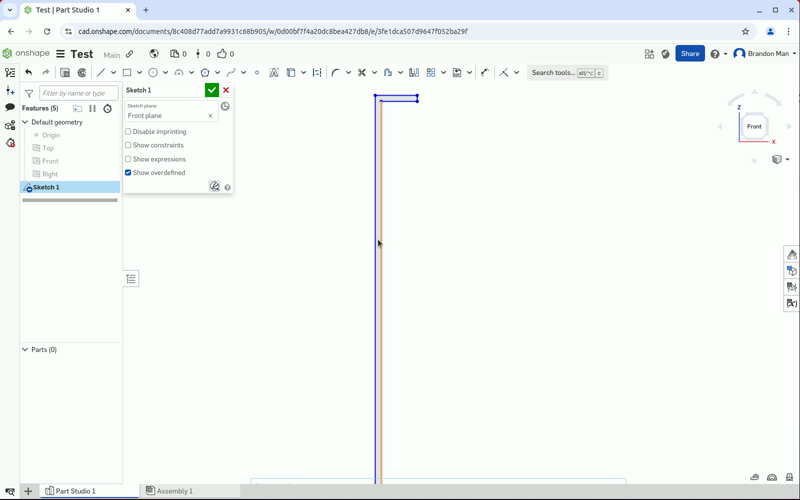
scroll(6)
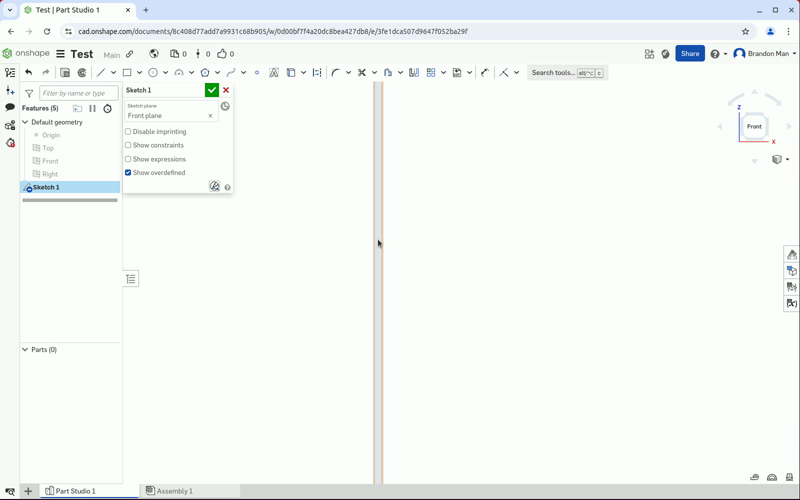
scroll(6)
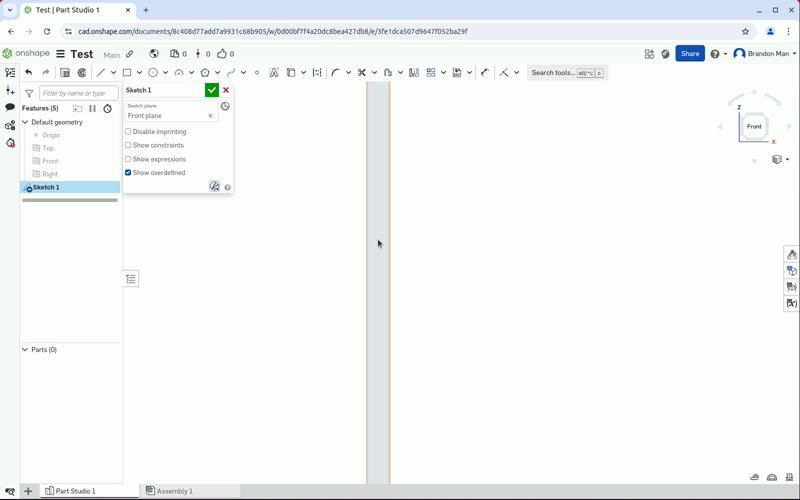
click(378, 239)
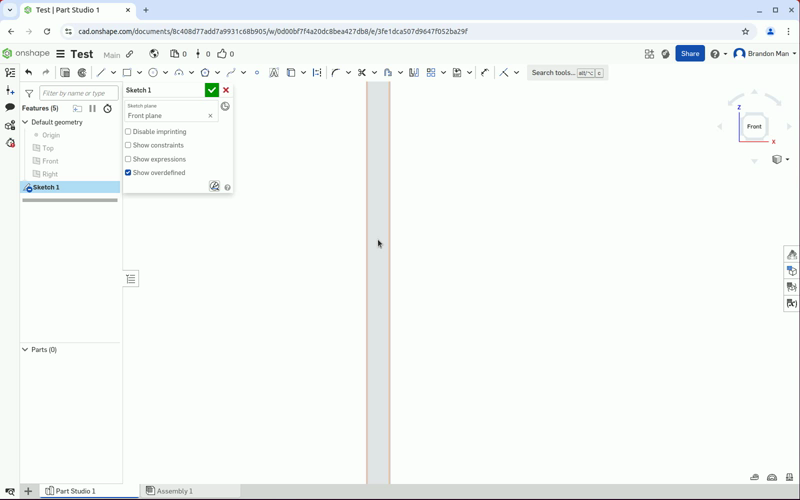
scroll(-6)
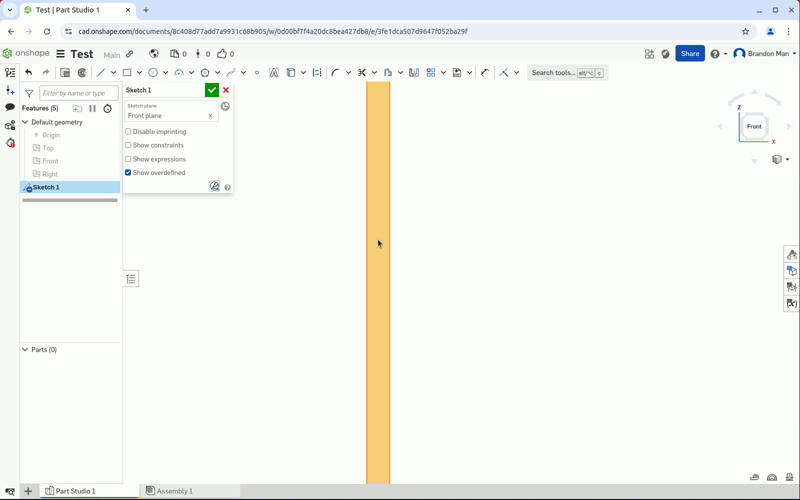
scroll(-6)
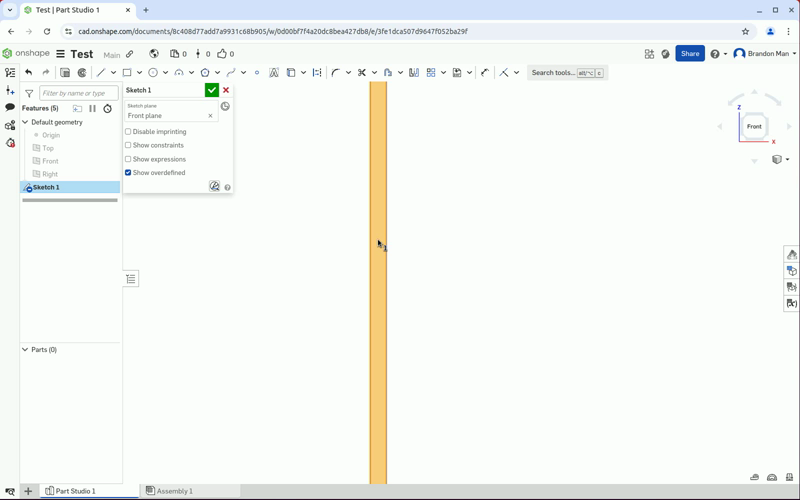
scroll(-6)
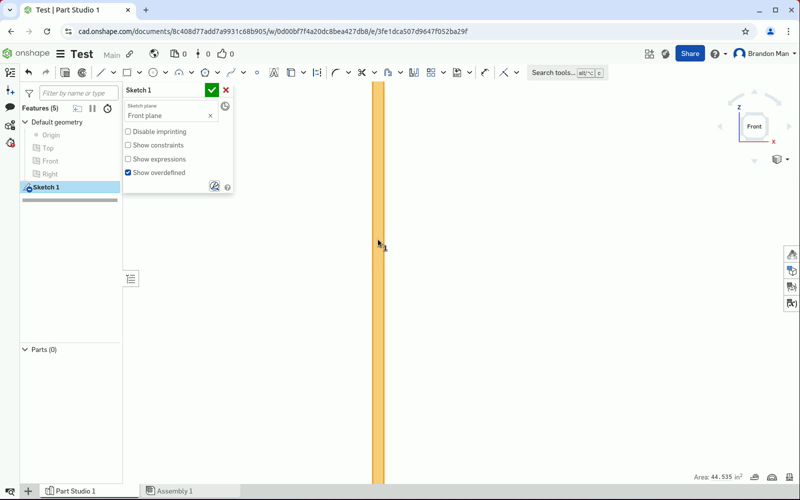
scroll(-6)
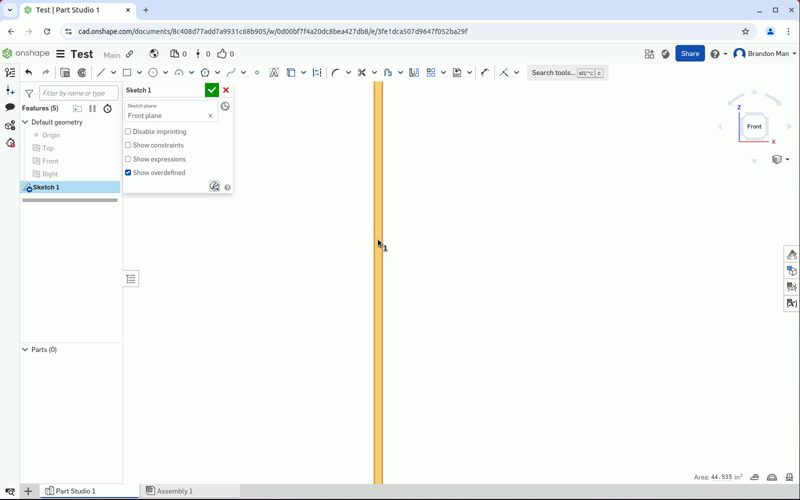
scroll(-6)
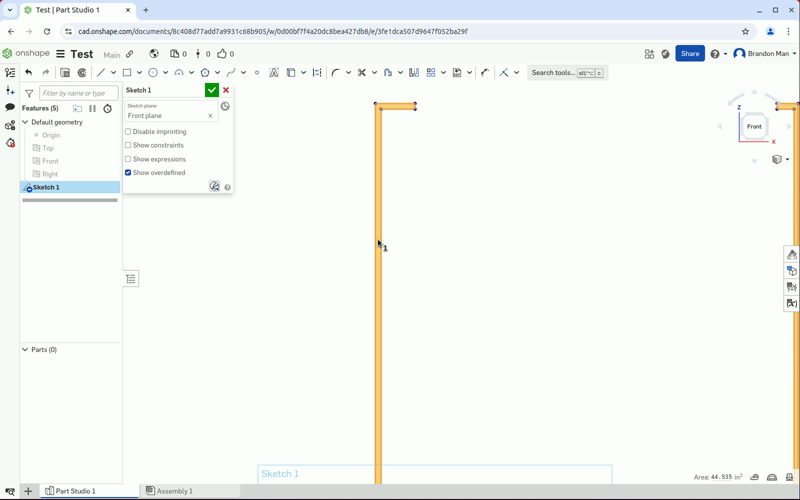
scroll(-6)
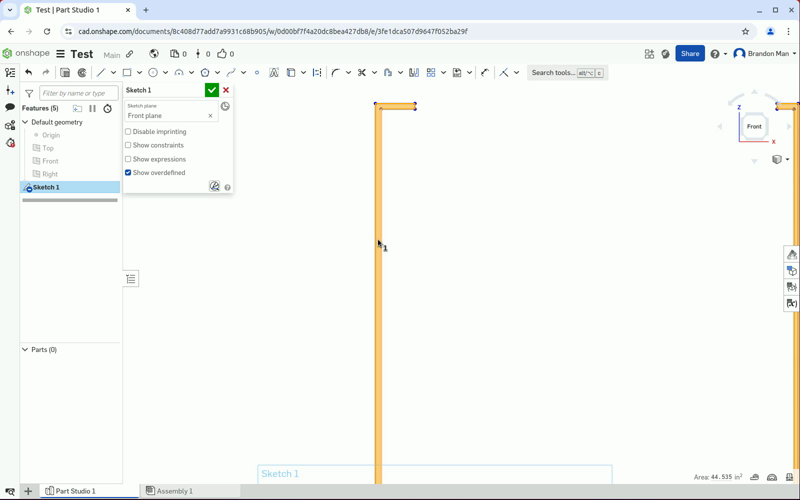
scroll(-6)
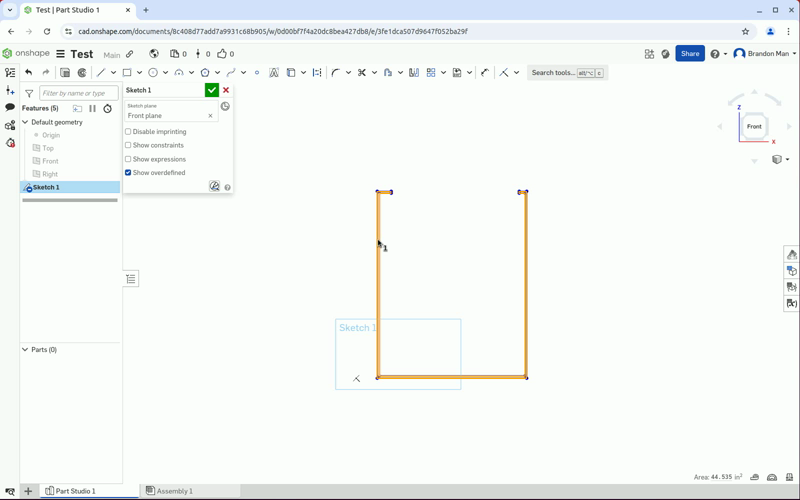
mouse_move(73, 352)
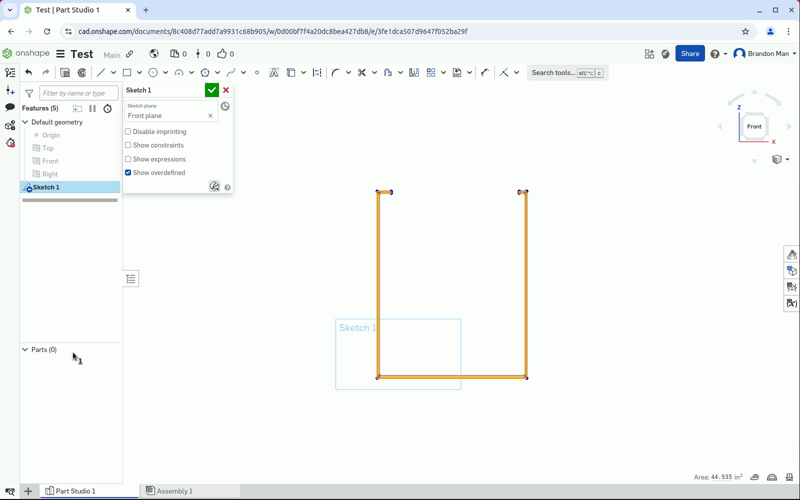
key(shift+y)
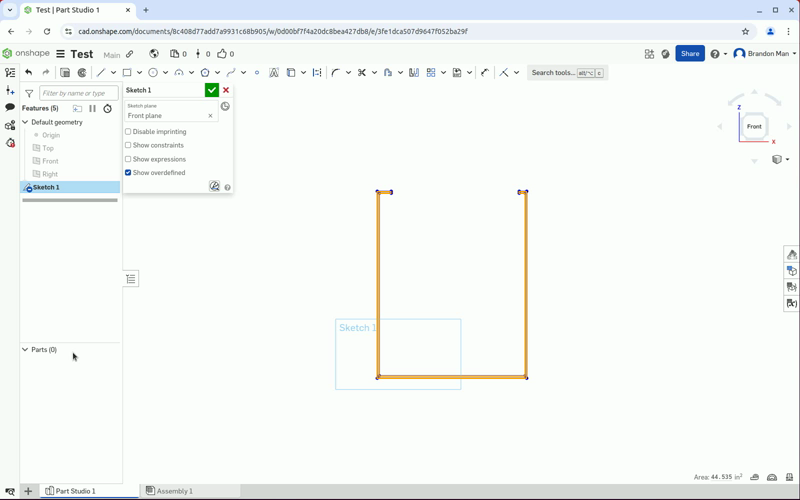
key(shift+e)
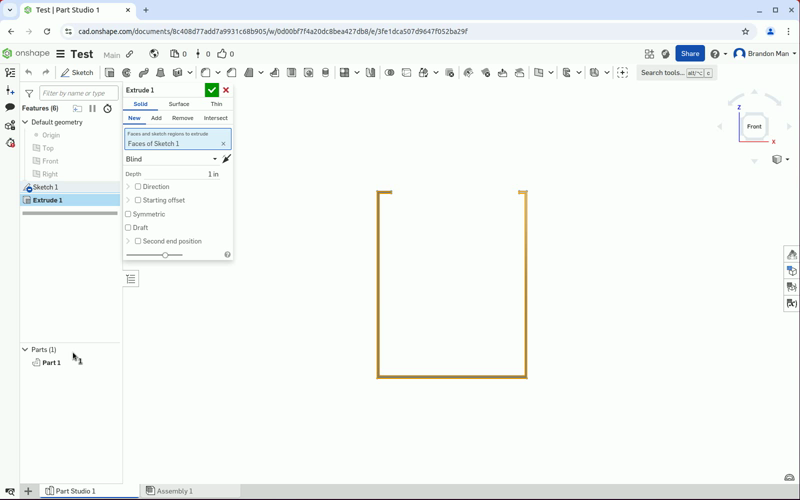
mouse_move(143, 106)
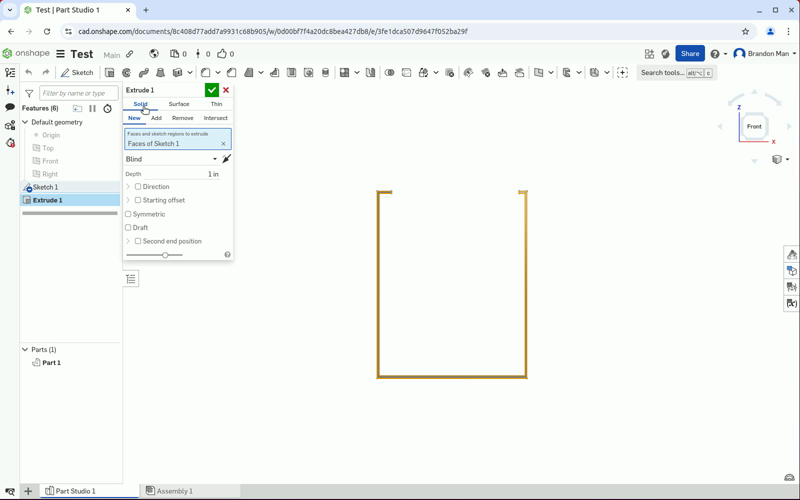
click(143, 106)
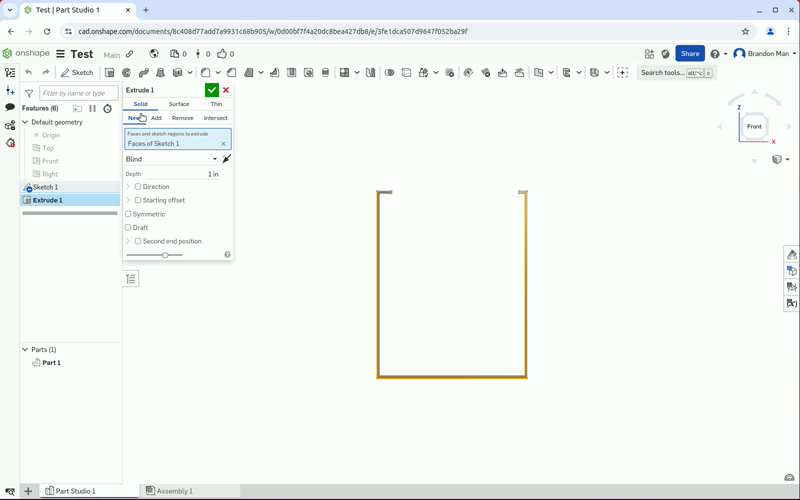
mouse_move(137, 120)
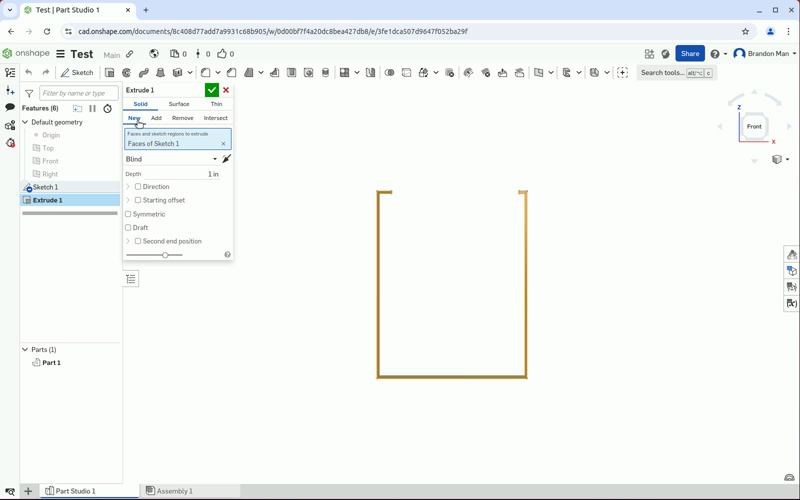
click(137, 120)
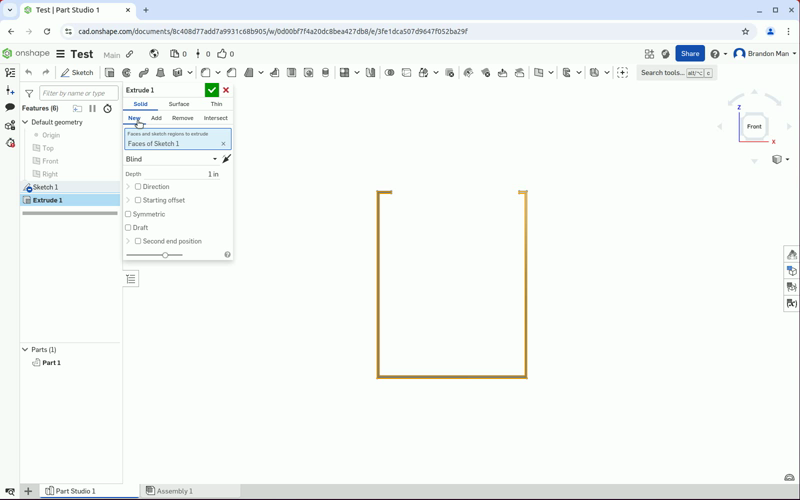
key(tab, 4)
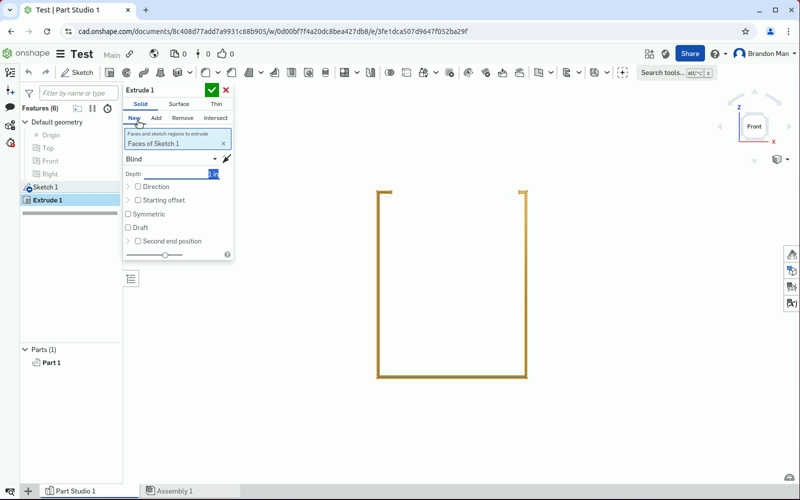
text(7.703)
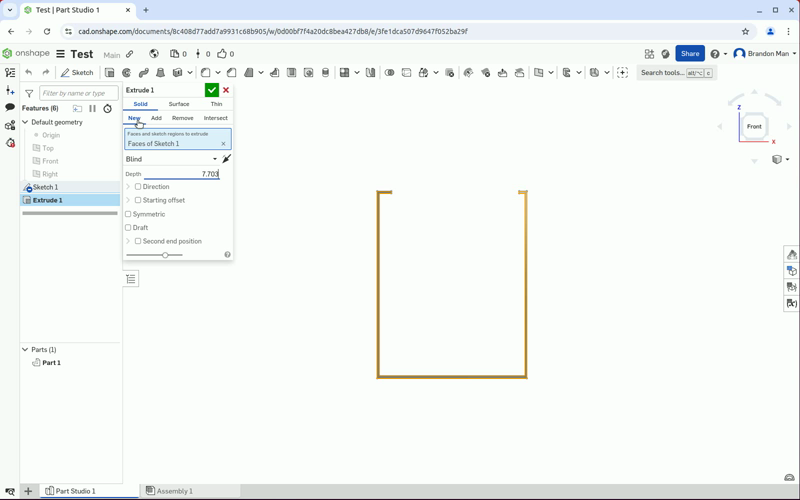
key(enter)
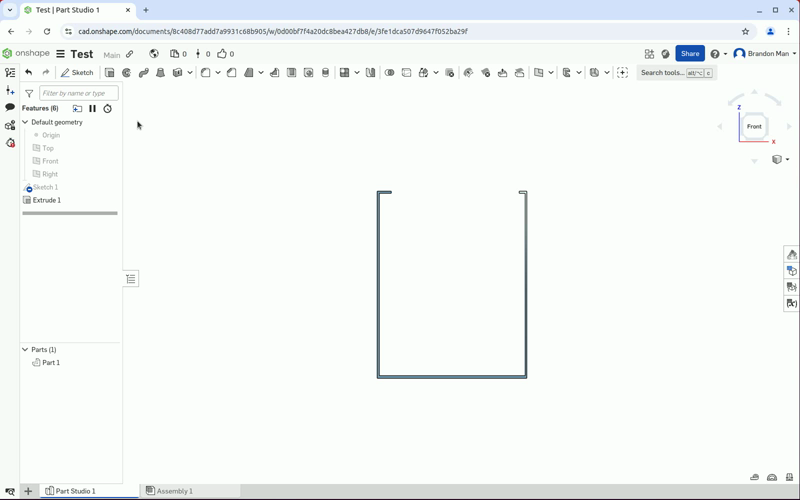
key(shift+h)
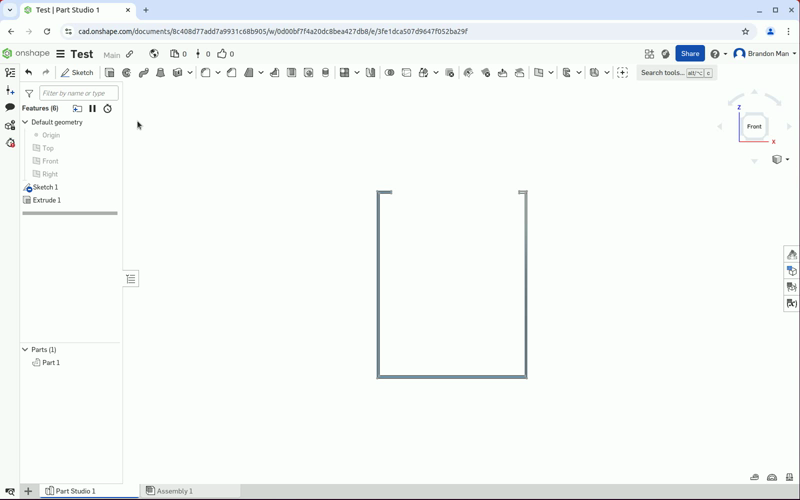
key(shift+h)
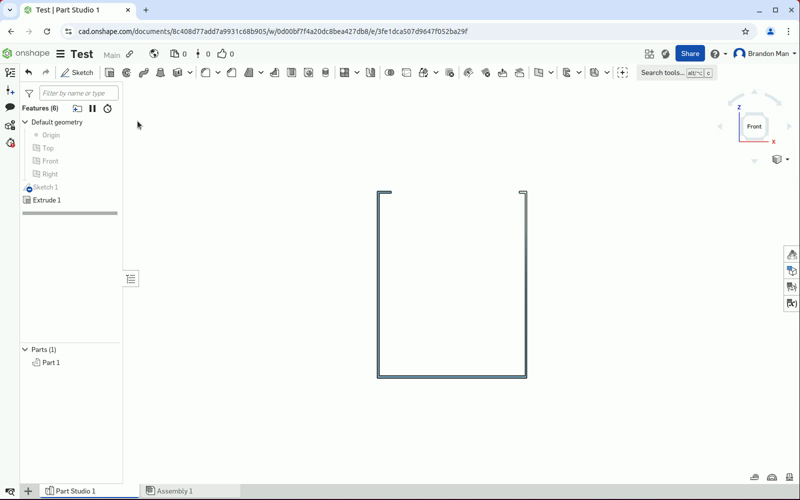
mouse_move(73, 189)
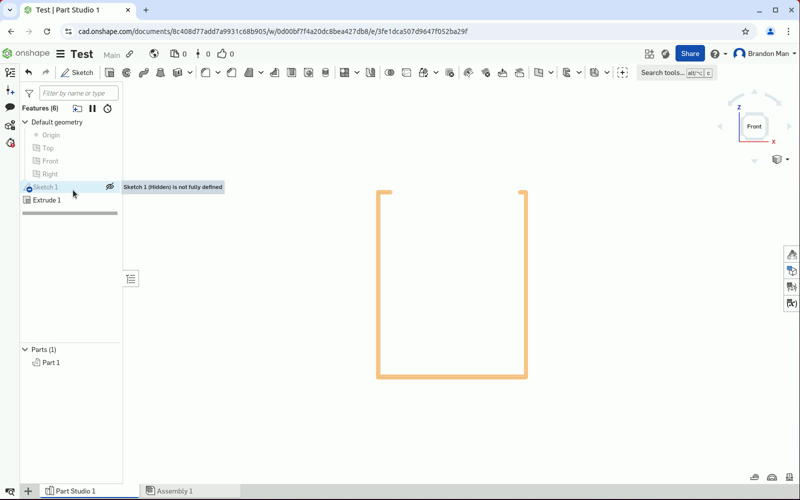
click(73, 189)
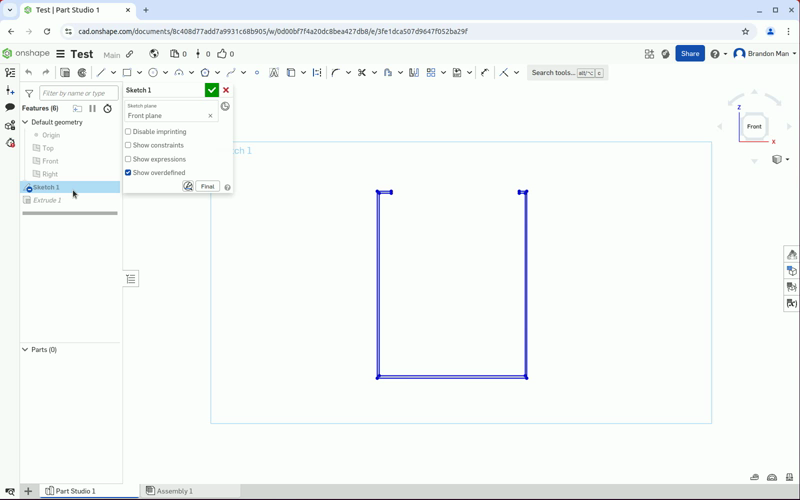
mouse_move(229, 92)
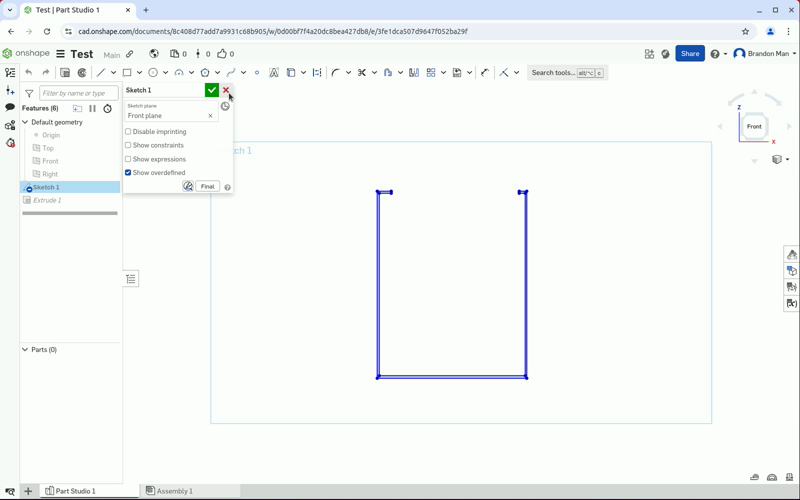
click(229, 92)
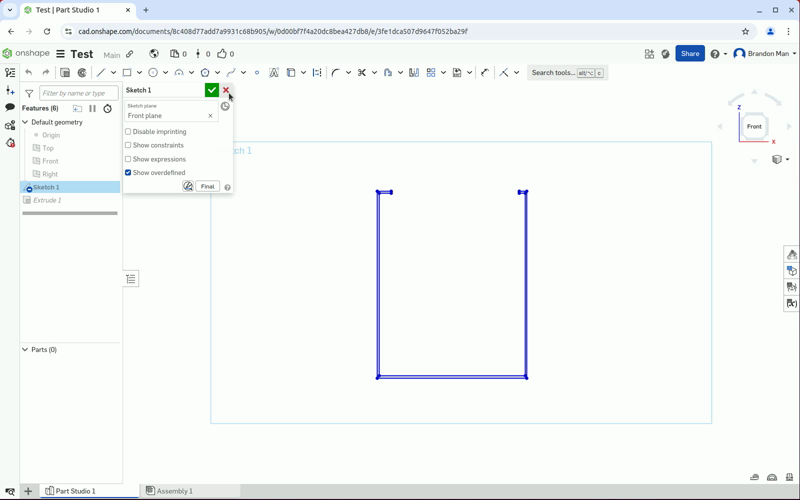
key(shift+s)
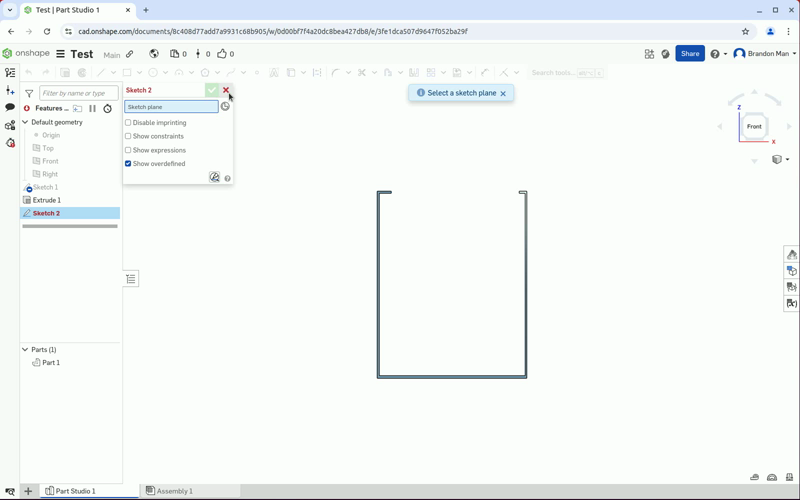
mouse_move(73, 163)
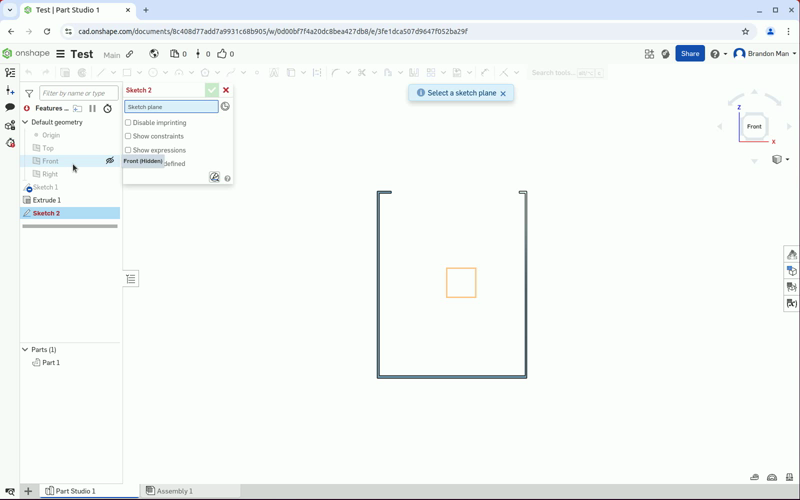
click(73, 163)
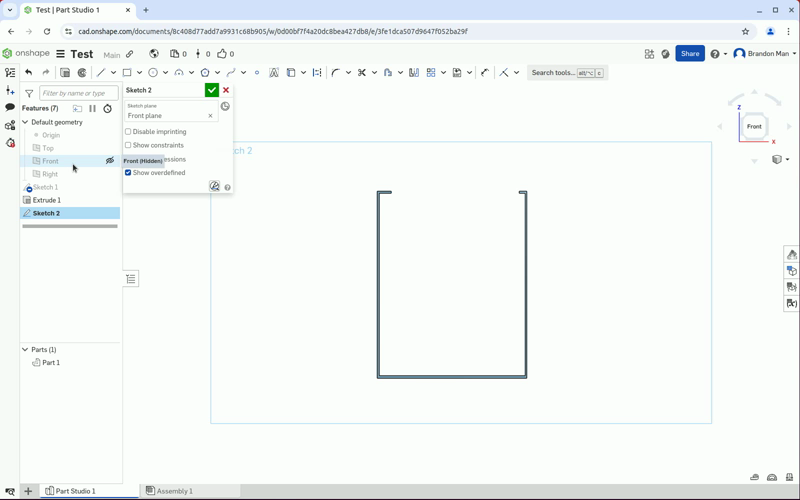
mouse_move(73, 352)
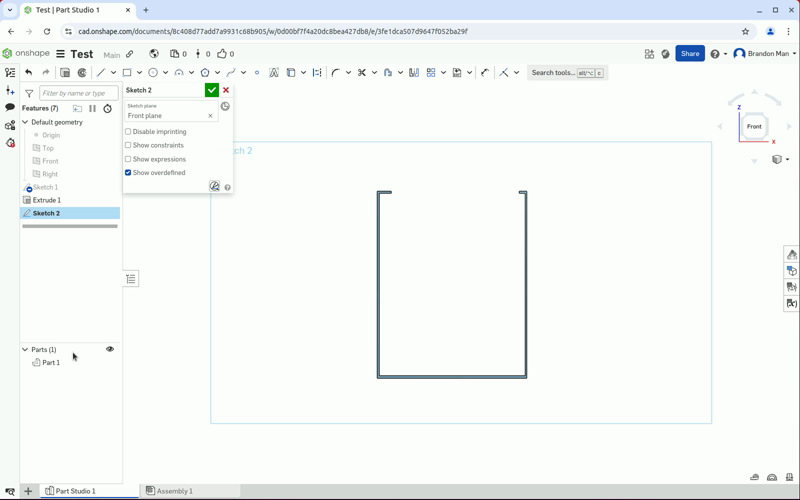
key(y)
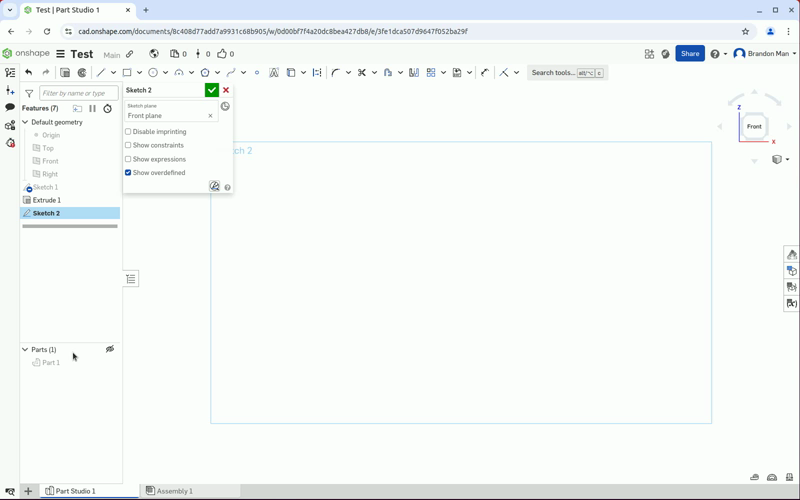
key(l)
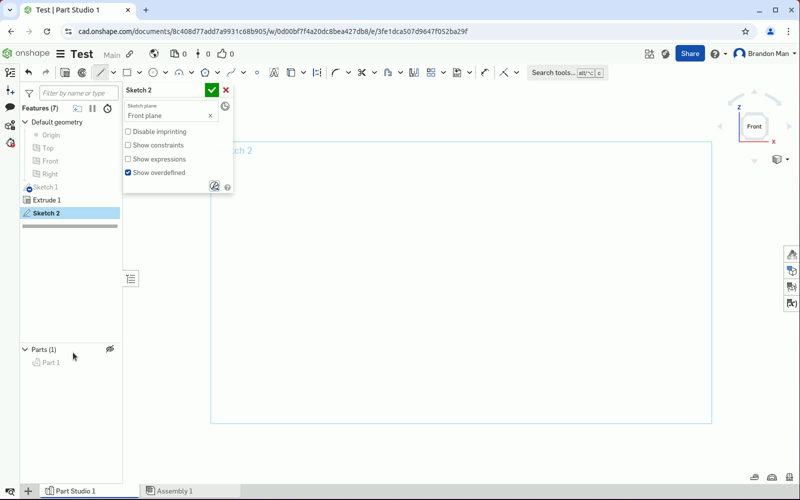
key_down(shift)
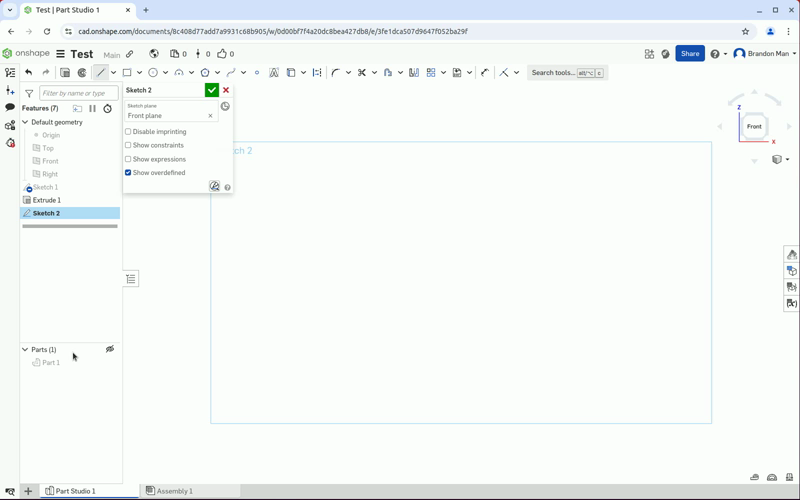
mouse_move(378, 375)
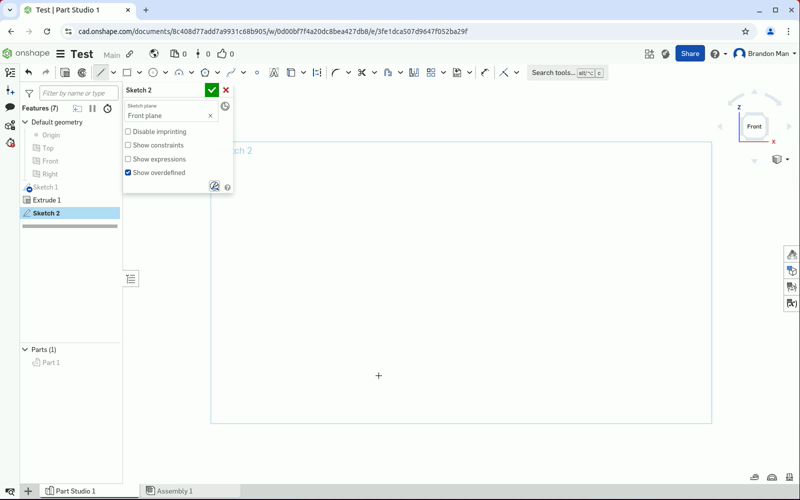
click(378, 375)
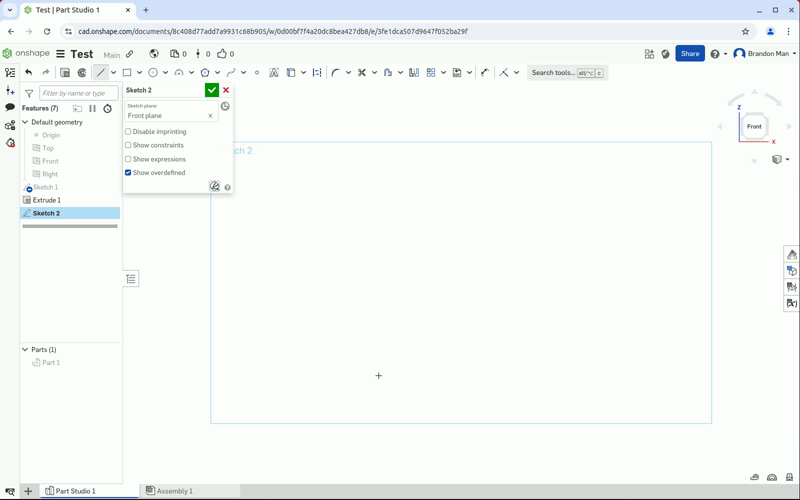
key_up(shift)
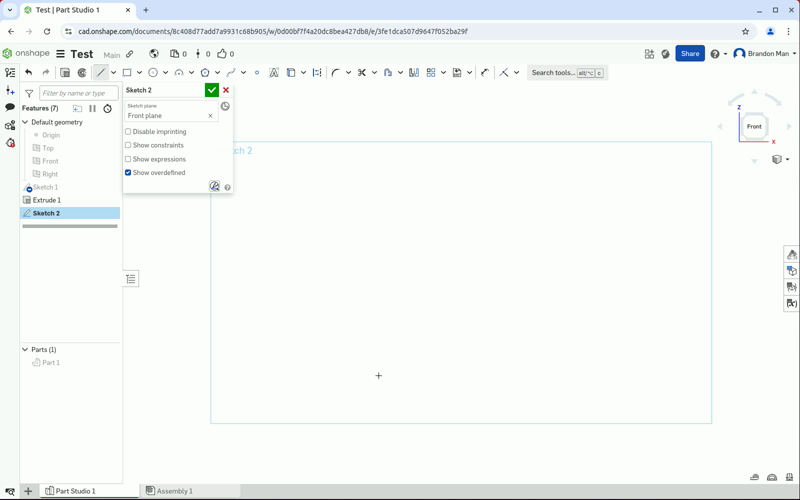
key_down(shift)
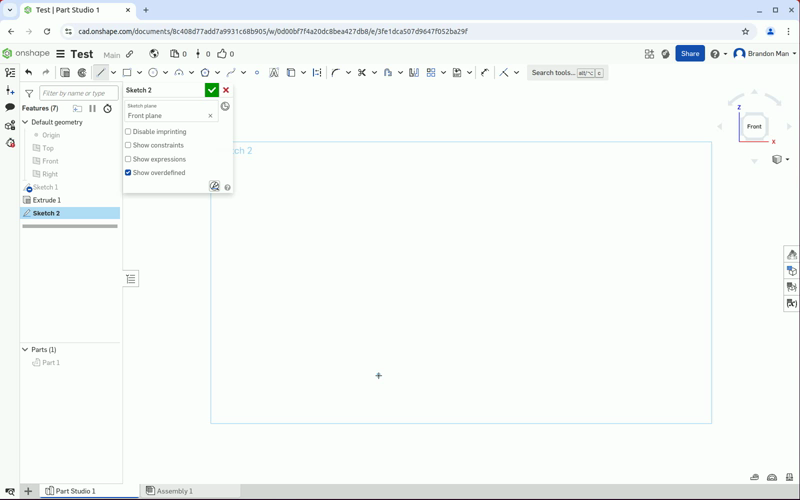
mouse_move(454, 375)
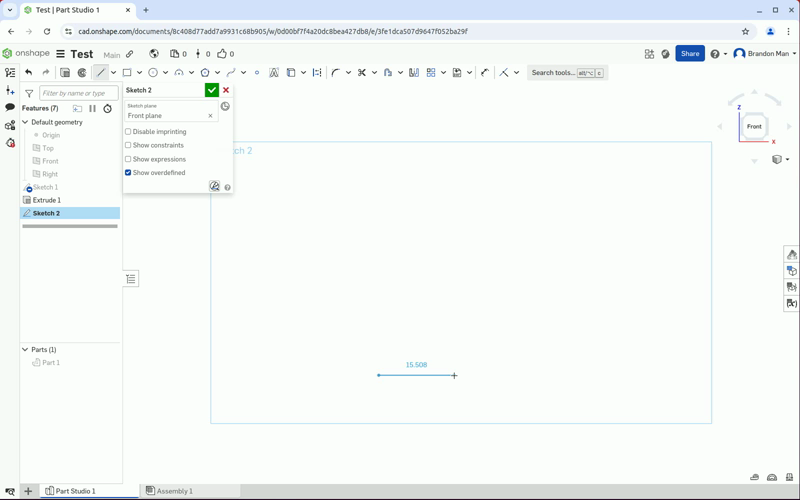
click(454, 375)
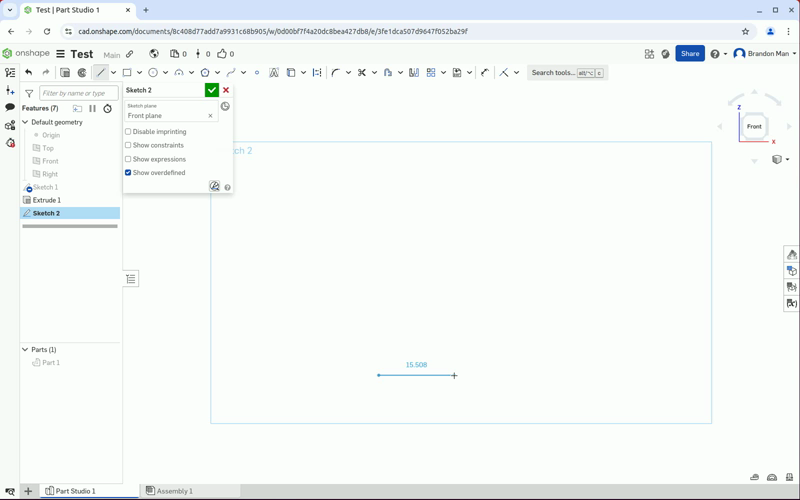
key_up(shift)
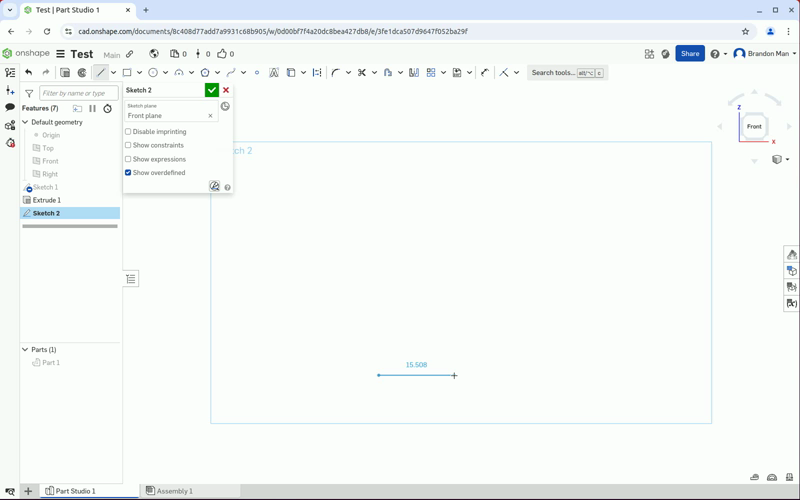
key_down(shift)
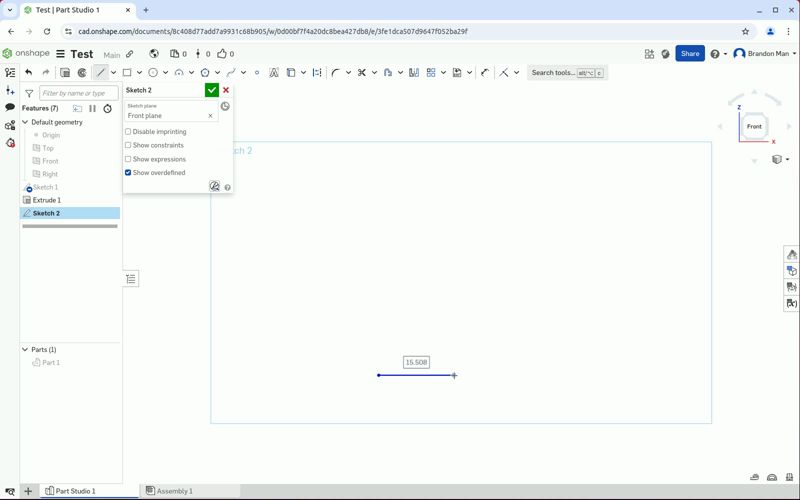
mouse_move(454, 307)
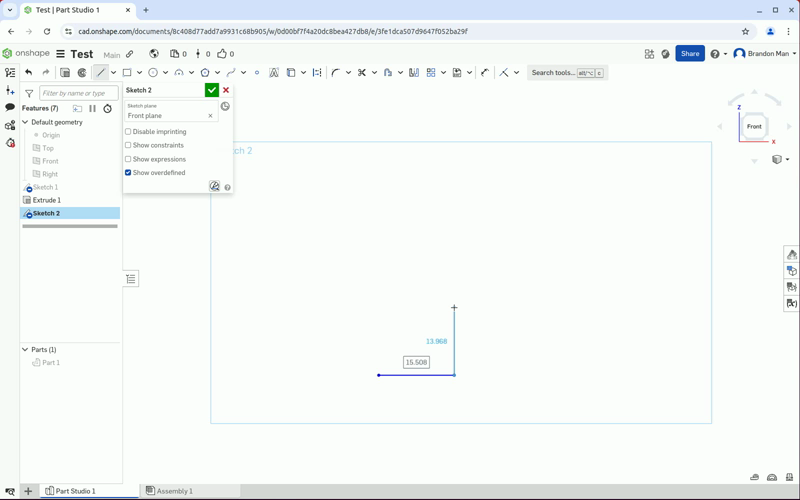
click(454, 307)
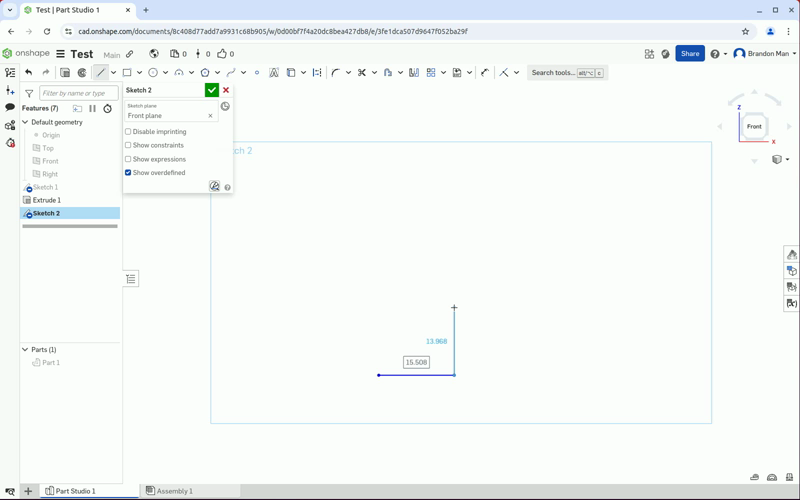
key_up(shift)
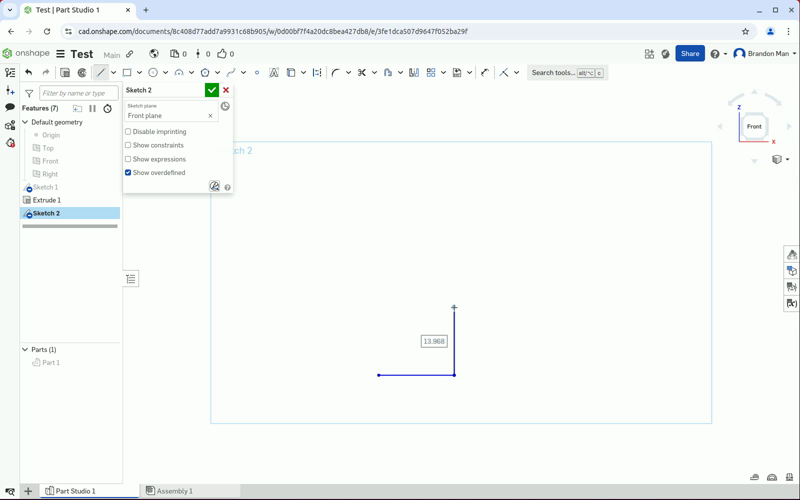
key_down(shift)
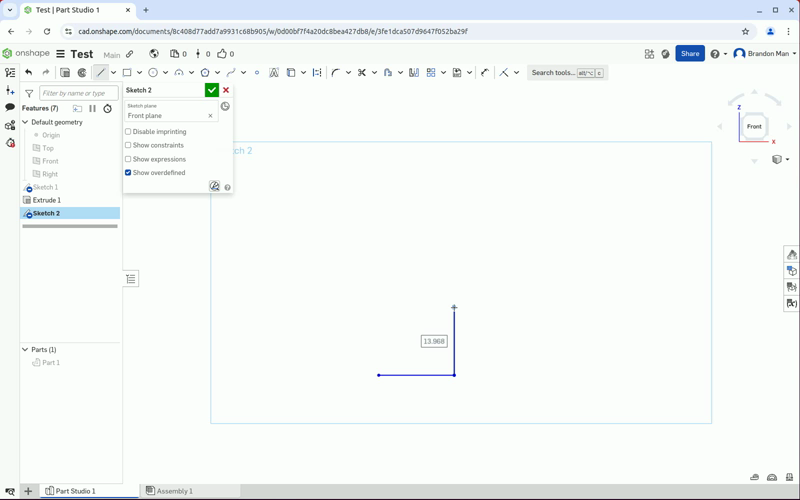
mouse_move(378, 307)
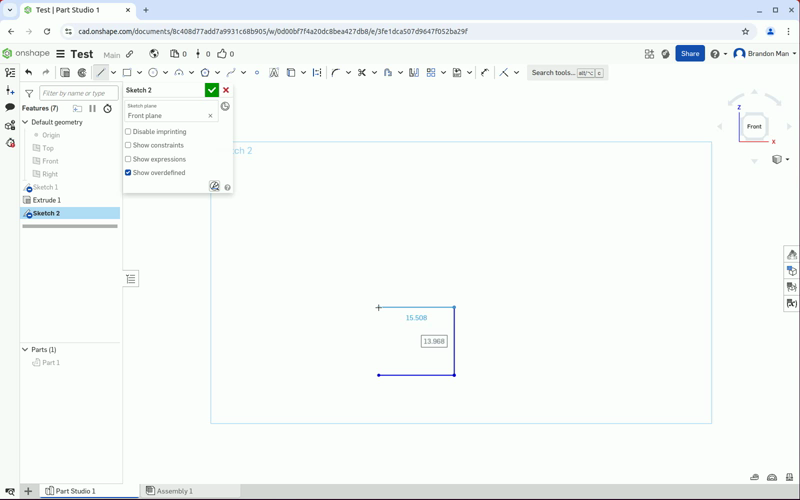
click(378, 307)
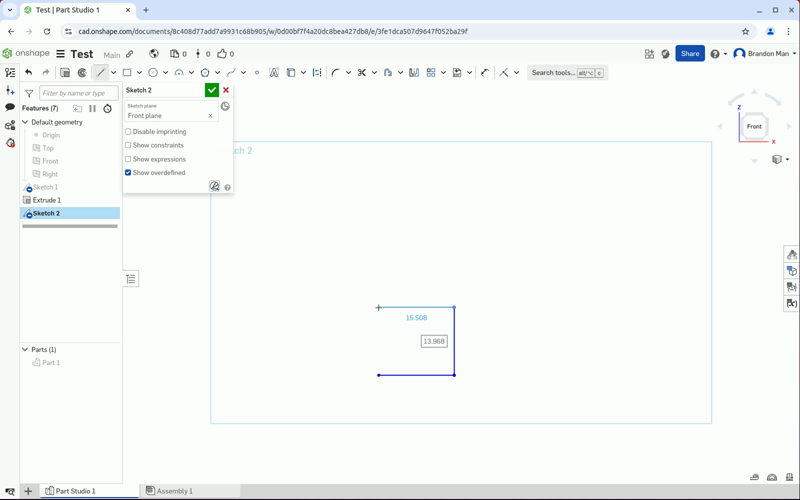
key_up(shift)
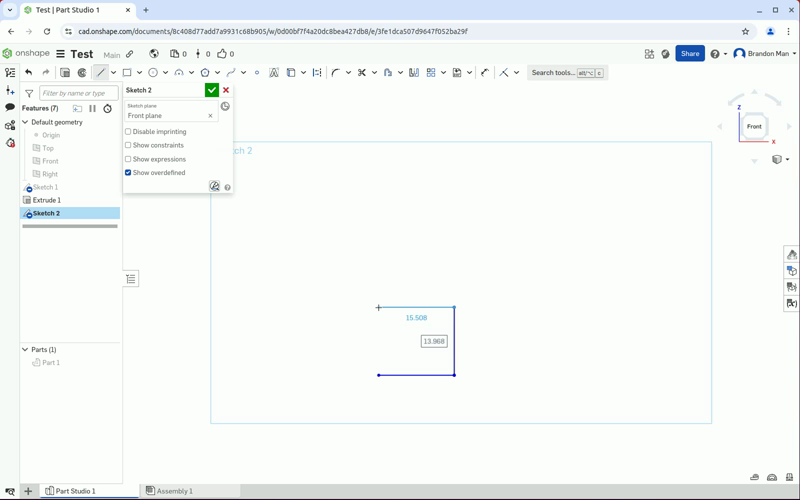
key_down(shift)
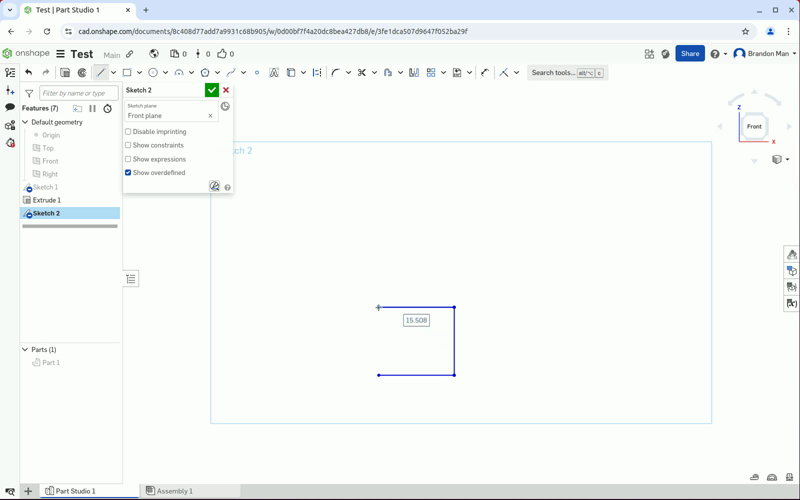
mouse_move(378, 375)
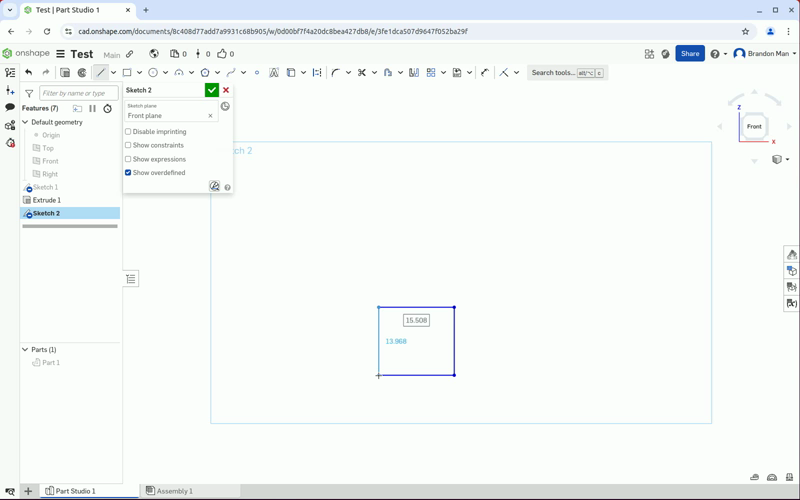
key_up(shift)
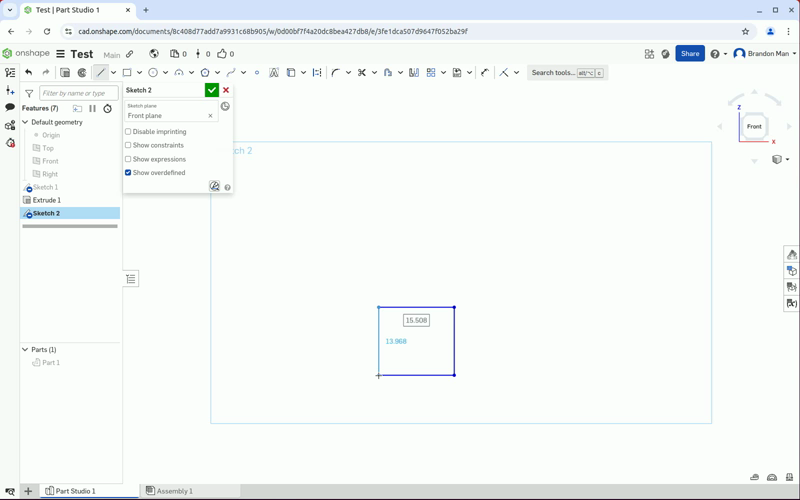
click(378, 375)
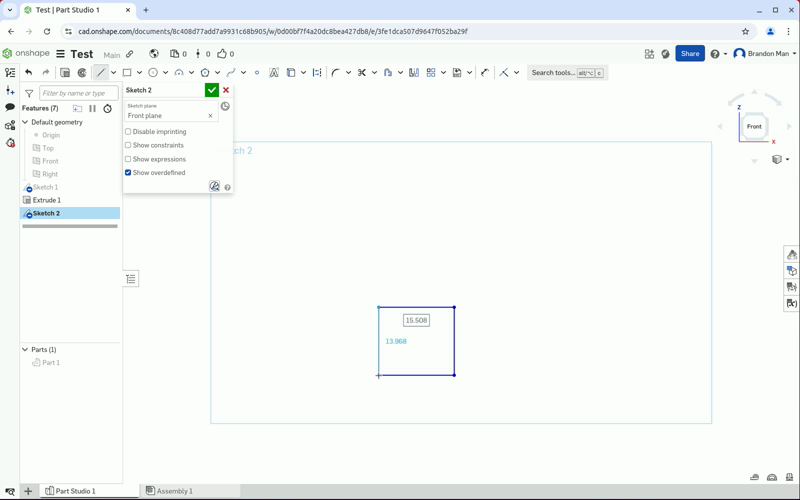
key(esc)
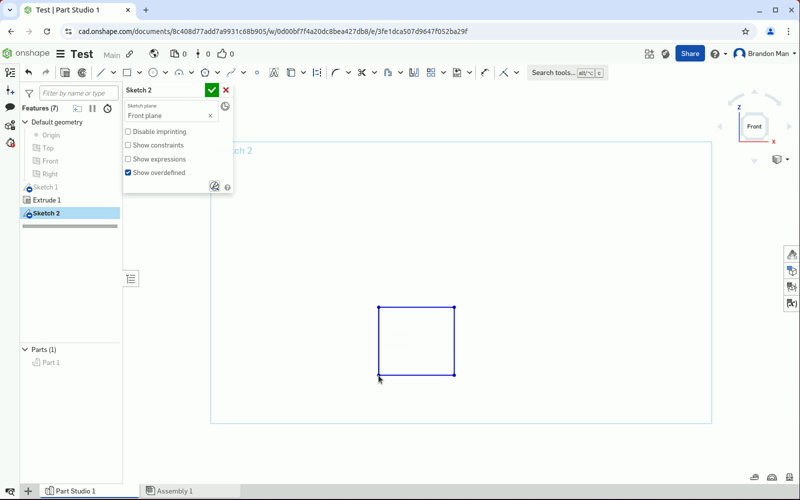
mouse_move(396, 342)
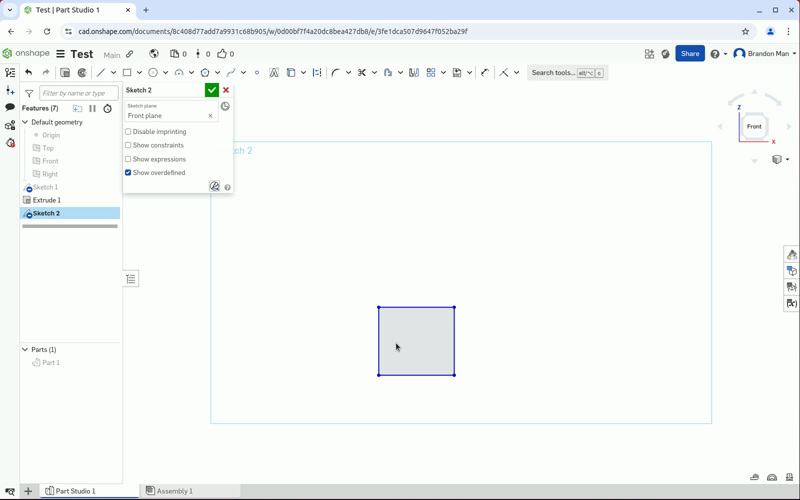
click(396, 342)
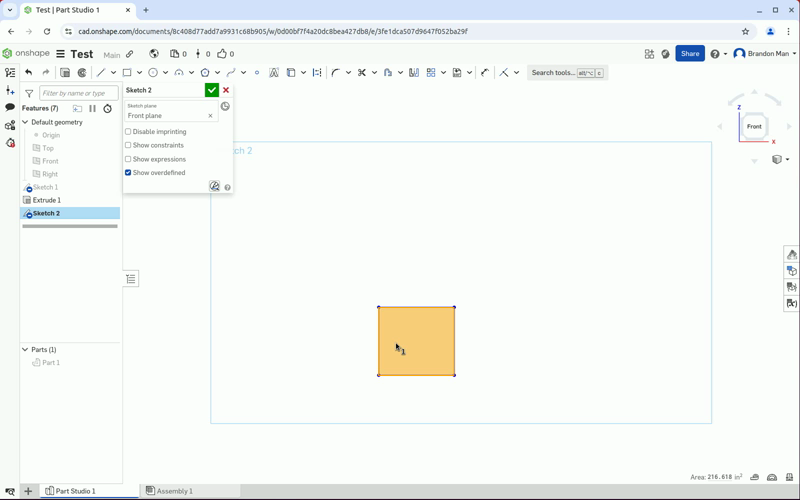
mouse_move(73, 352)
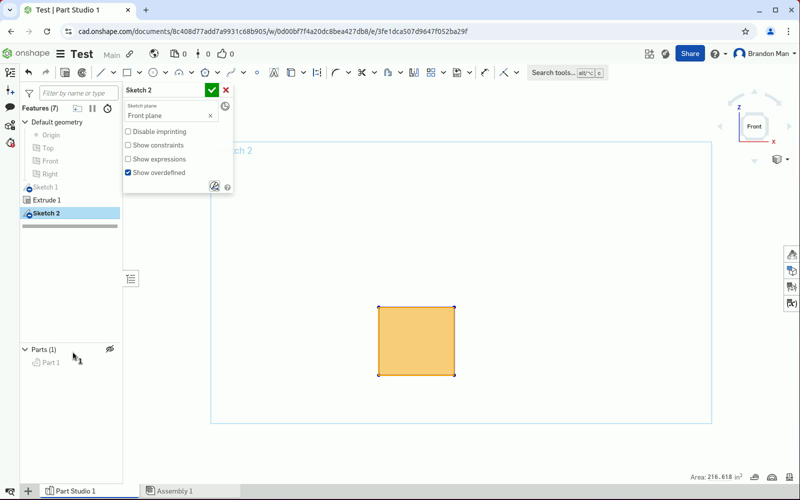
key(shift+y)
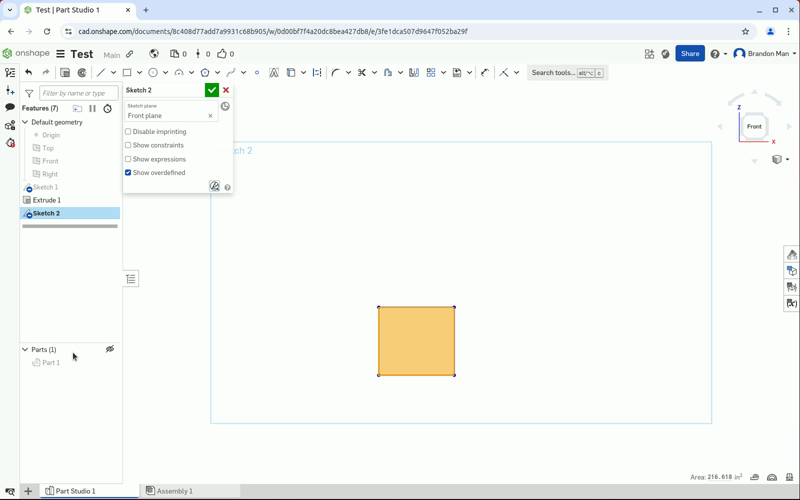
key(shift+e)
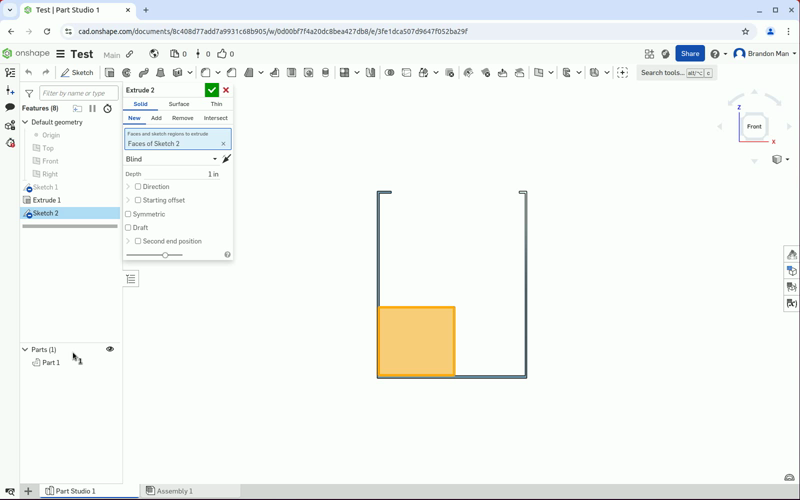
mouse_move(143, 106)
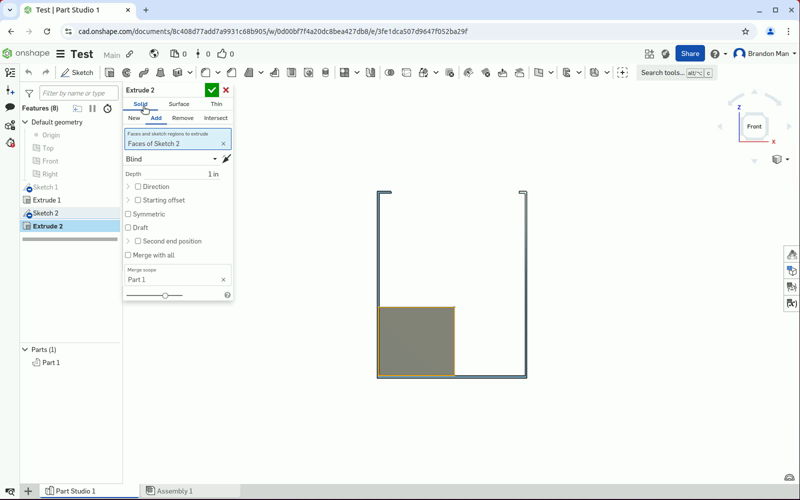
click(143, 106)
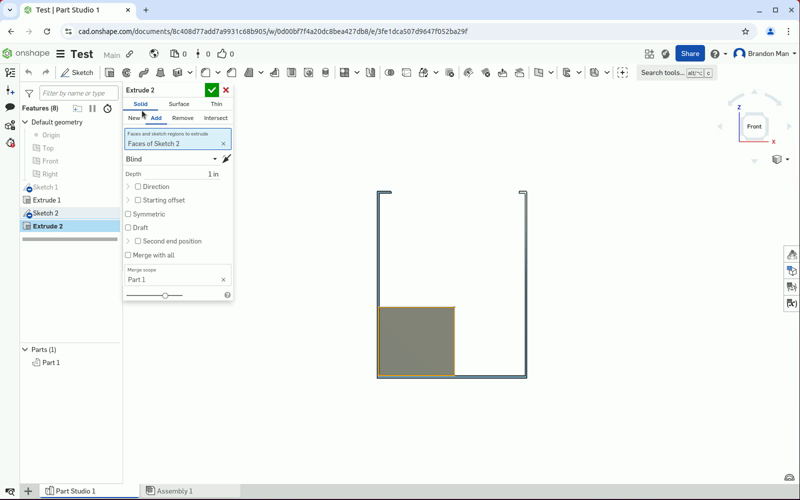
mouse_move(137, 120)
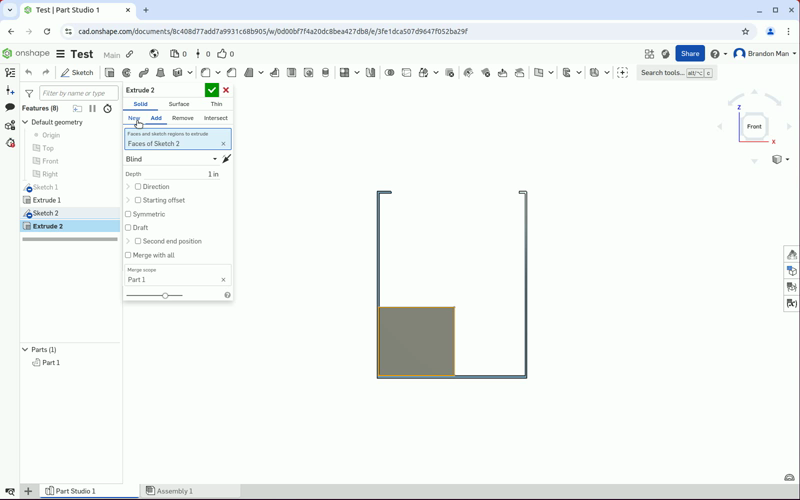
click(137, 120)
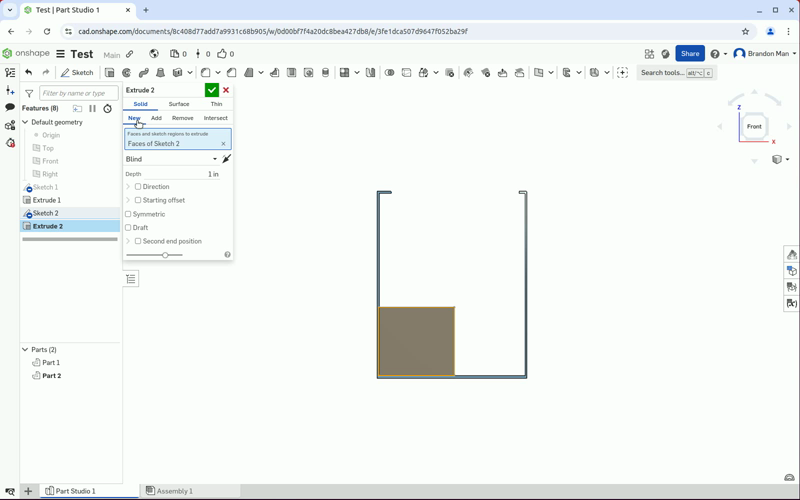
key(tab, 4)
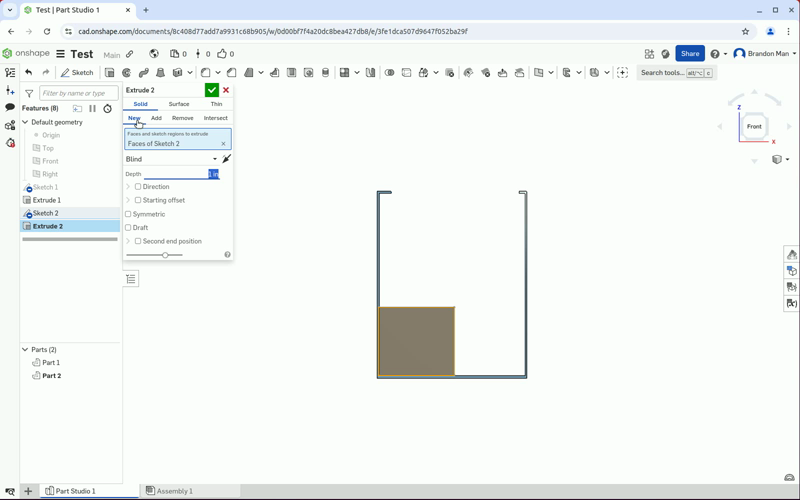
text(23.108)
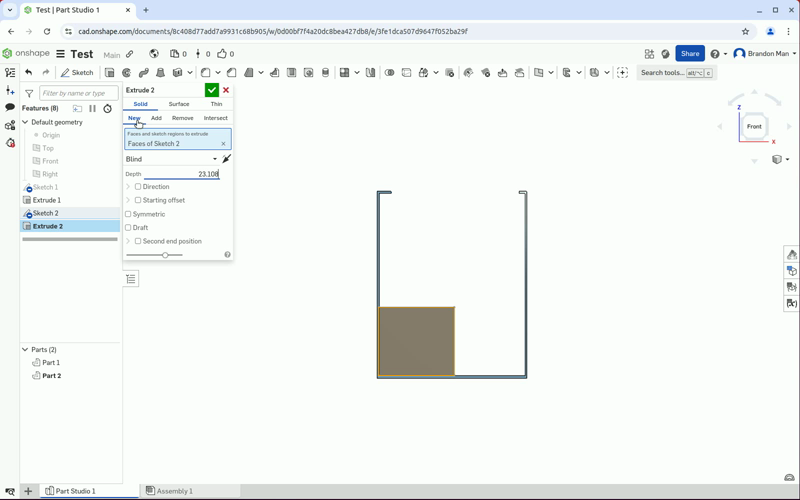
key(enter)
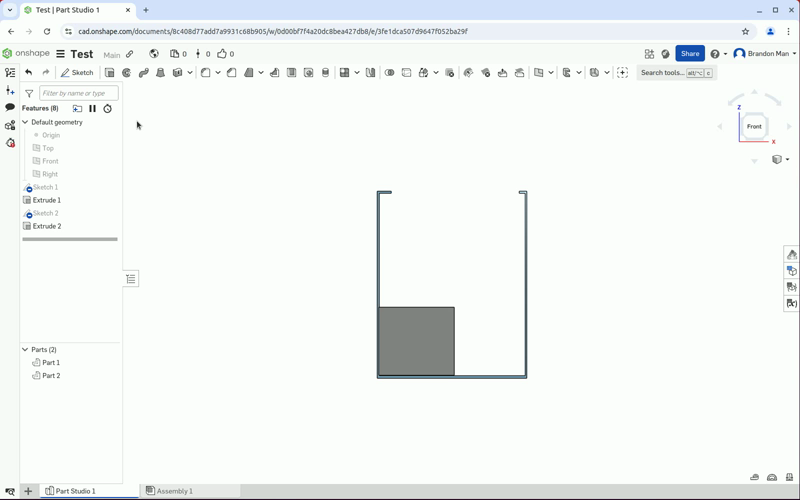
key(shift+h)
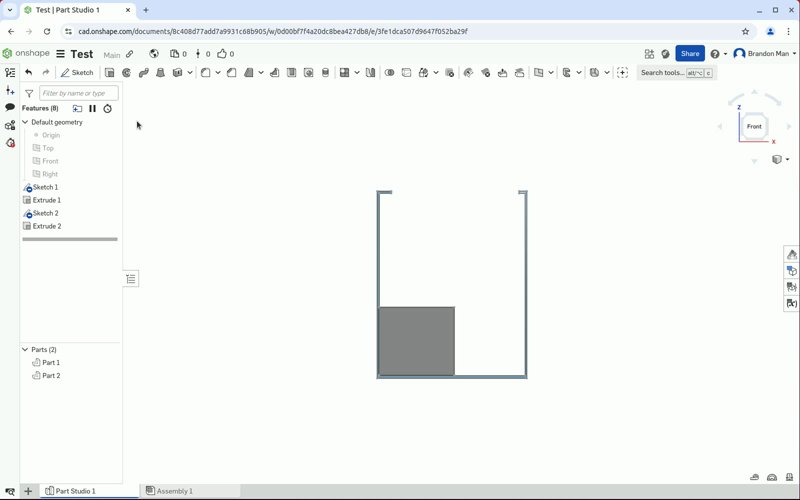
key(shift+h)
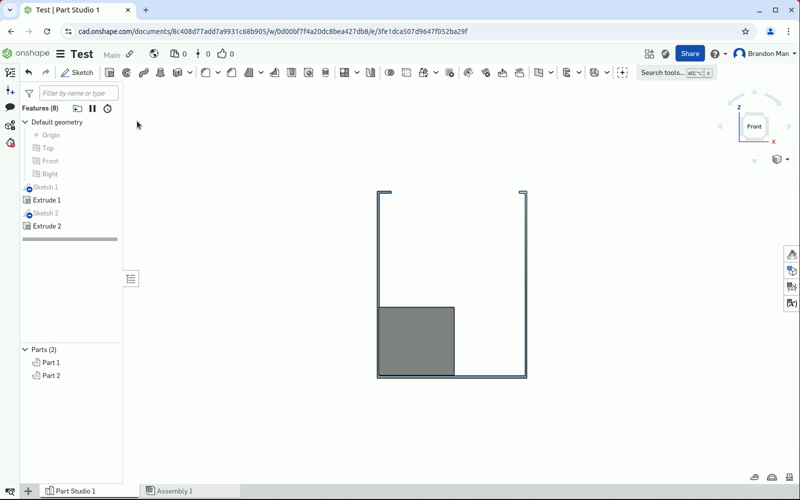
mouse_move(73, 189)
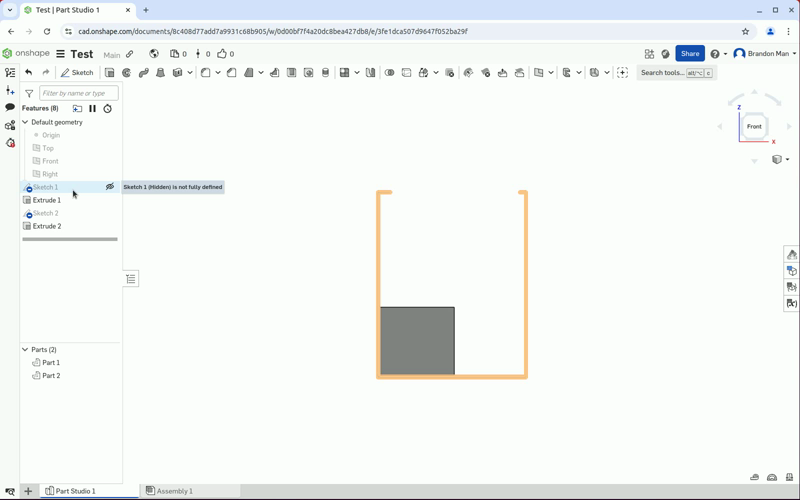
click(73, 189)
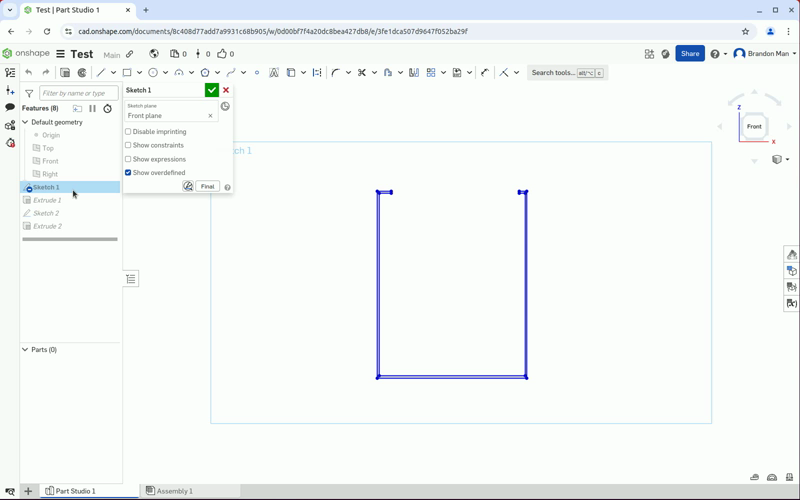
mouse_move(229, 92)
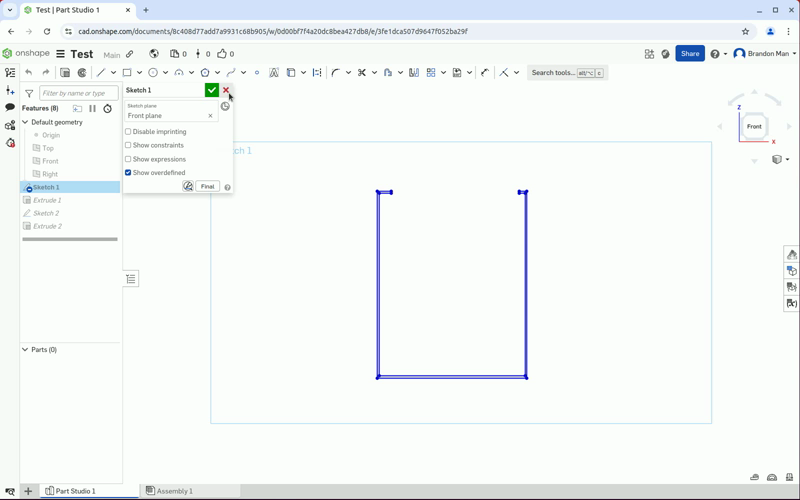
click(229, 92)
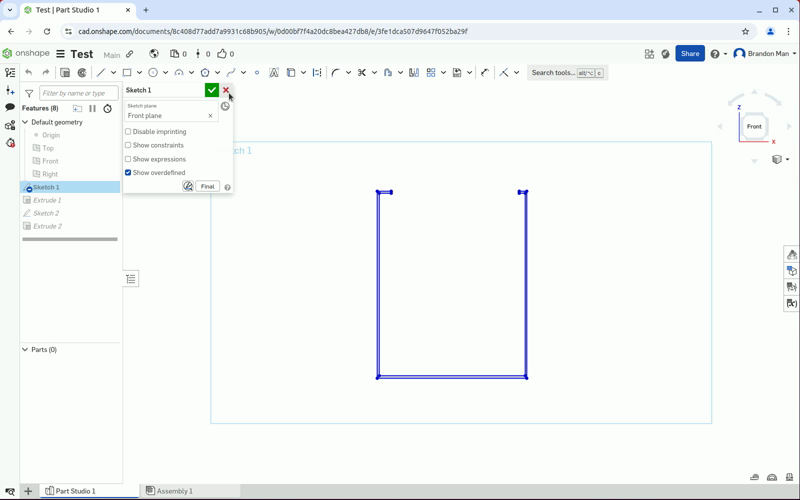
key(shift+s)
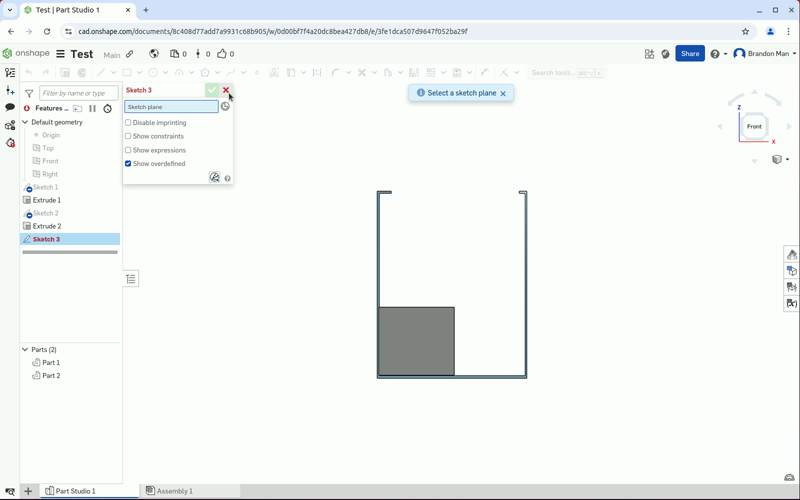
mouse_move(73, 163)
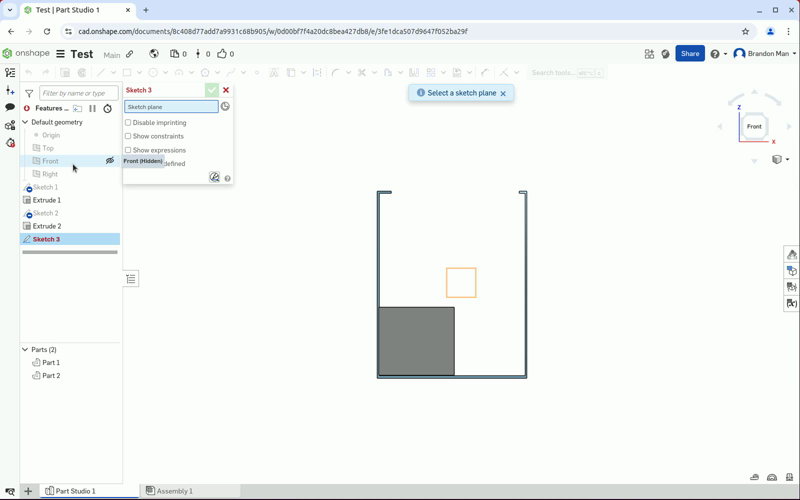
click(73, 163)
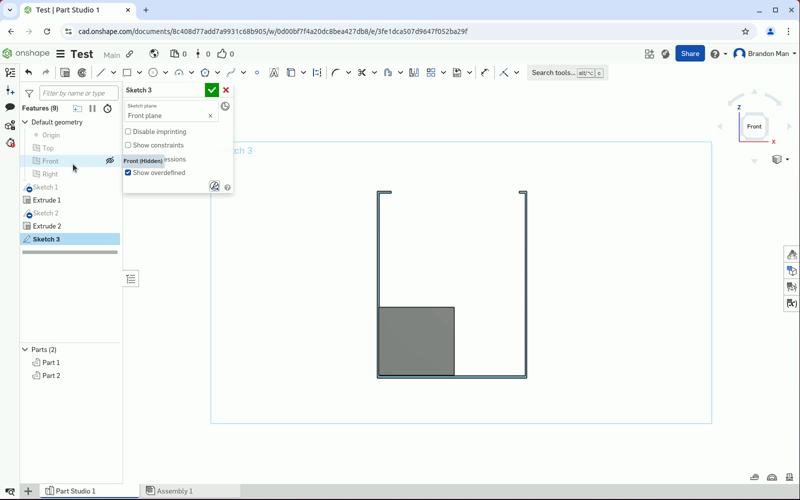
mouse_move(73, 352)
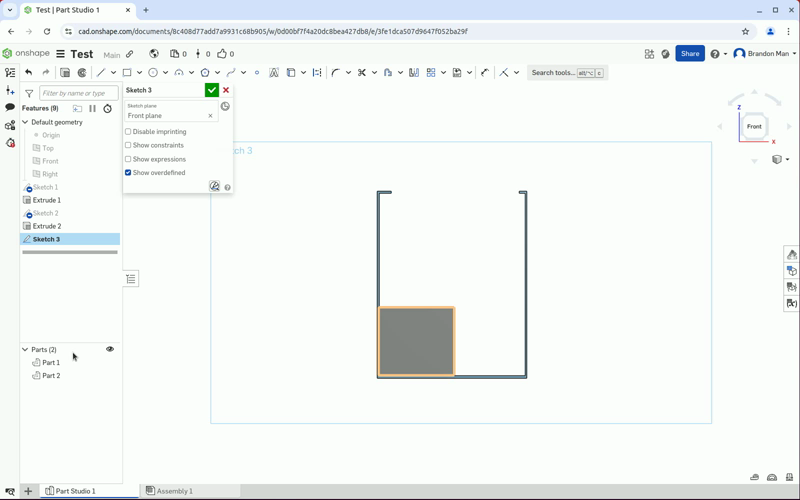
key(y)
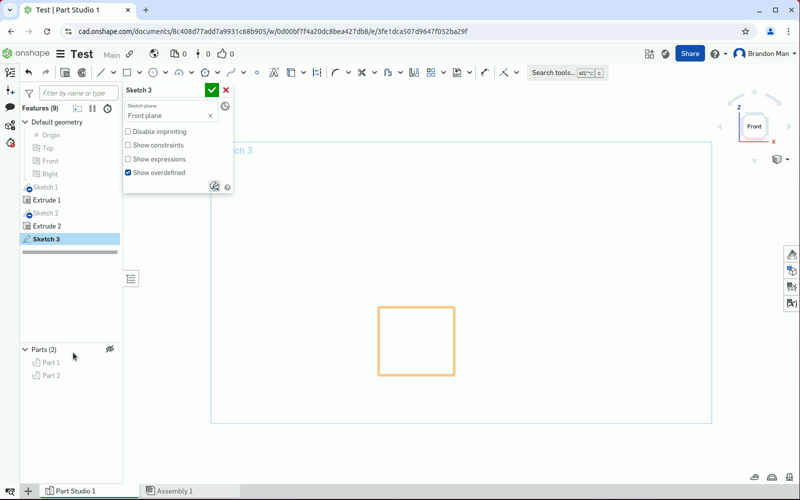
key(l)
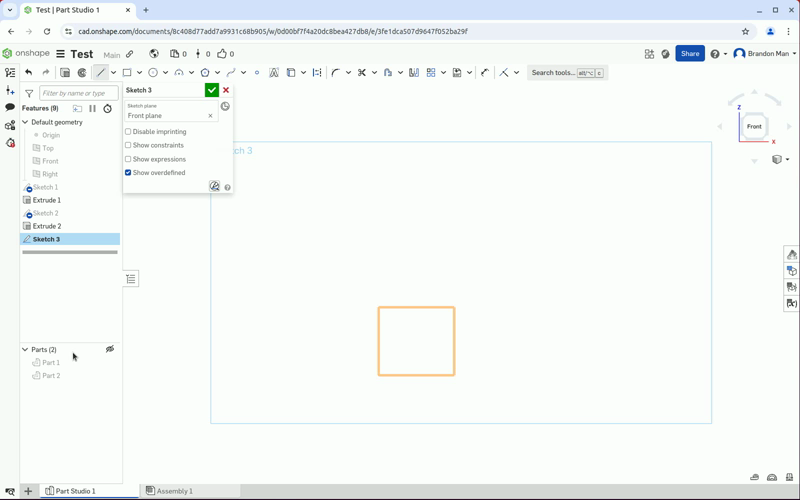
key_down(shift)
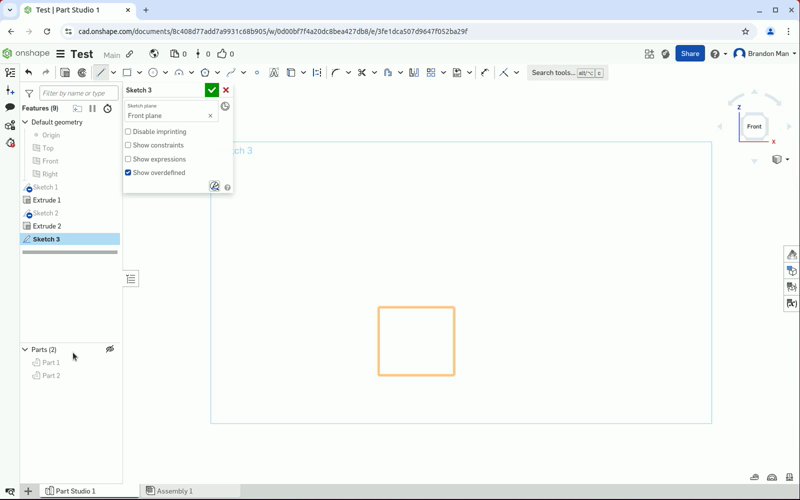
mouse_move(379, 255)
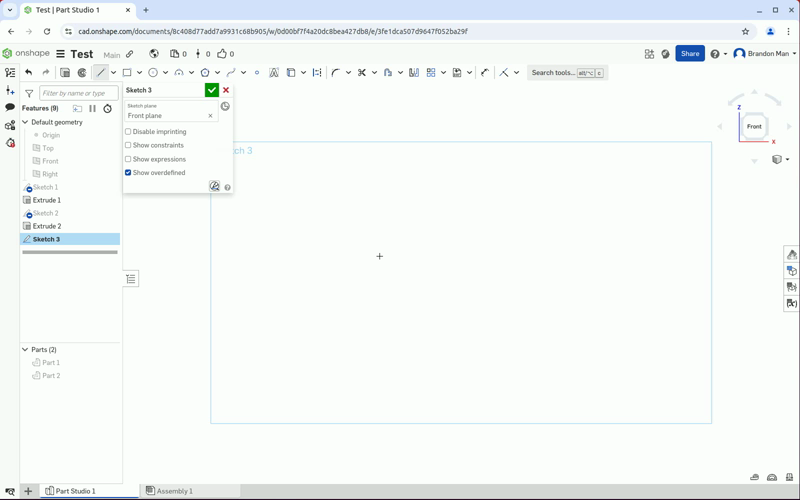
click(379, 255)
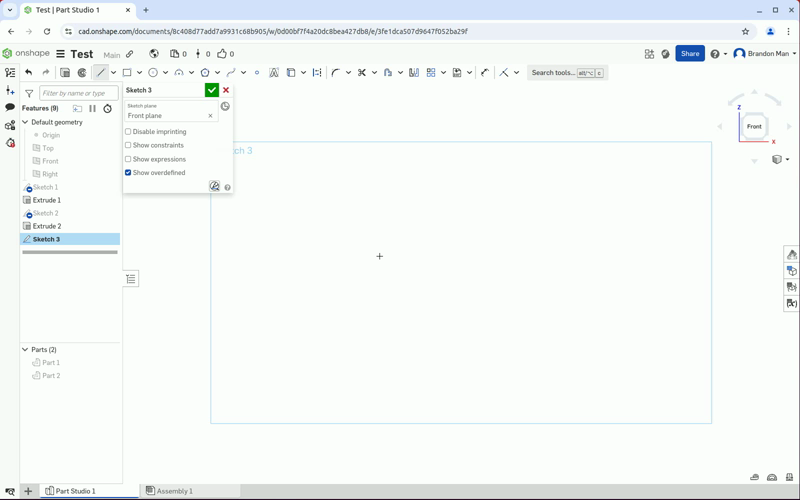
key_up(shift)
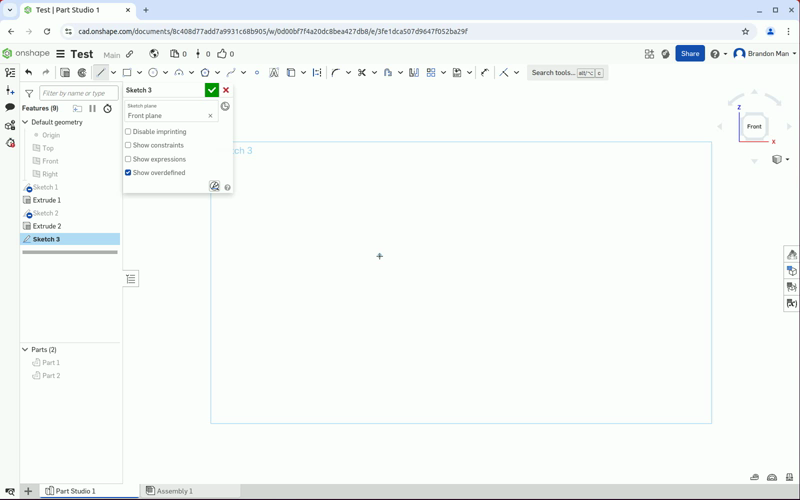
key_down(shift)
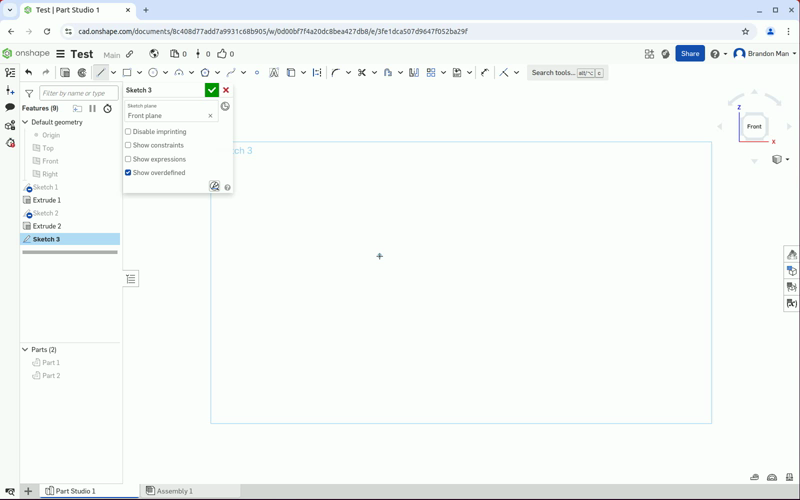
mouse_move(523, 255)
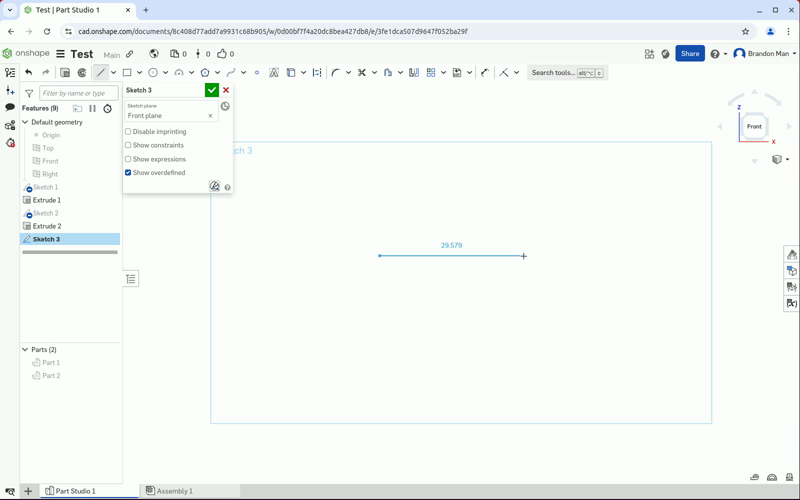
click(523, 255)
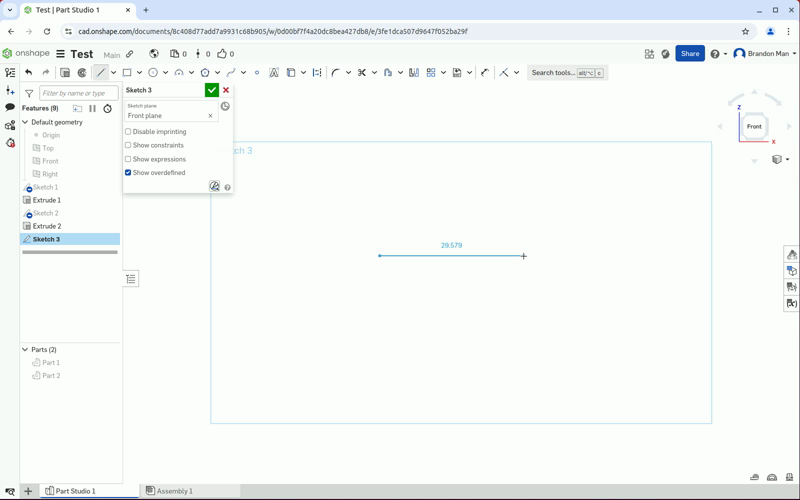
key_up(shift)
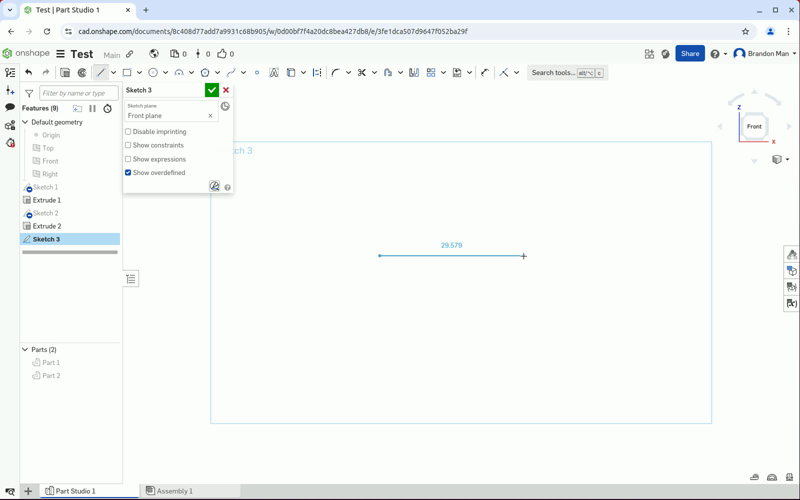
key_down(shift)
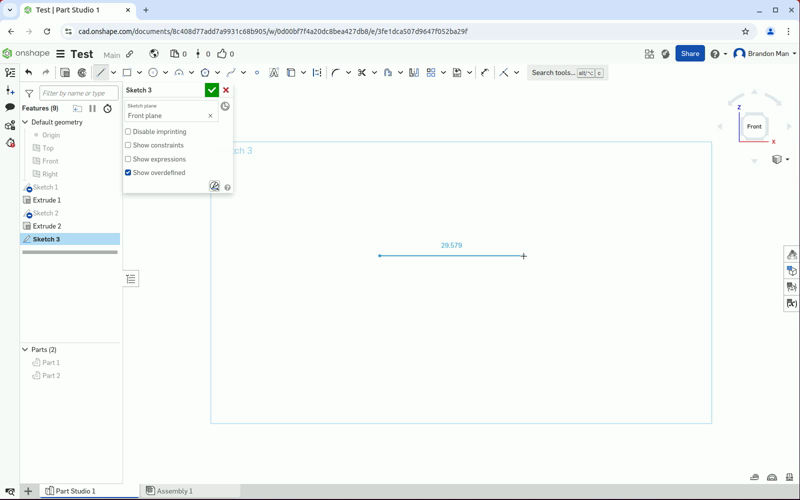
mouse_move(553, 255)
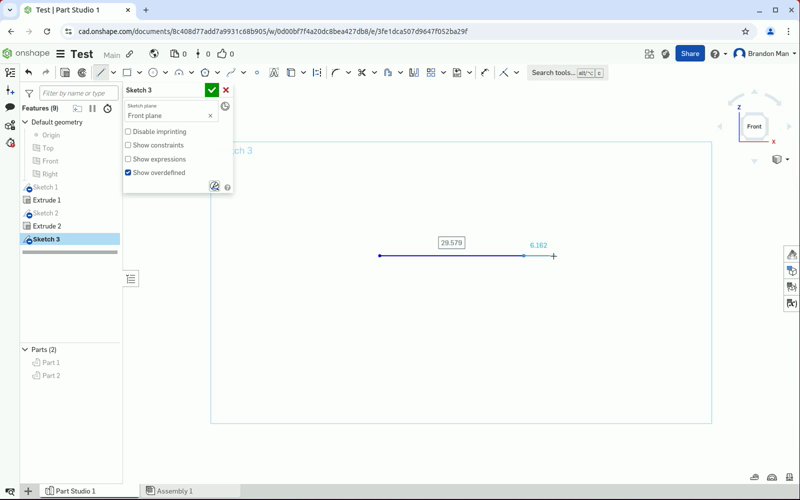
mouse_move(523, 254)
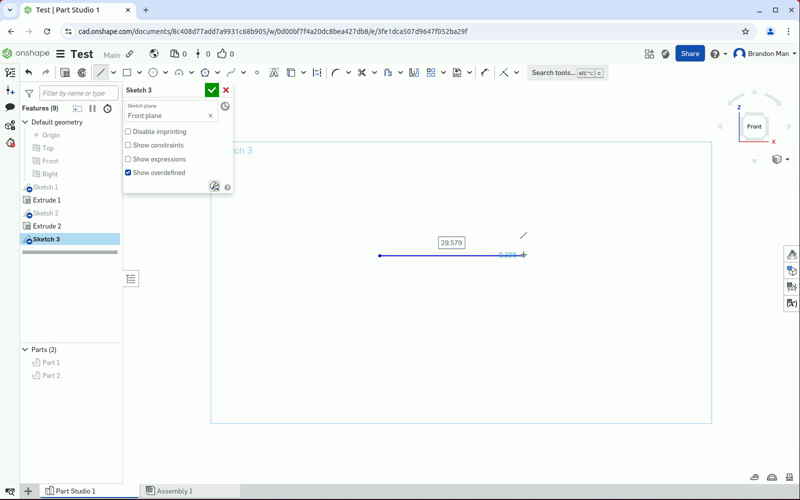
scroll(6)
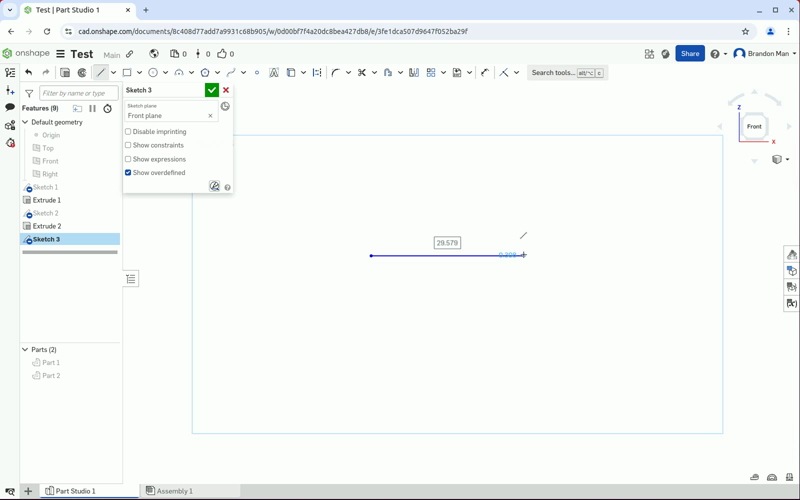
scroll(6)
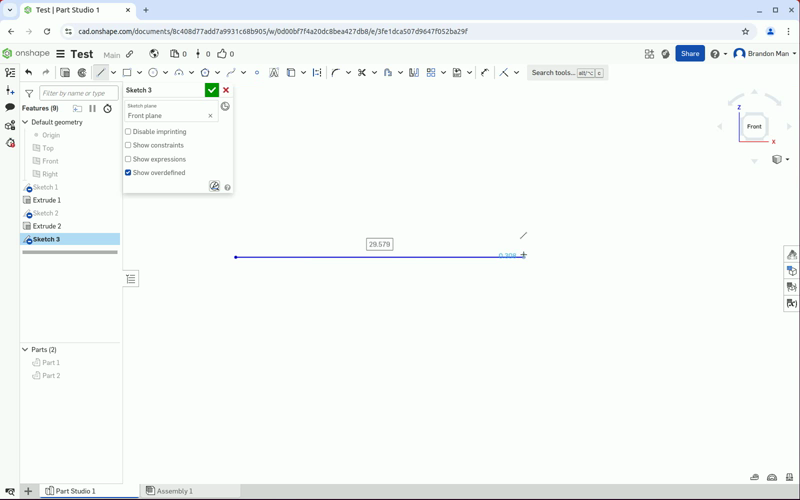
scroll(6)
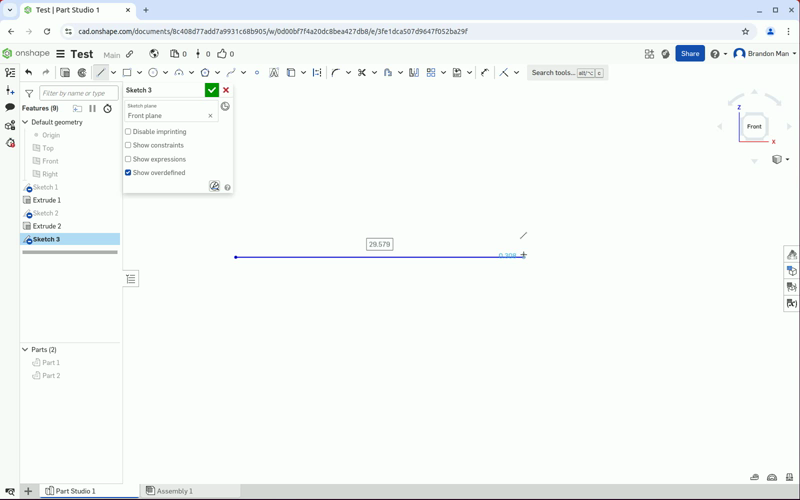
scroll(6)
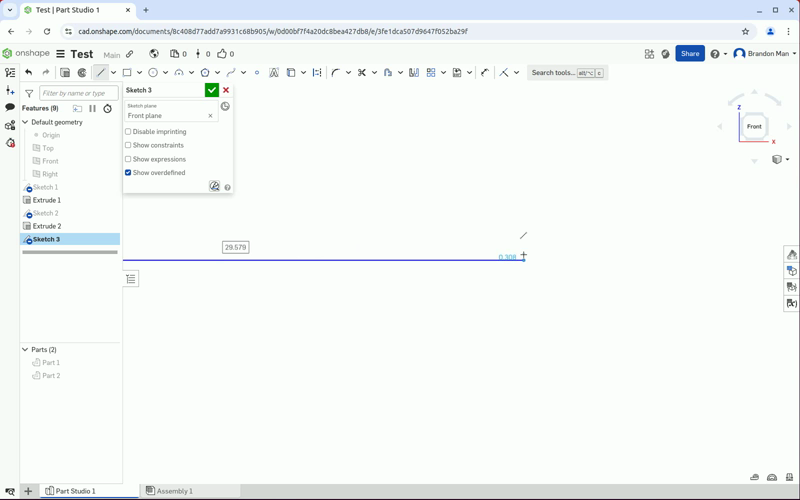
scroll(6)
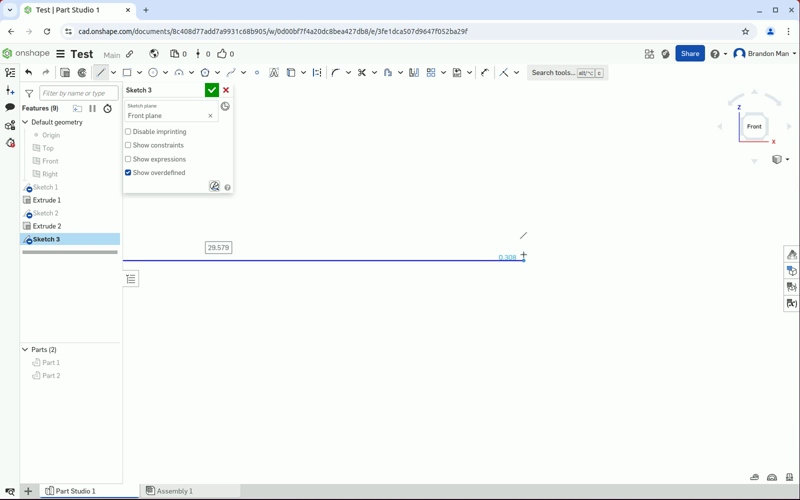
scroll(6)
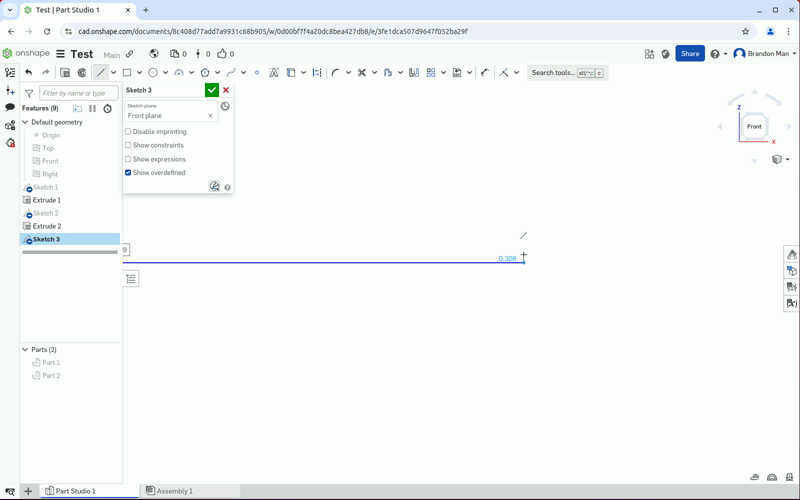
scroll(6)
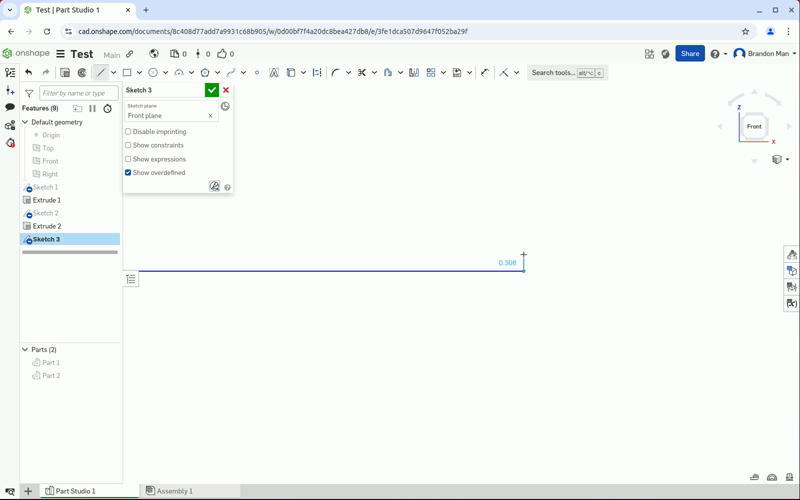
click(523, 254)
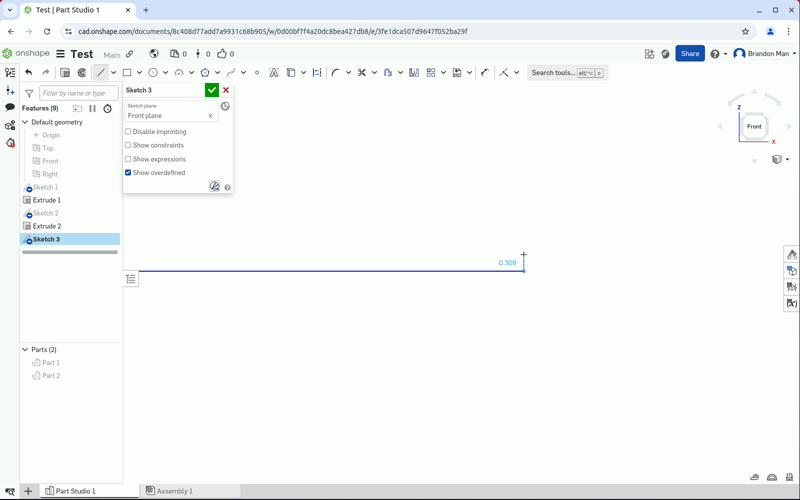
scroll(-6)
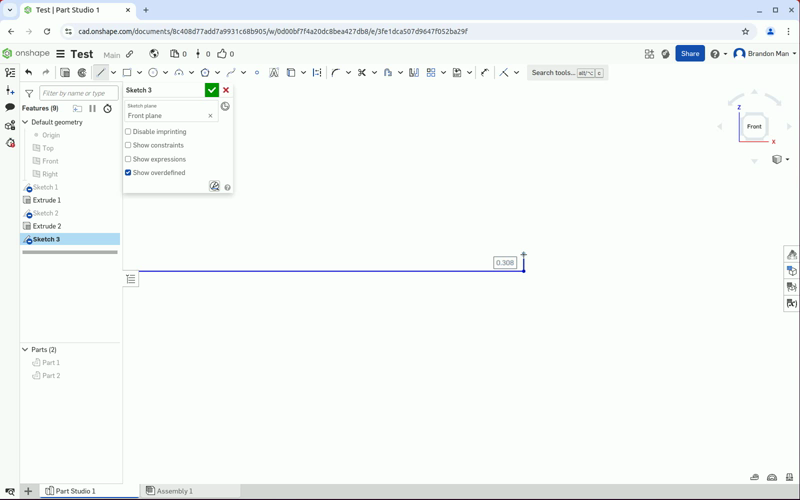
scroll(-6)
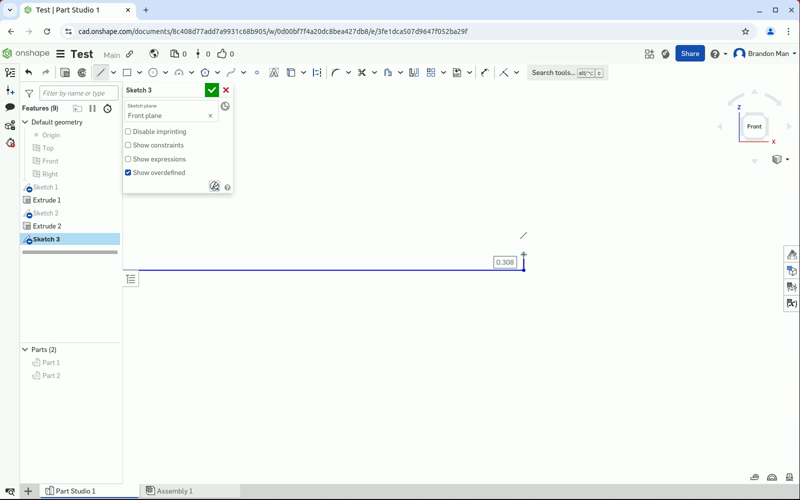
scroll(-6)
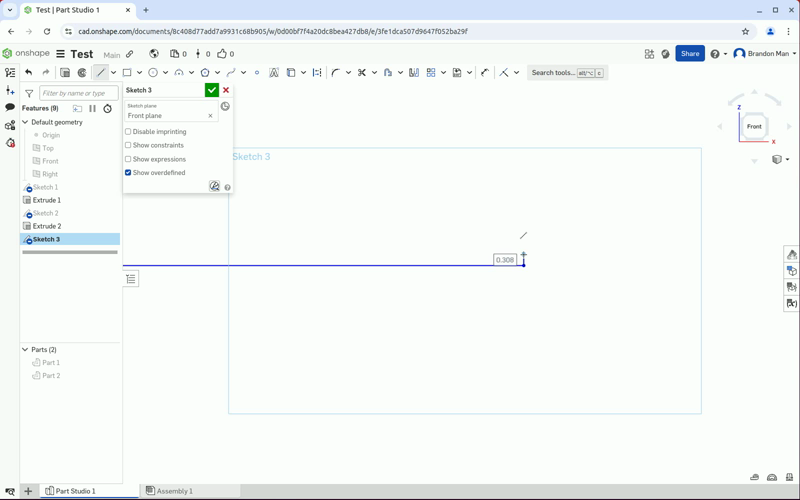
scroll(-6)
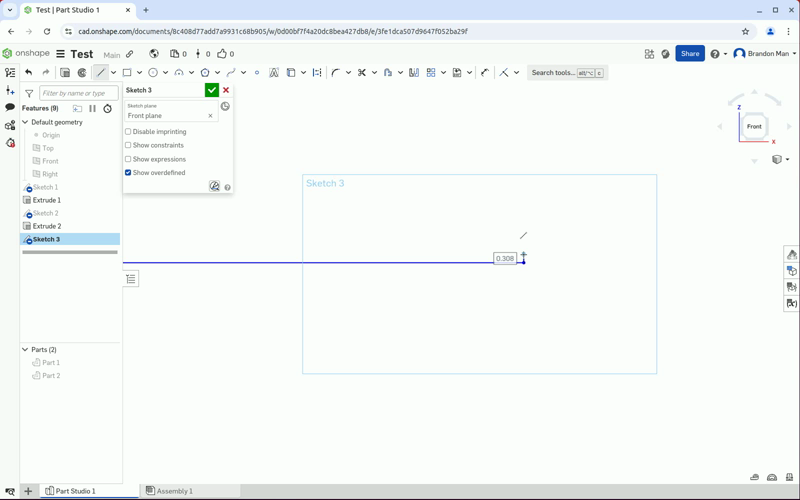
scroll(-6)
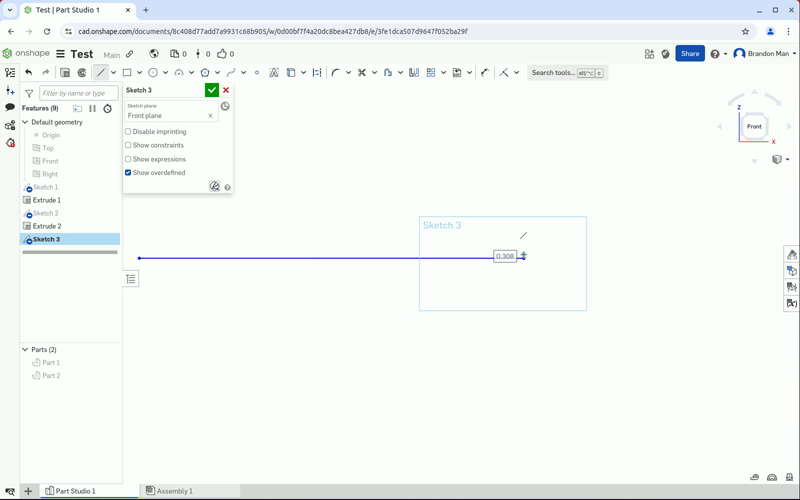
scroll(-6)
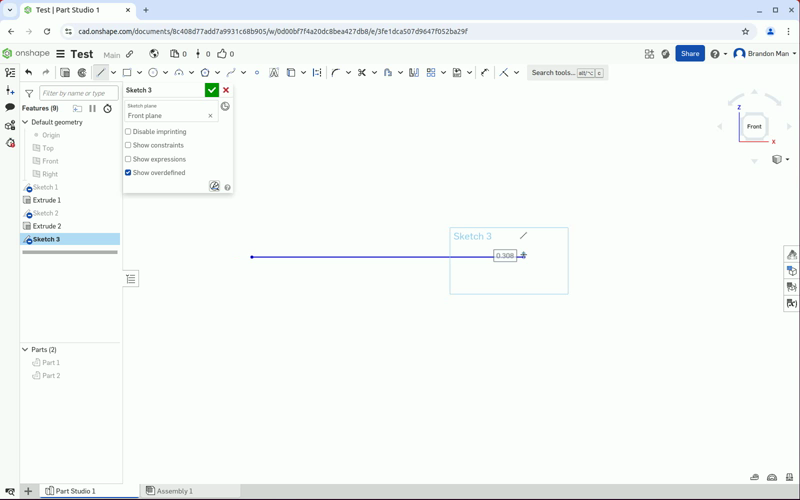
scroll(-6)
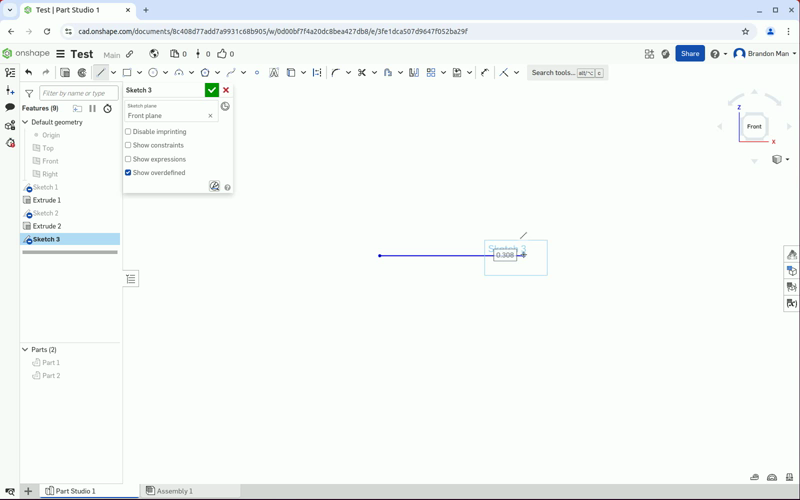
key_up(shift)
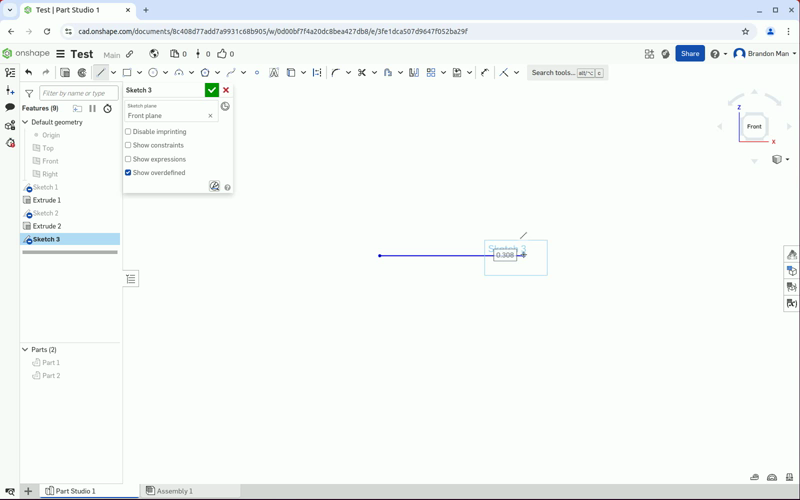
key_down(shift)
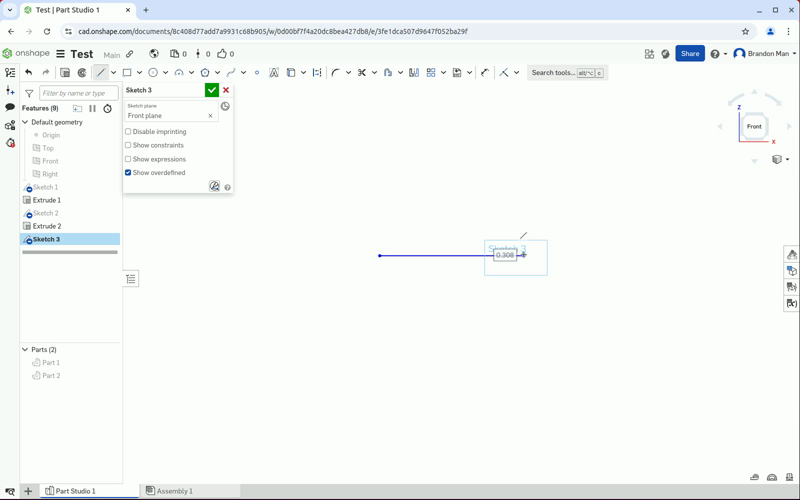
mouse_move(379, 254)
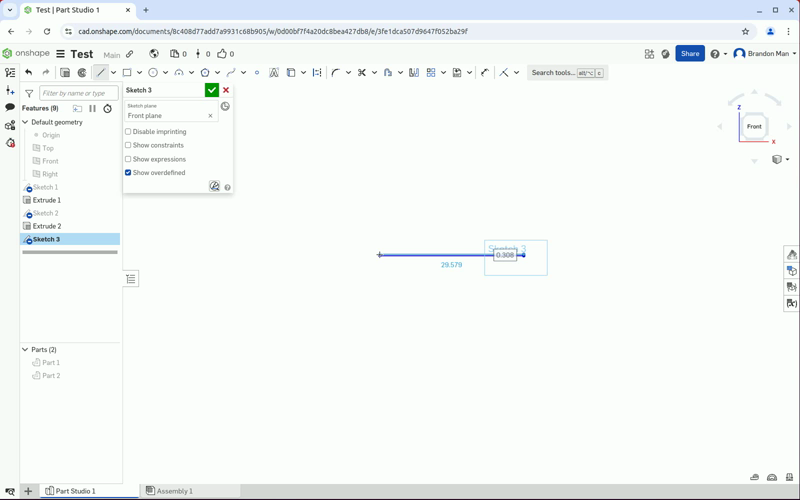
scroll(6)
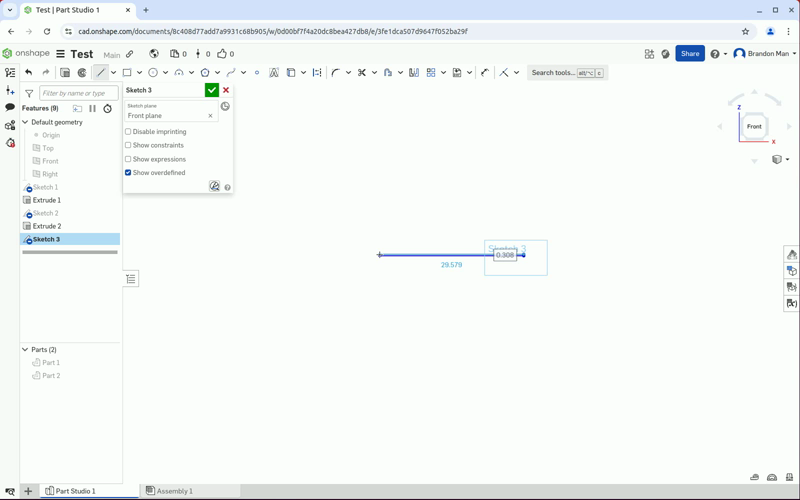
scroll(6)
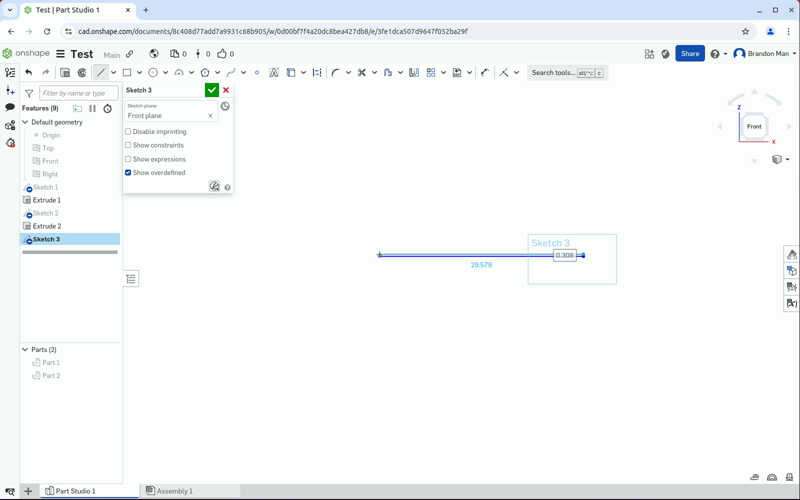
scroll(6)
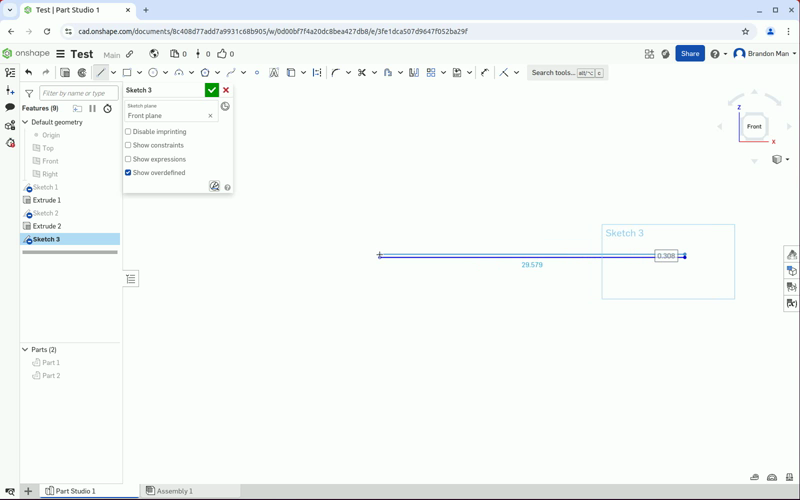
scroll(6)
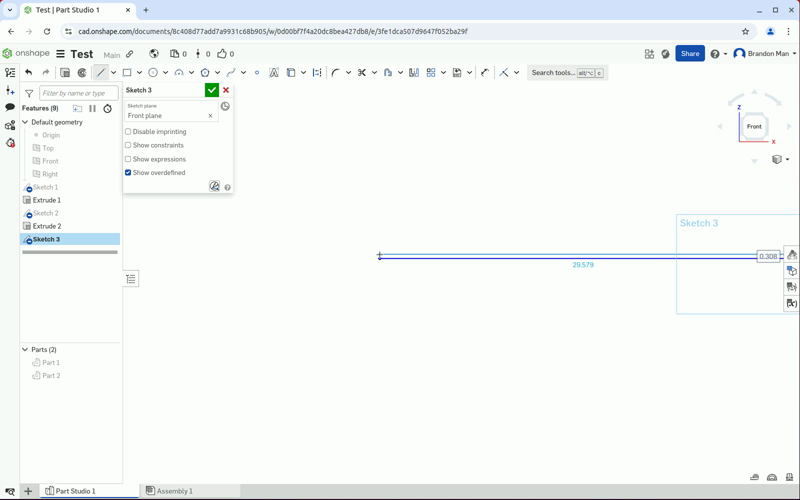
scroll(6)
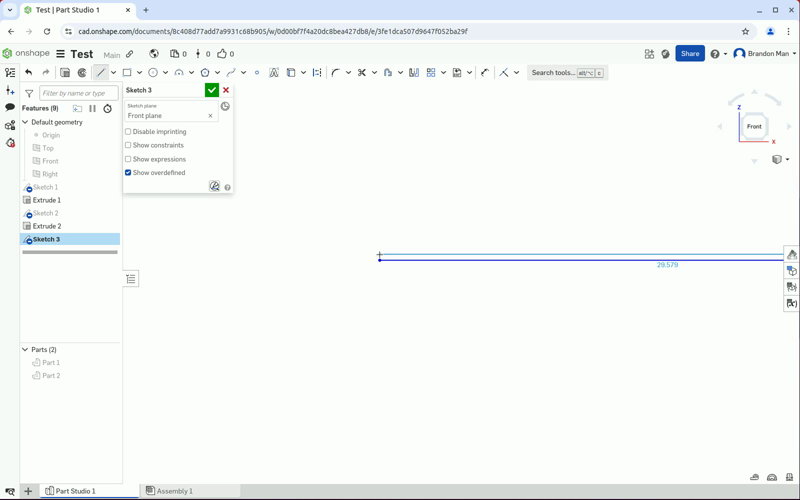
scroll(6)
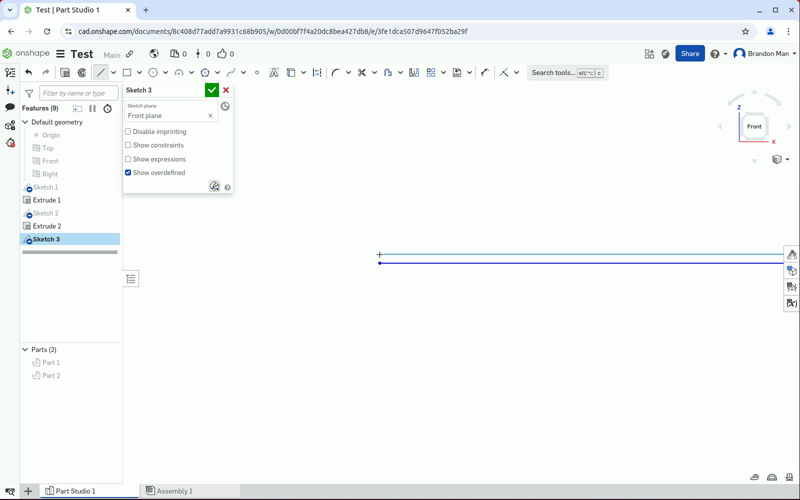
scroll(6)
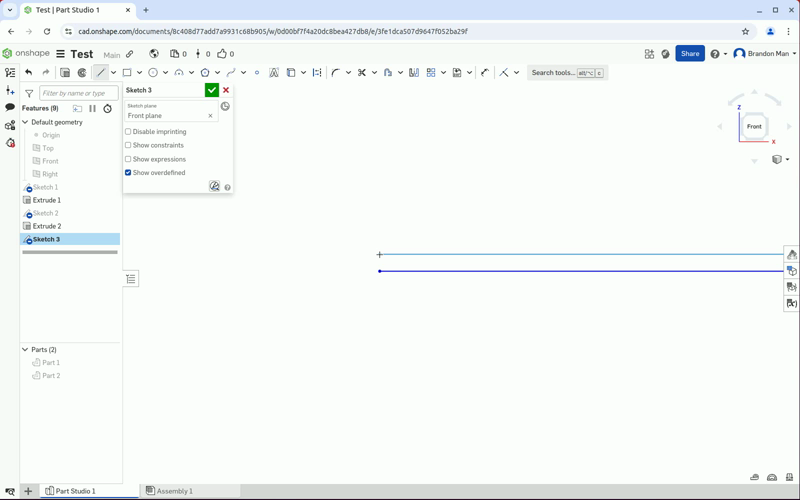
click(379, 254)
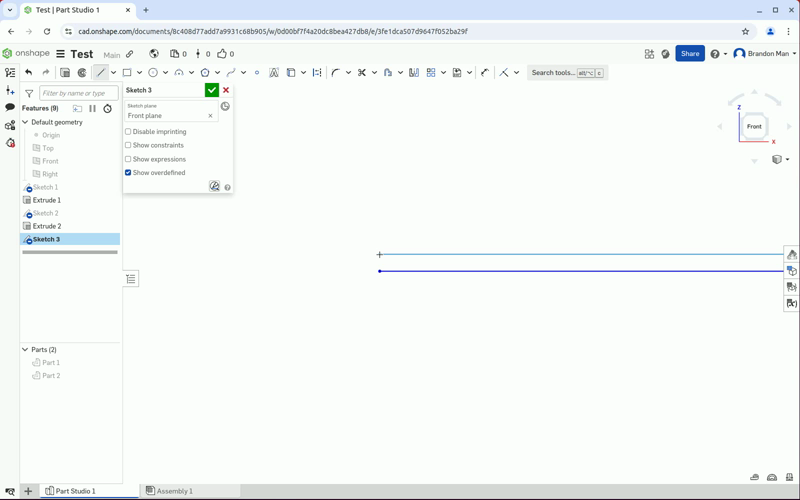
scroll(-6)
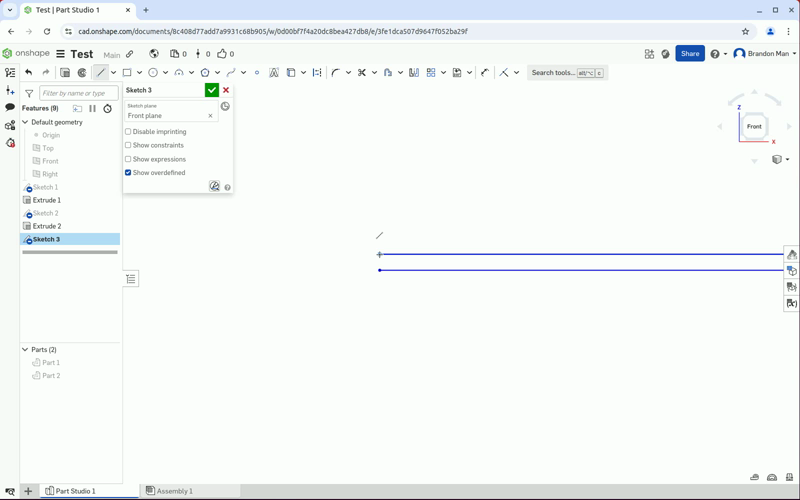
scroll(-6)
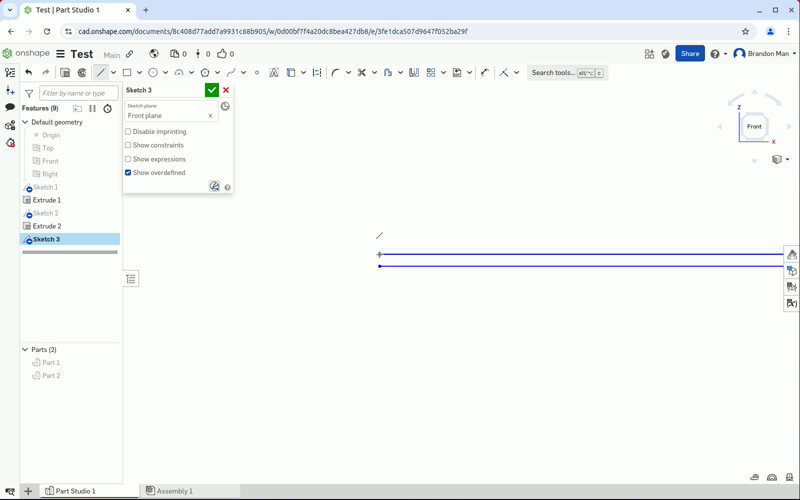
scroll(-6)
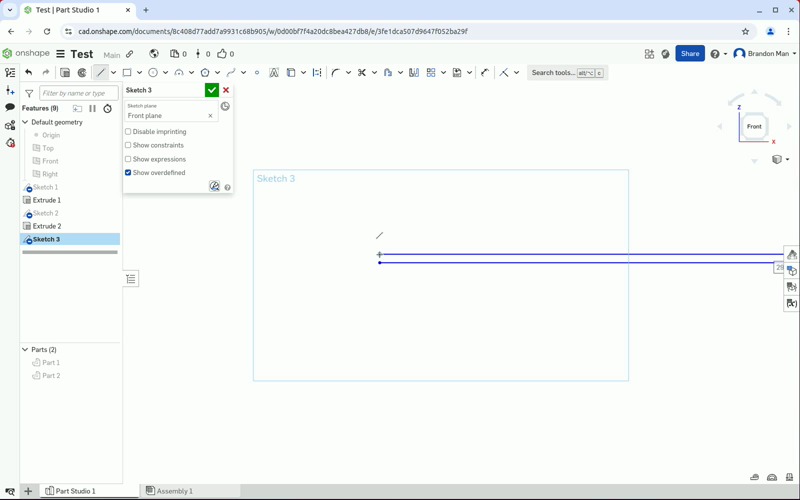
scroll(-6)
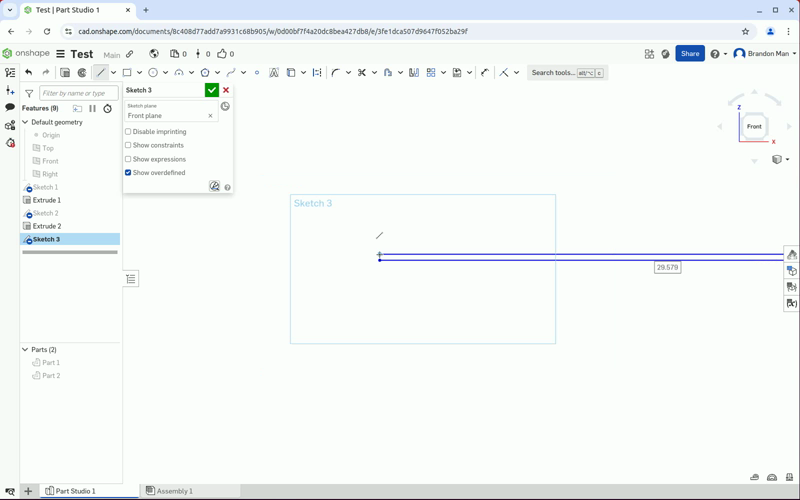
scroll(-6)
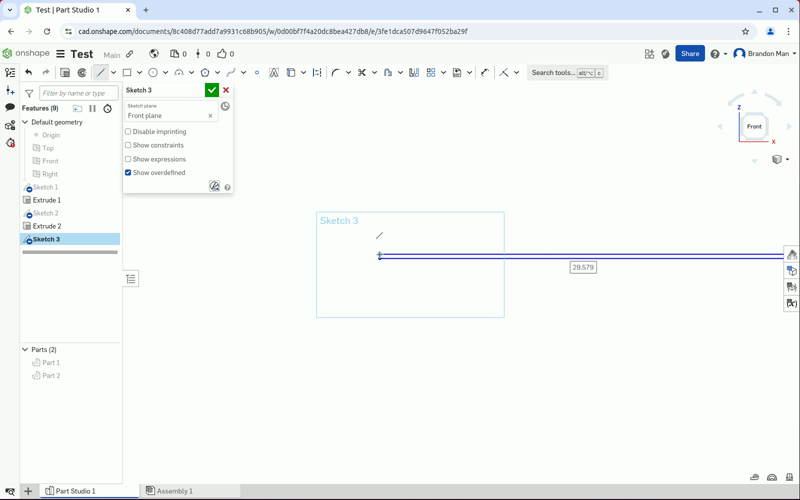
scroll(-6)
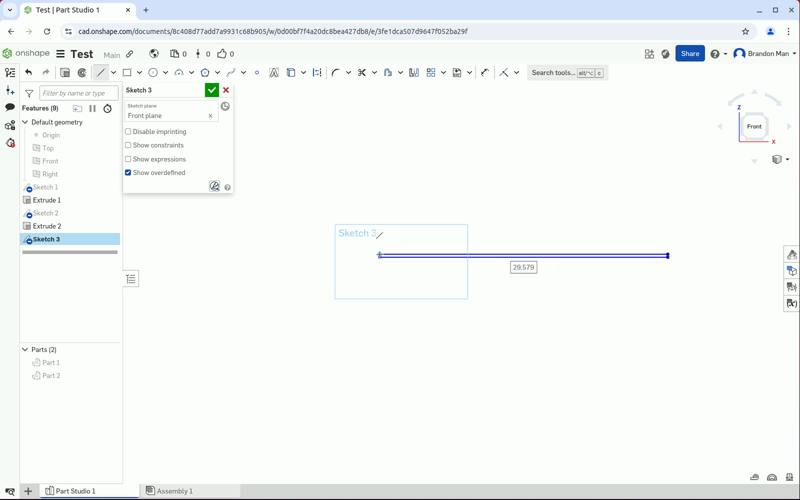
scroll(-6)
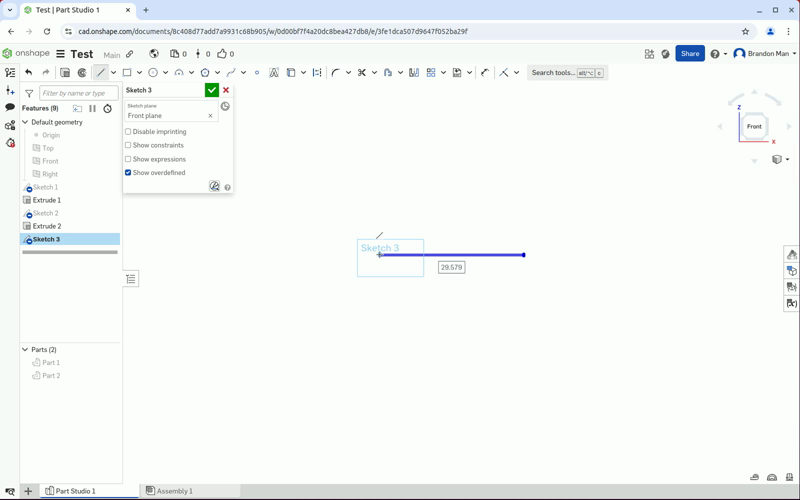
key_up(shift)
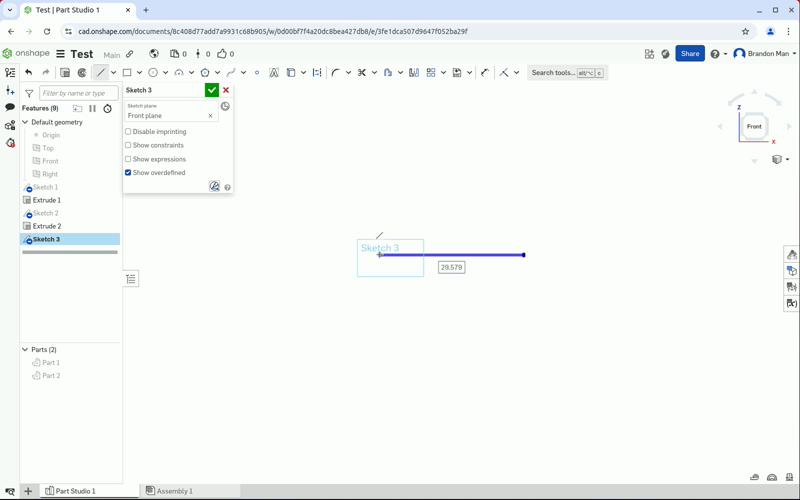
mouse_move(409, 254)
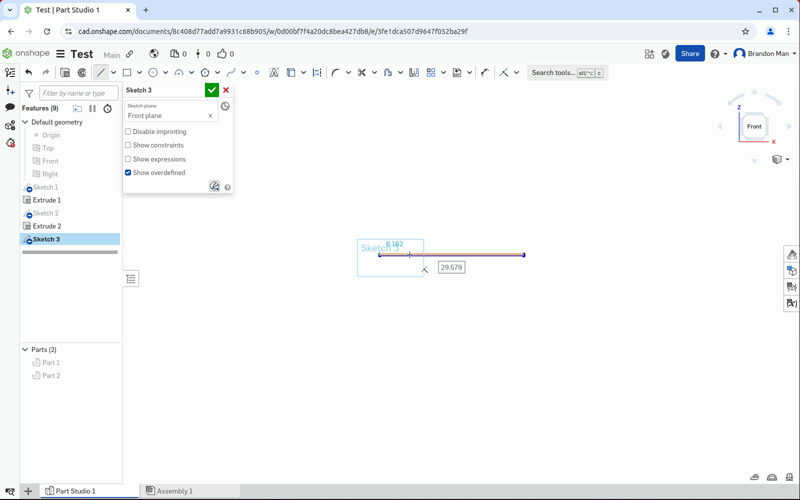
key_down(shift)
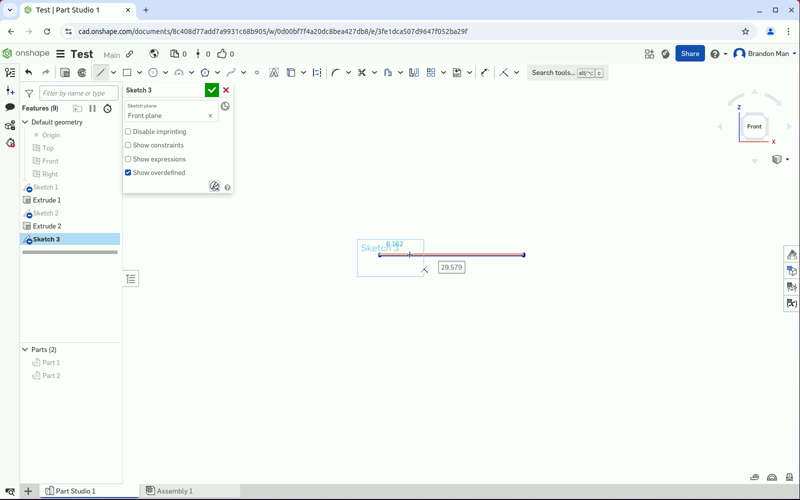
mouse_move(379, 255)
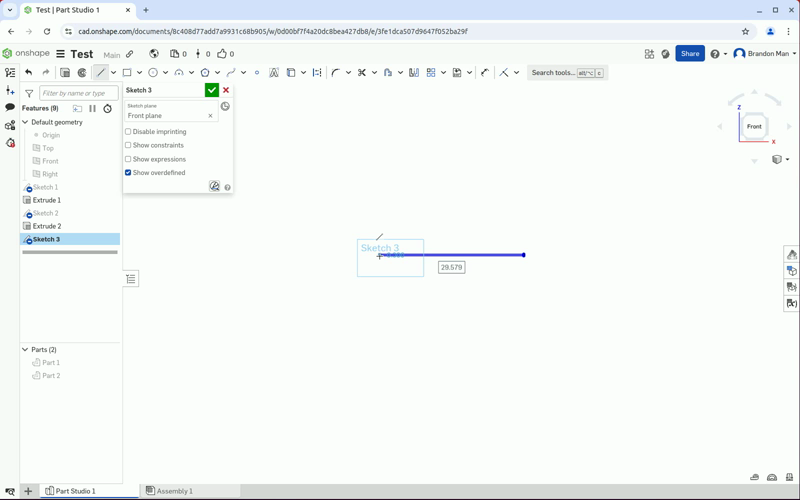
scroll(6)
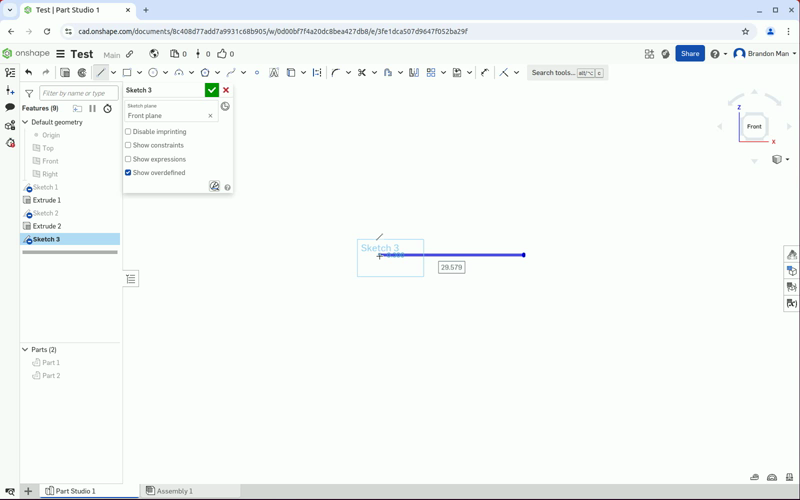
scroll(6)
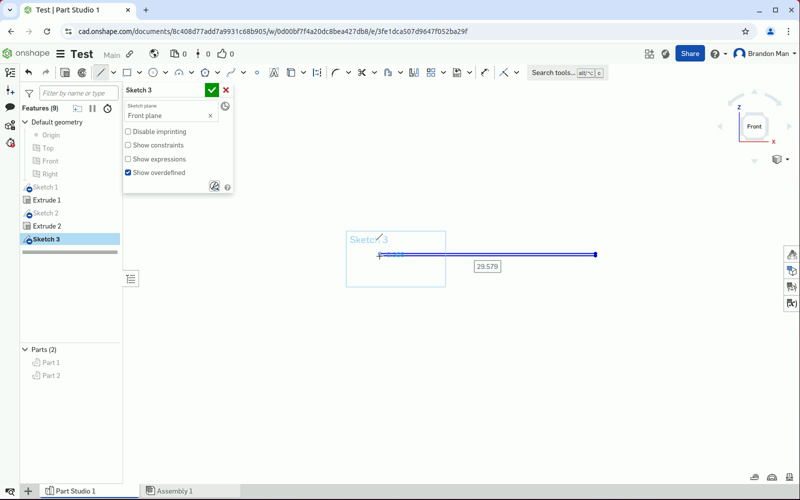
scroll(6)
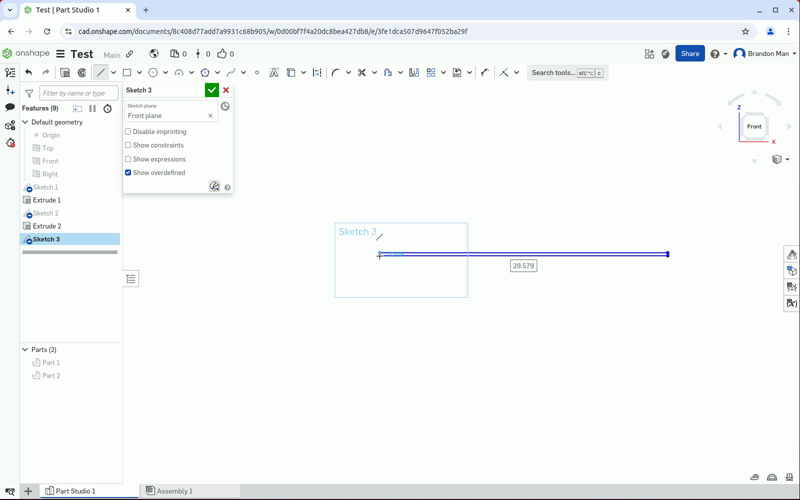
scroll(6)
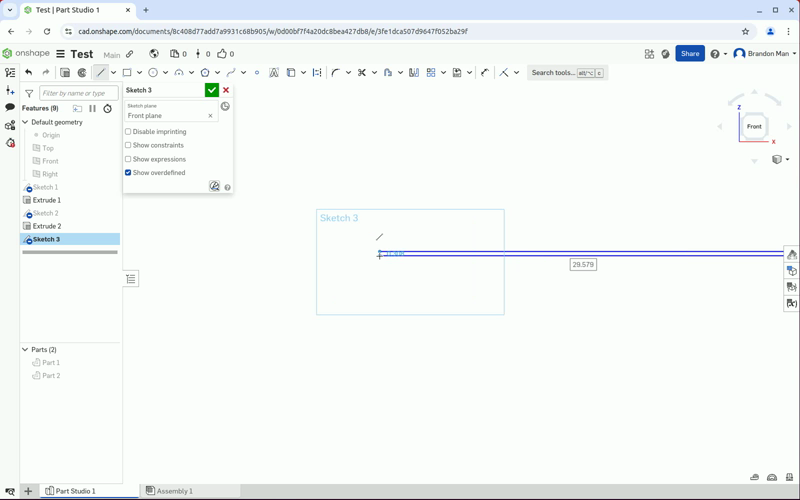
scroll(6)
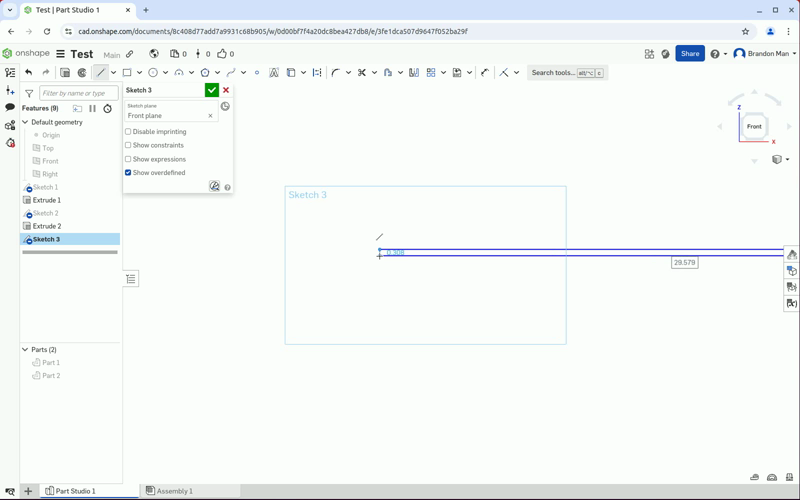
scroll(6)
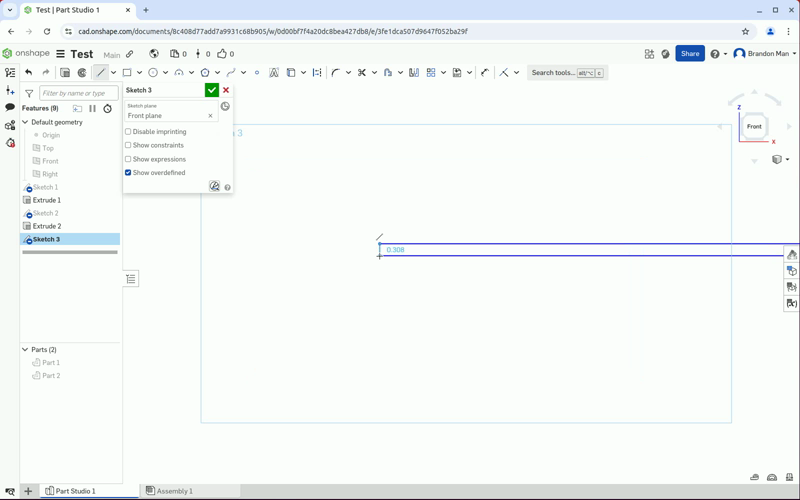
scroll(6)
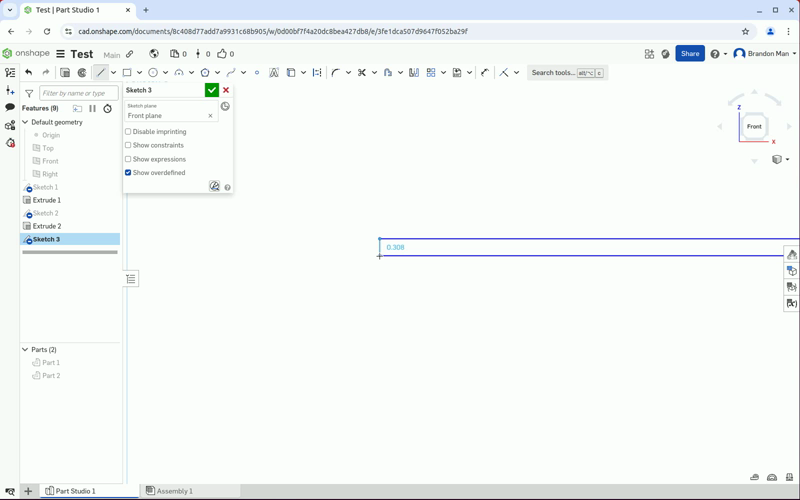
key_up(shift)
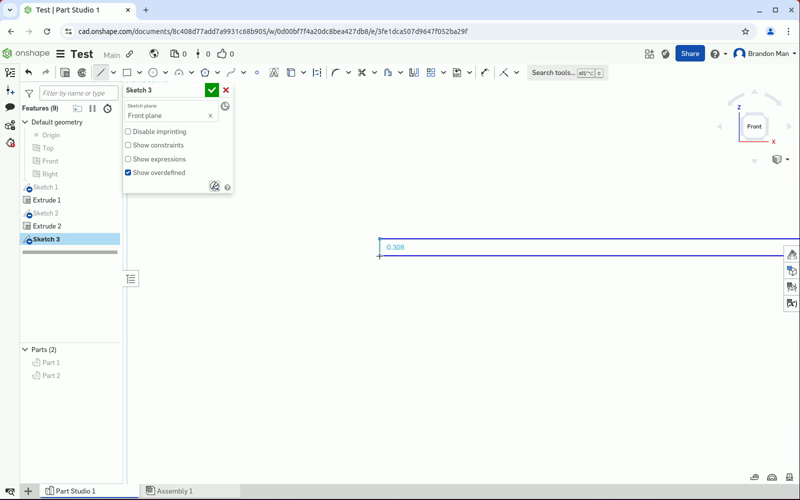
click(379, 255)
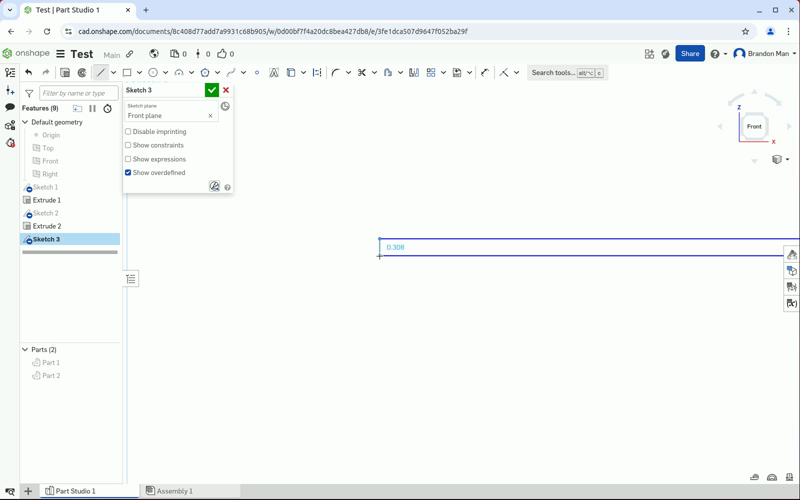
scroll(-6)
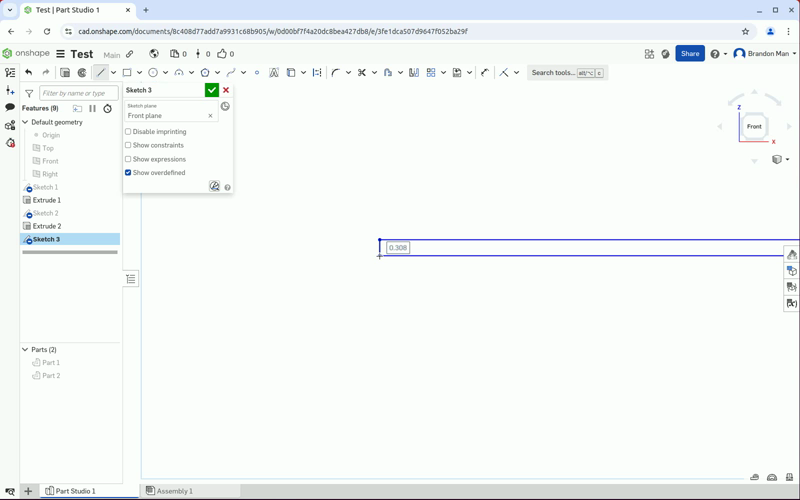
scroll(-6)
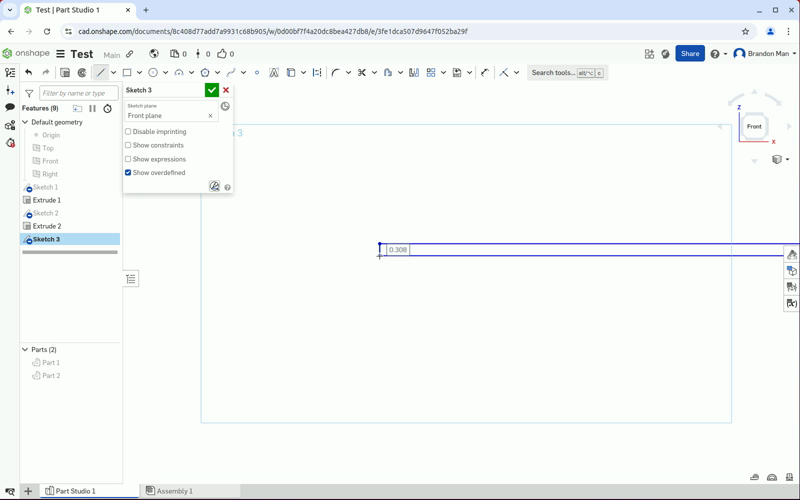
scroll(-6)
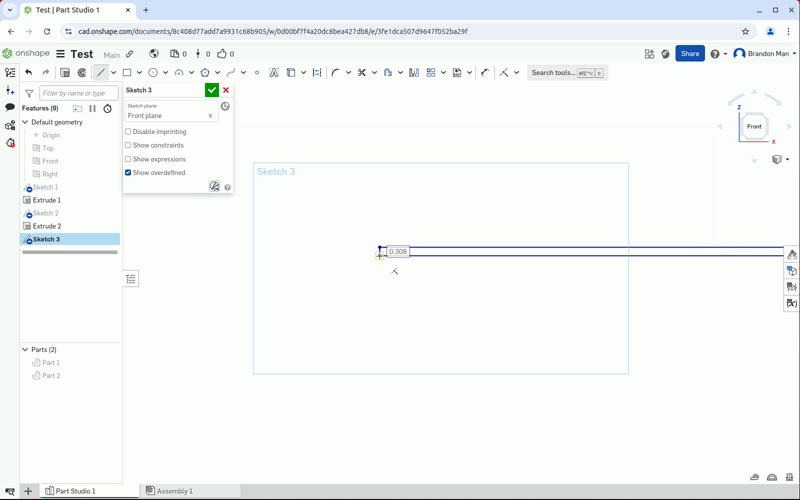
scroll(-6)
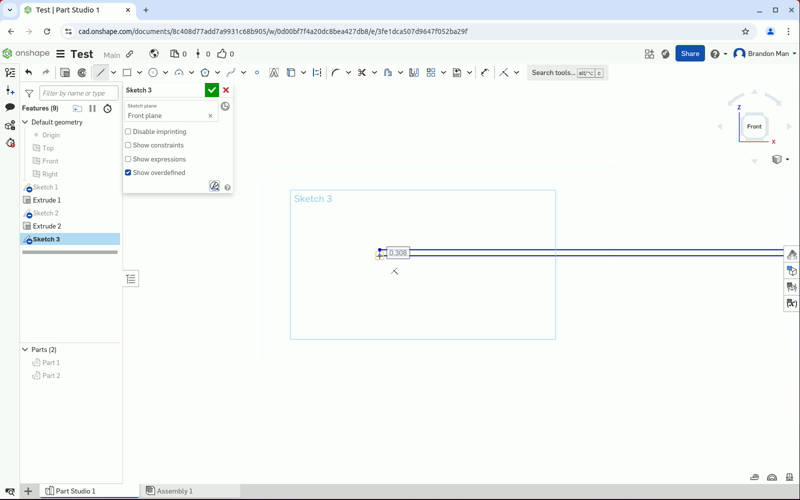
scroll(-6)
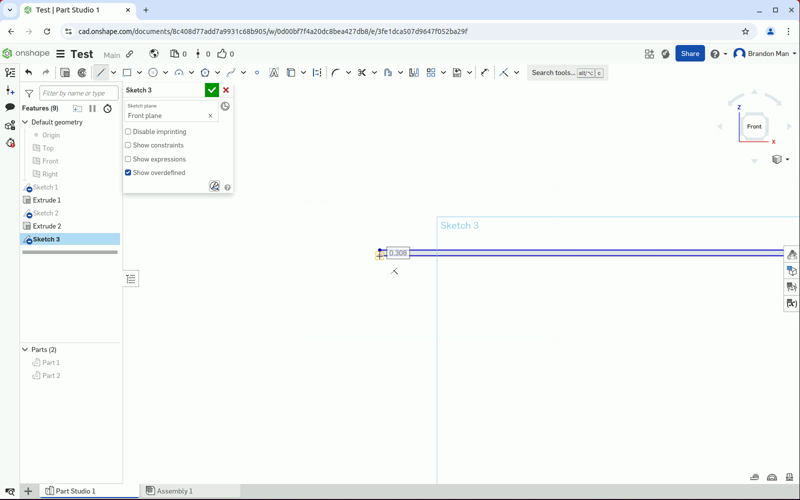
scroll(-6)
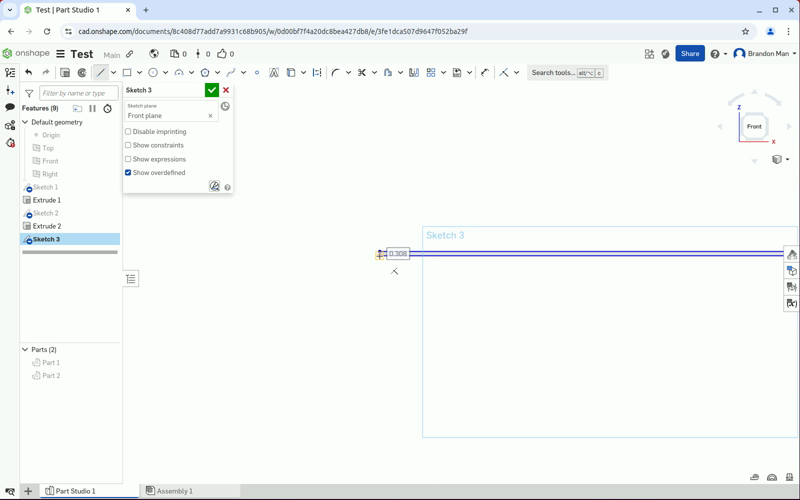
scroll(-6)
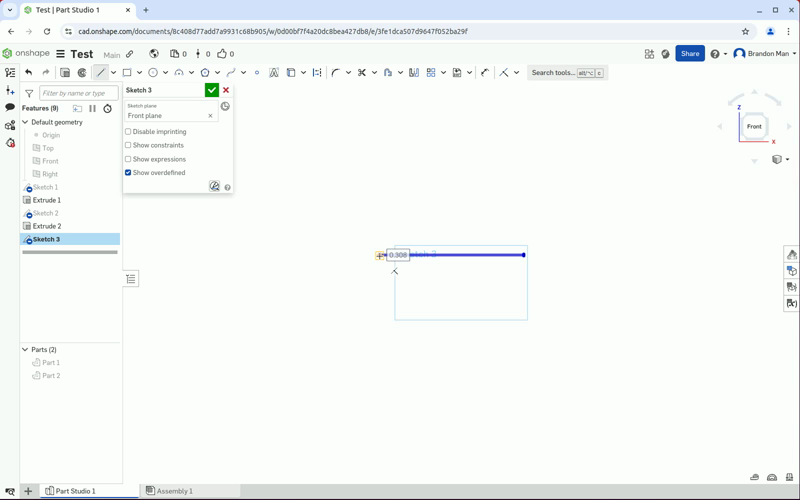
key(esc)
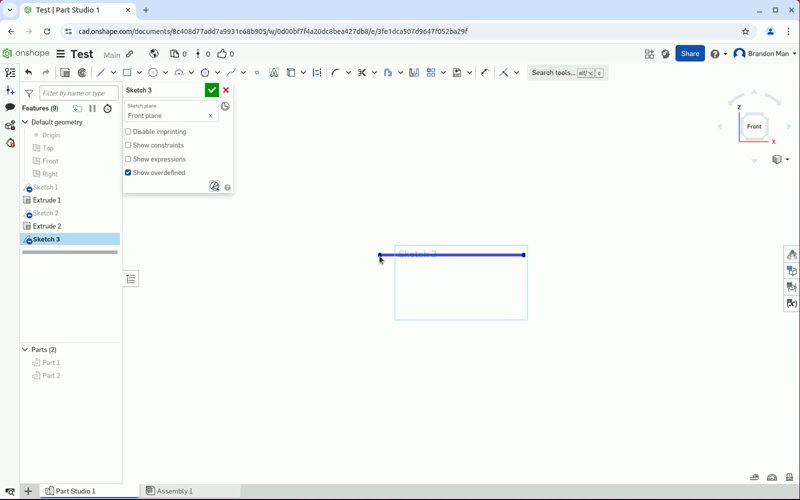
mouse_move(500, 255)
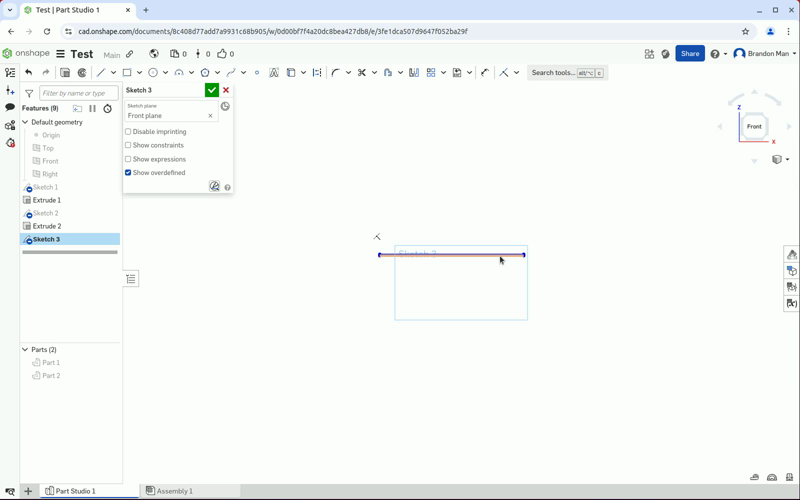
scroll(6)
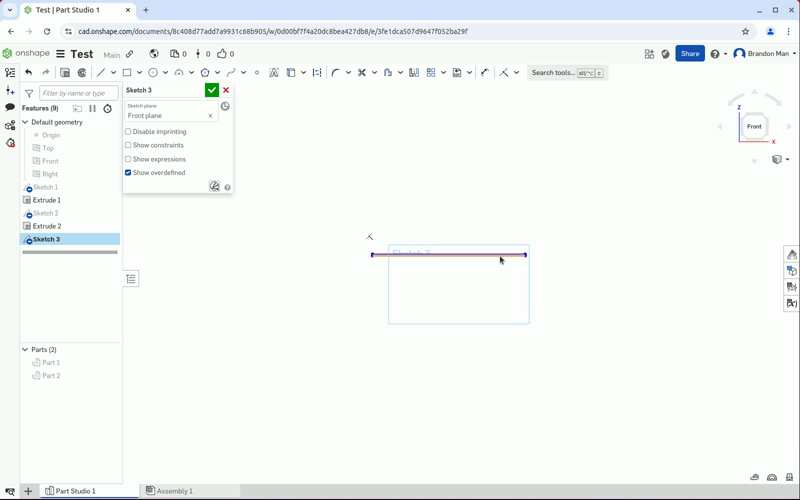
scroll(6)
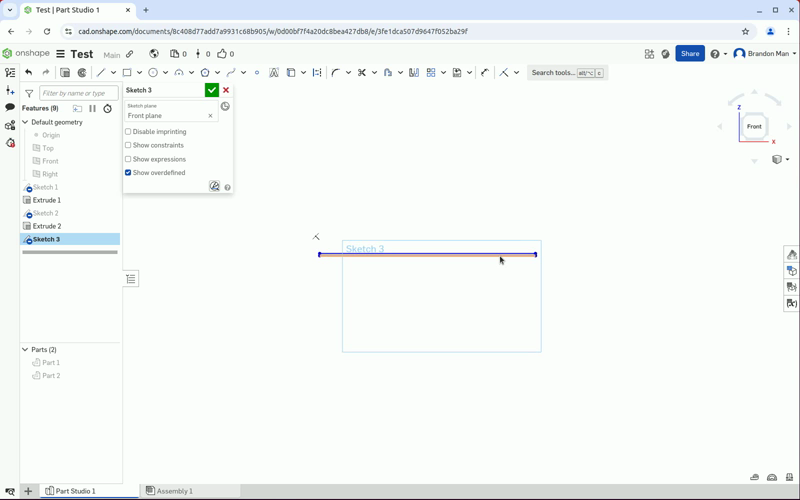
scroll(6)
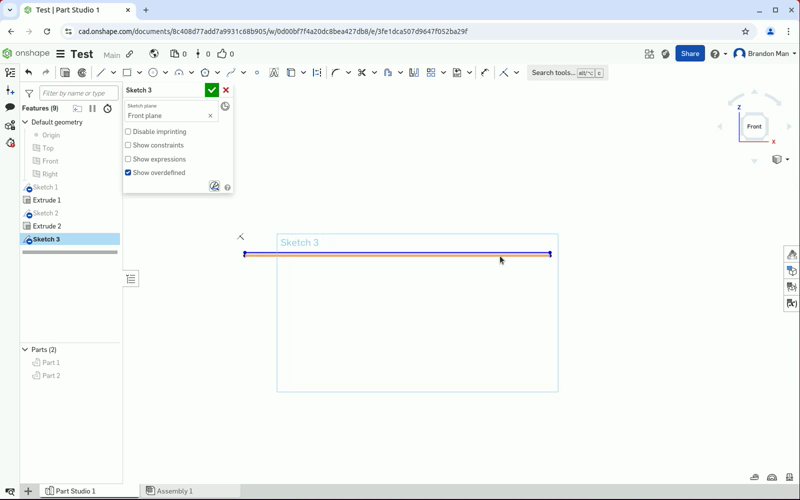
scroll(6)
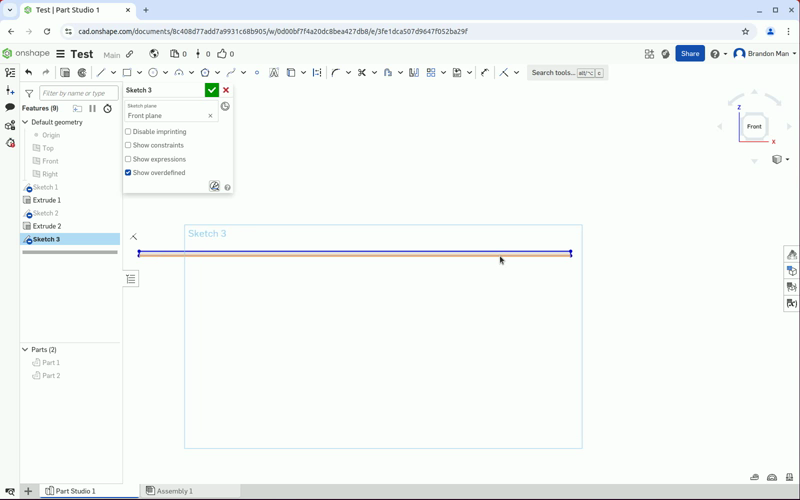
scroll(6)
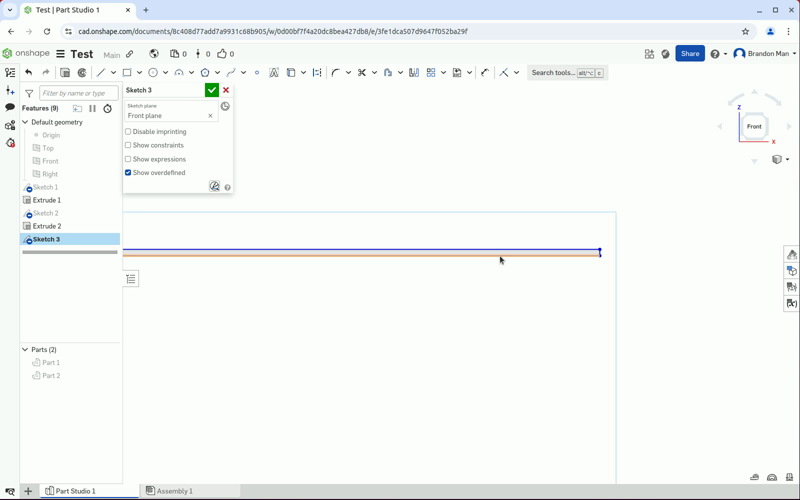
scroll(6)
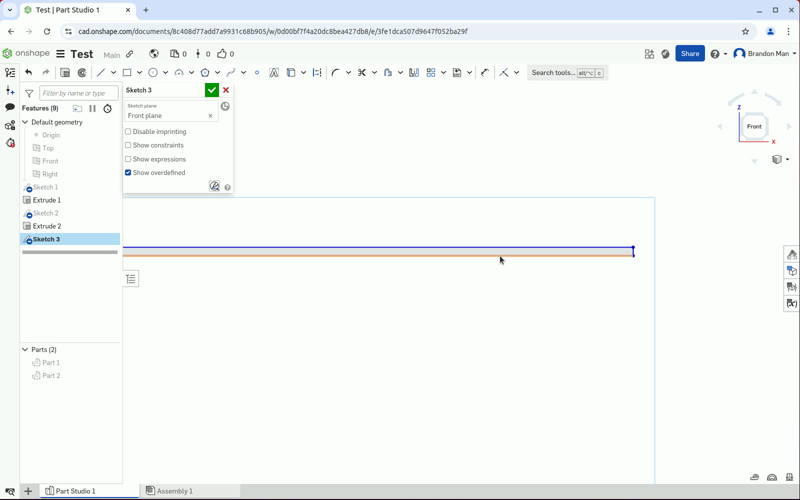
scroll(6)
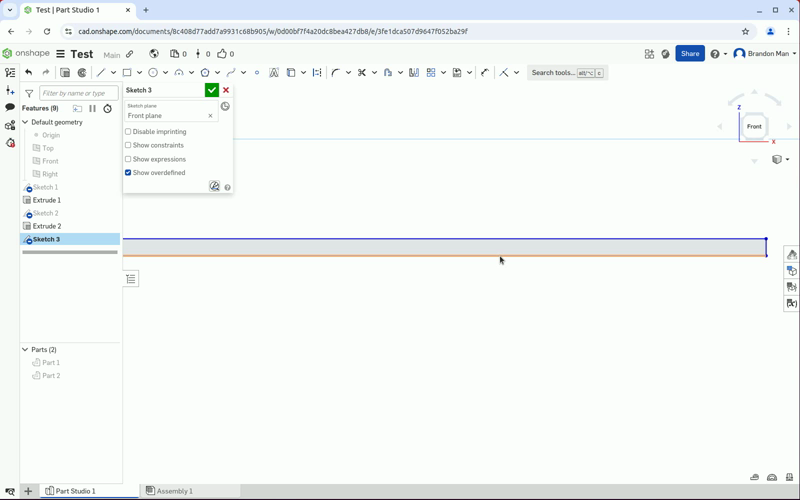
click(500, 255)
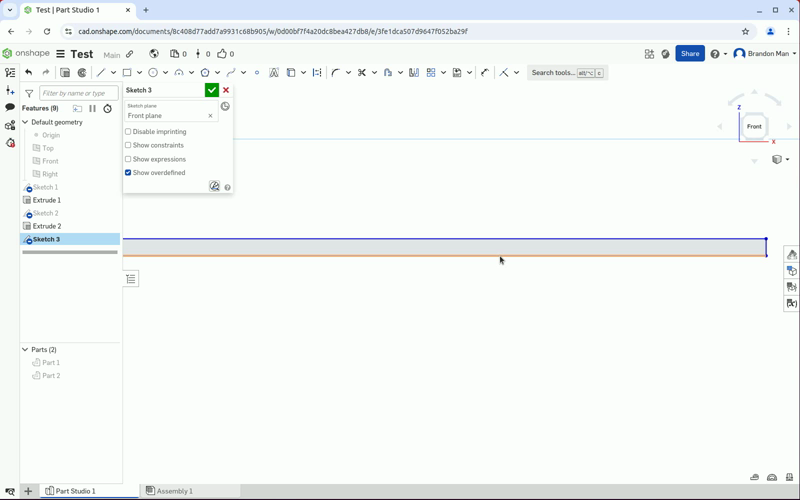
scroll(-6)
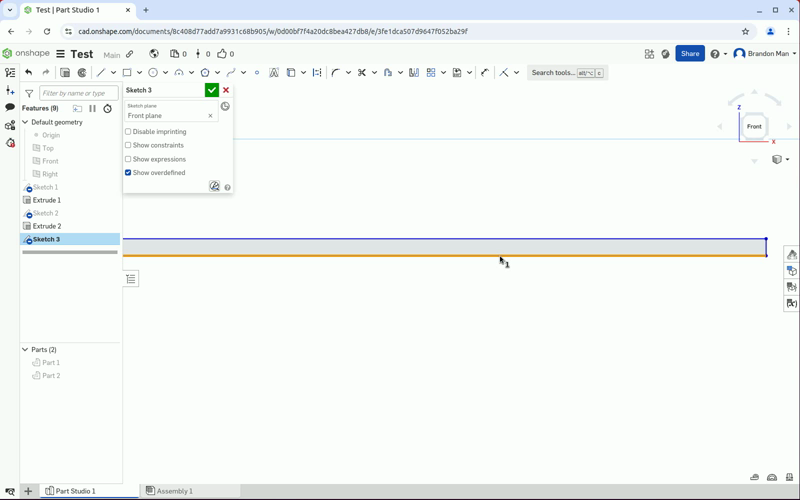
scroll(-6)
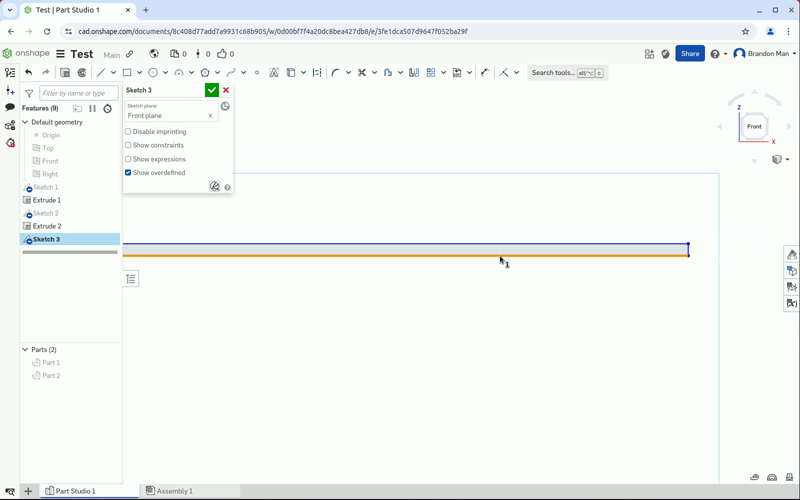
scroll(-6)
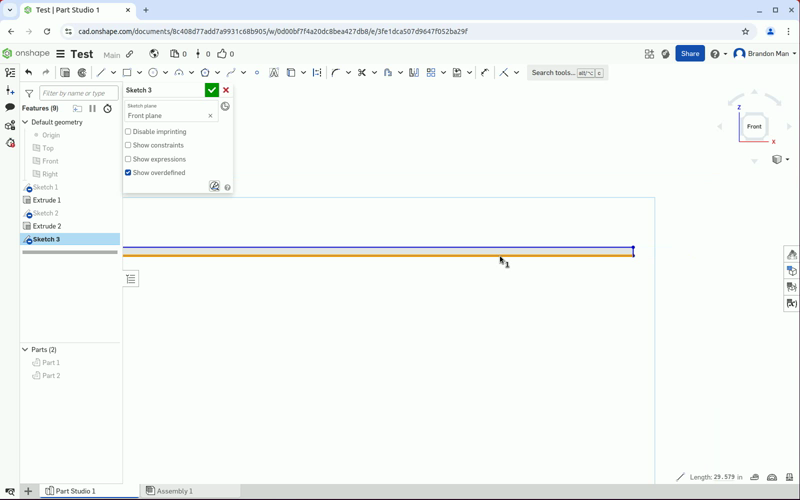
scroll(-6)
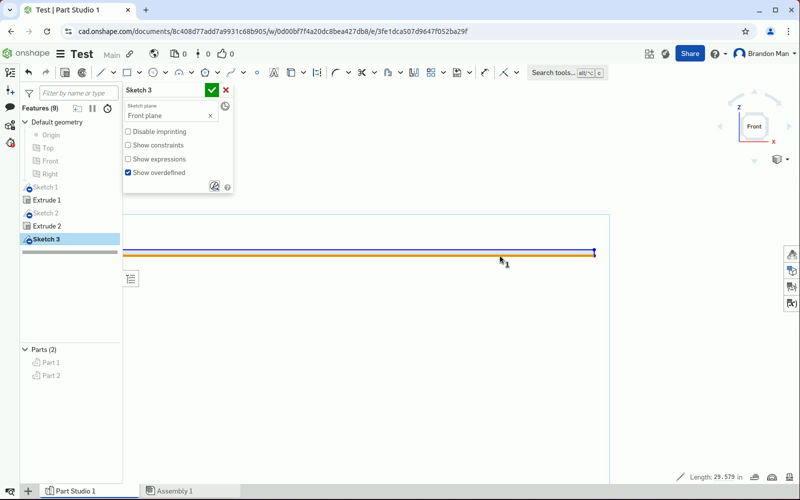
scroll(-6)
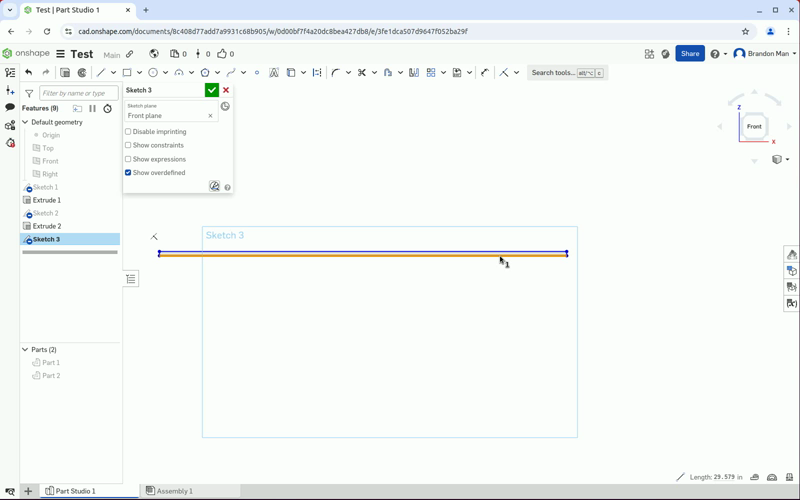
scroll(-6)
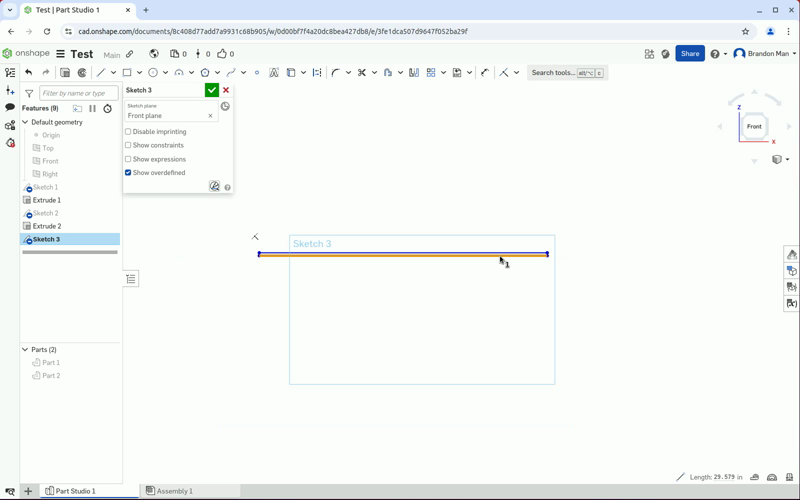
scroll(-6)
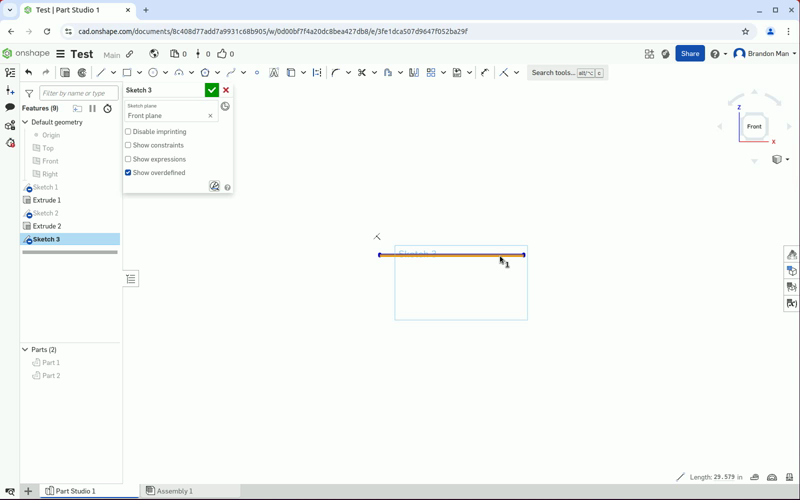
mouse_move(73, 352)
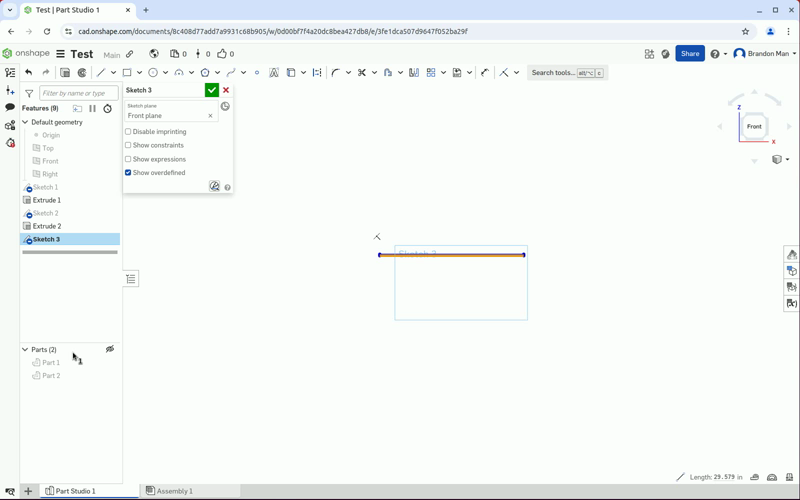
key(shift+y)
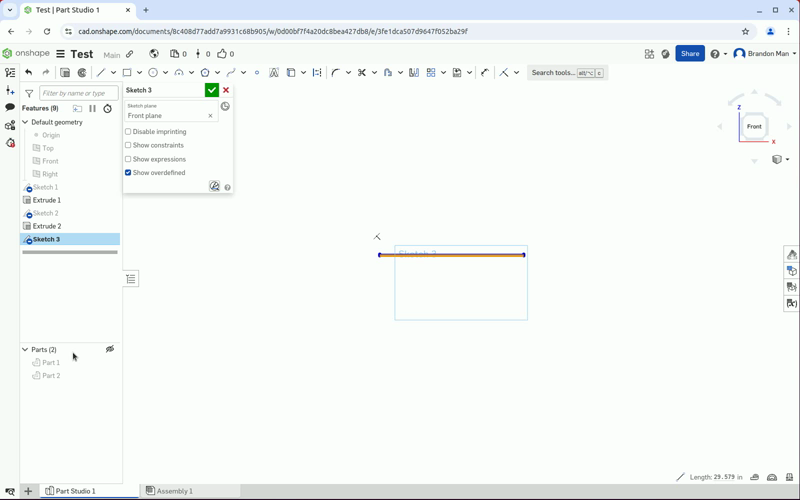
key(shift+e)
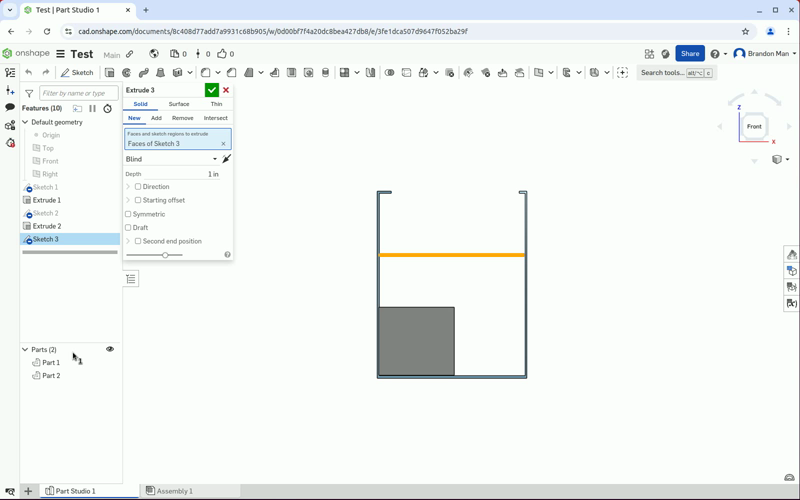
mouse_move(143, 106)
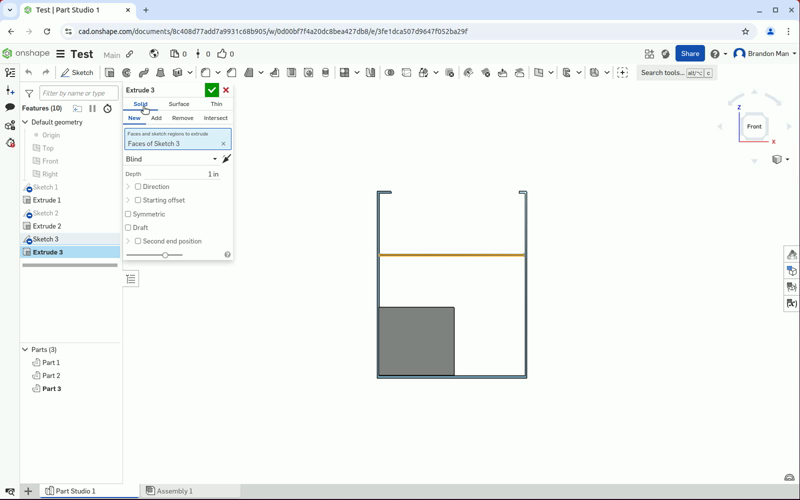
click(143, 106)
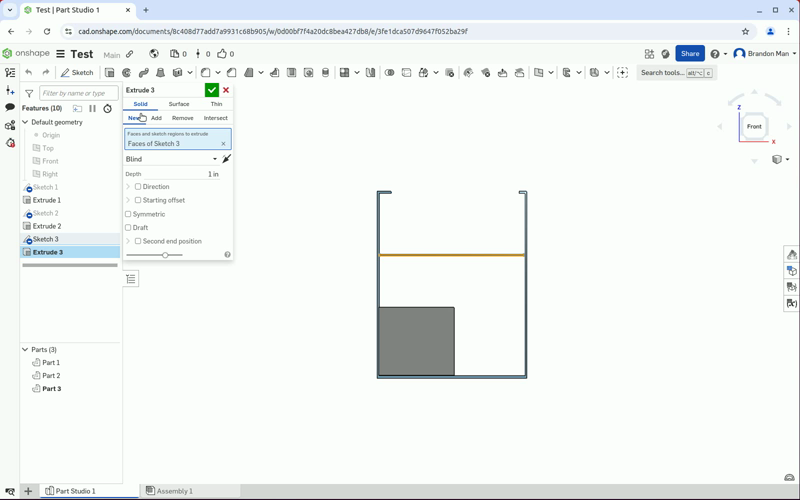
mouse_move(137, 120)
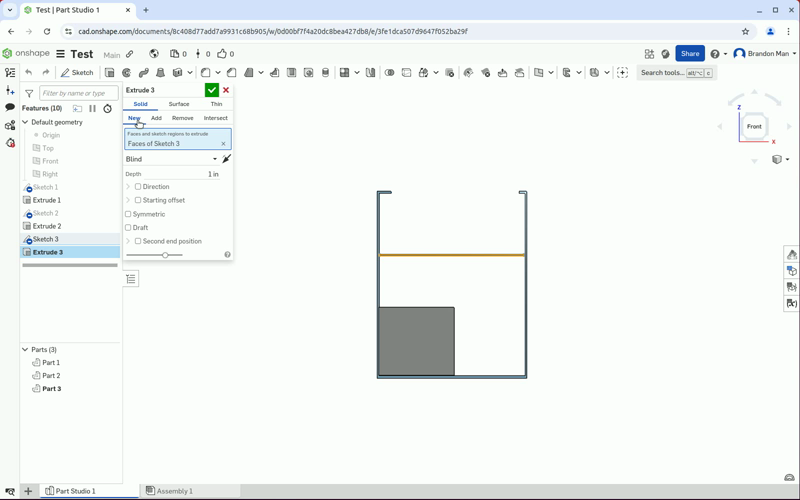
click(137, 120)
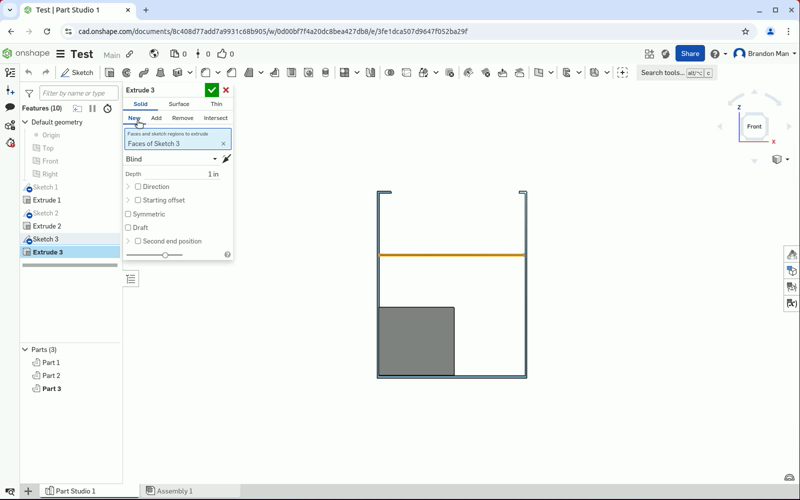
key(tab, 4)
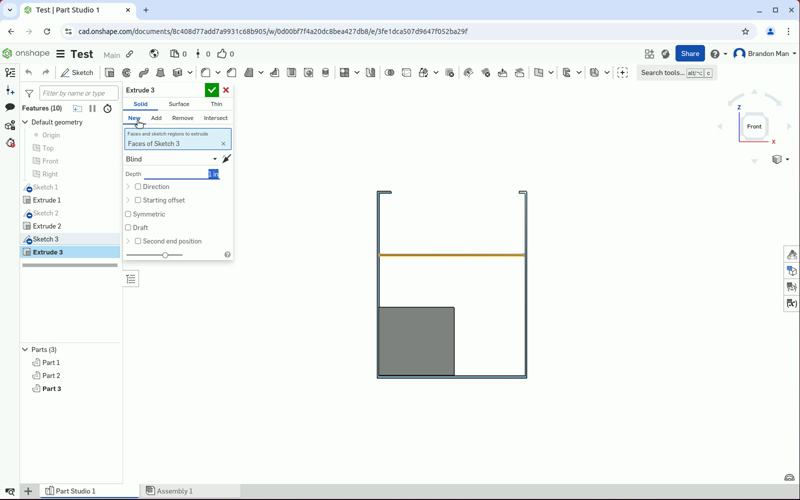
text(23.108)
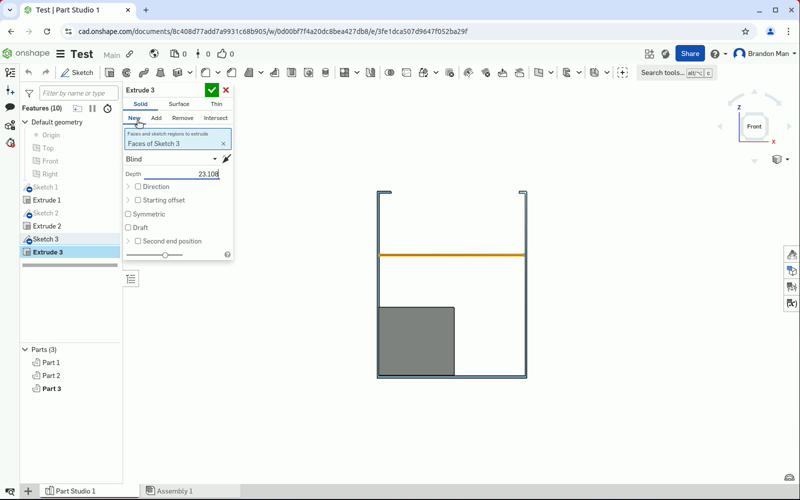
key(enter)
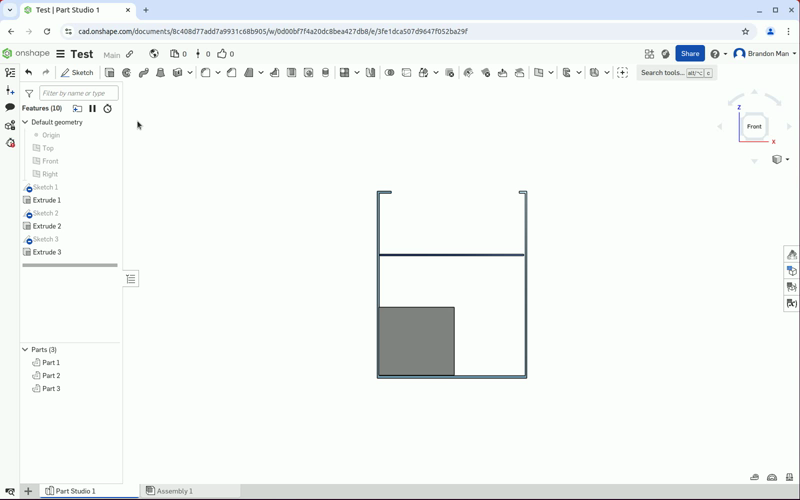
key(shift+h)
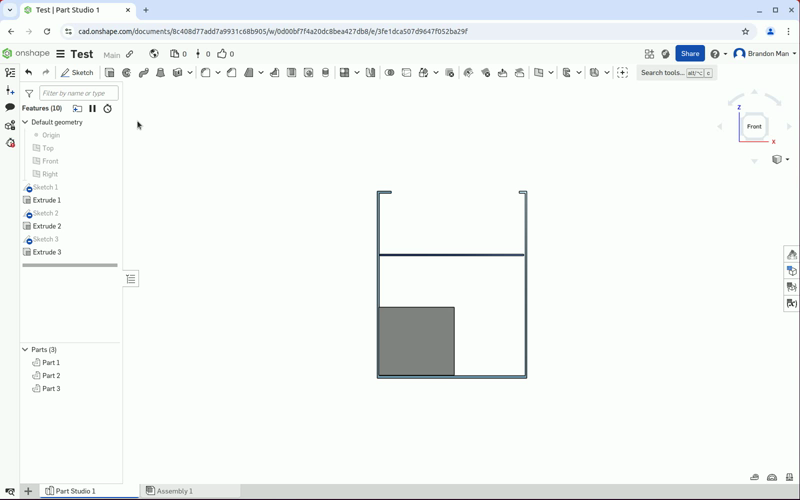
key(shift+h)
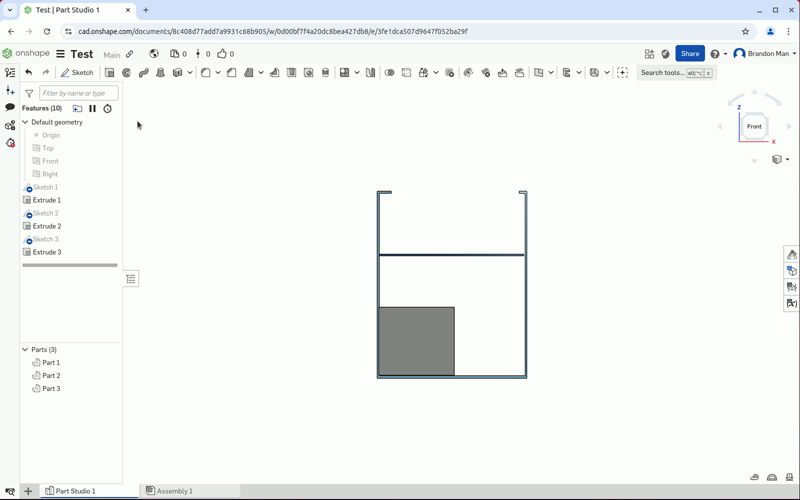
mouse_move(73, 189)
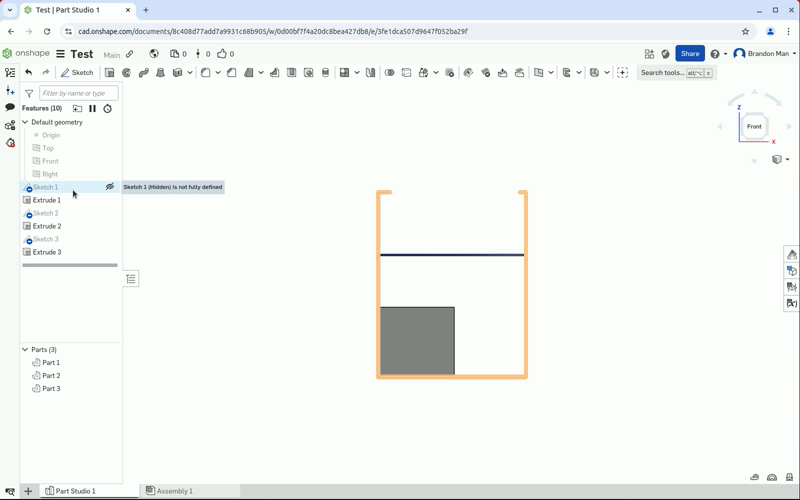
click(73, 189)
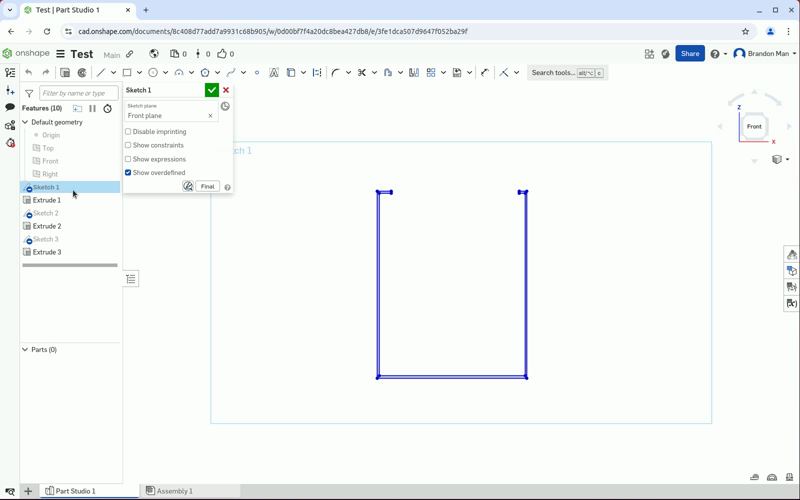
mouse_move(229, 92)
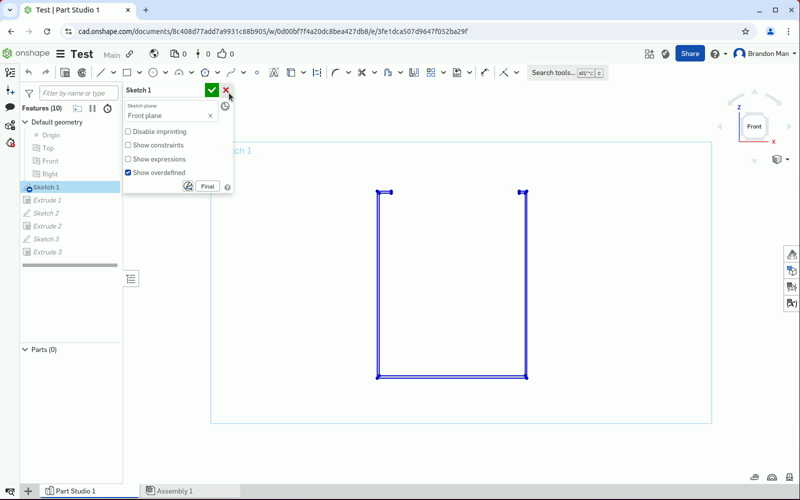
click(229, 92)
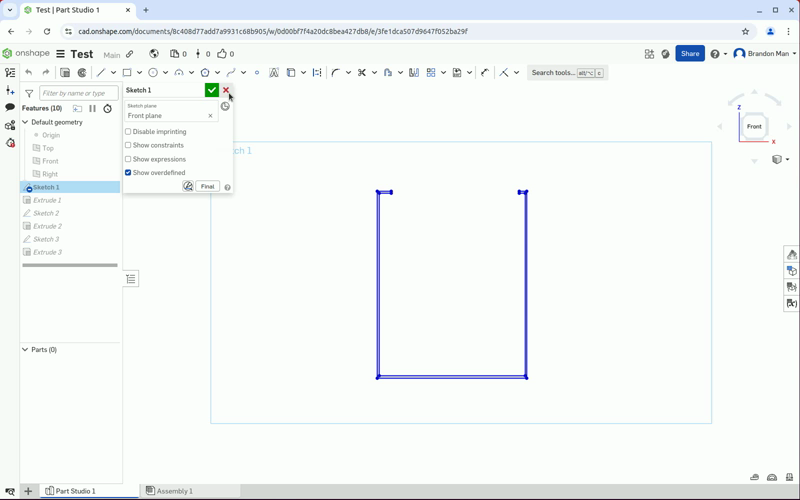
key(shift+s)
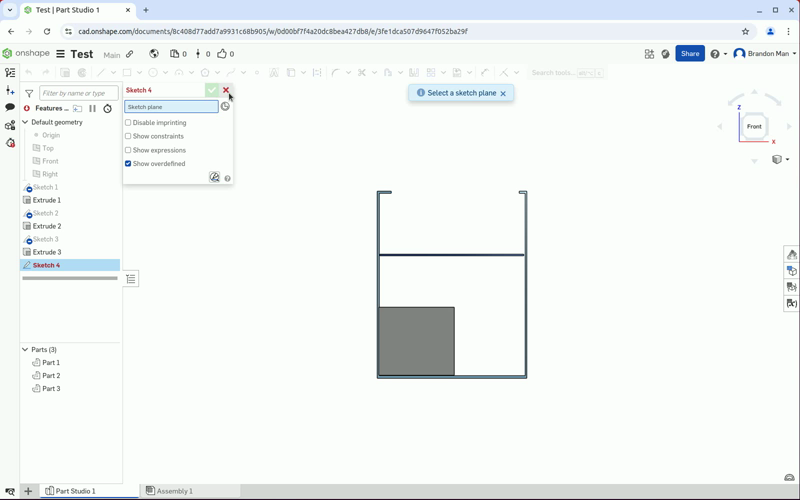
mouse_move(73, 163)
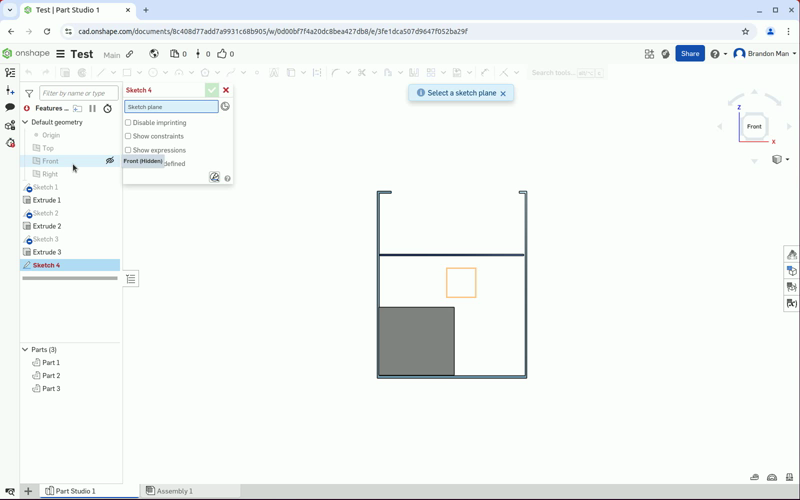
click(73, 163)
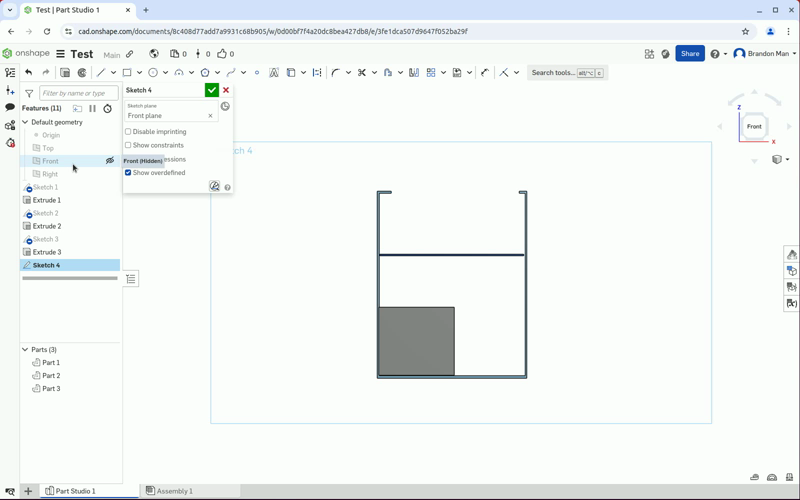
mouse_move(73, 352)
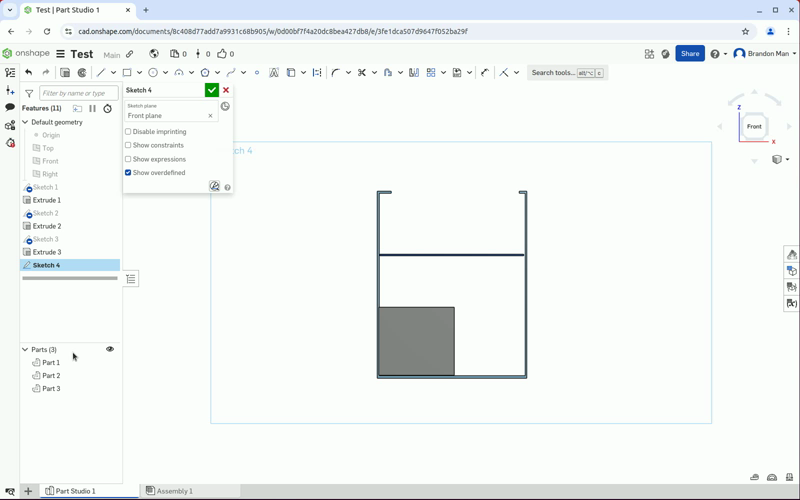
key(y)
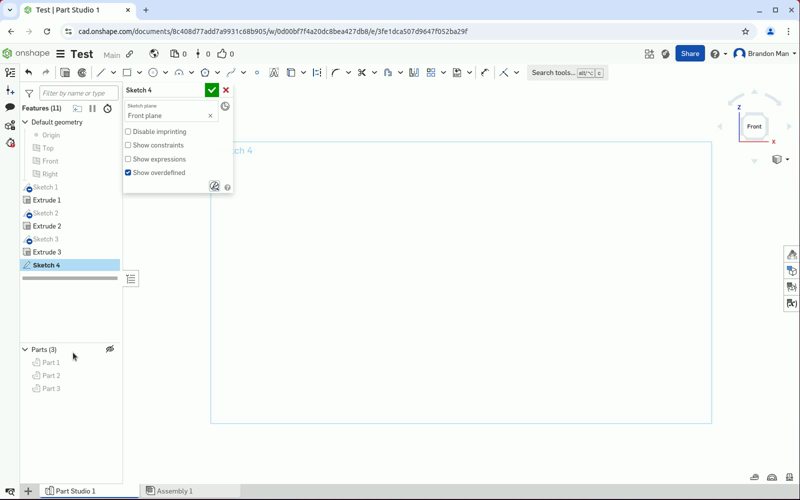
key(l)
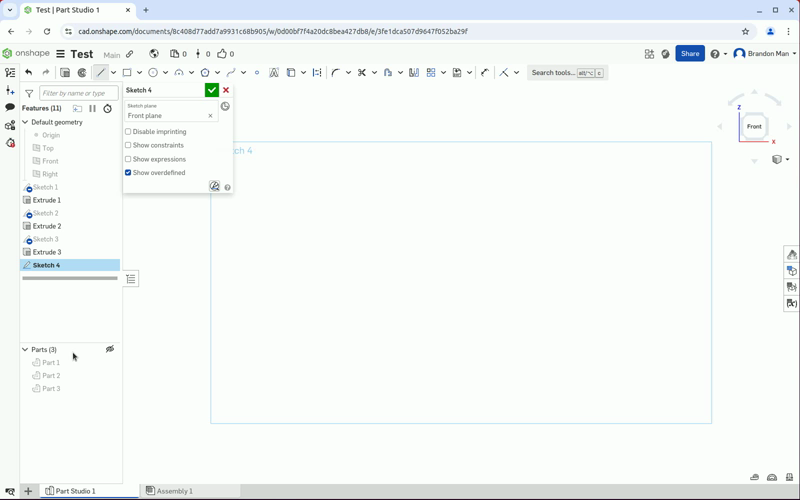
key_down(shift)
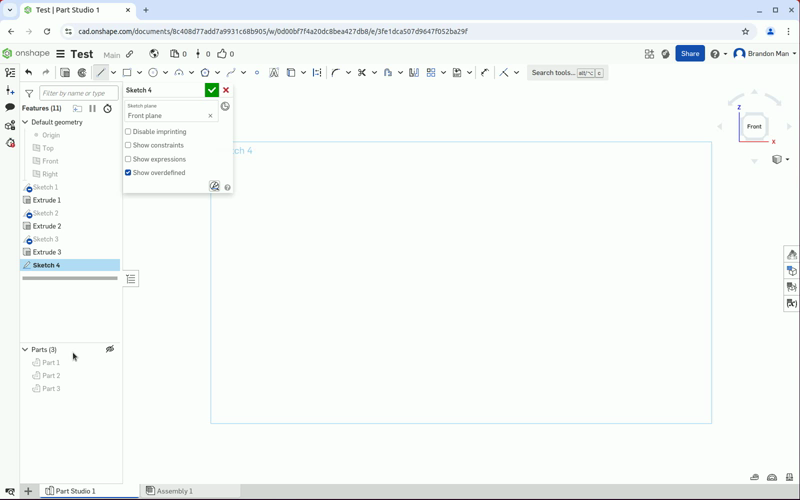
mouse_move(379, 231)
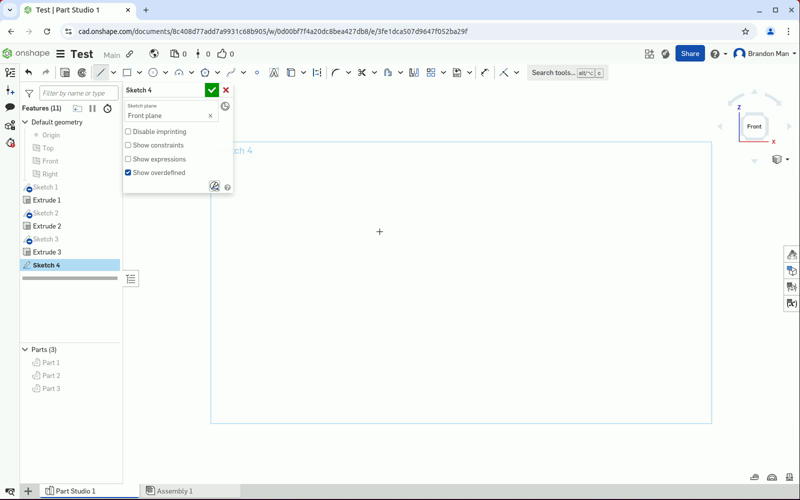
click(379, 231)
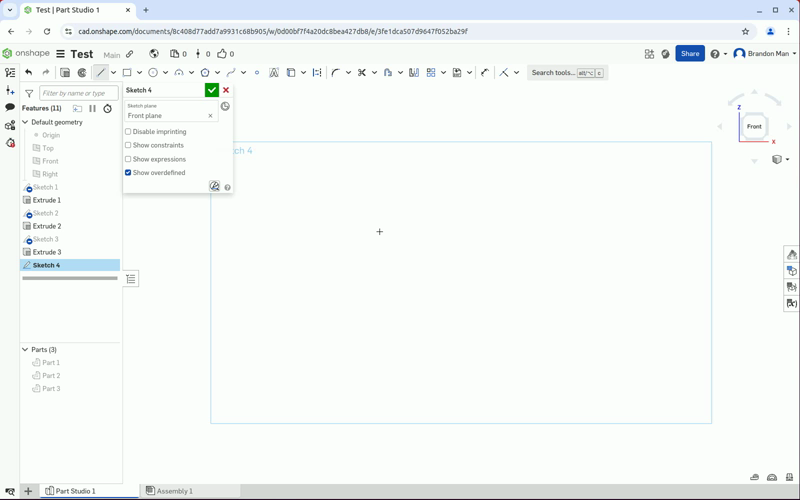
key_up(shift)
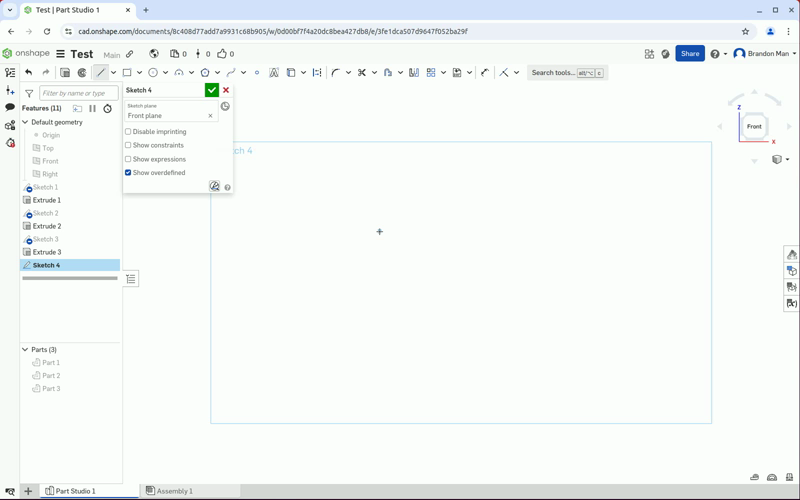
key_down(shift)
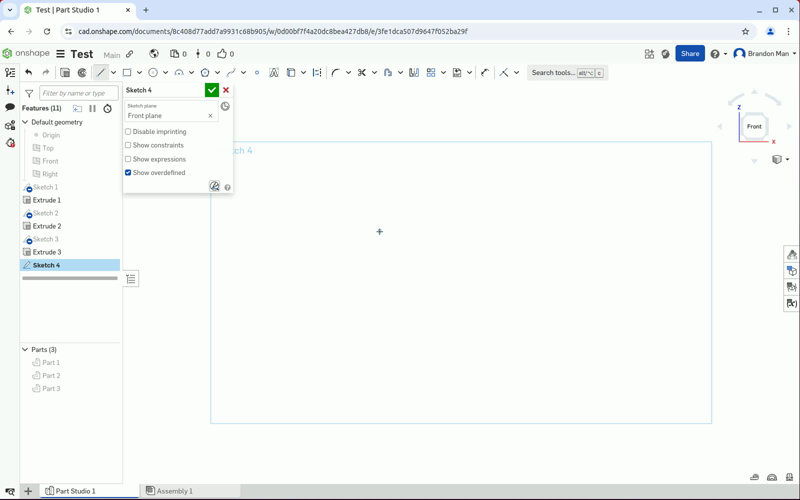
mouse_move(492, 231)
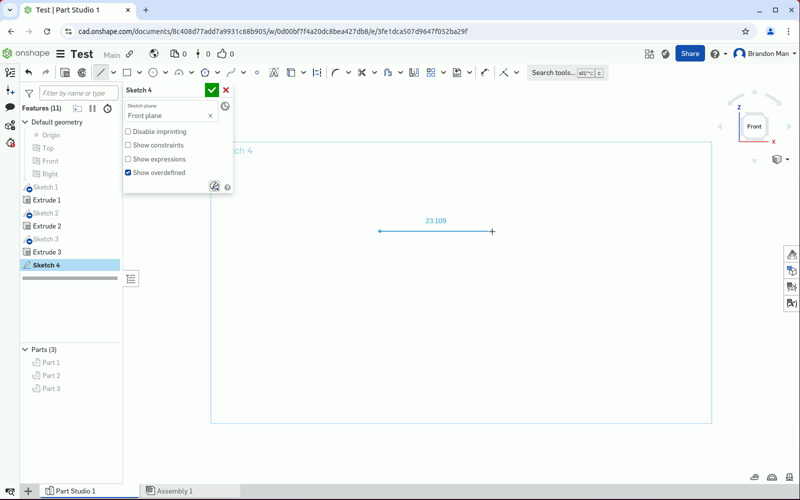
click(492, 231)
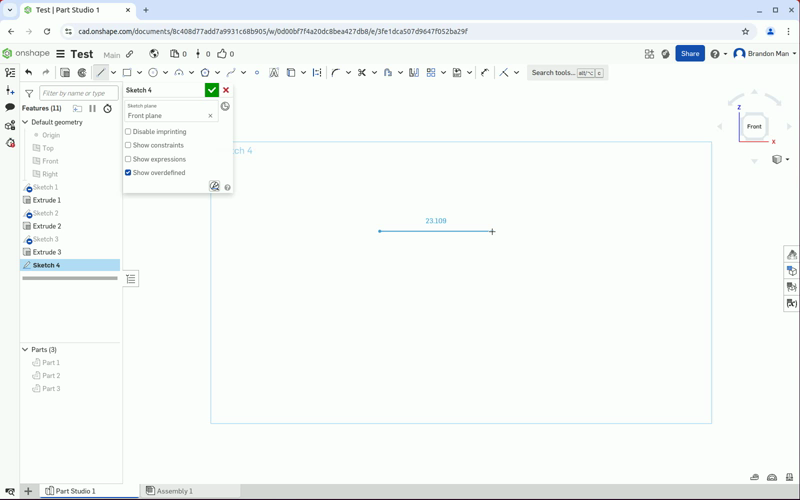
key_up(shift)
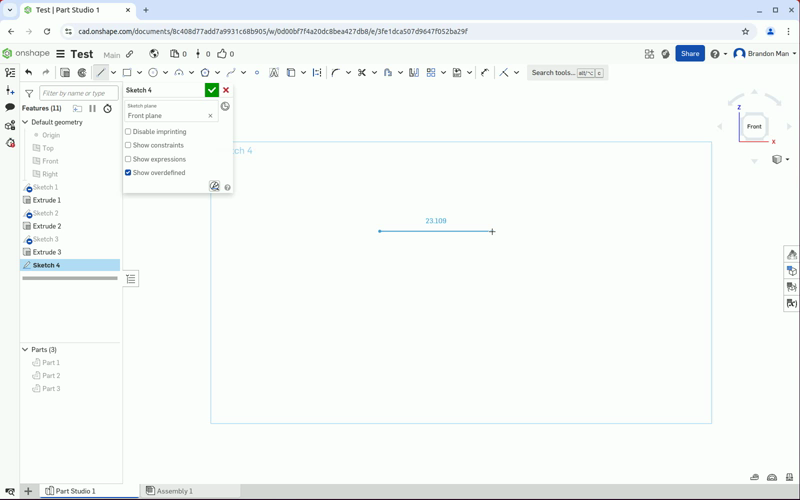
key_down(shift)
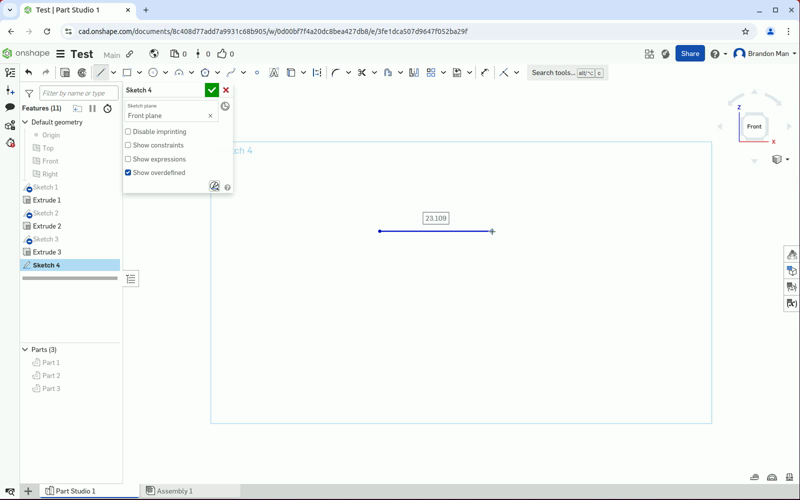
mouse_move(522, 231)
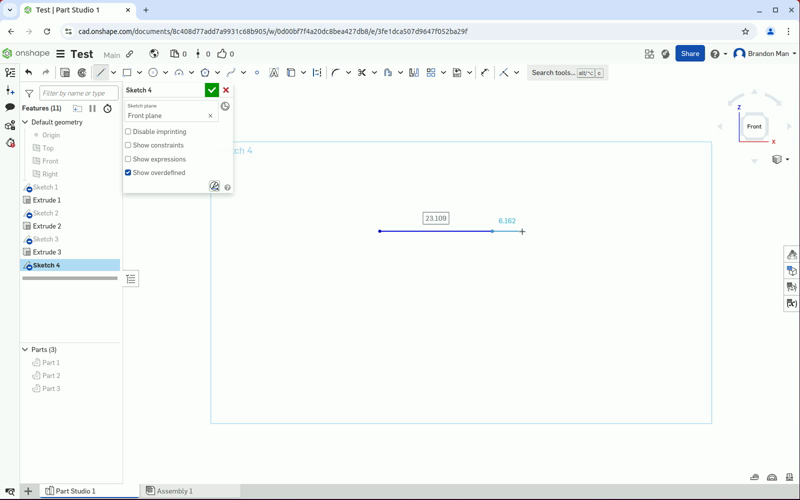
mouse_move(492, 208)
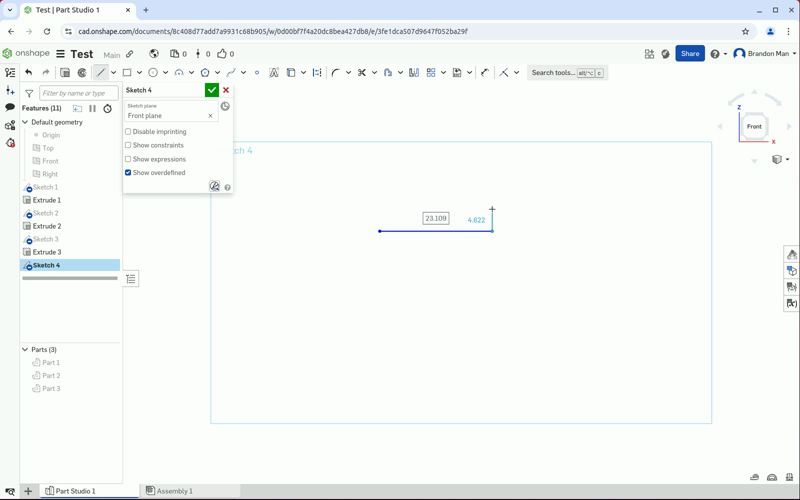
click(492, 208)
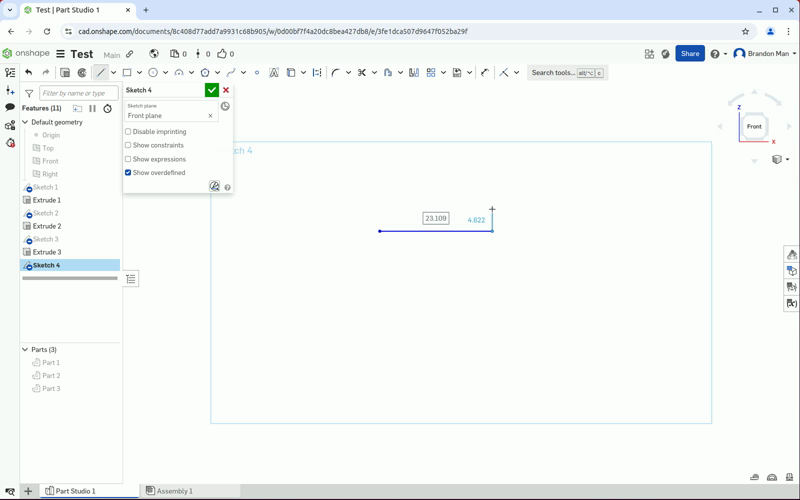
key_up(shift)
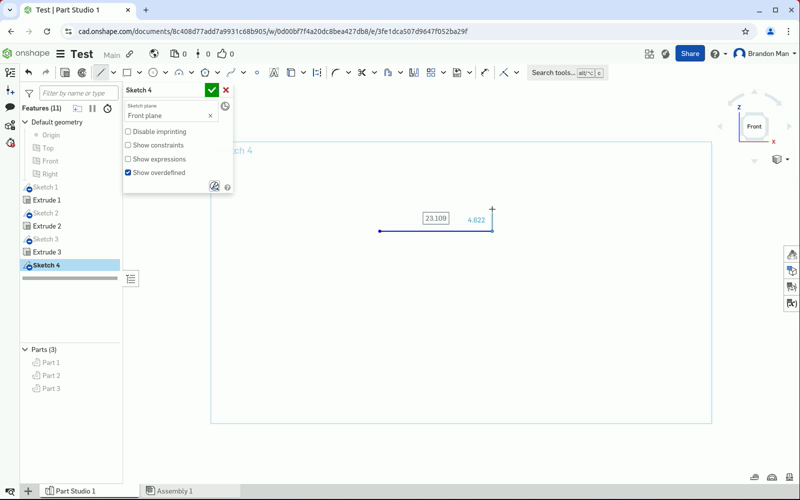
key_down(shift)
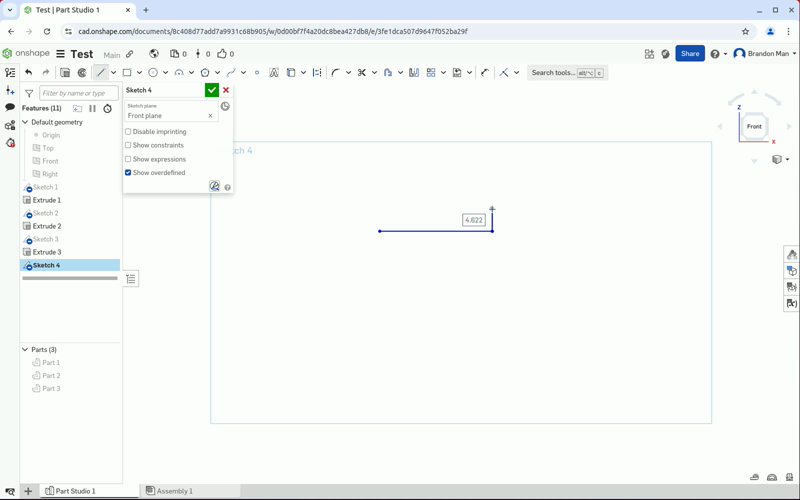
mouse_move(379, 208)
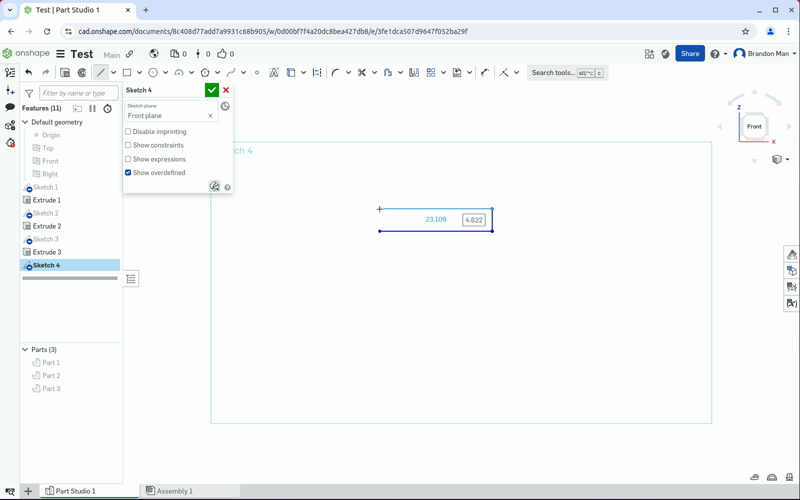
click(379, 208)
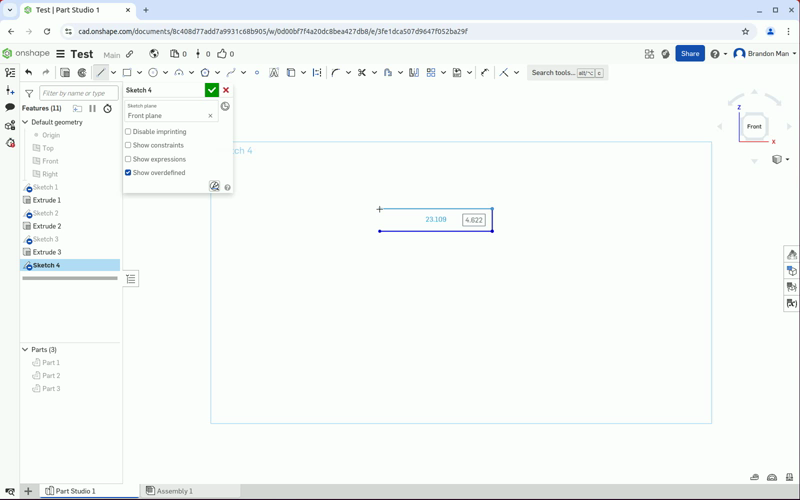
key_up(shift)
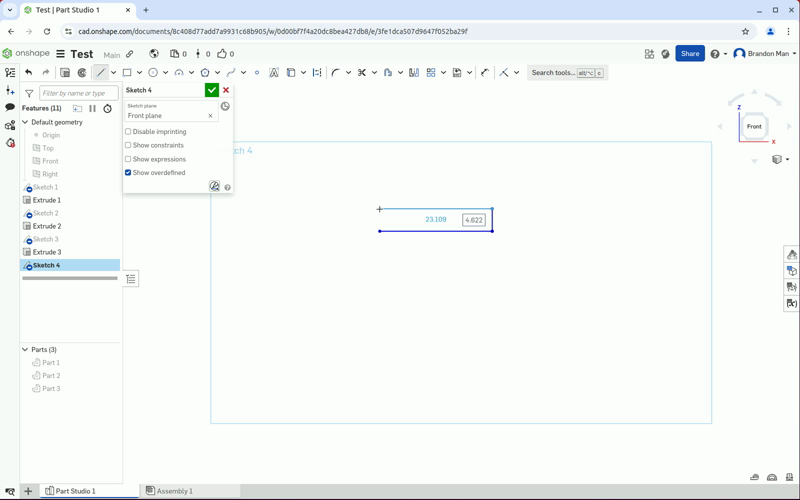
mouse_move(409, 208)
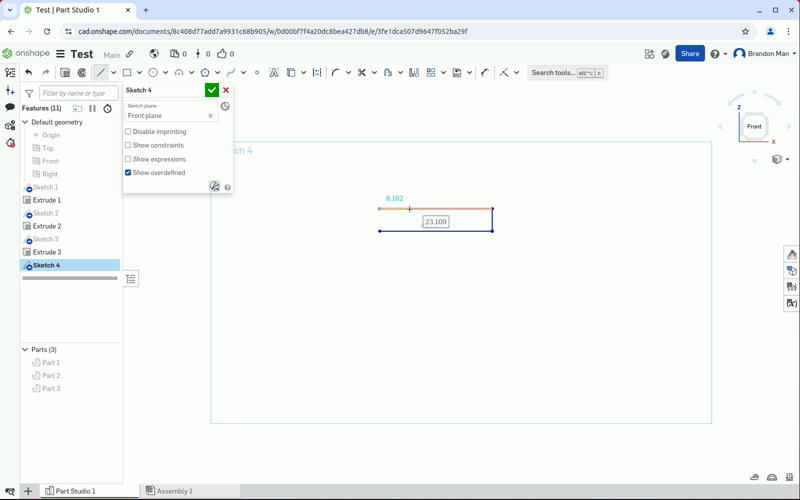
key_down(shift)
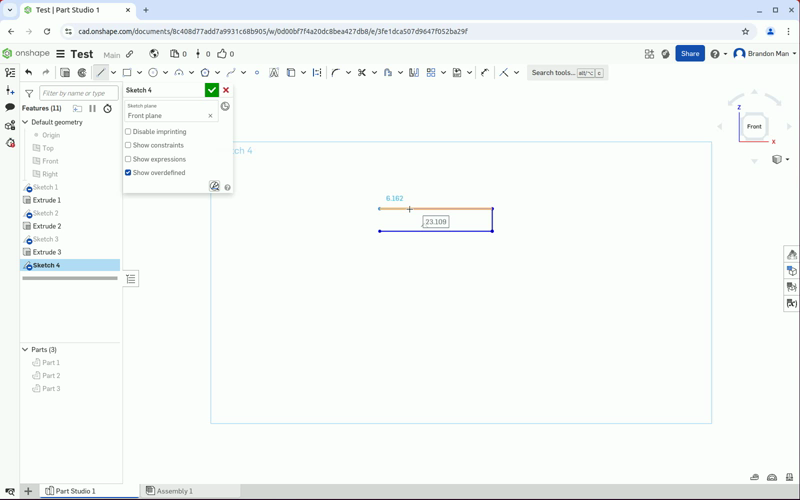
mouse_move(379, 231)
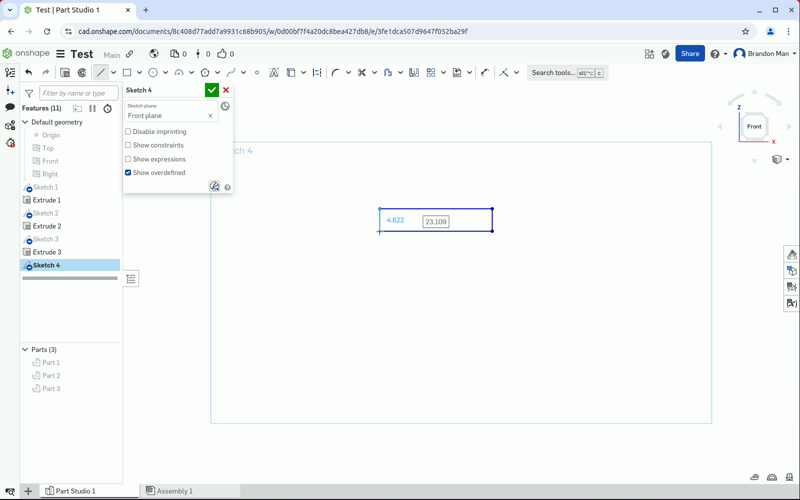
key_up(shift)
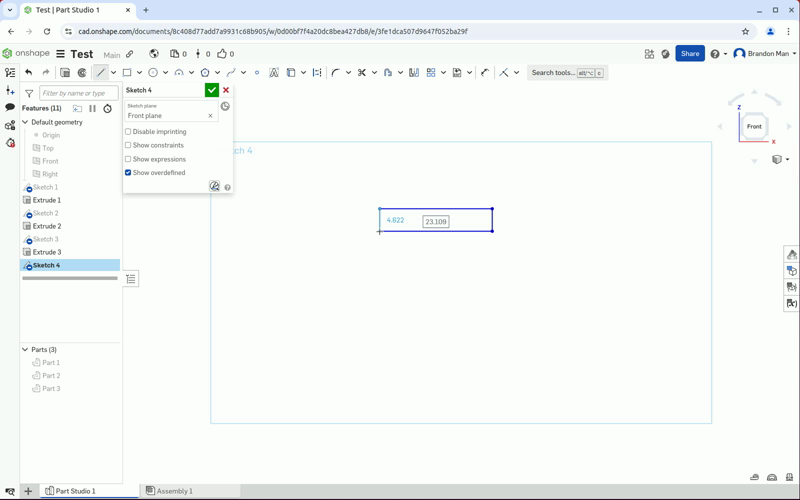
click(379, 231)
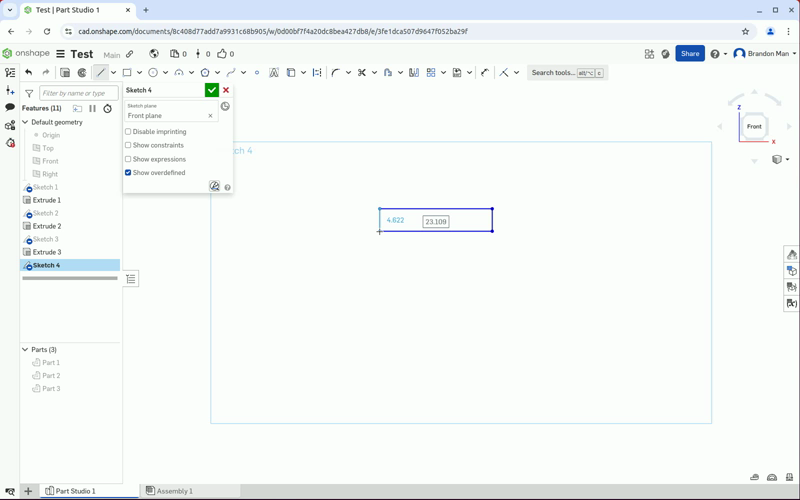
key(esc)
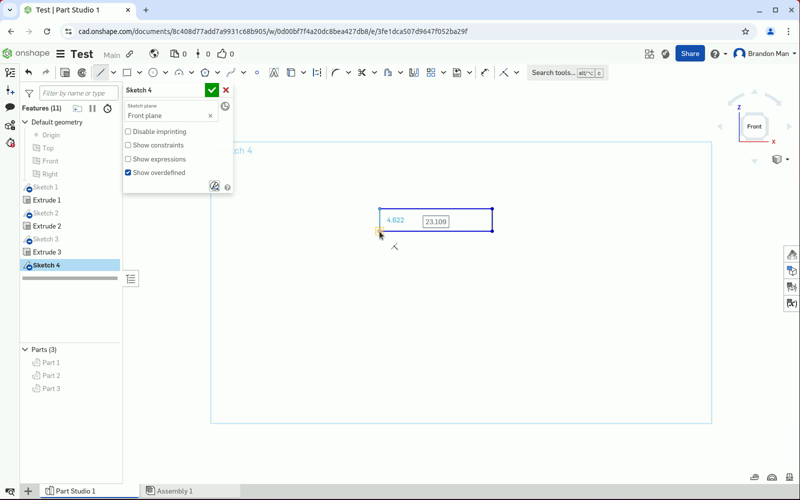
mouse_move(465, 224)
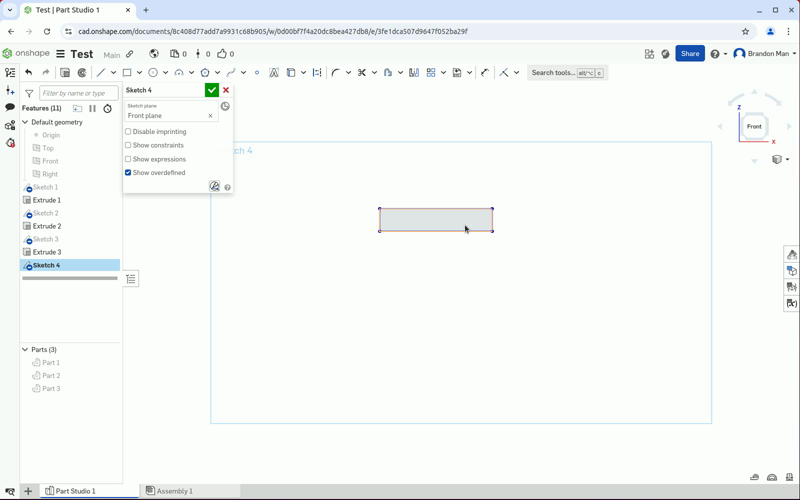
click(465, 224)
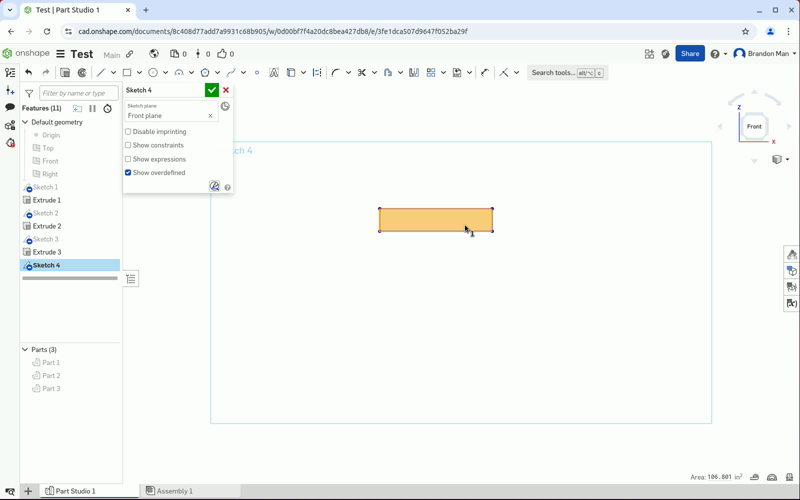
mouse_move(73, 352)
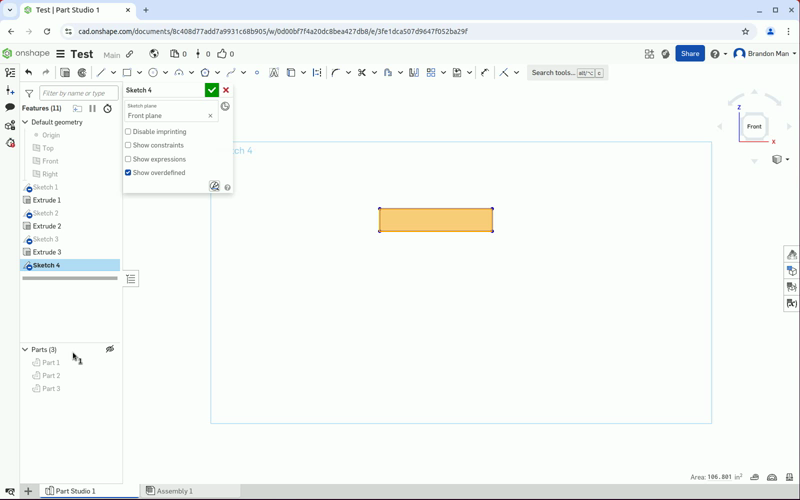
key(shift+y)
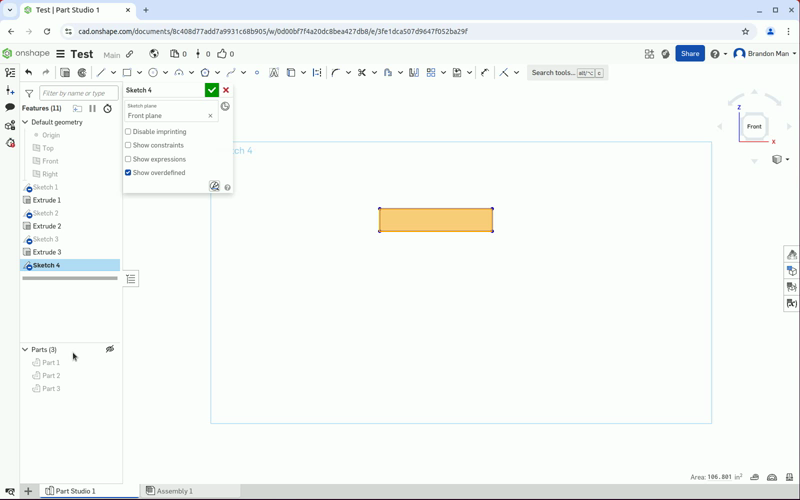
key(shift+e)
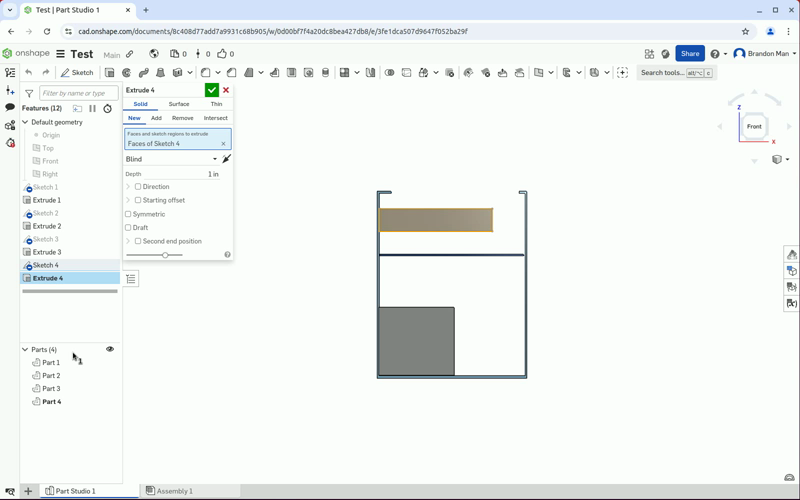
mouse_move(143, 106)
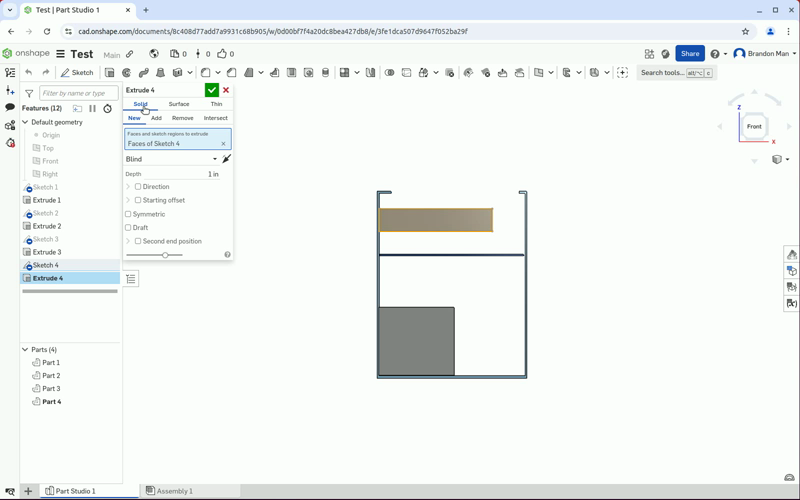
click(143, 106)
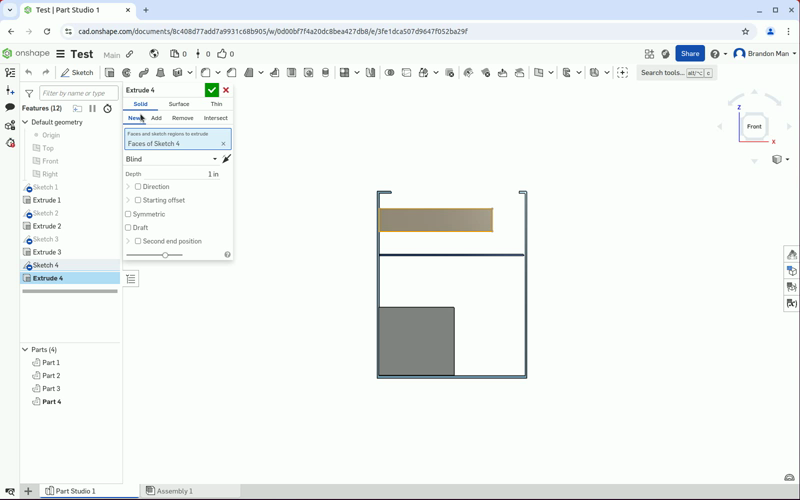
mouse_move(137, 120)
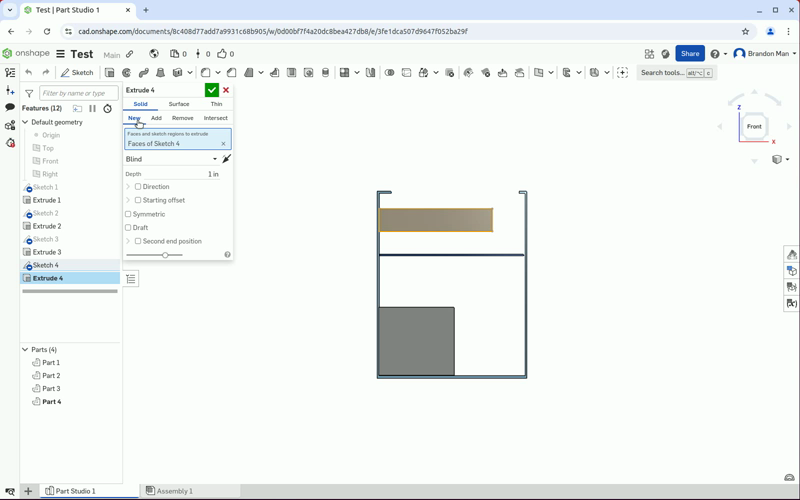
click(137, 120)
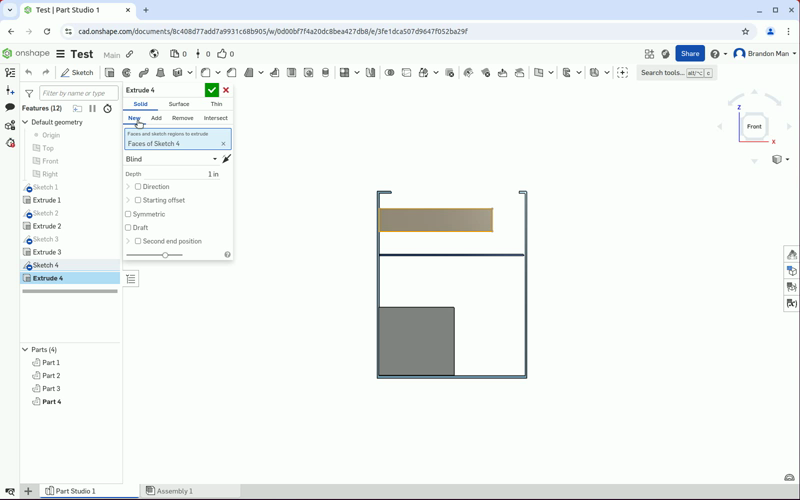
key(tab, 4)
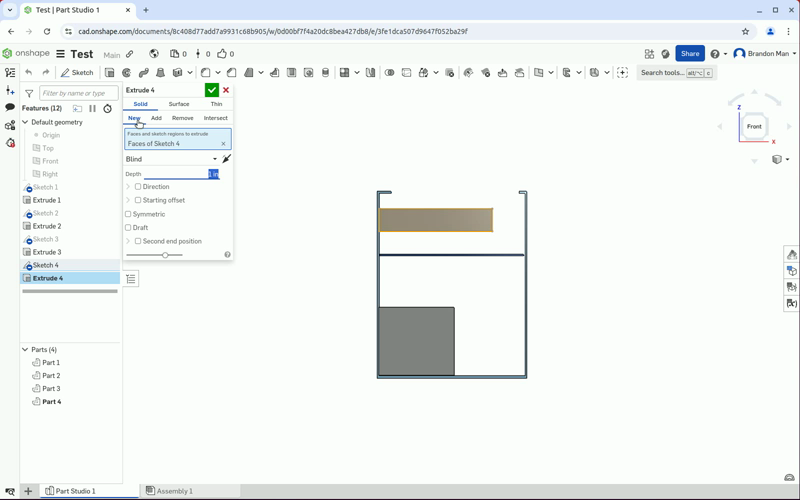
text(11.554)
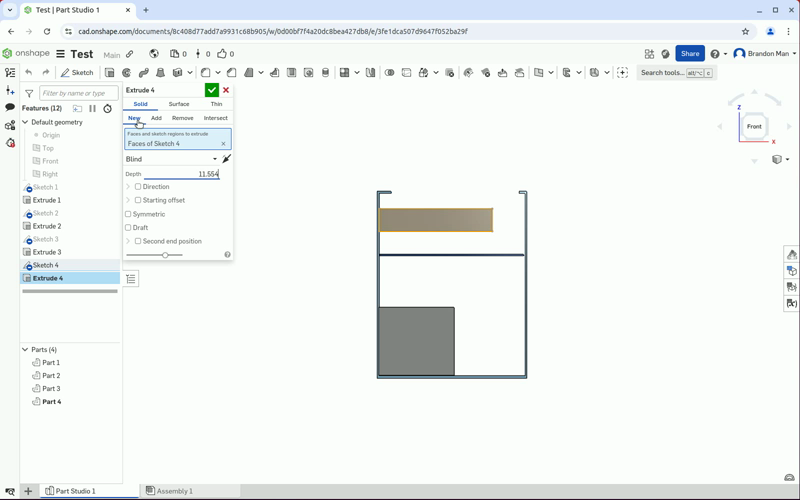
key(enter)
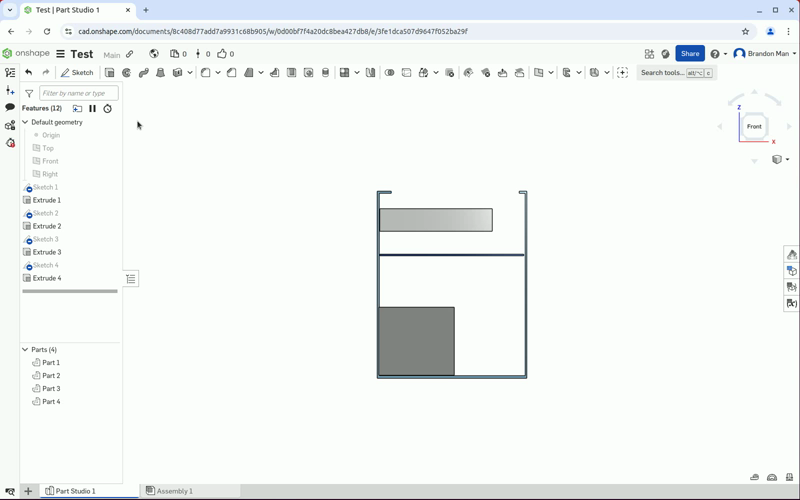
key(shift+h)
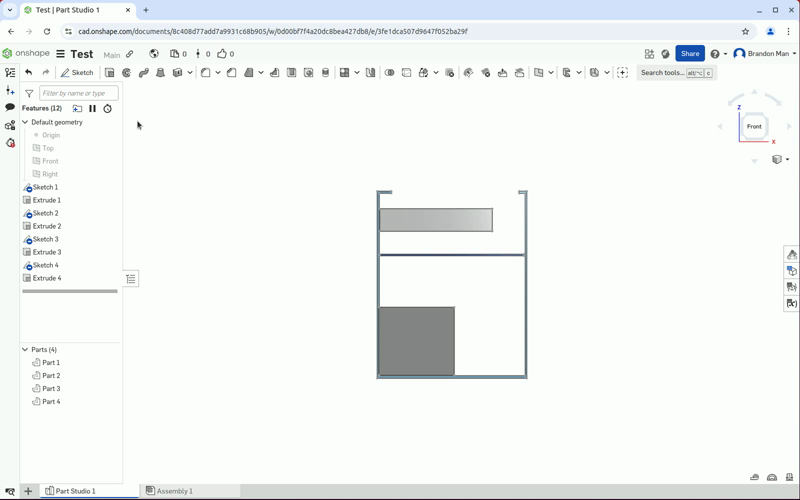
key(shift+h)
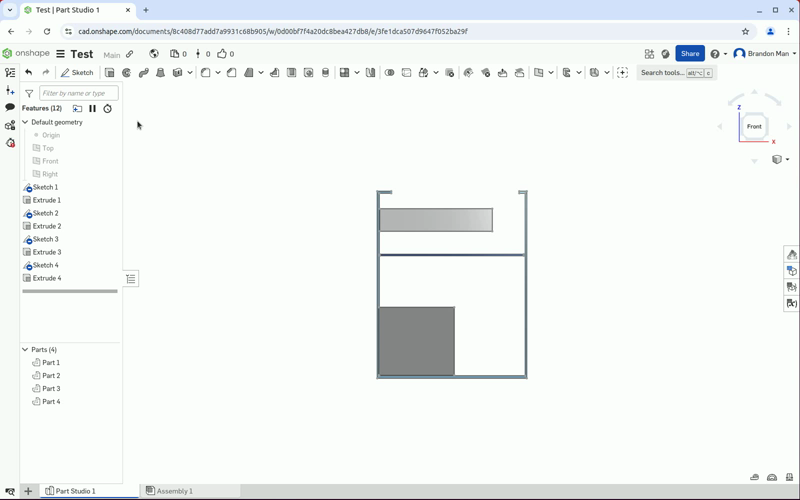
key(shift+7)
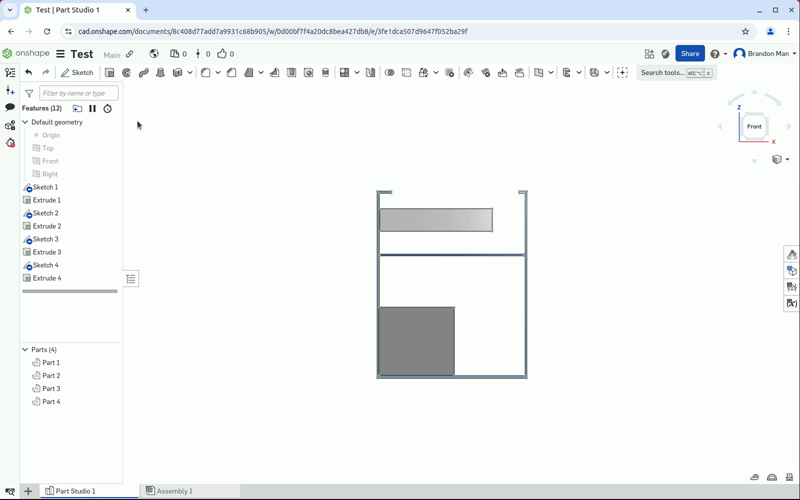
key(left, 2)
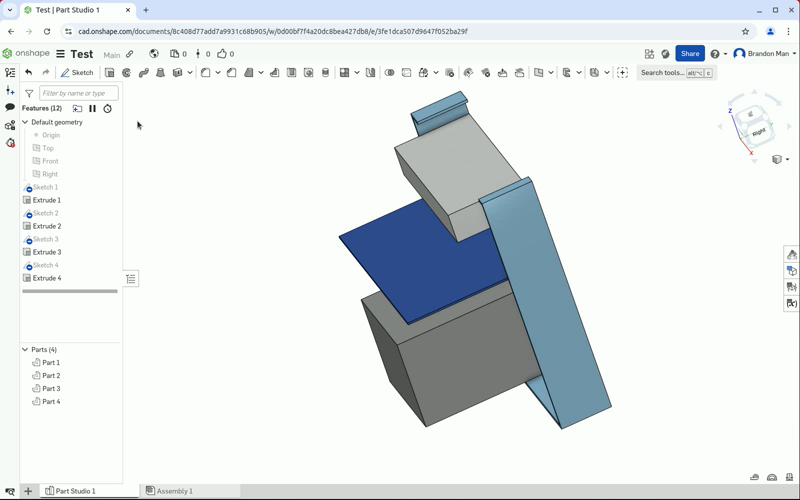
key(down, 2)
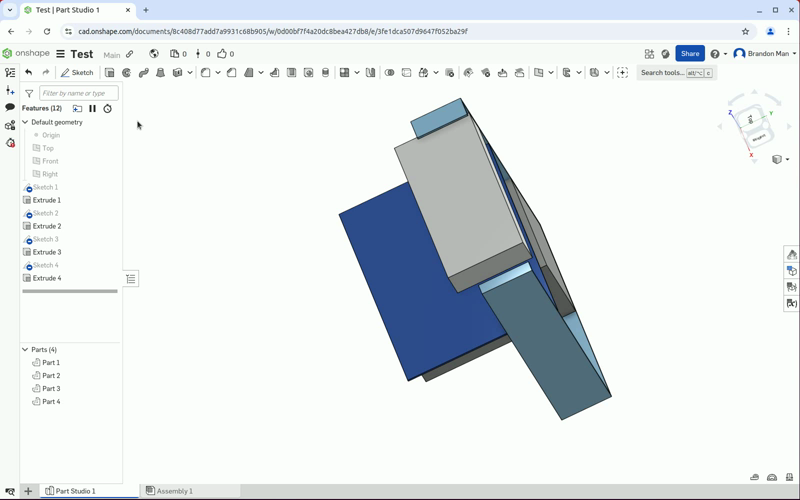
key(up, 2)
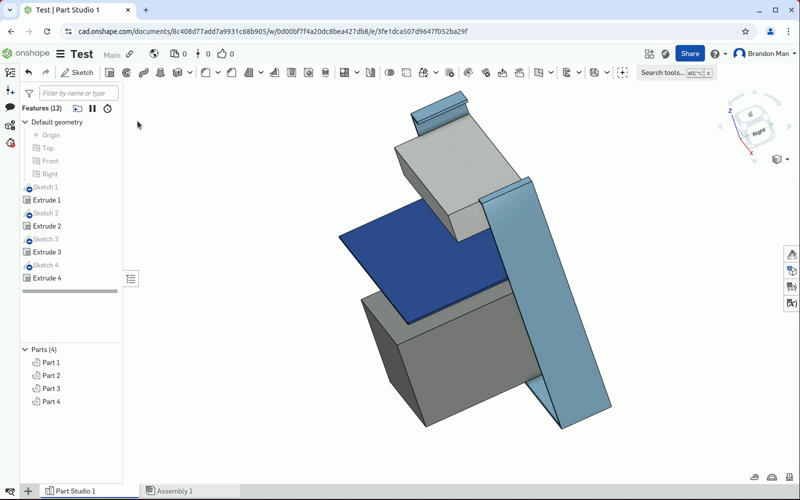
key(right, 2)
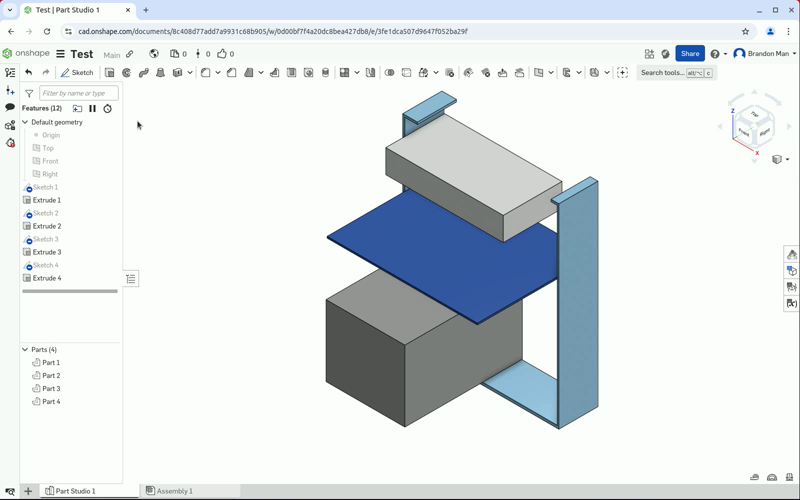
mouse_move(73, 189)
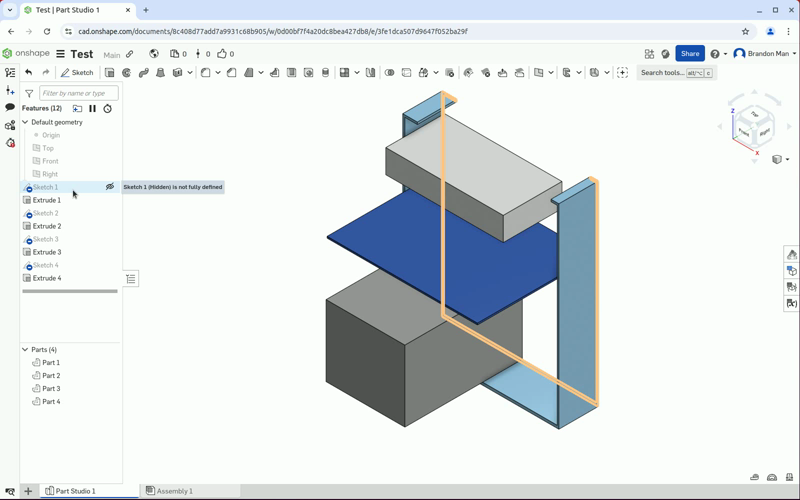
click(73, 189)